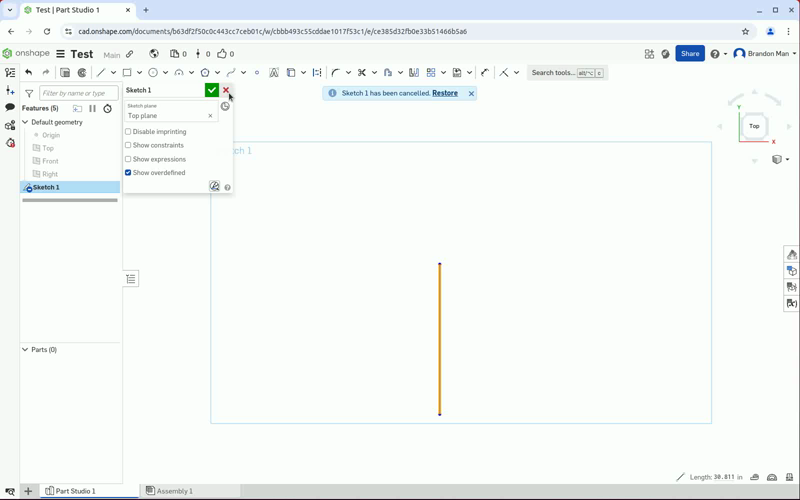
key(shift+h)
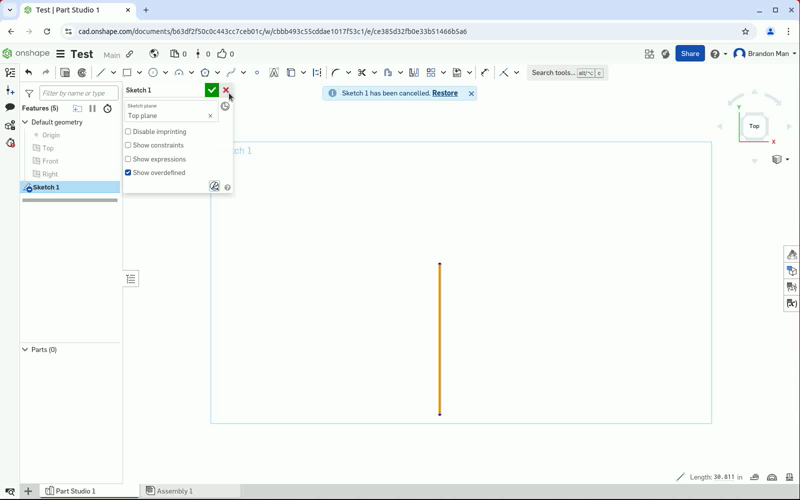
key(shift+s)
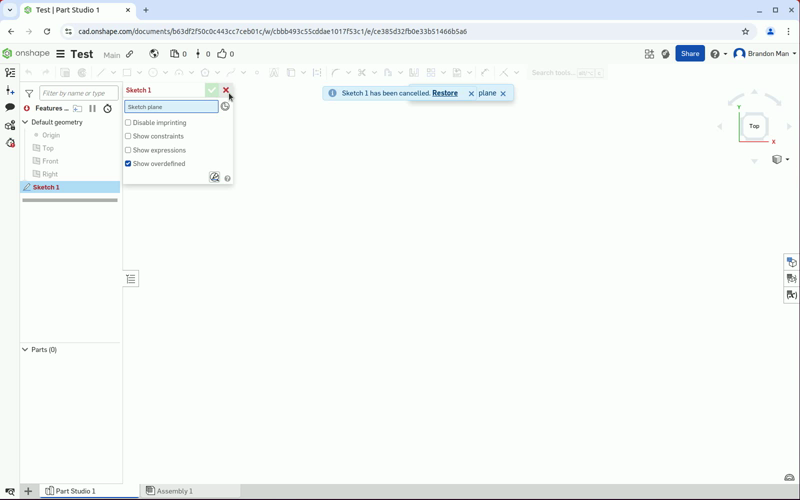
mouse_move(73, 150)
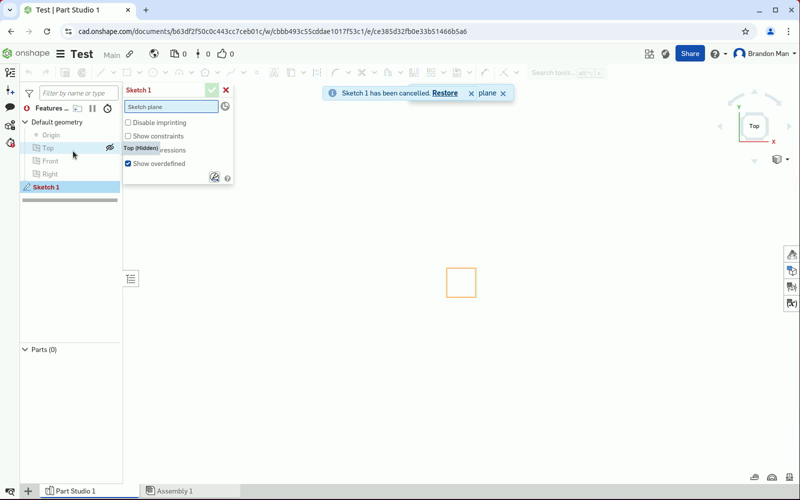
click(73, 150)
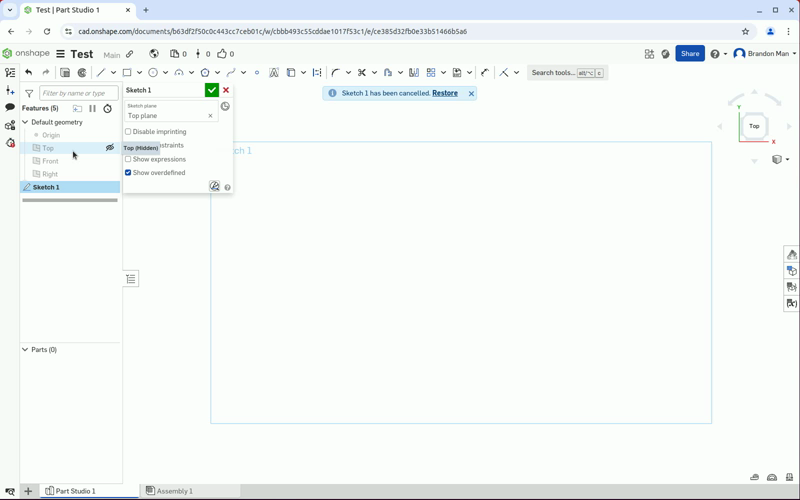
mouse_move(73, 352)
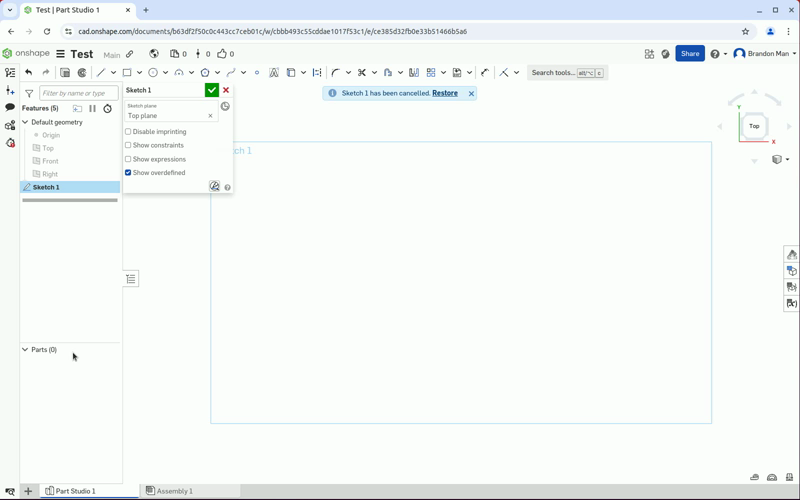
key(y)
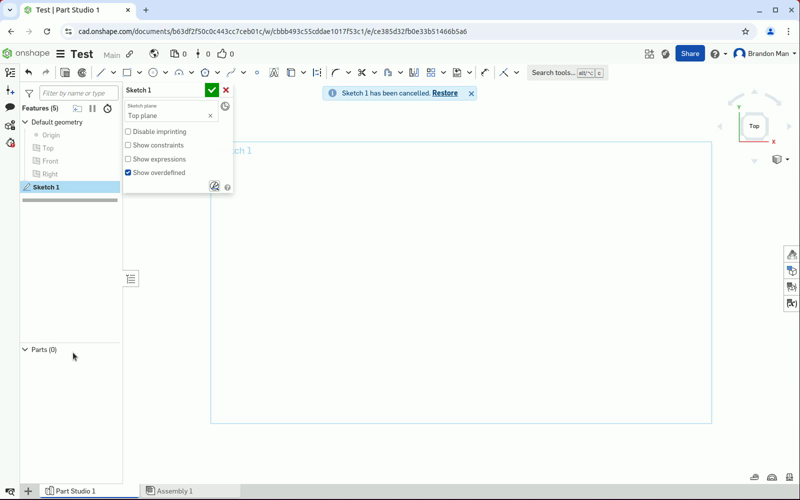
key(l)
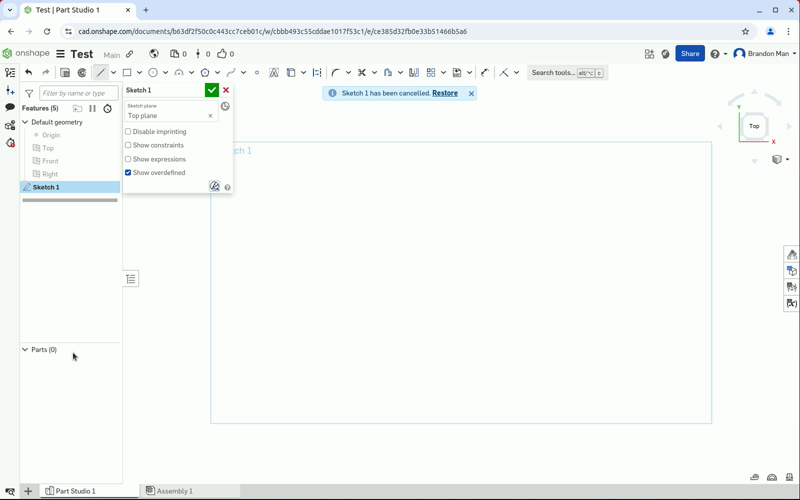
key_down(shift)
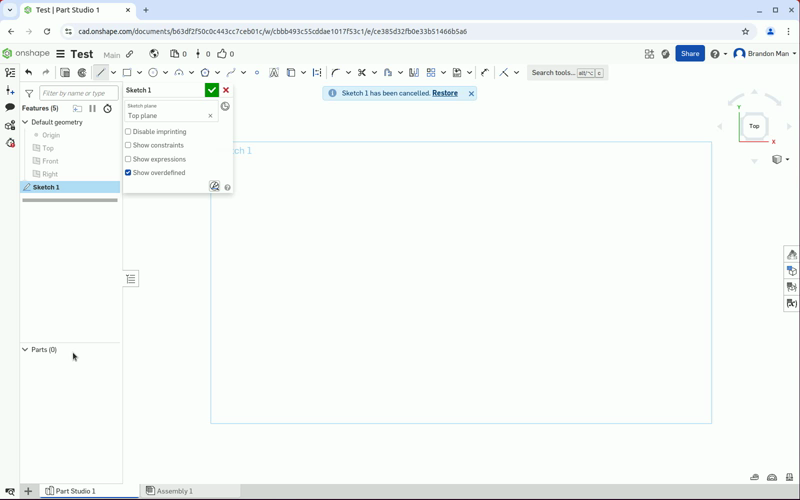
mouse_move(460, 282)
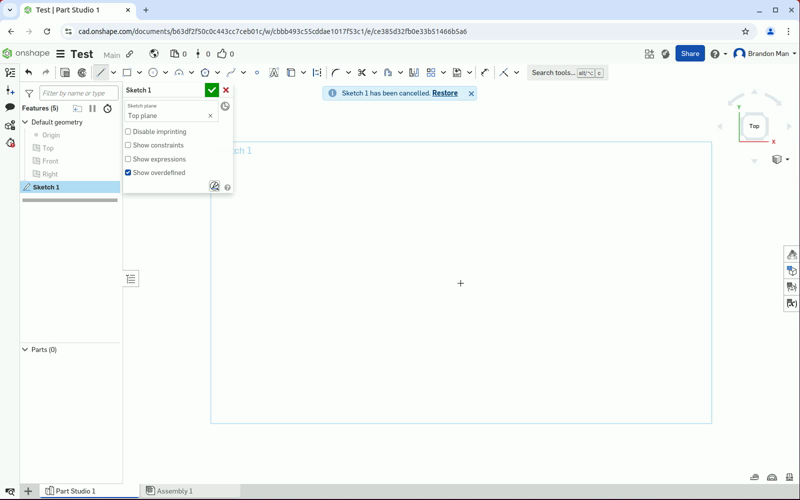
click(460, 282)
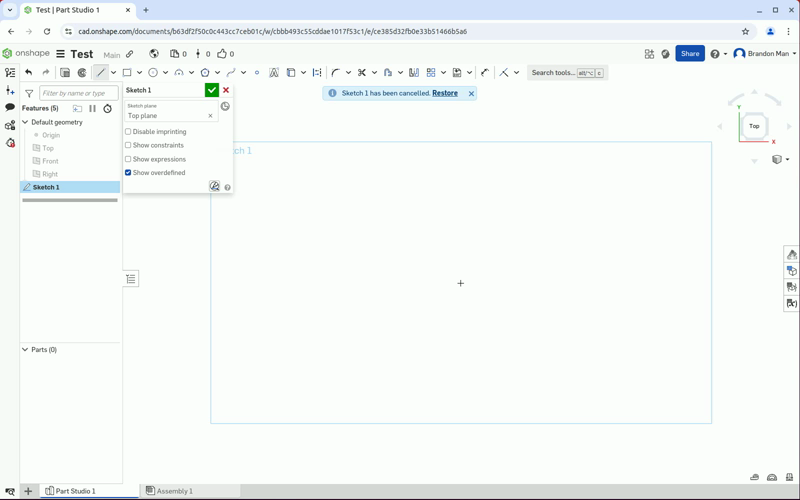
key_up(shift)
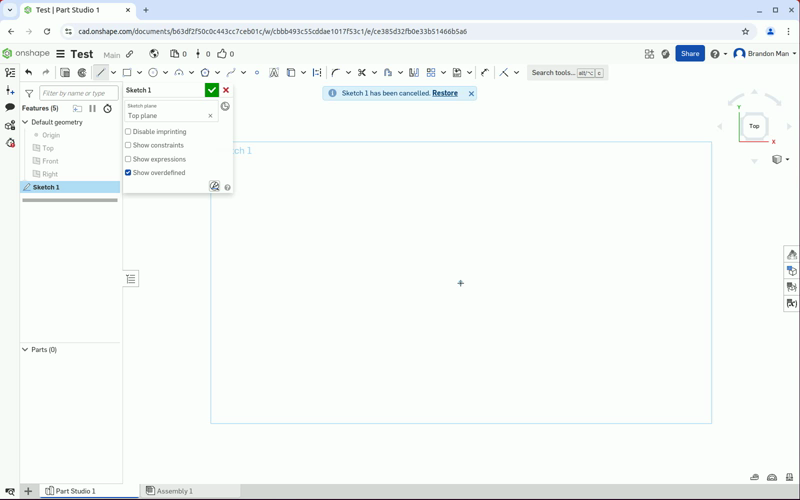
key_down(shift)
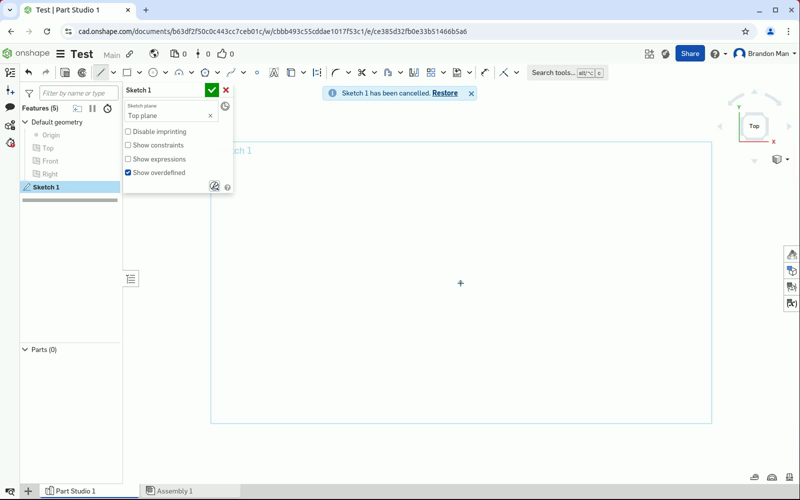
mouse_move(570, 282)
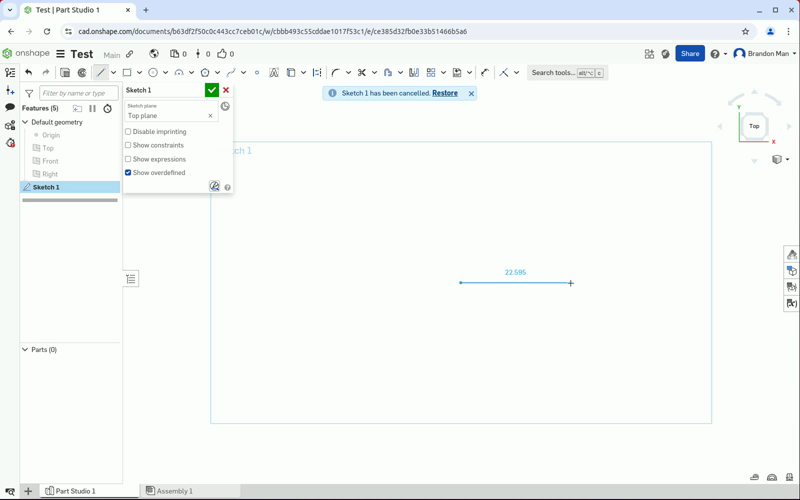
click(570, 282)
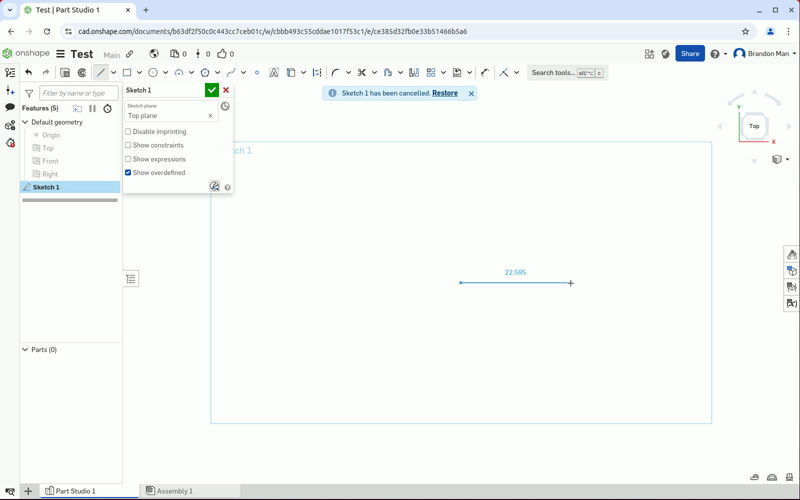
key_up(shift)
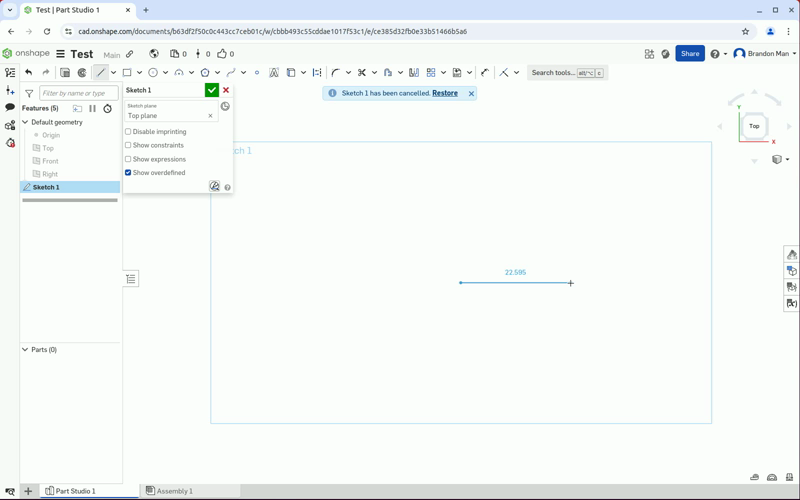
key_down(shift)
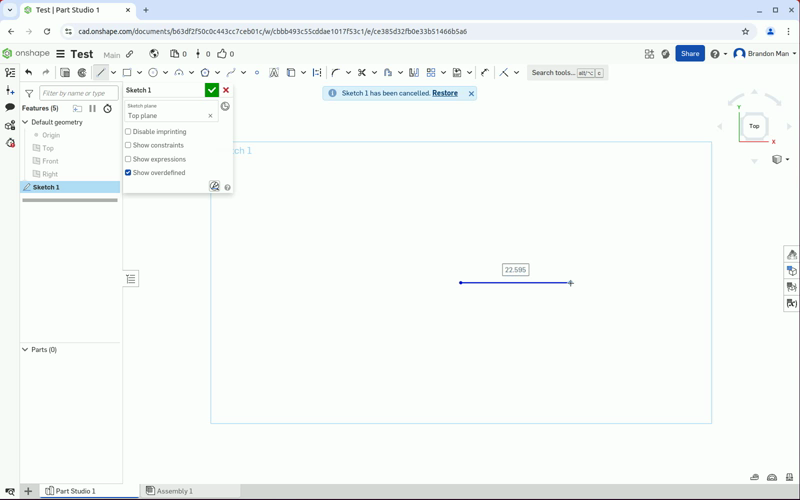
mouse_move(589, 282)
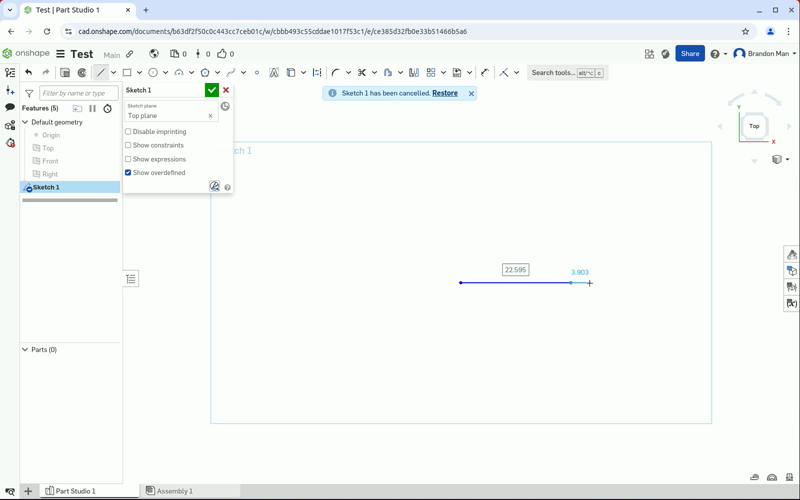
mouse_move(570, 251)
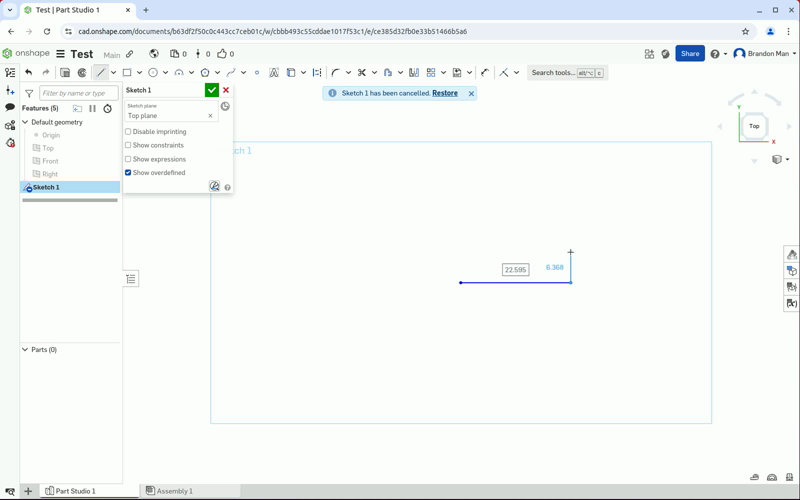
click(570, 251)
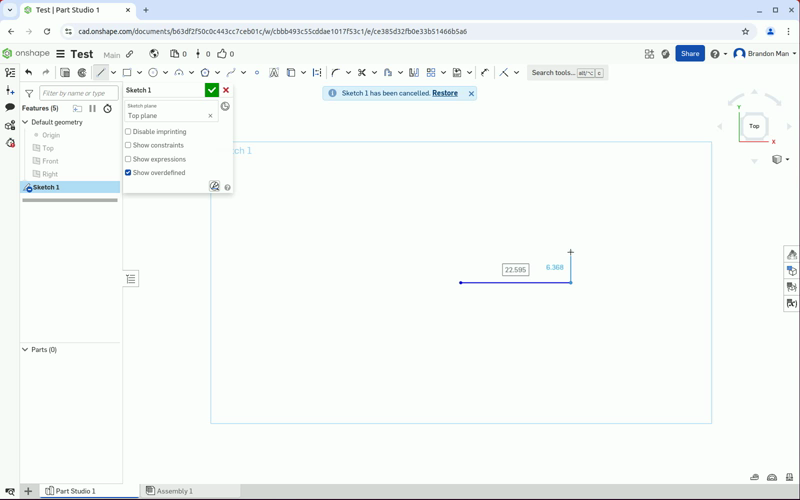
key_up(shift)
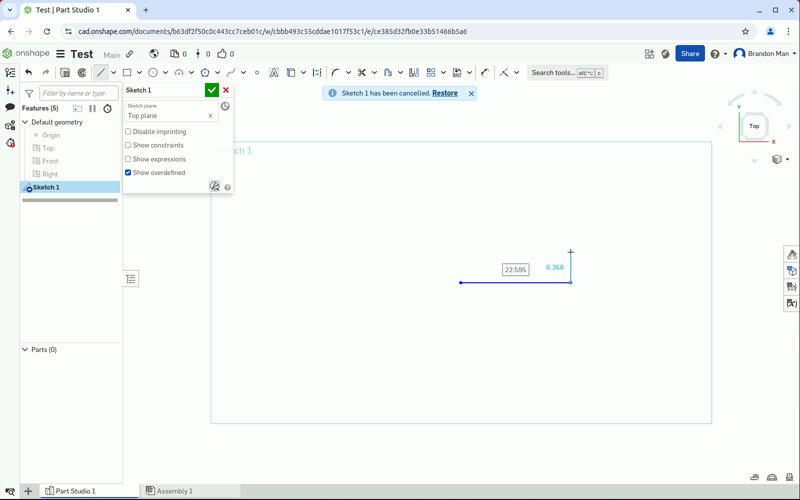
key_down(shift)
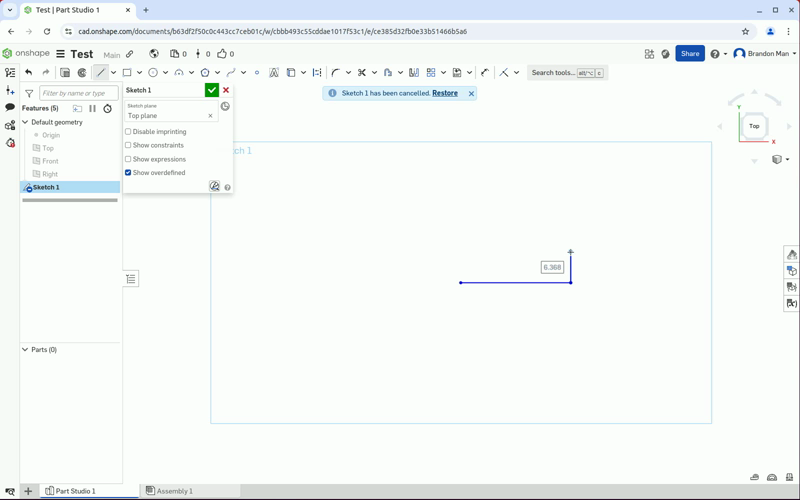
mouse_move(460, 251)
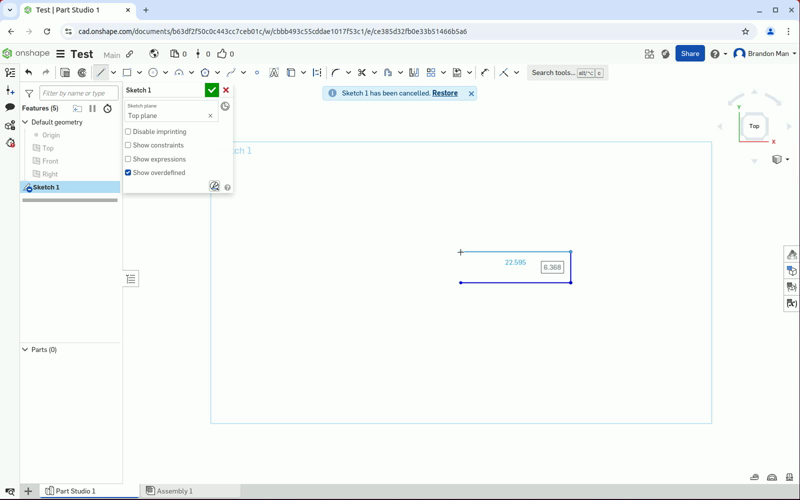
click(460, 251)
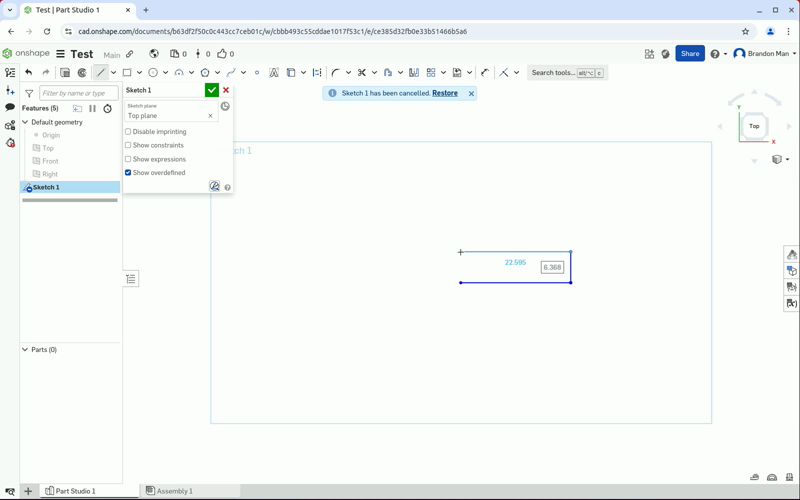
key_up(shift)
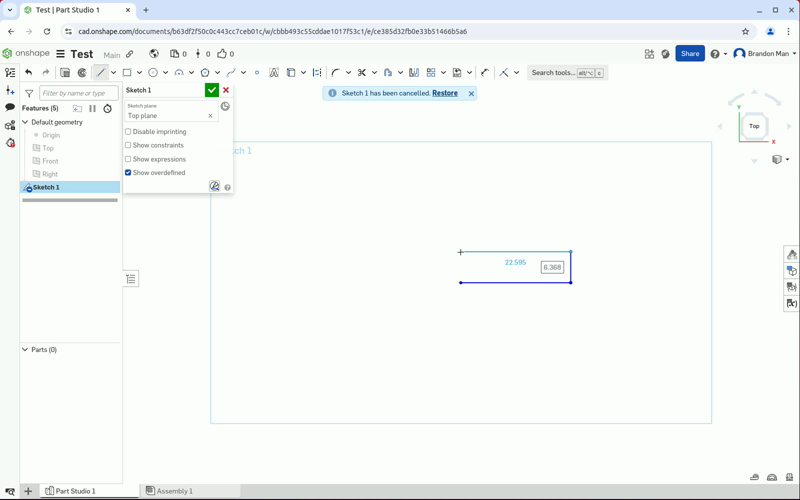
mouse_move(490, 251)
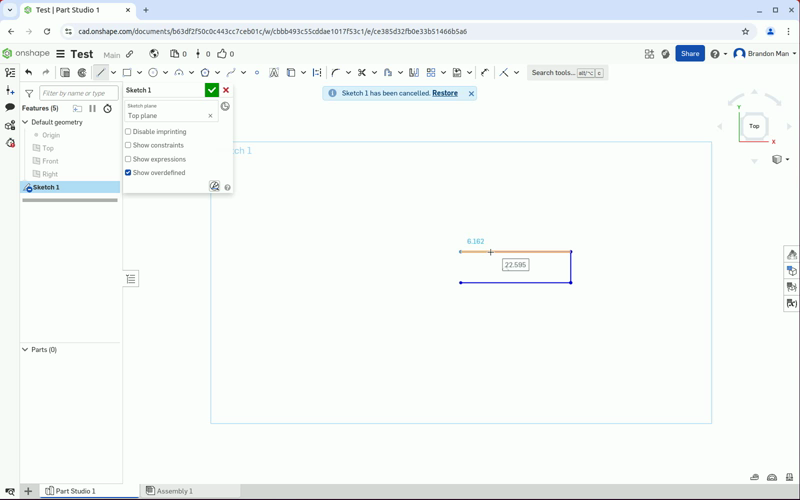
key_down(shift)
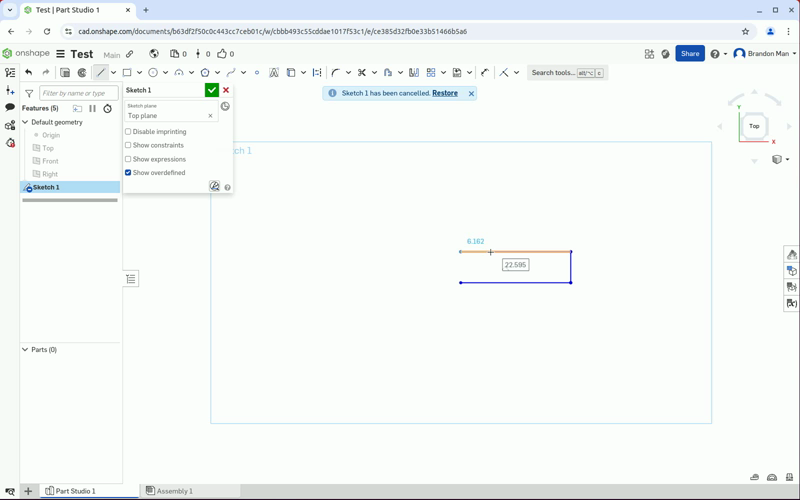
mouse_move(460, 282)
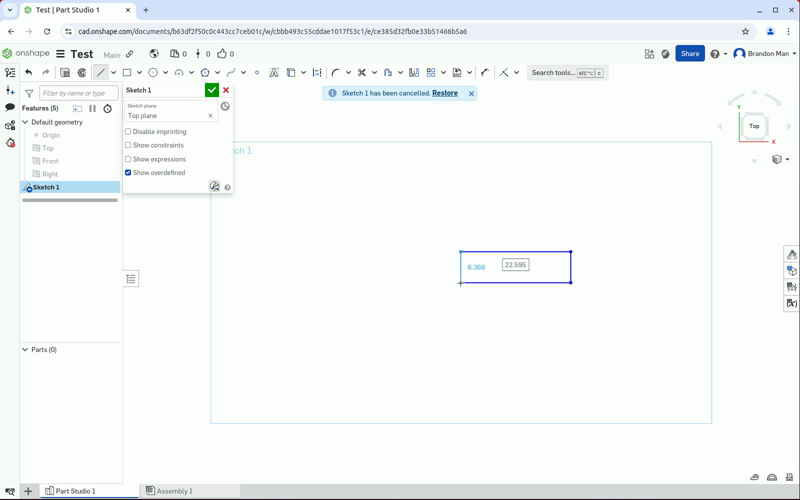
key_up(shift)
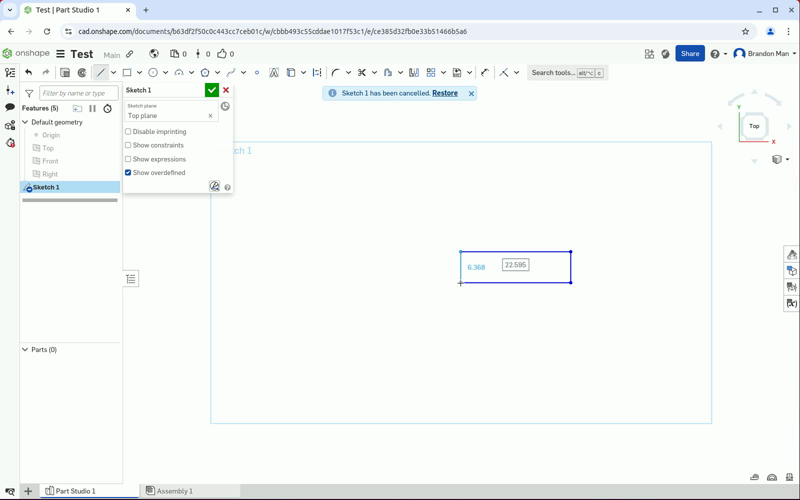
click(460, 282)
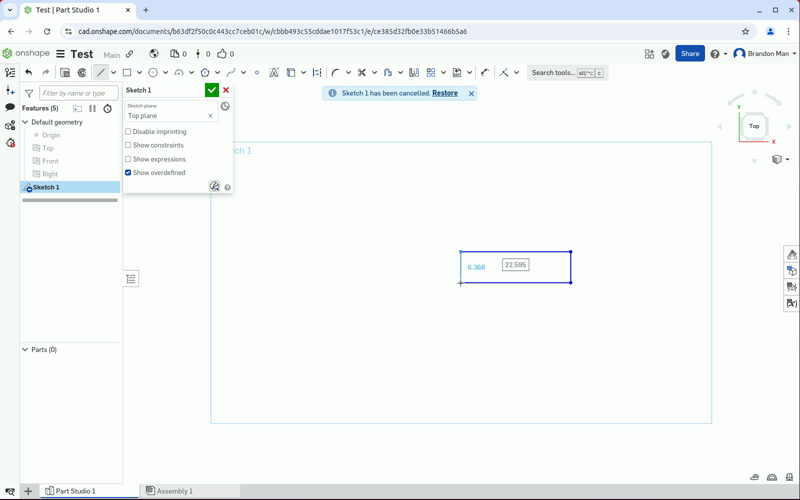
key(esc)
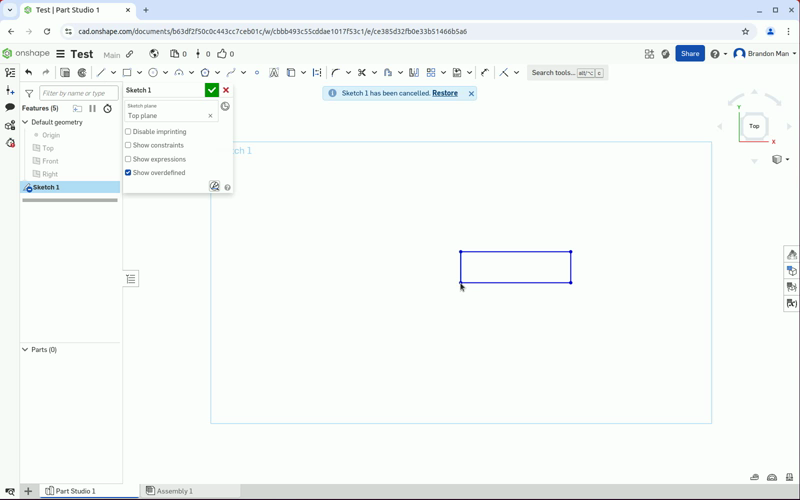
mouse_move(485, 278)
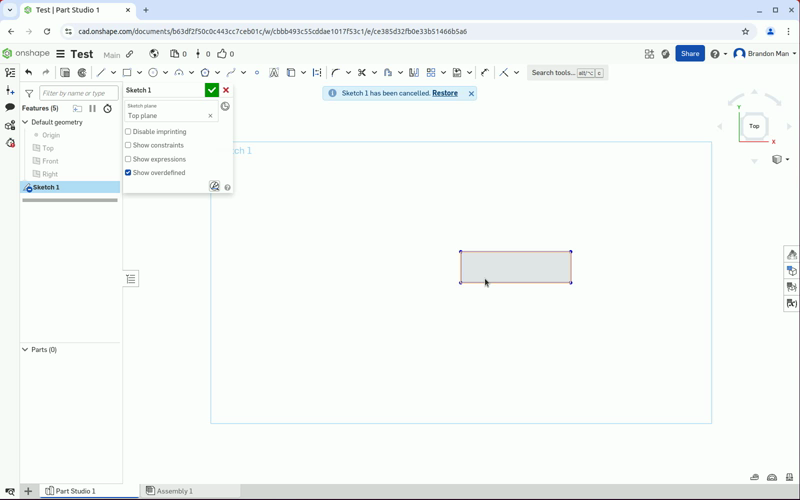
click(485, 278)
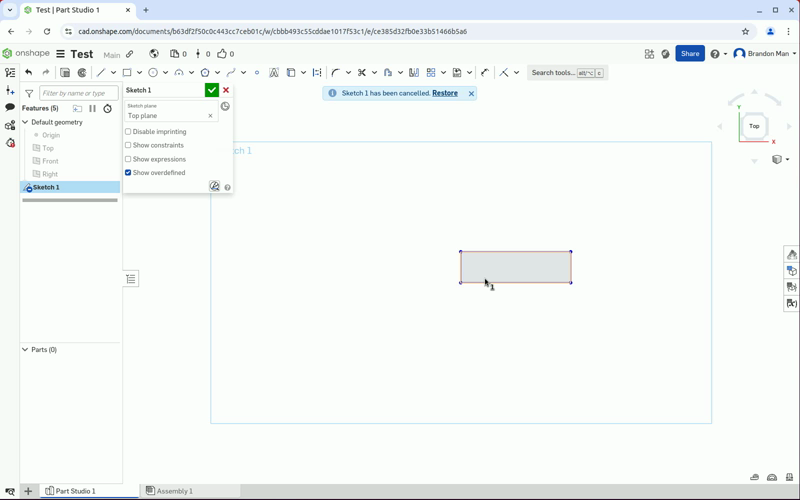
mouse_move(73, 352)
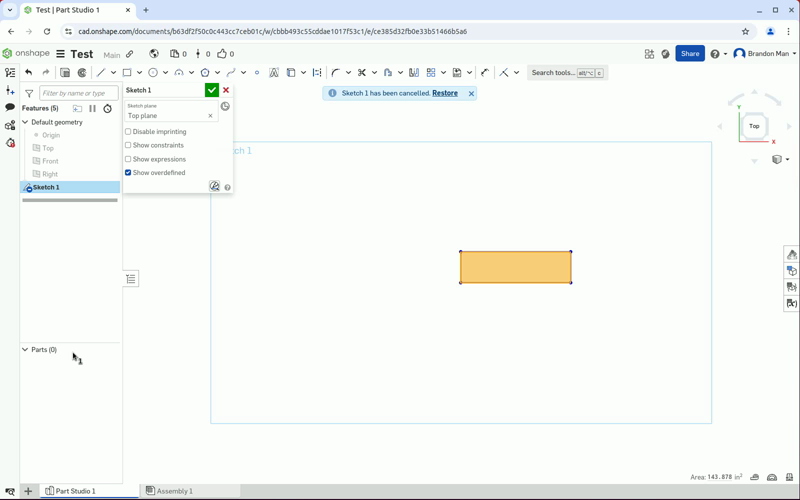
key(shift+y)
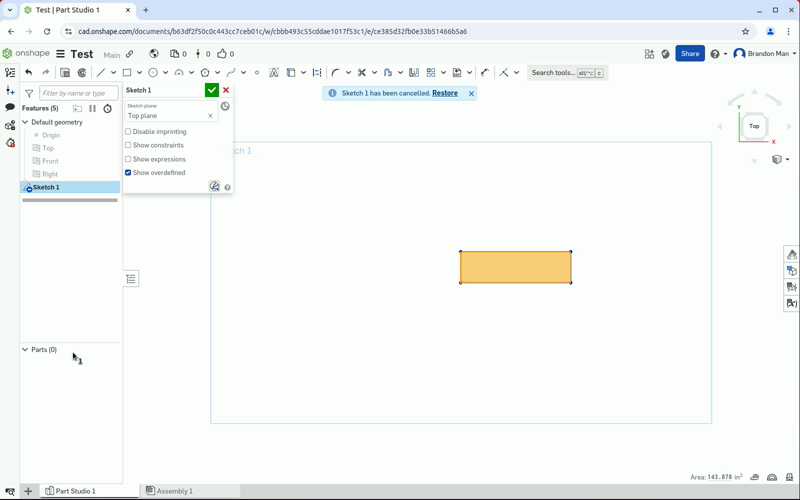
key(shift+e)
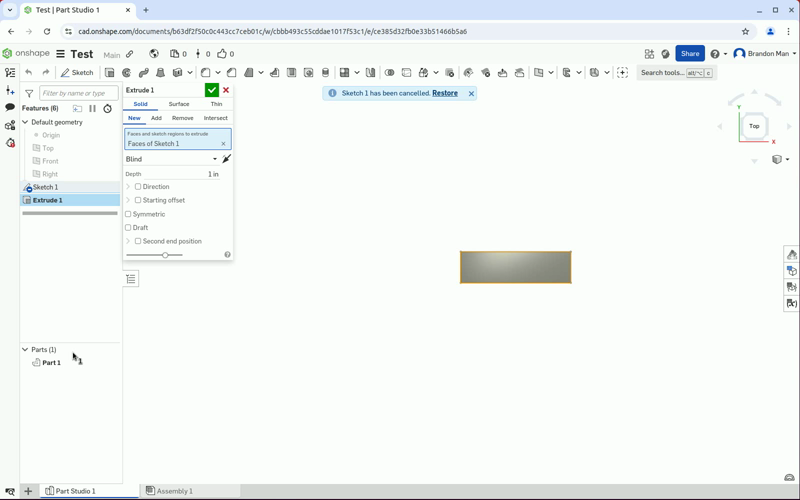
mouse_move(143, 106)
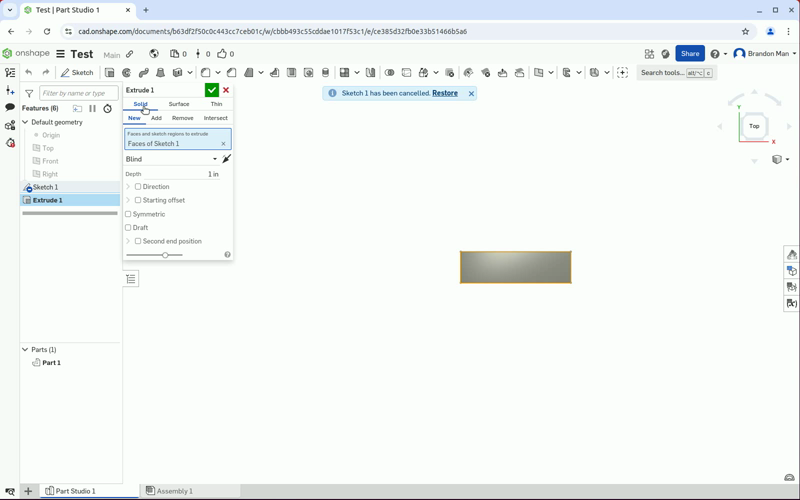
click(143, 106)
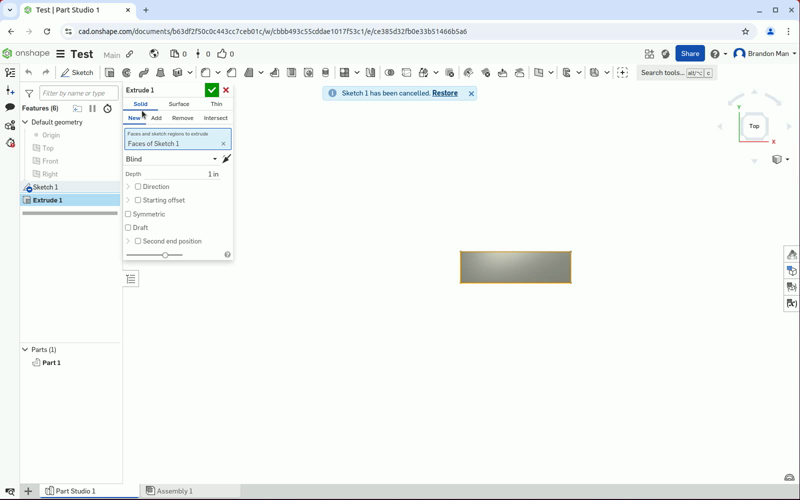
mouse_move(137, 120)
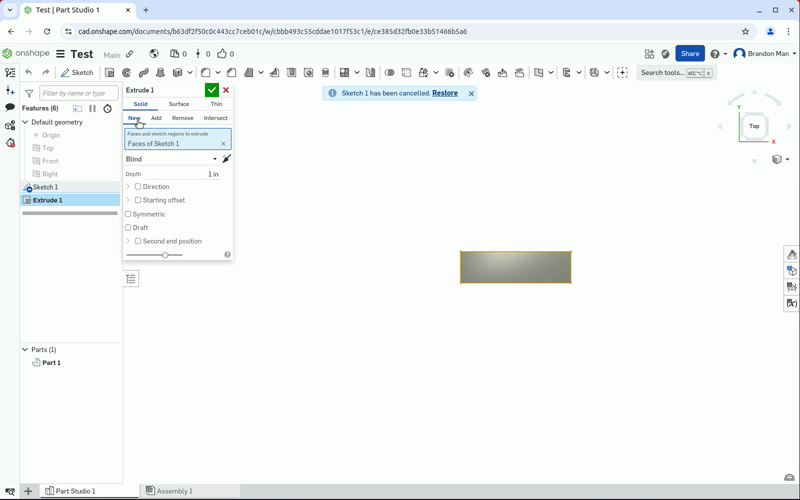
click(137, 120)
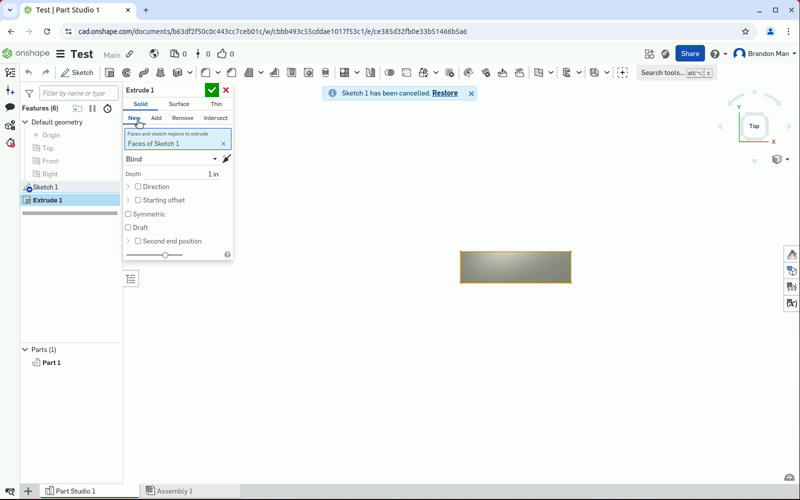
key(tab, 4)
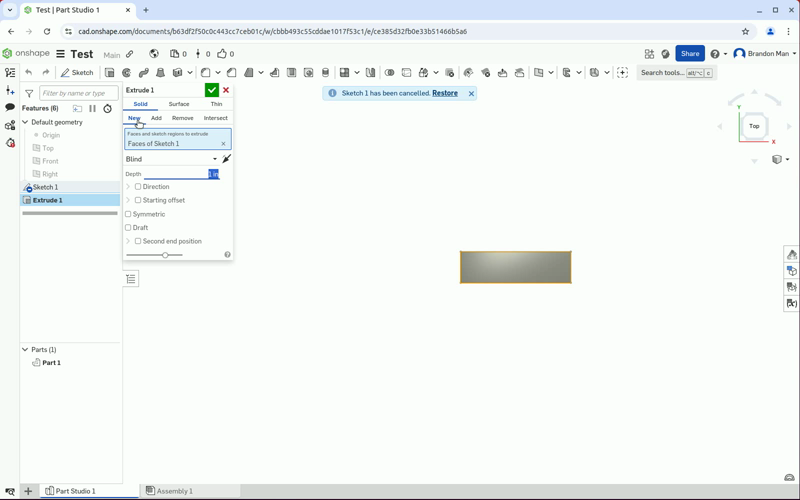
text(0.722)
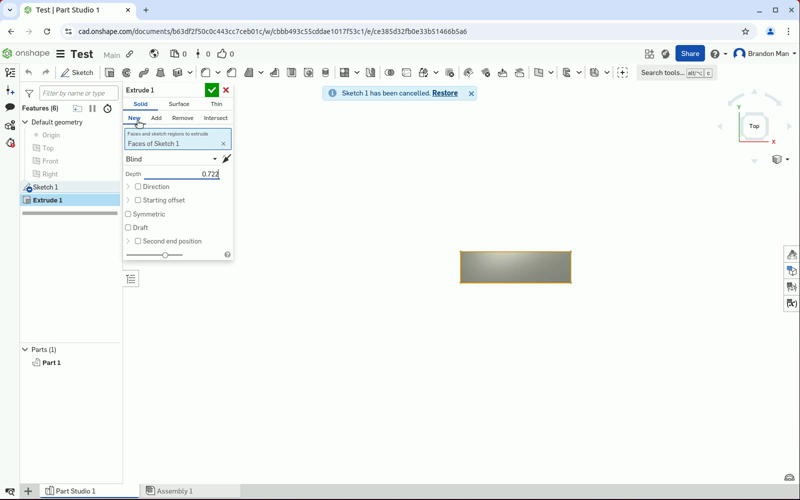
key(enter)
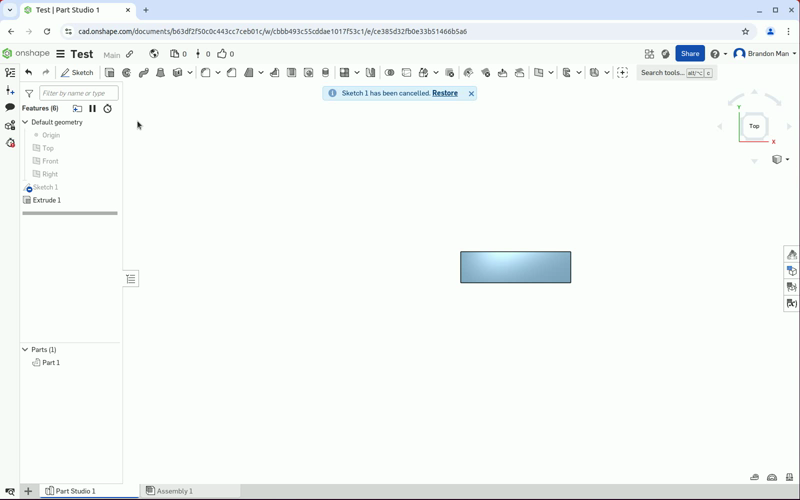
key(shift+h)
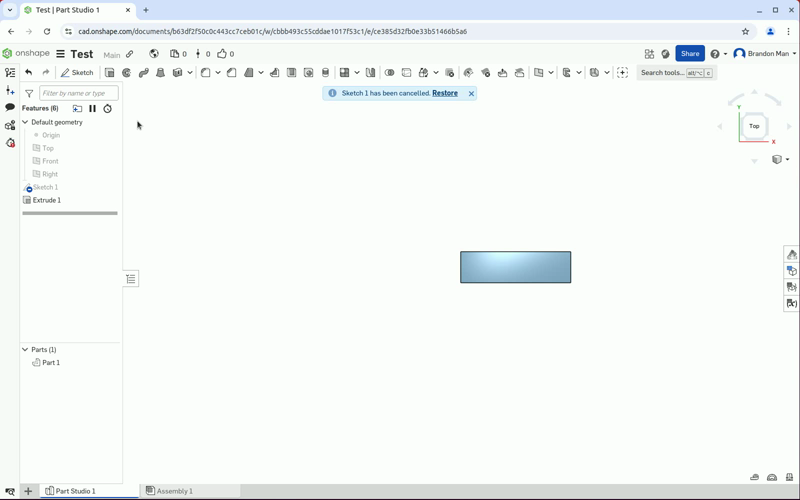
key(shift+h)
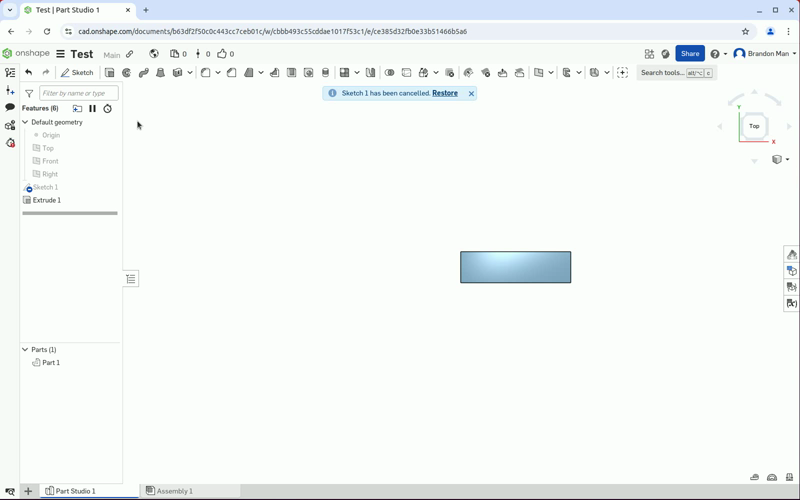
mouse_move(73, 189)
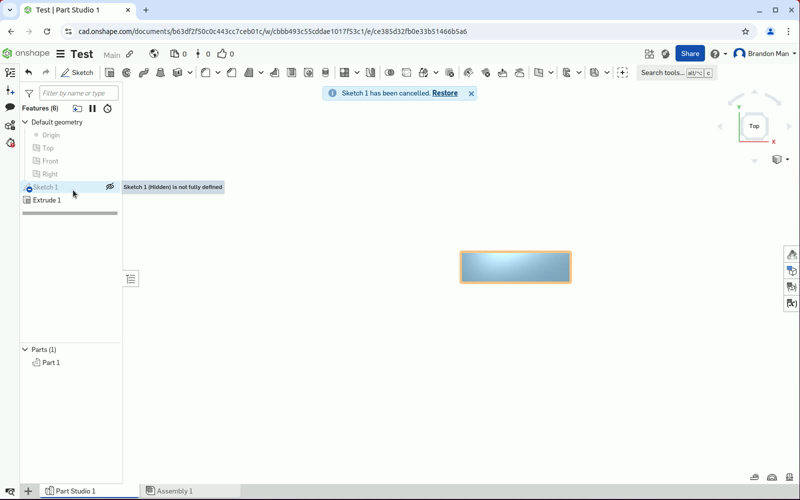
click(73, 189)
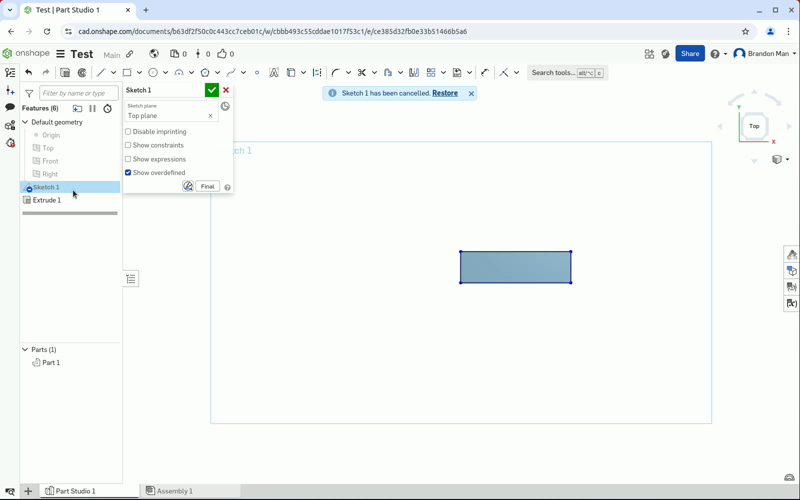
mouse_move(229, 92)
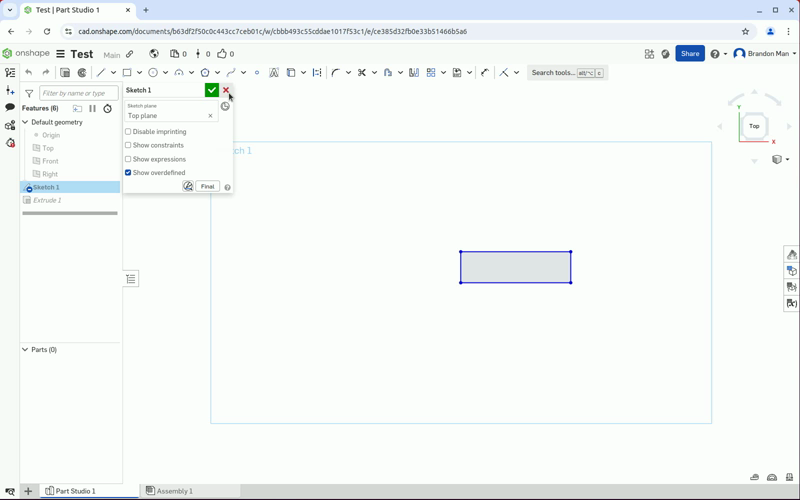
click(229, 92)
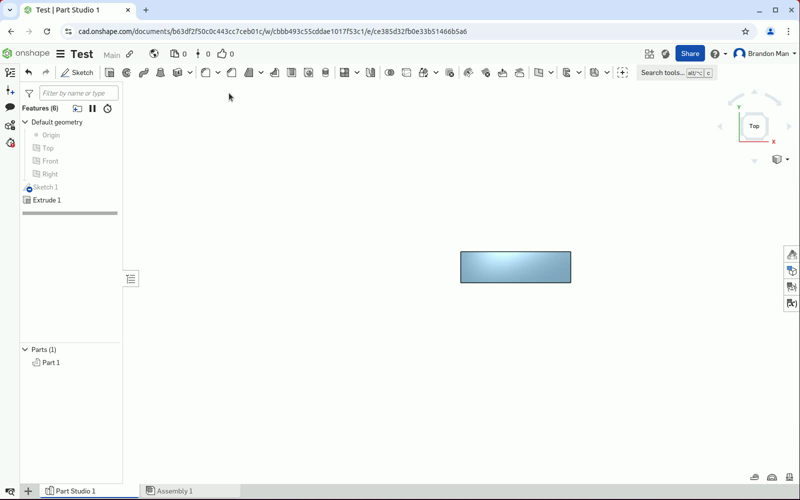
mouse_move(541, 75)
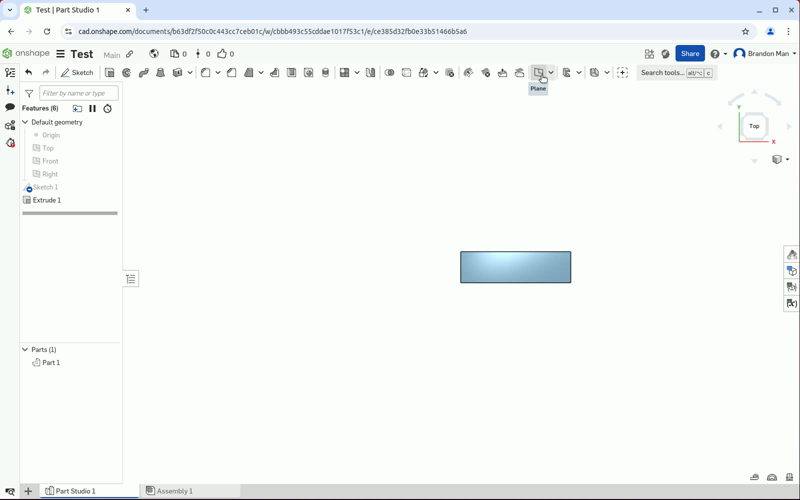
click(541, 75)
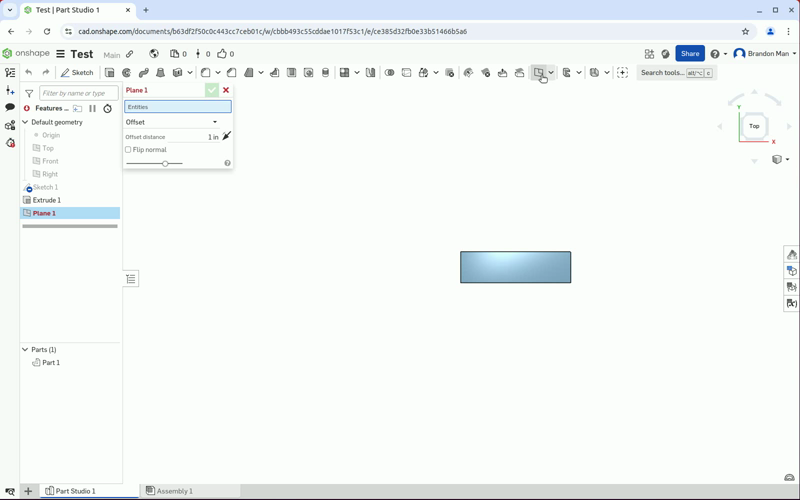
mouse_move(73, 150)
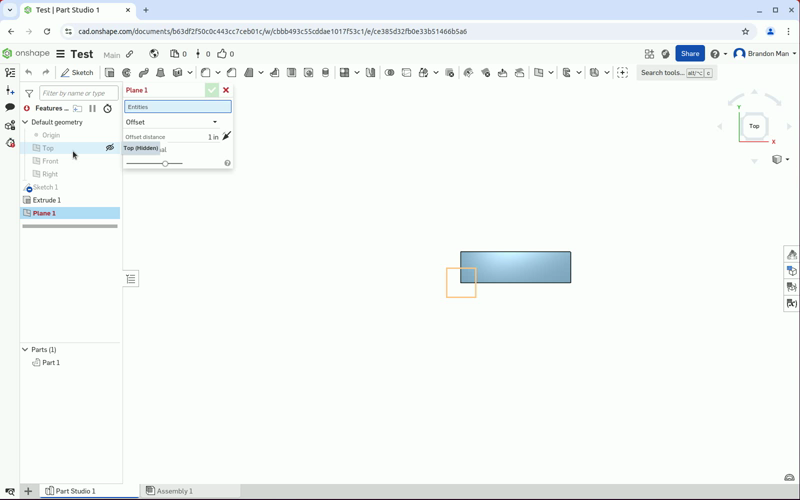
click(73, 150)
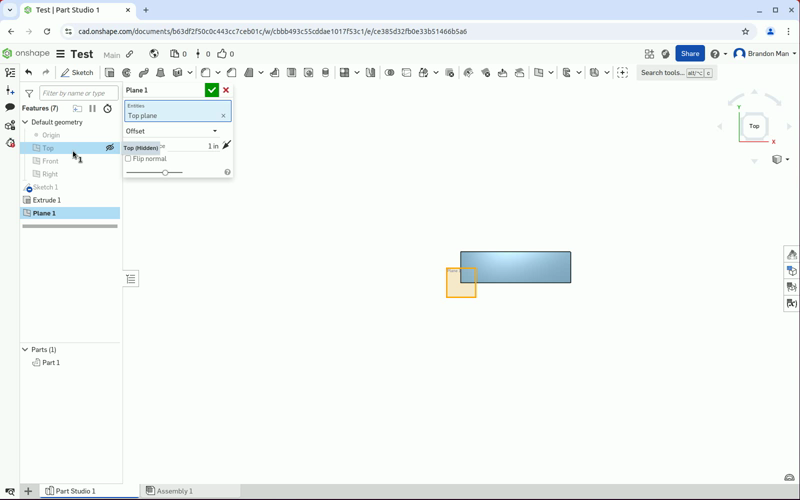
key(tab, 2)
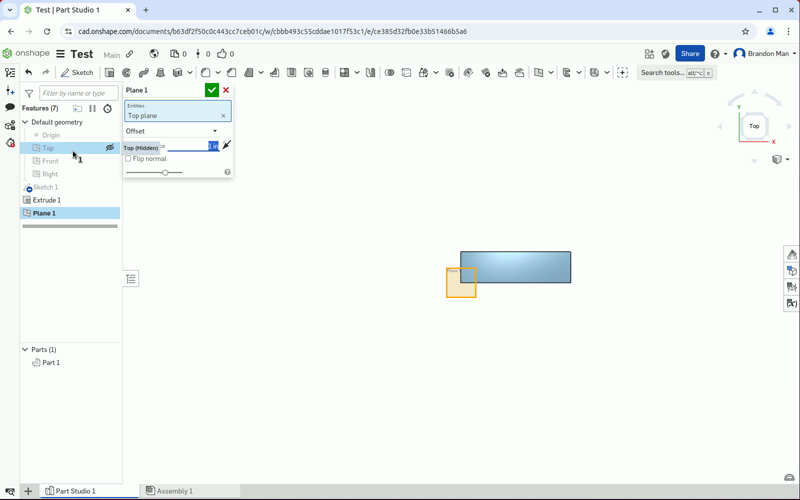
text(0.709)
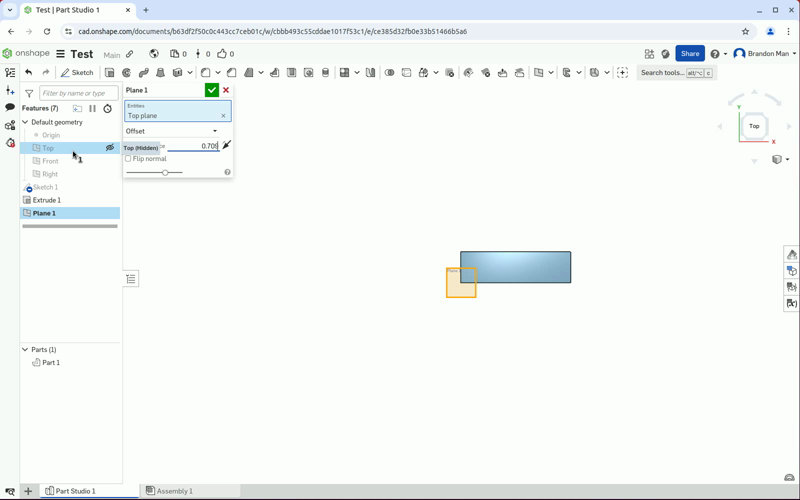
key(enter, 2)
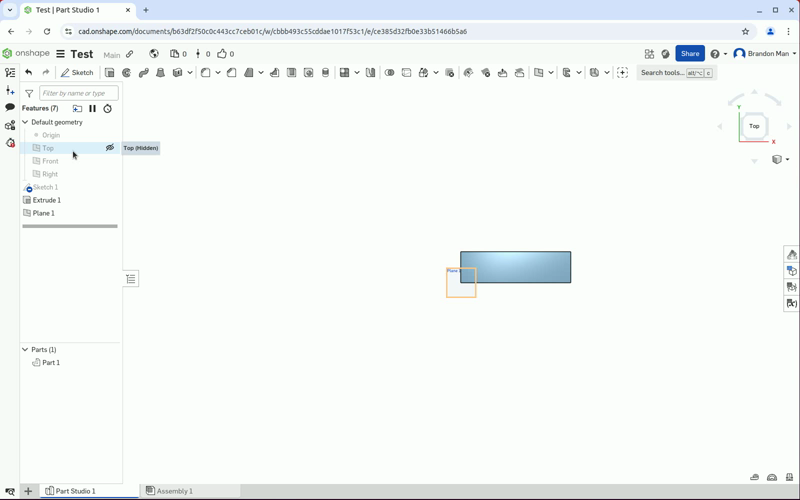
key(shift+s)
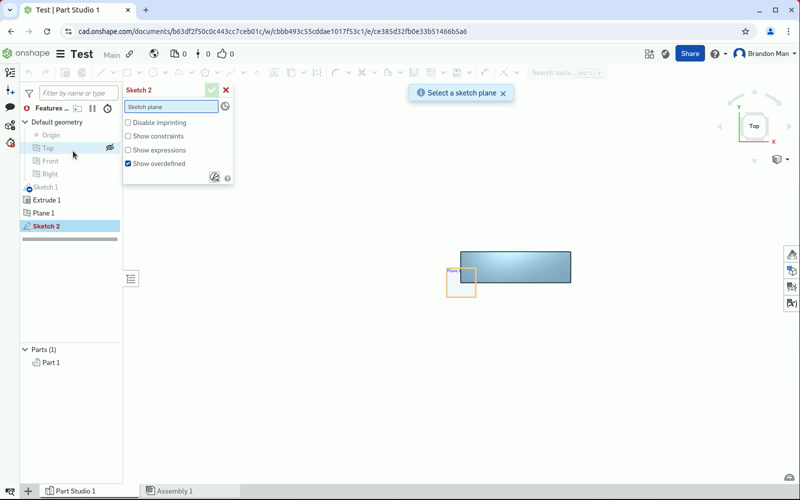
mouse_move(73, 215)
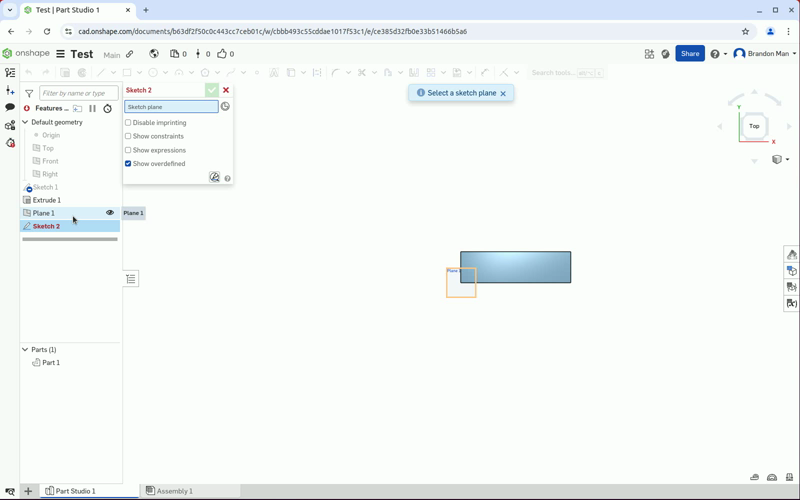
click(73, 215)
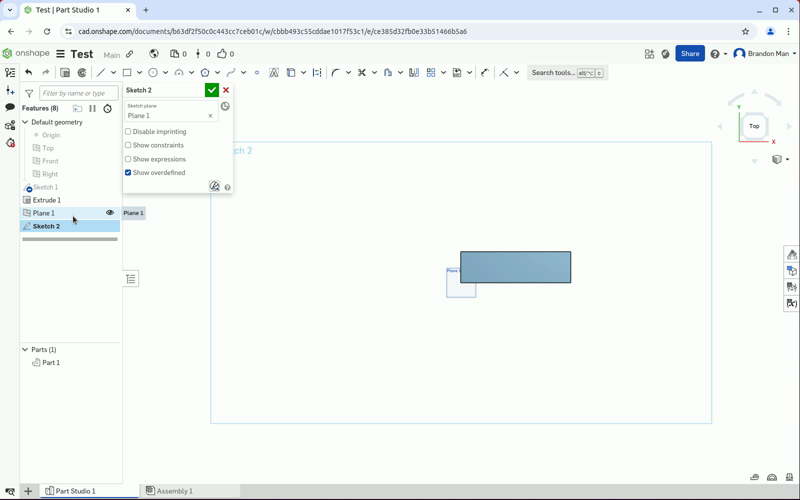
mouse_move(73, 352)
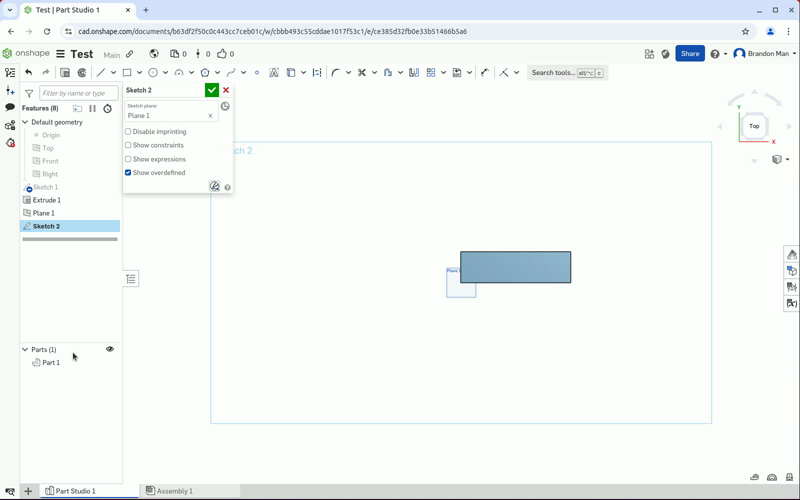
key(y)
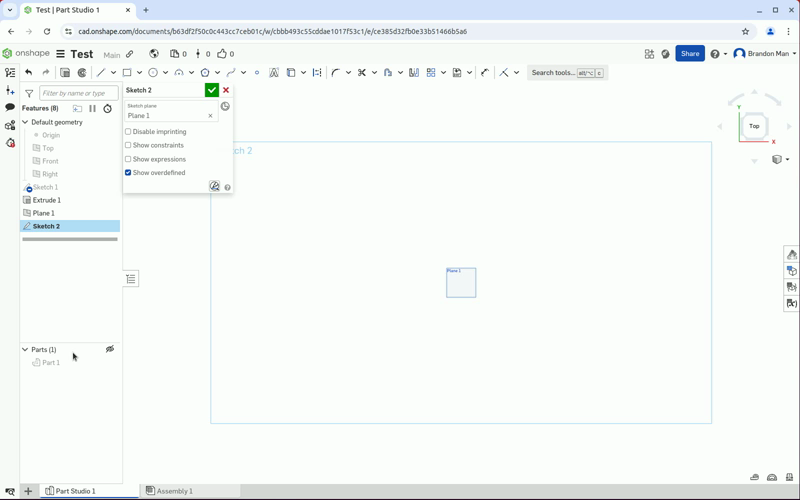
key(l)
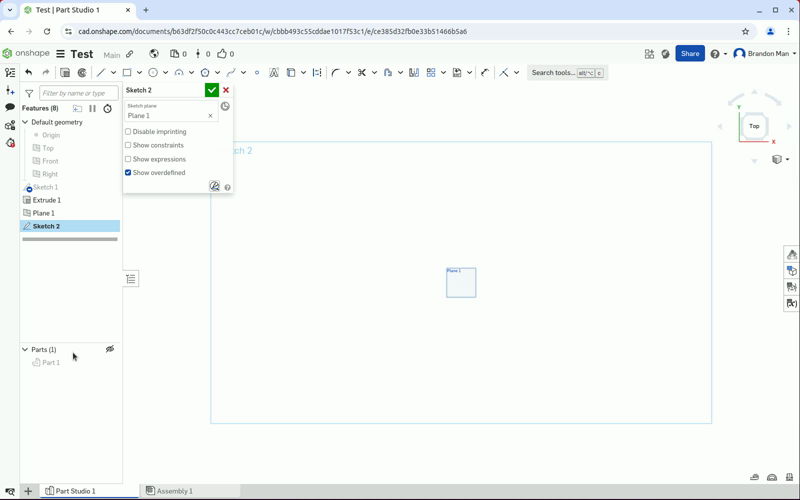
key_down(shift)
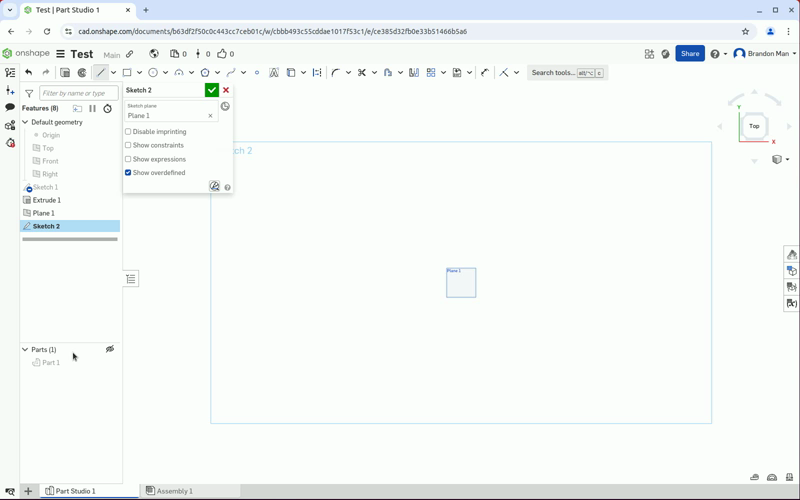
mouse_move(460, 282)
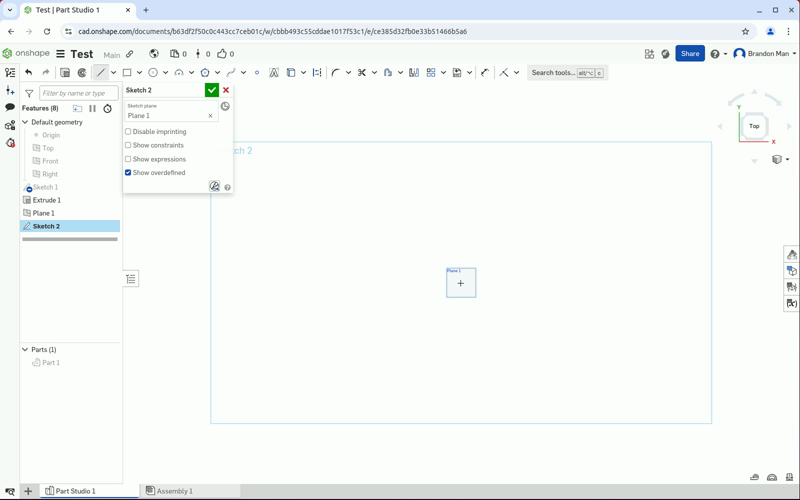
click(460, 282)
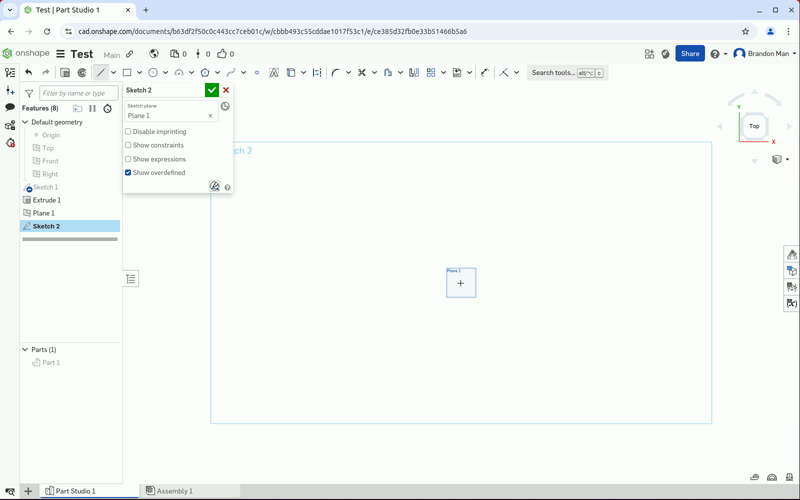
key_up(shift)
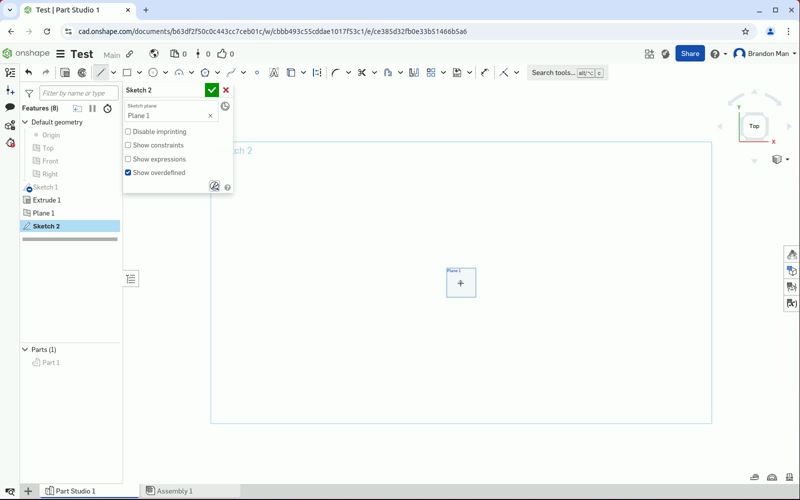
key_down(shift)
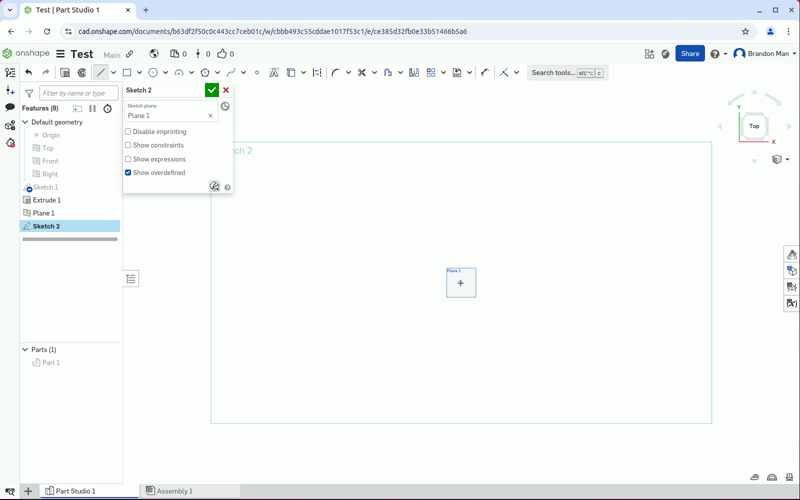
mouse_move(490, 282)
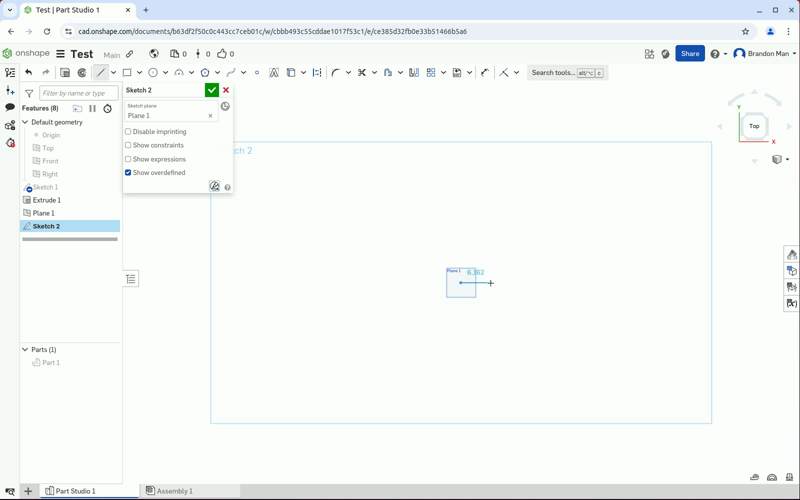
mouse_move(464, 282)
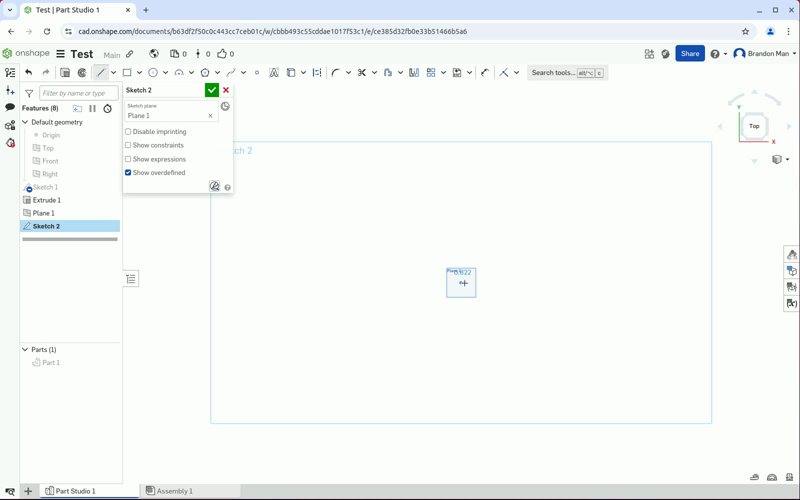
scroll(6)
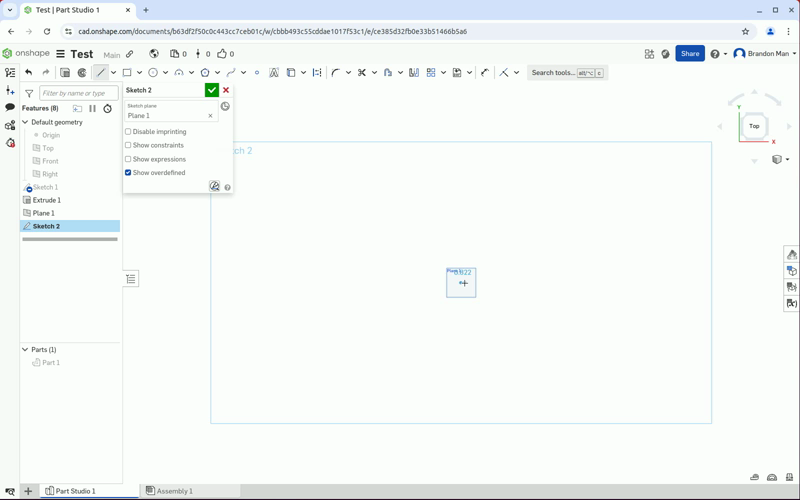
scroll(6)
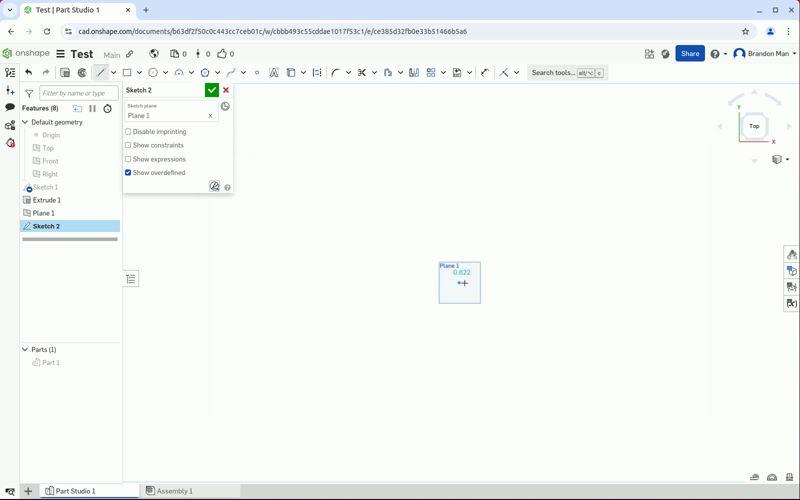
scroll(6)
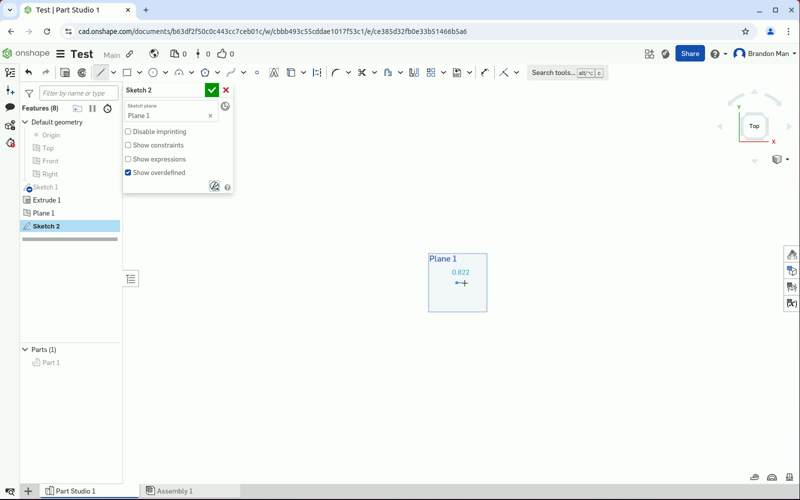
scroll(6)
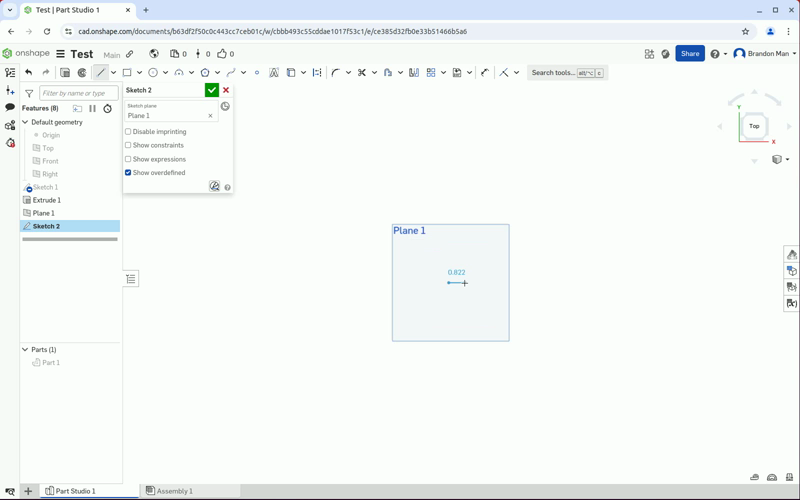
scroll(6)
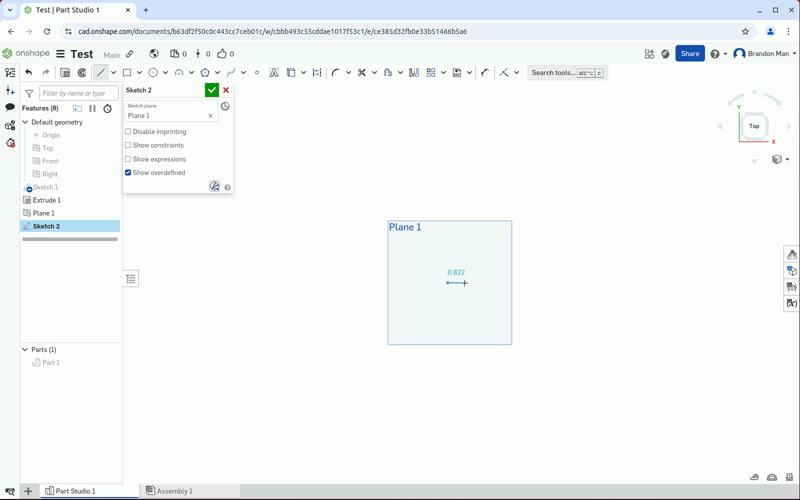
scroll(6)
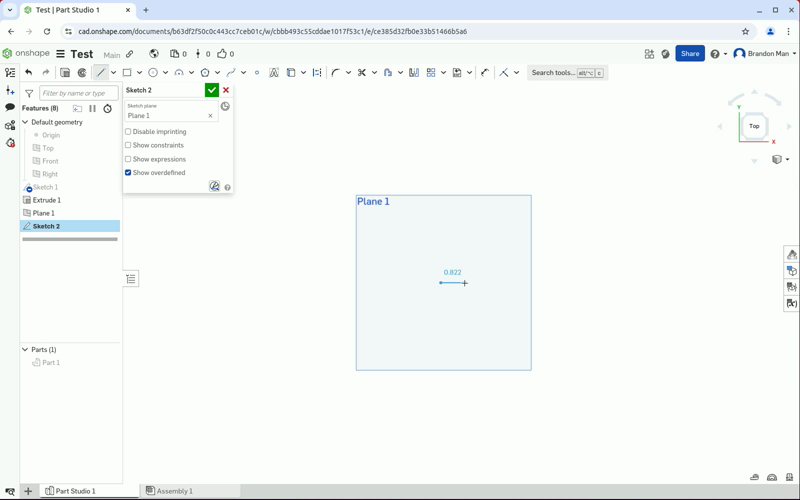
scroll(6)
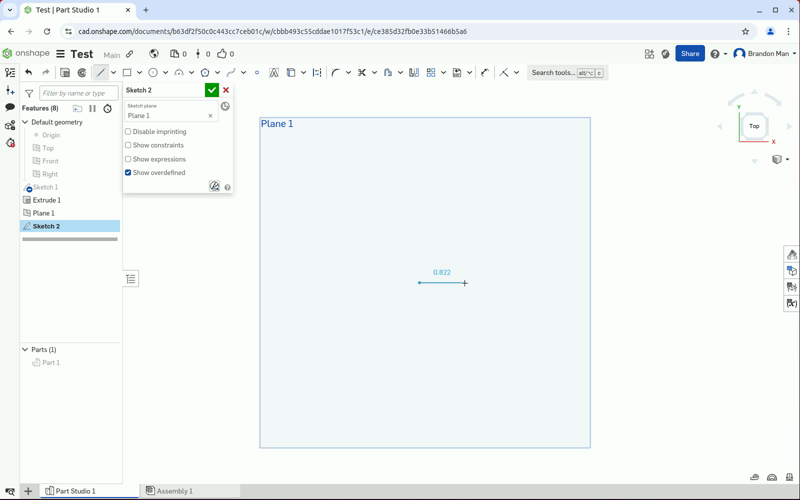
click(464, 282)
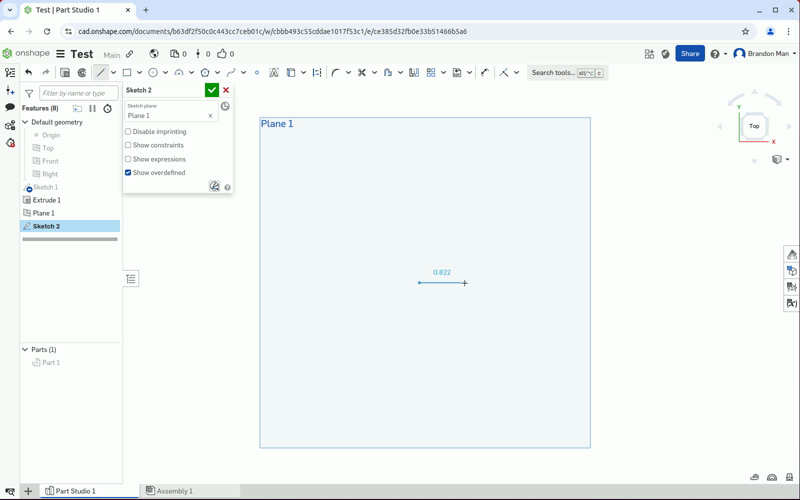
scroll(-6)
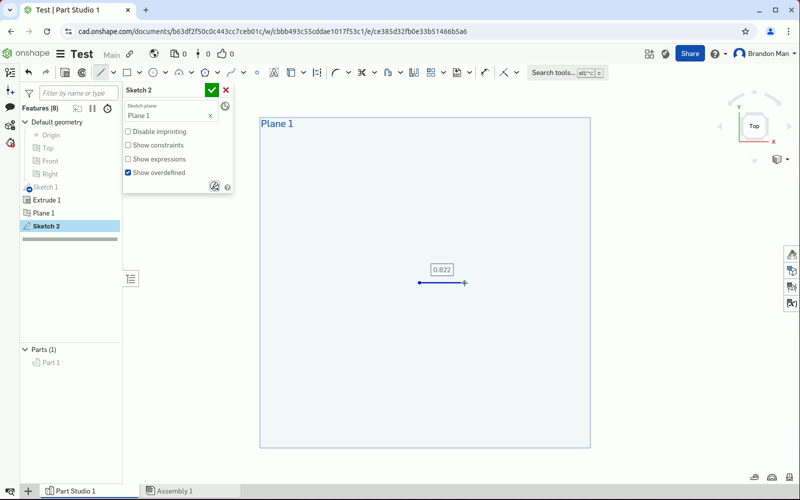
scroll(-6)
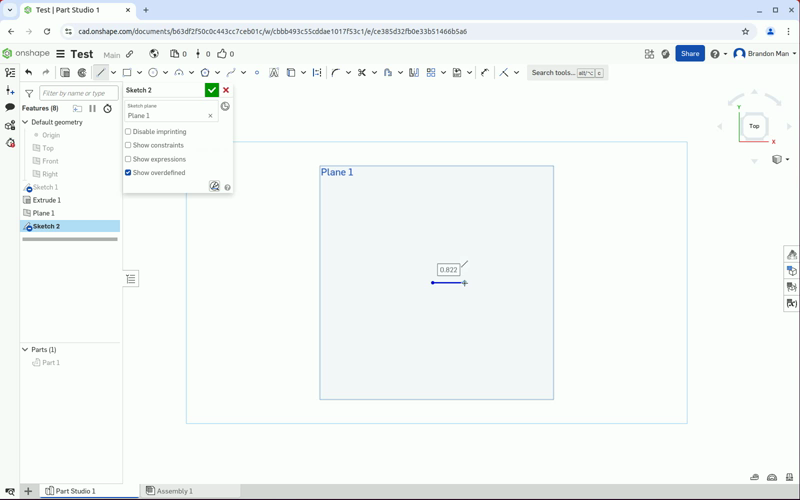
scroll(-6)
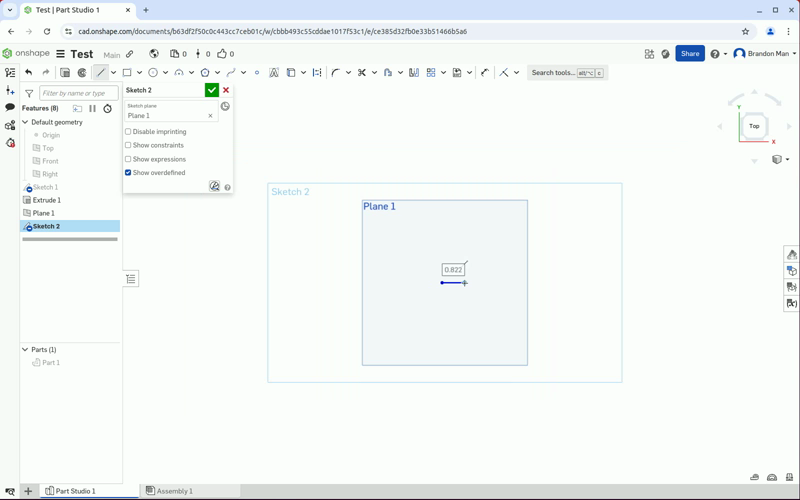
scroll(-6)
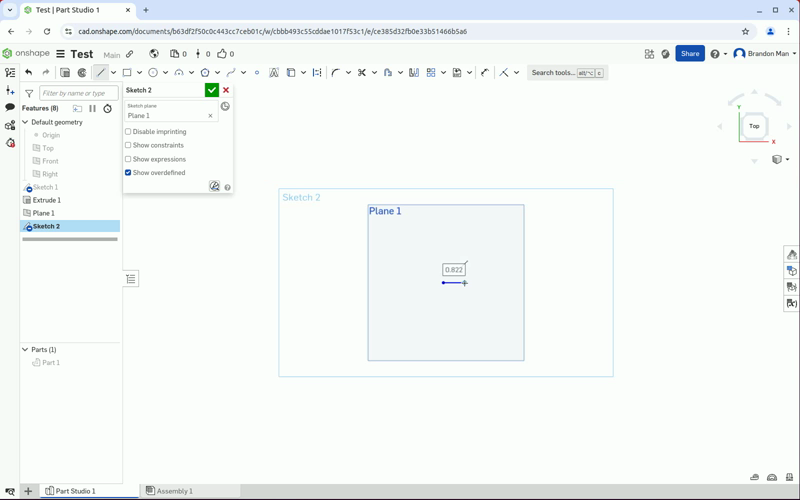
scroll(-6)
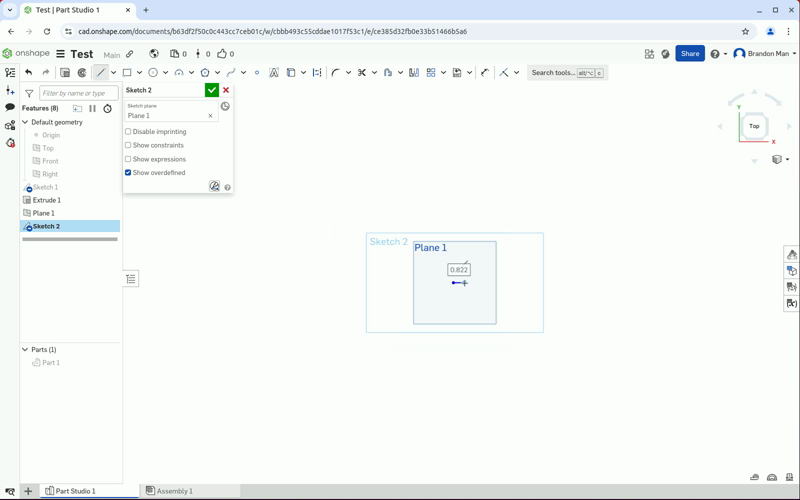
scroll(-6)
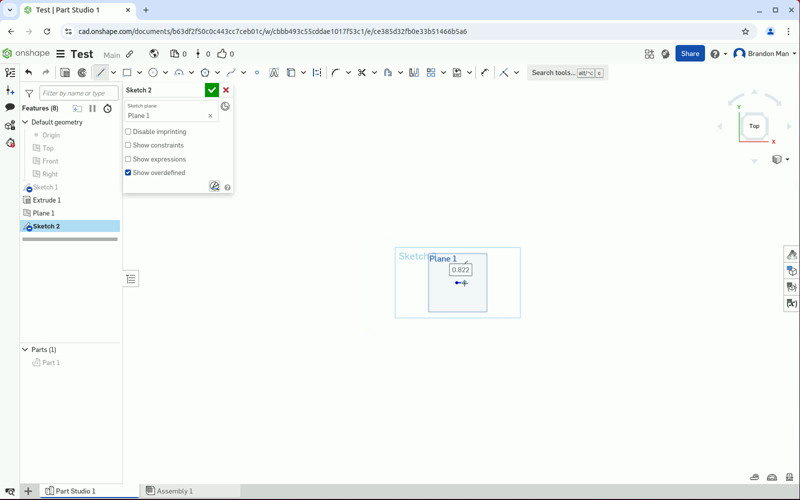
scroll(-6)
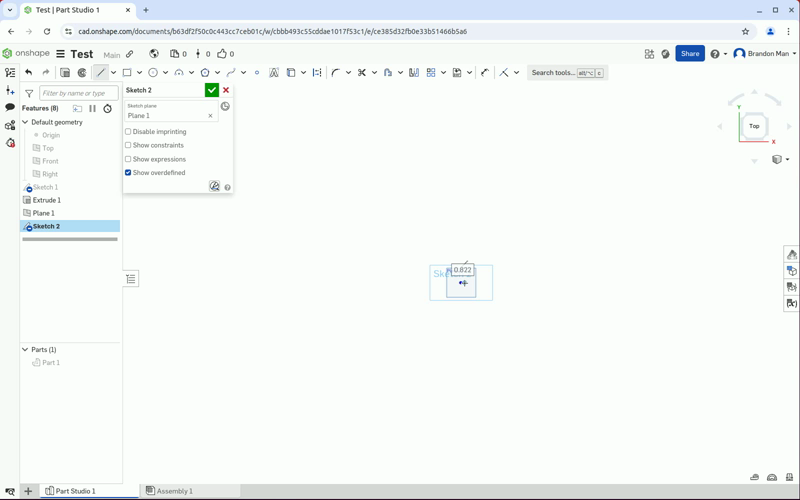
key_up(shift)
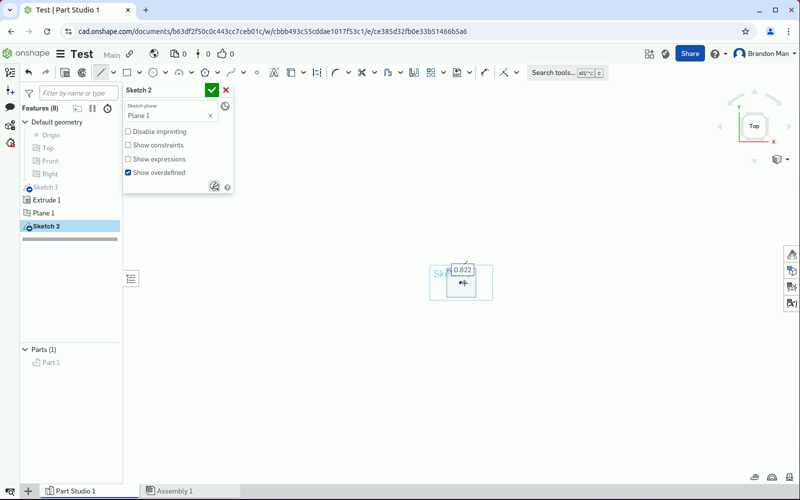
key_down(shift)
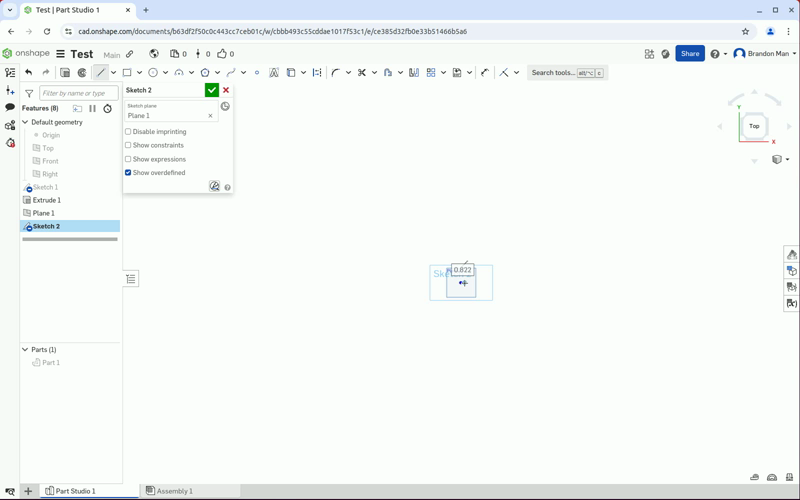
mouse_move(494, 282)
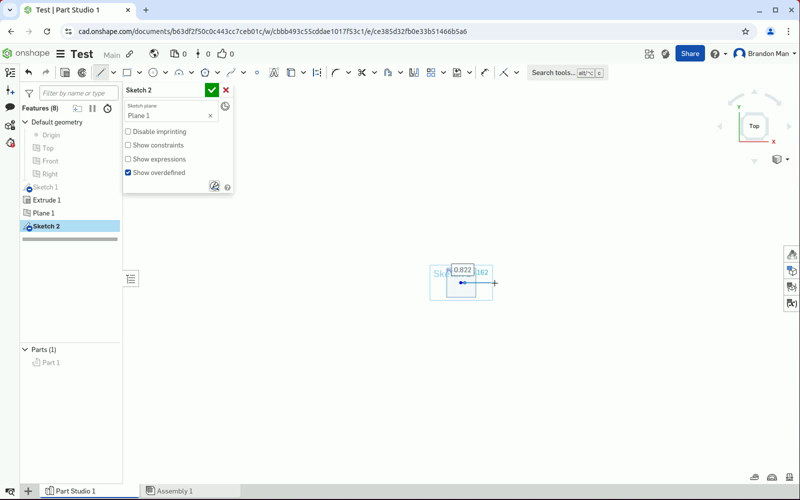
mouse_move(464, 250)
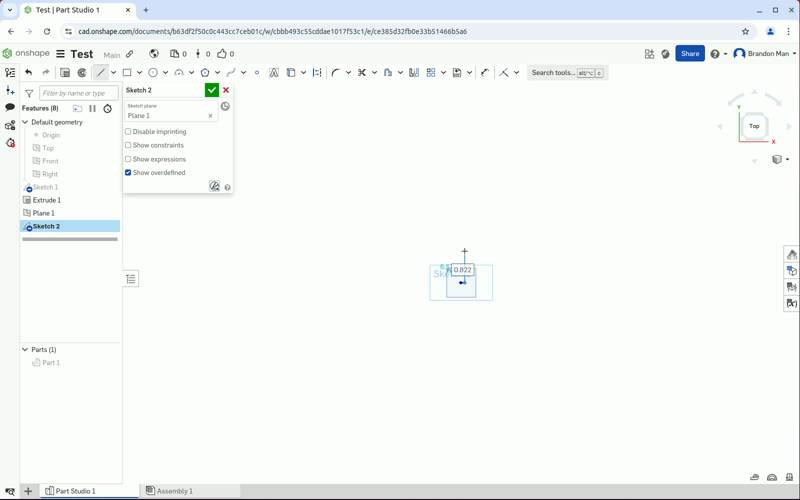
click(464, 250)
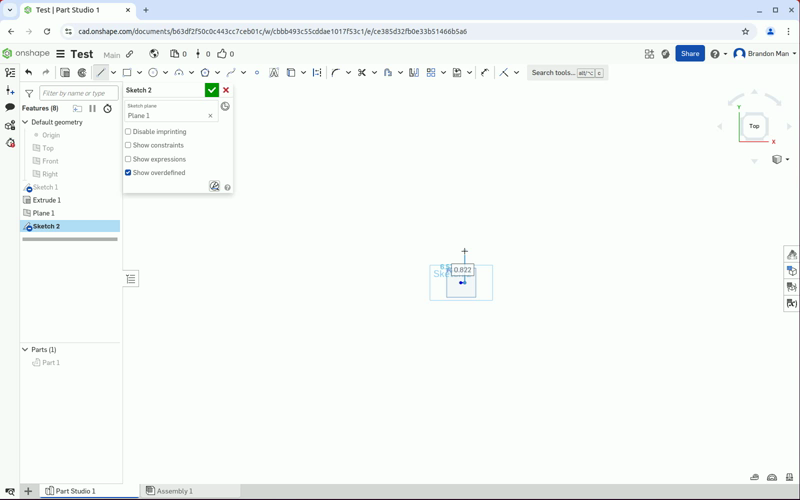
key_up(shift)
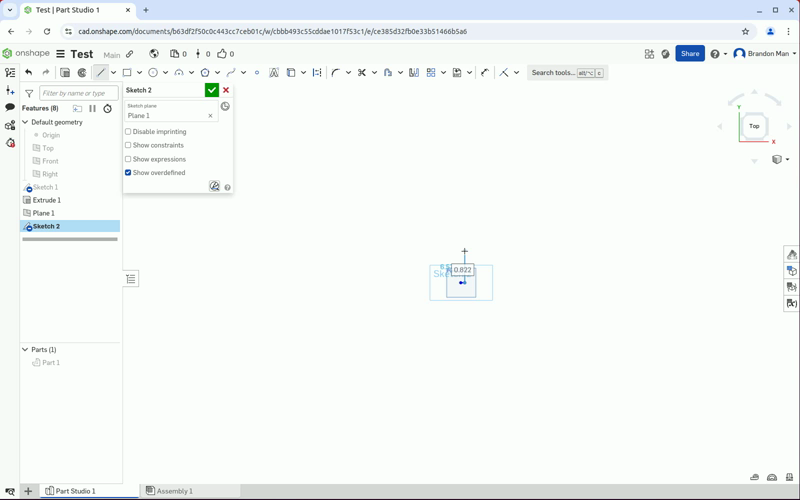
key_down(shift)
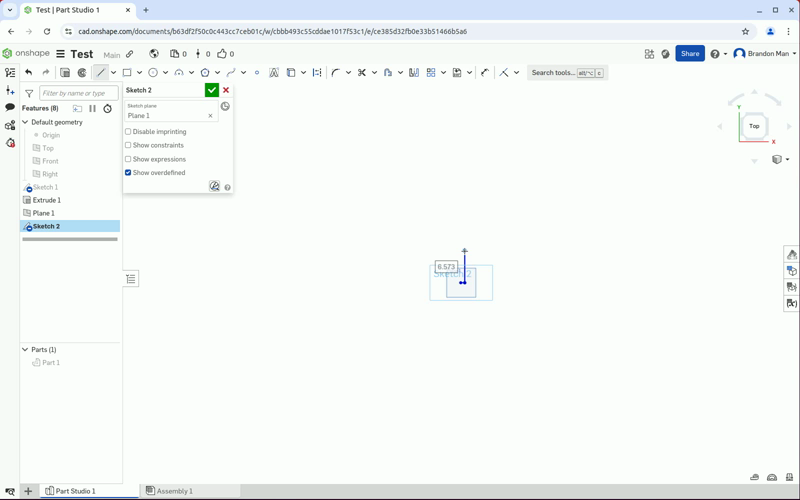
mouse_move(494, 250)
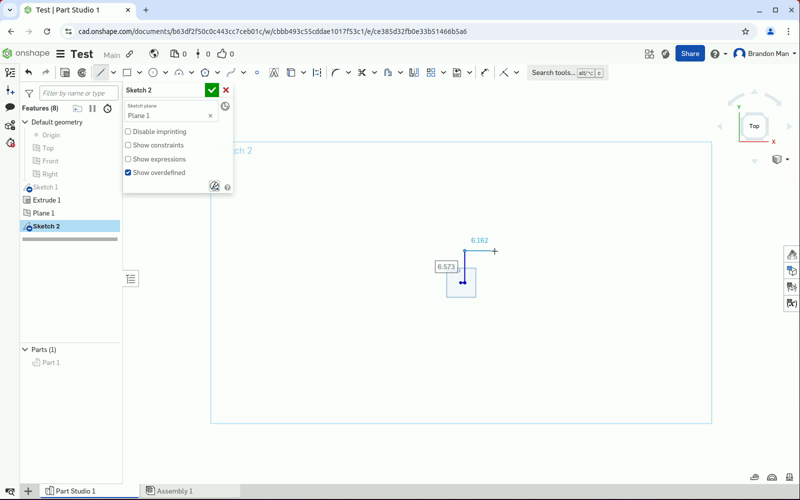
mouse_move(460, 250)
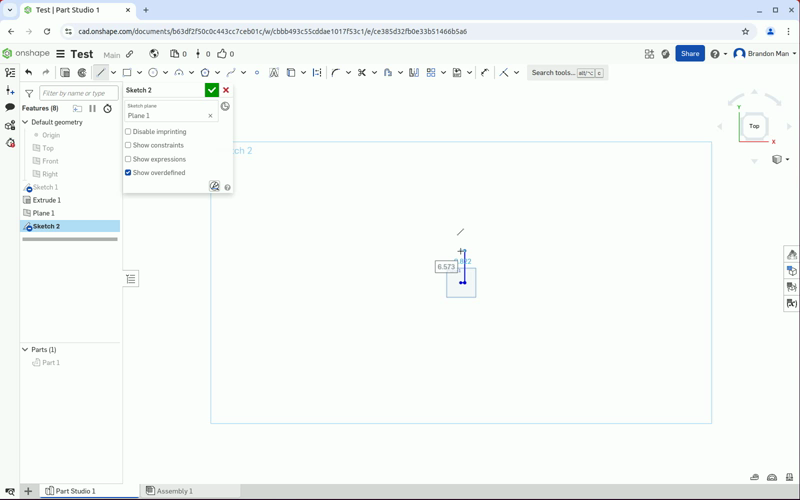
scroll(6)
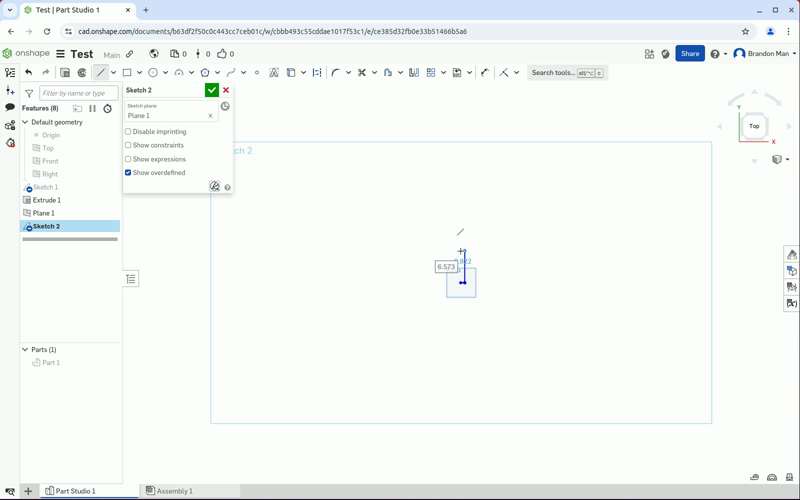
scroll(6)
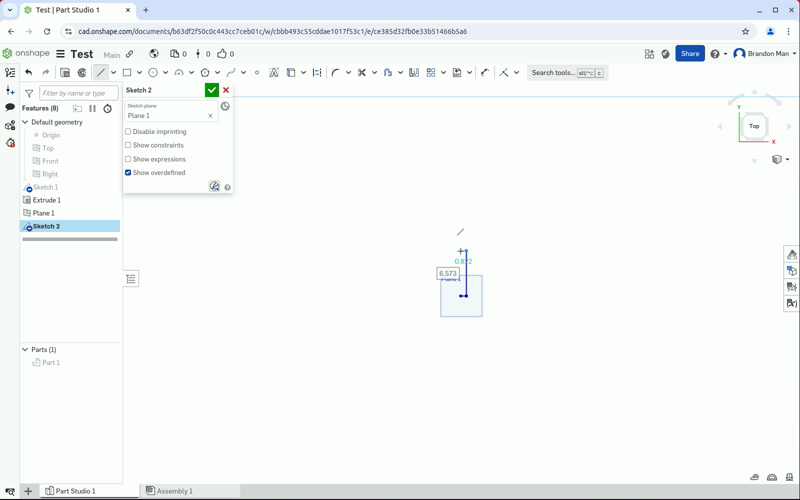
scroll(6)
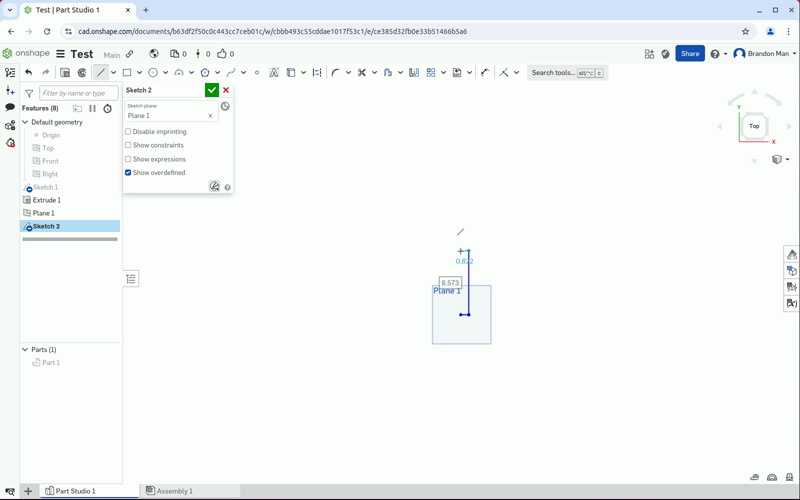
scroll(6)
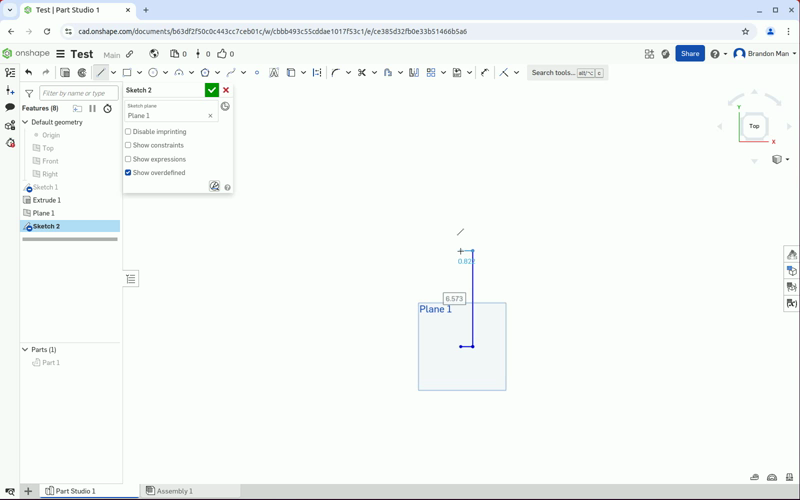
scroll(6)
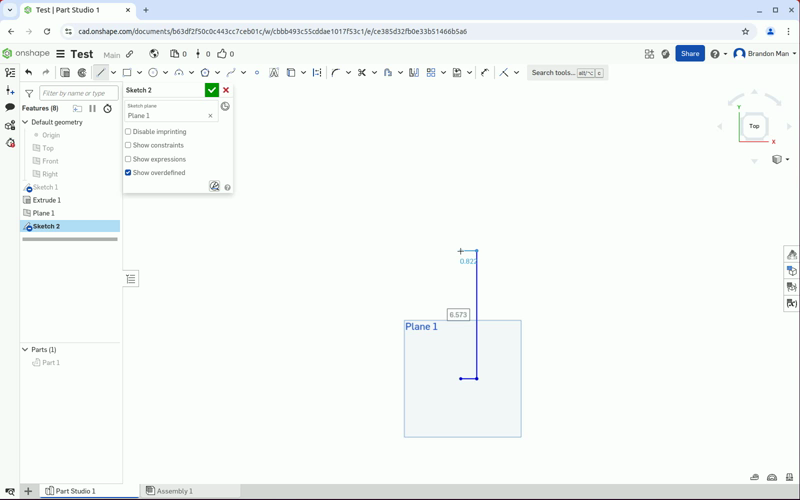
scroll(6)
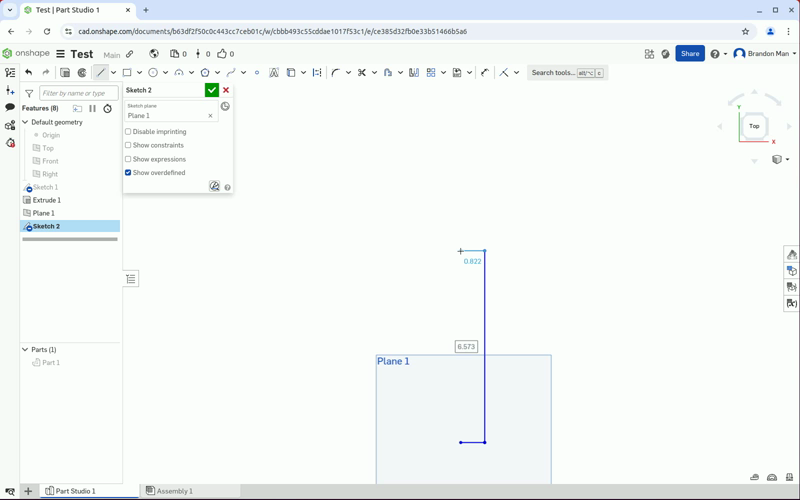
scroll(6)
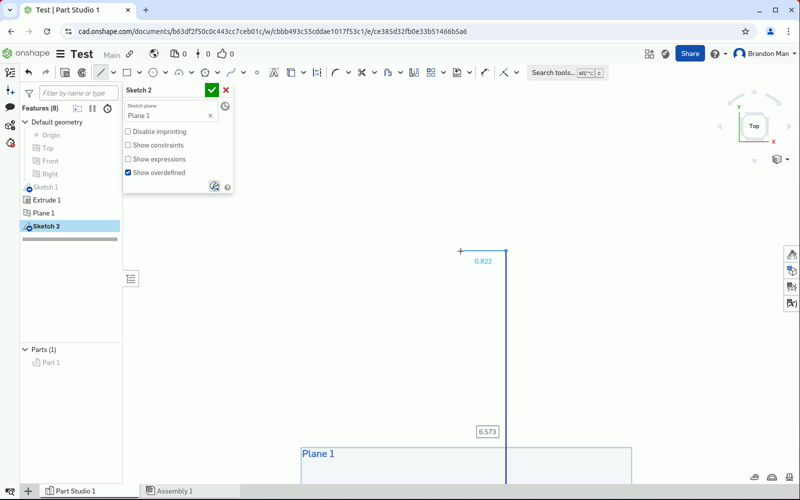
click(460, 250)
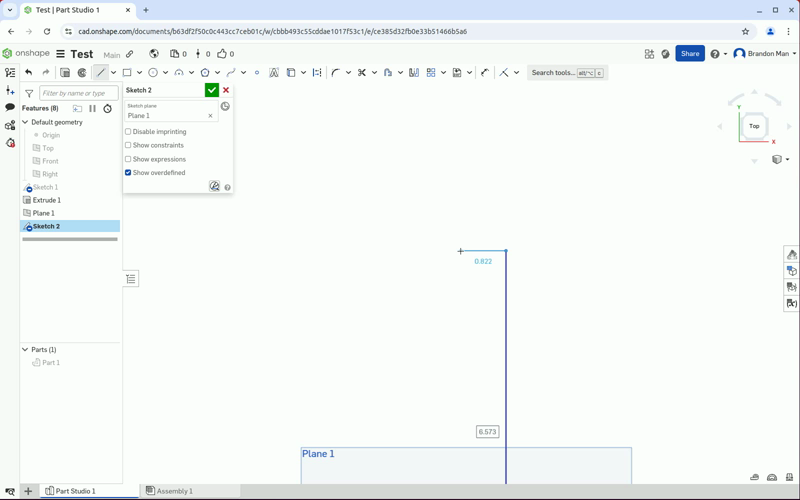
scroll(-6)
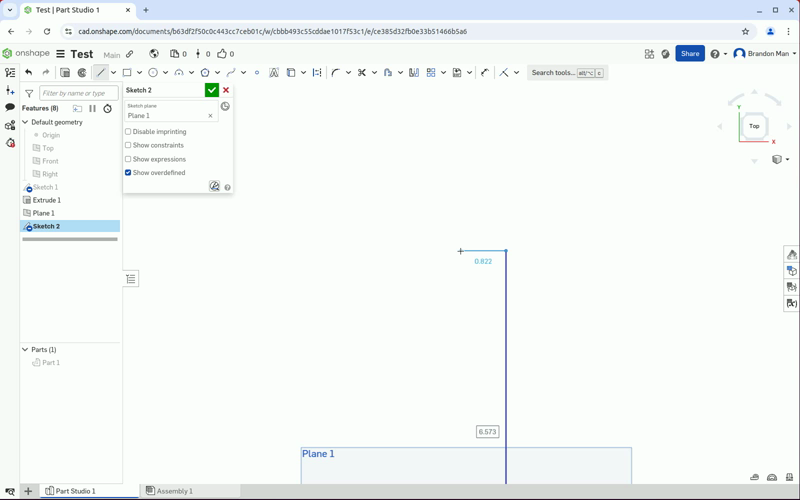
scroll(-6)
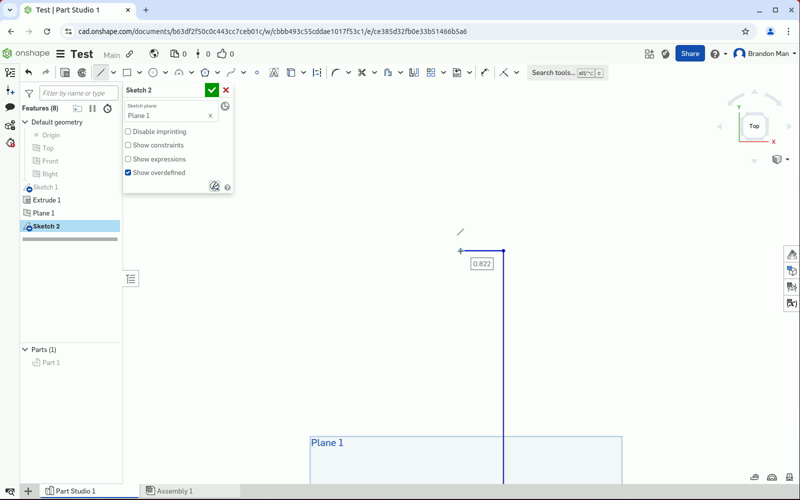
scroll(-6)
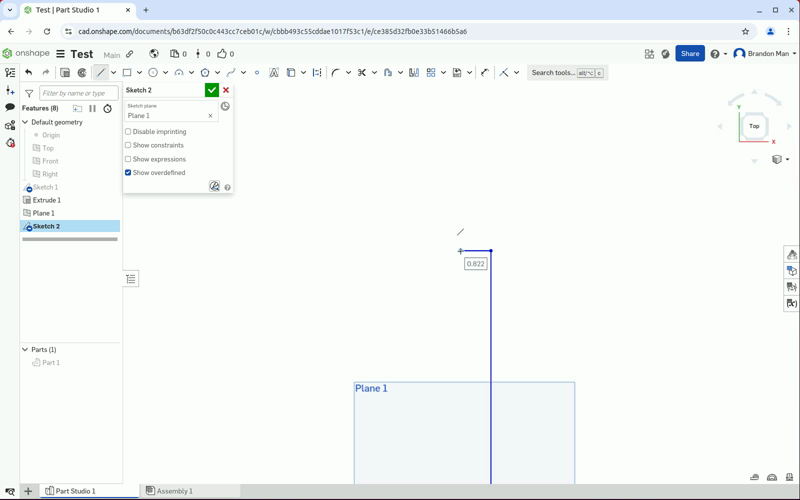
scroll(-6)
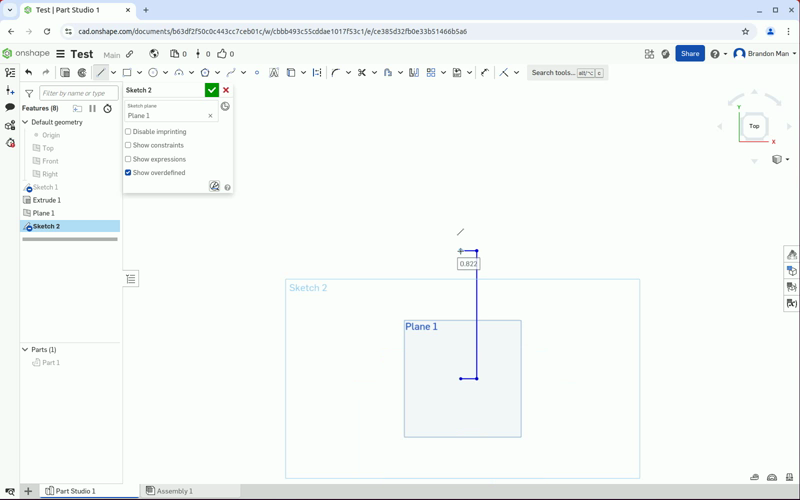
scroll(-6)
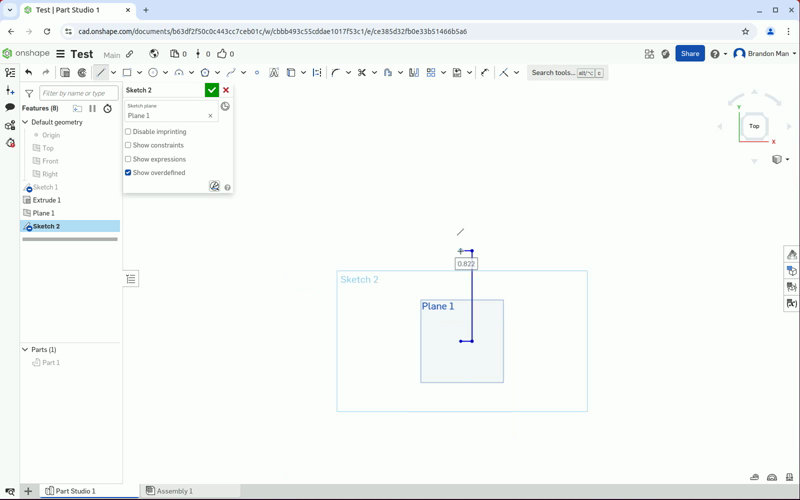
scroll(-6)
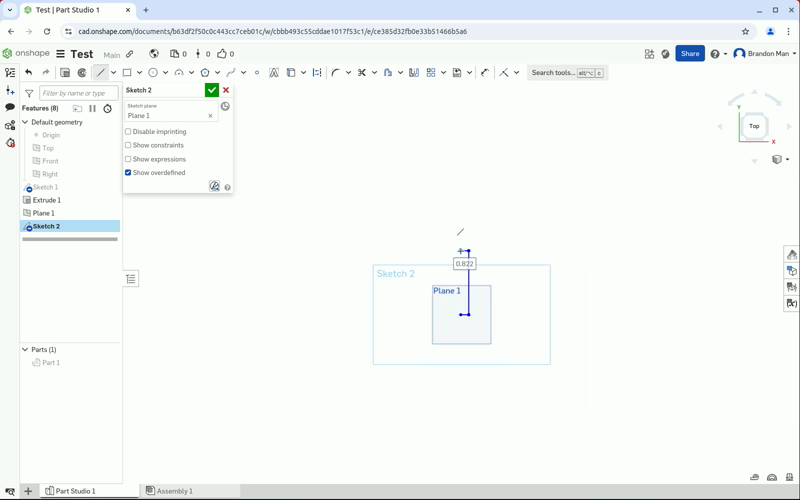
scroll(-6)
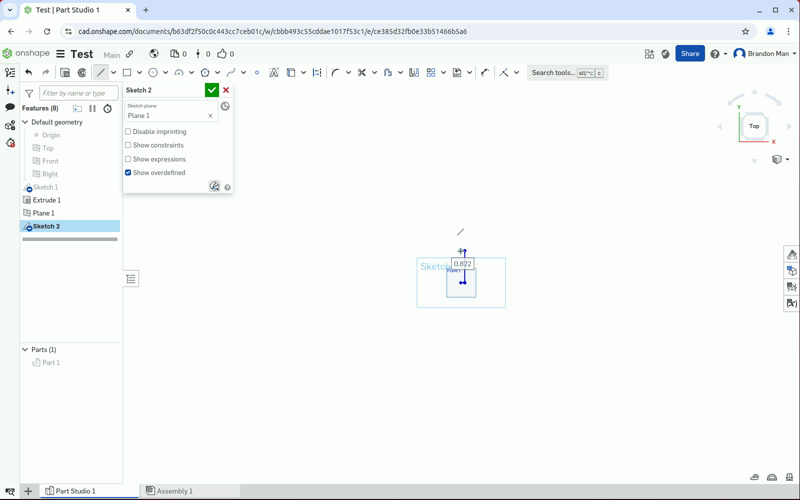
key_up(shift)
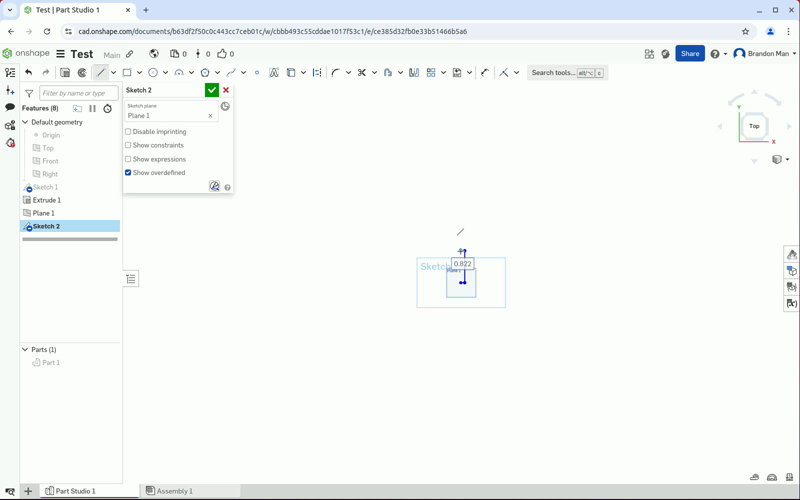
mouse_move(490, 250)
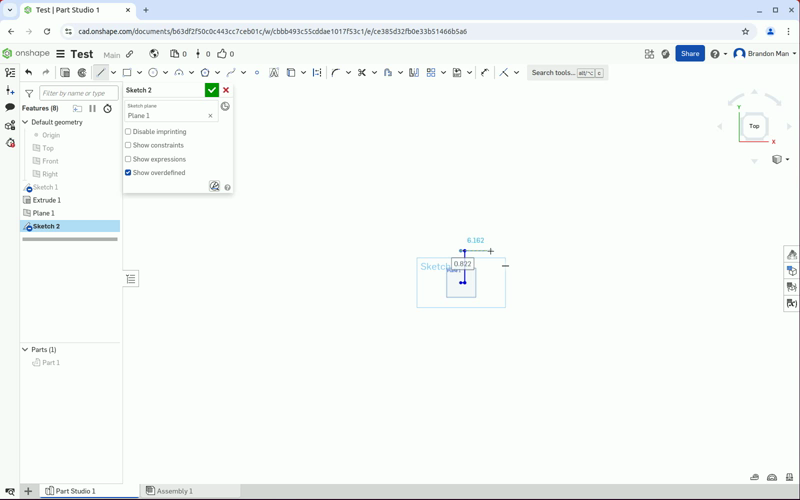
key_down(shift)
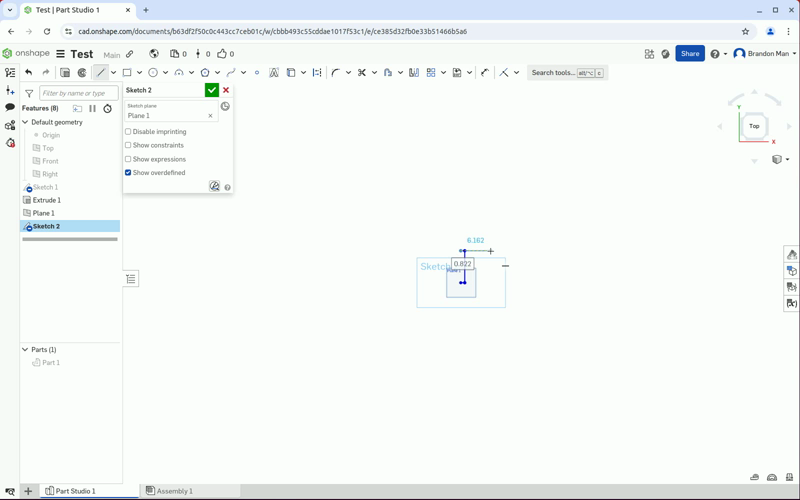
mouse_move(460, 282)
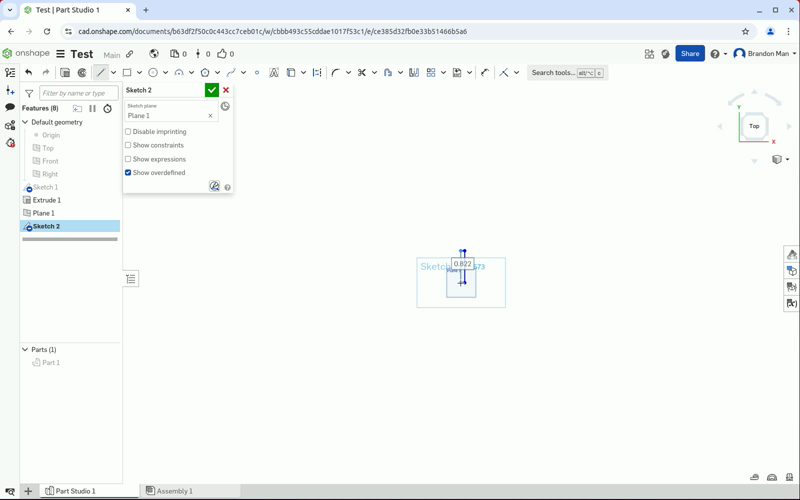
scroll(6)
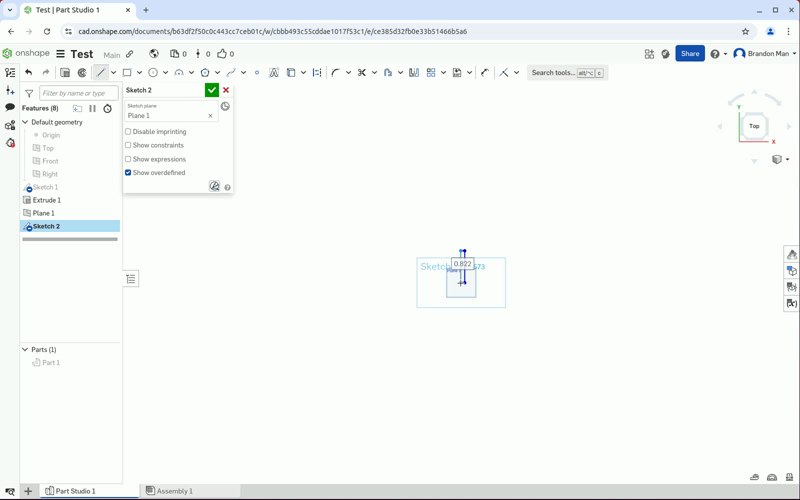
scroll(6)
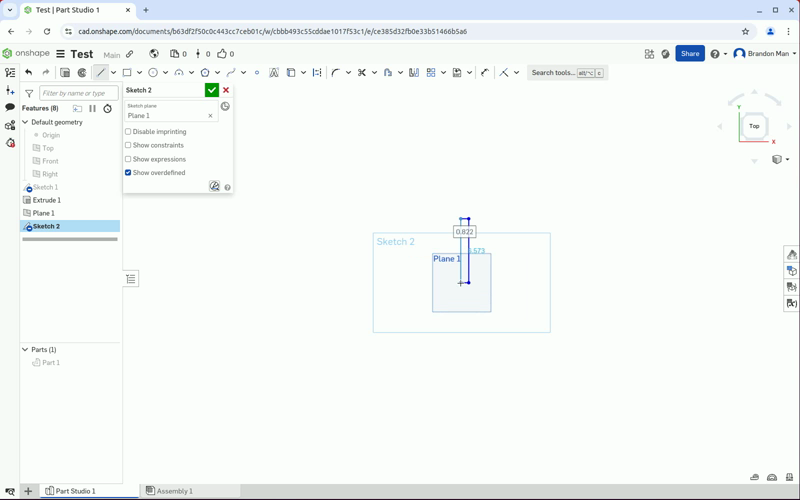
scroll(6)
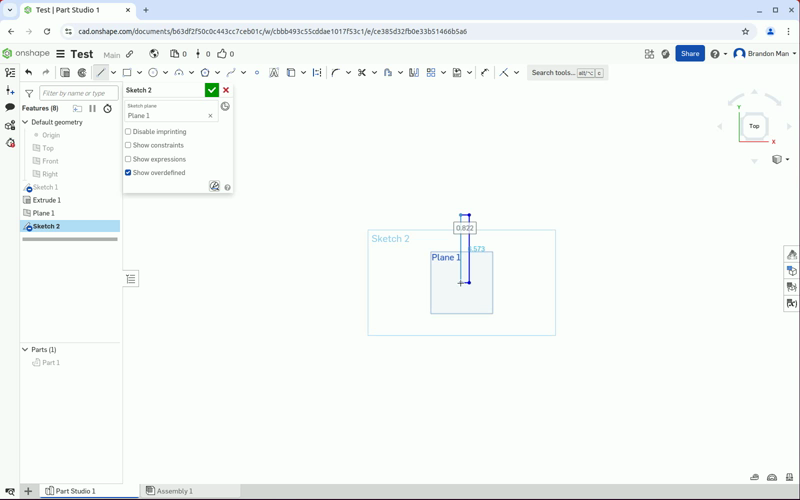
scroll(6)
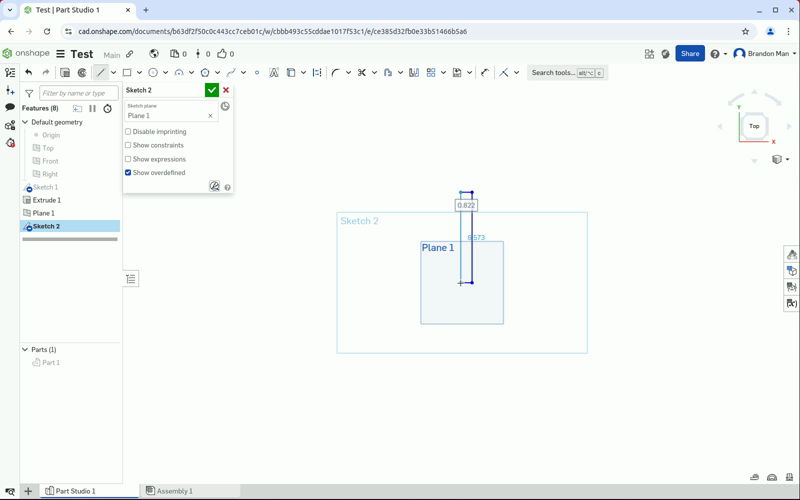
scroll(6)
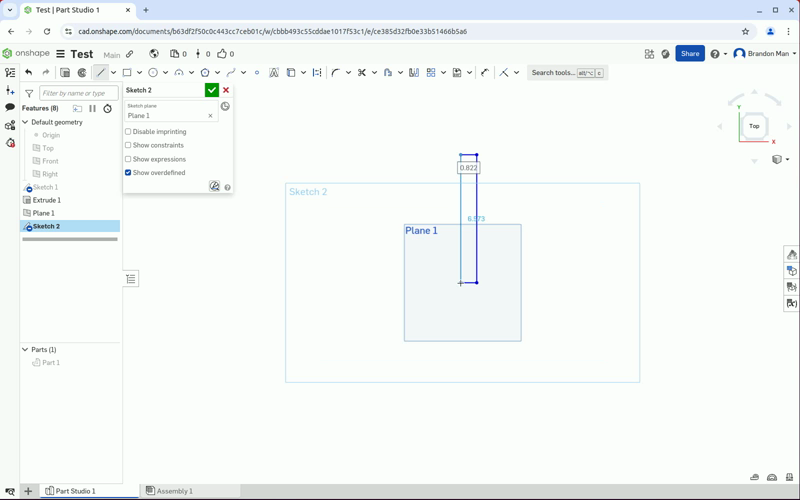
scroll(6)
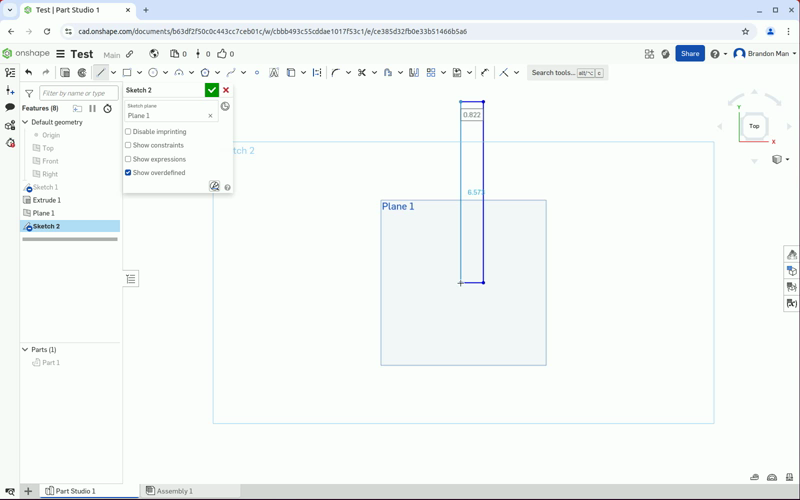
scroll(6)
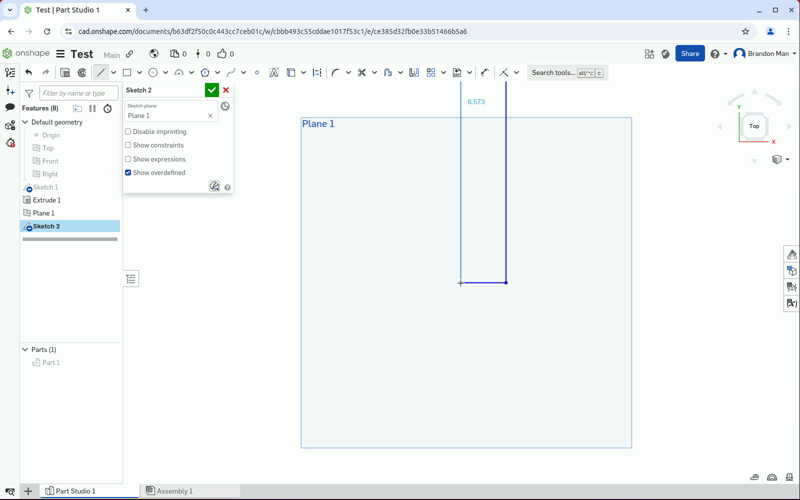
key_up(shift)
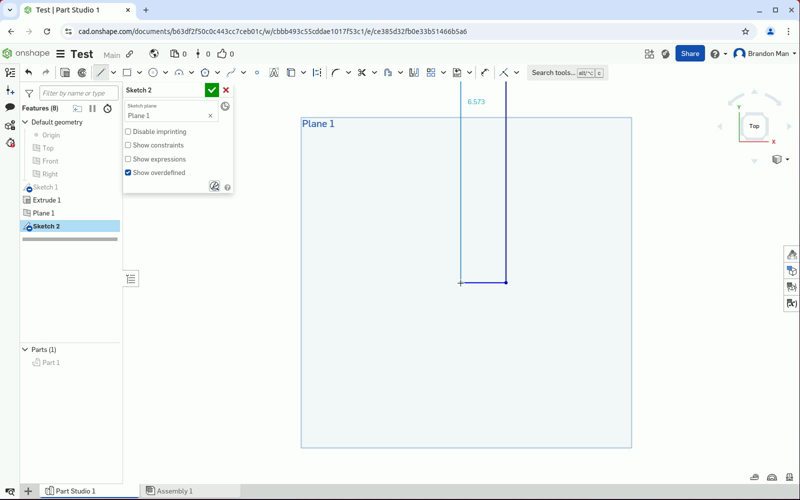
click(460, 282)
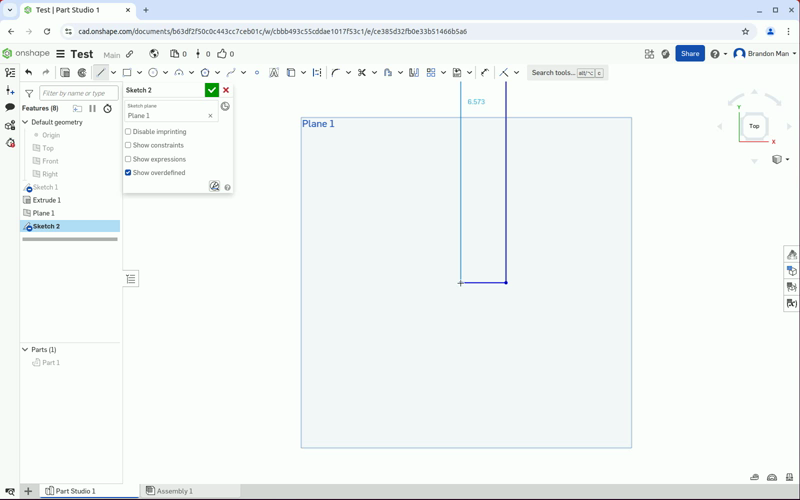
scroll(-6)
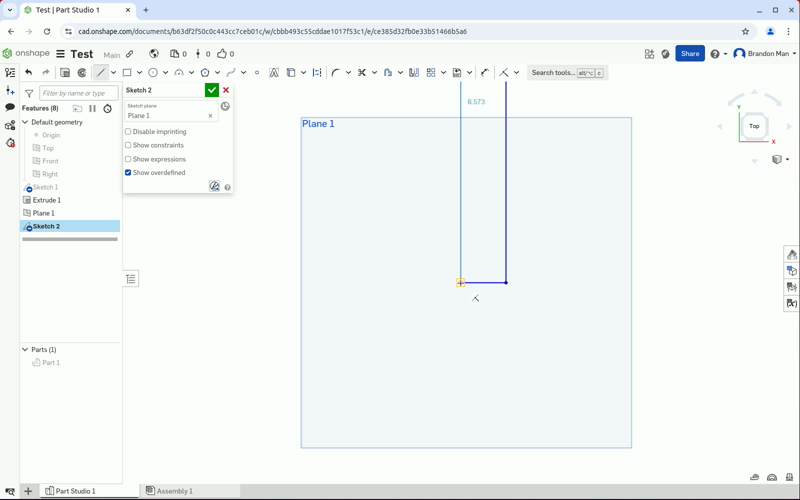
scroll(-6)
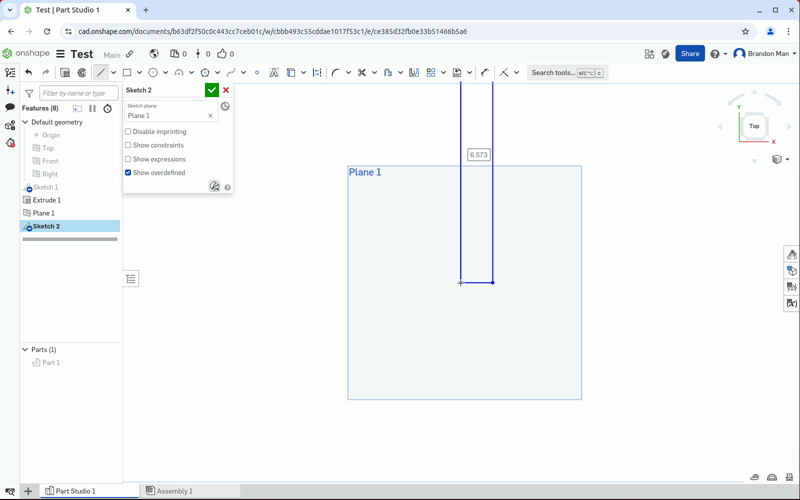
scroll(-6)
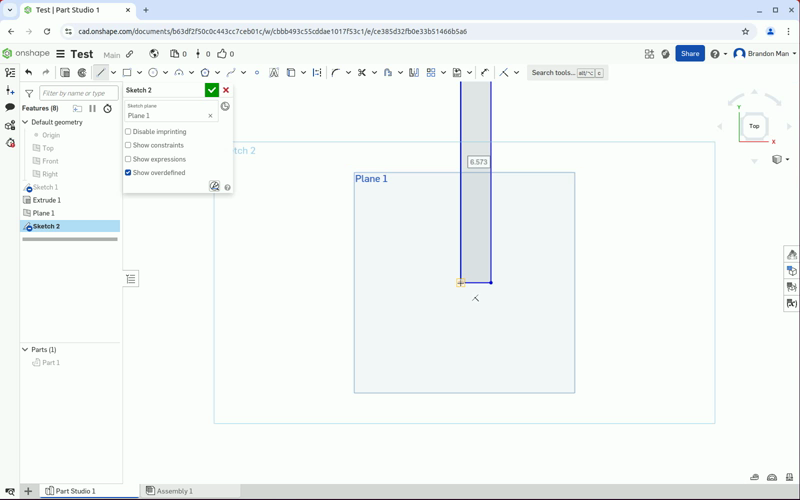
scroll(-6)
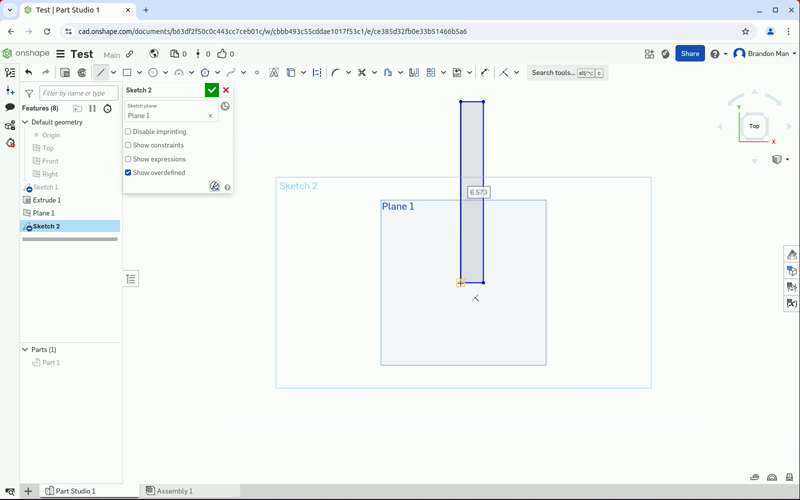
scroll(-6)
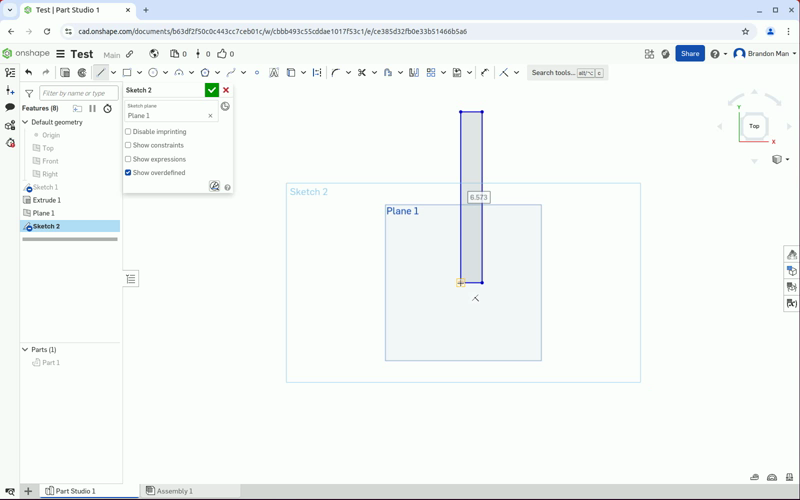
scroll(-6)
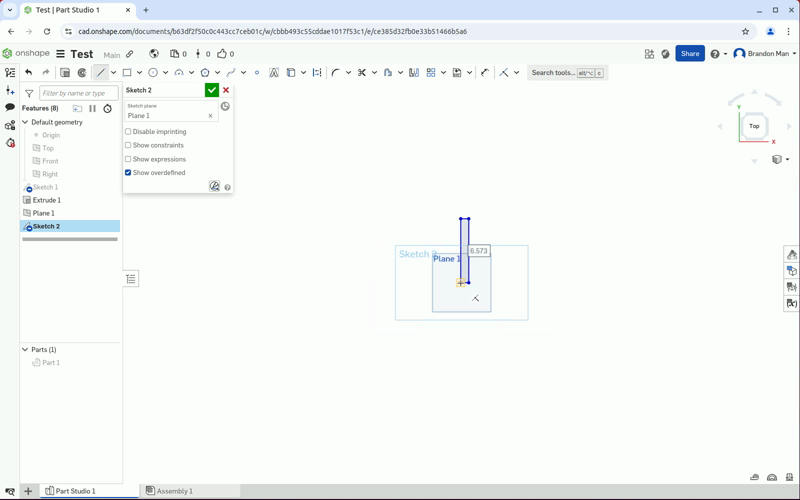
scroll(-6)
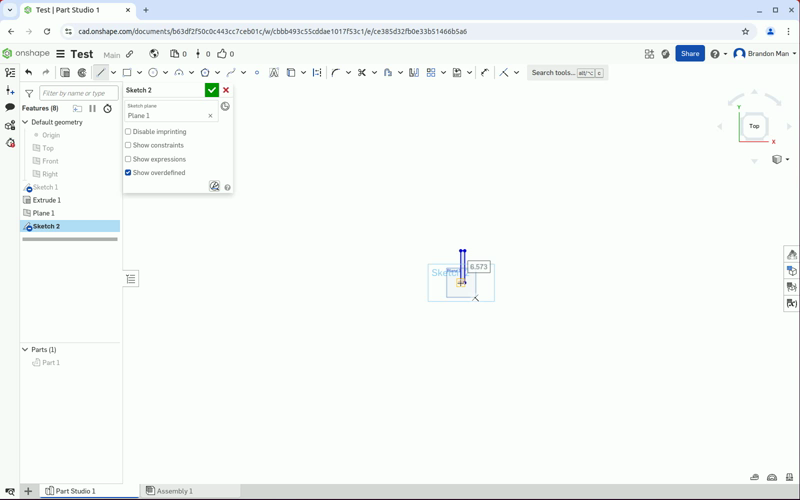
key(esc)
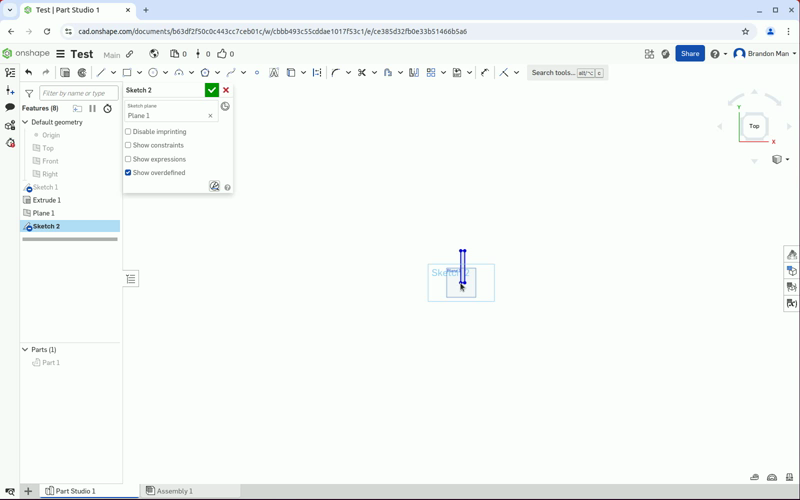
mouse_move(462, 271)
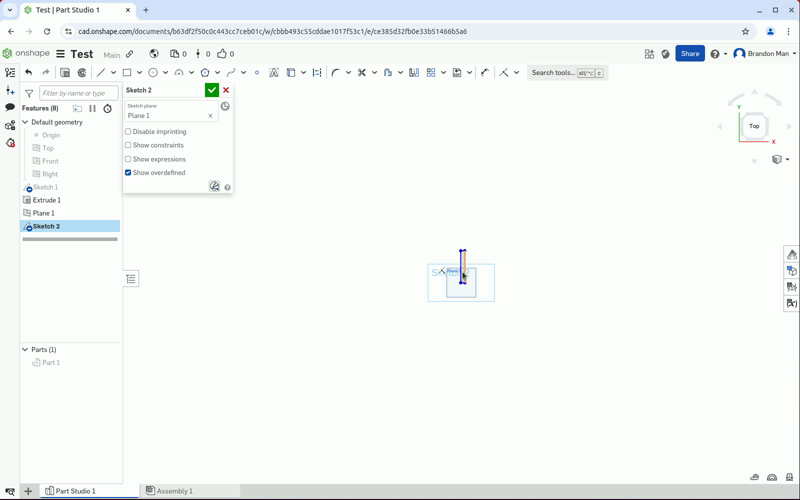
scroll(6)
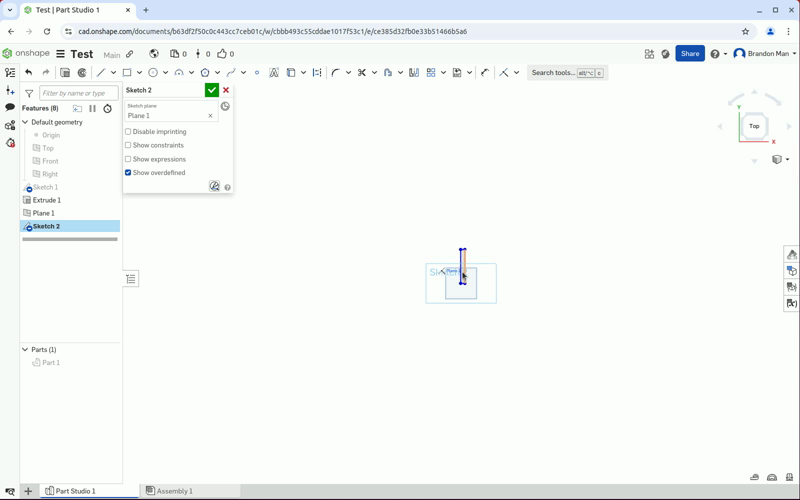
scroll(6)
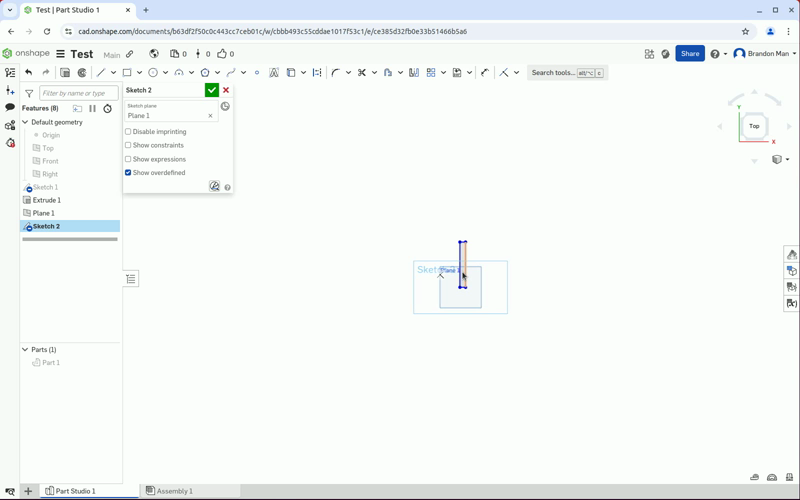
scroll(6)
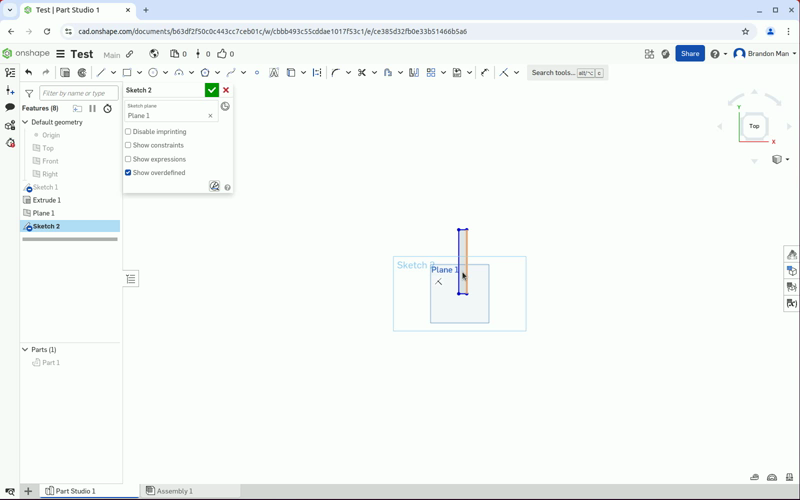
scroll(6)
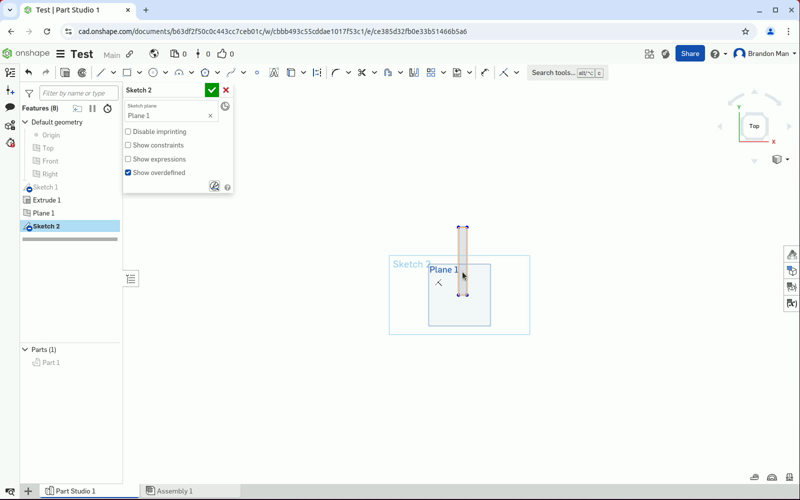
scroll(6)
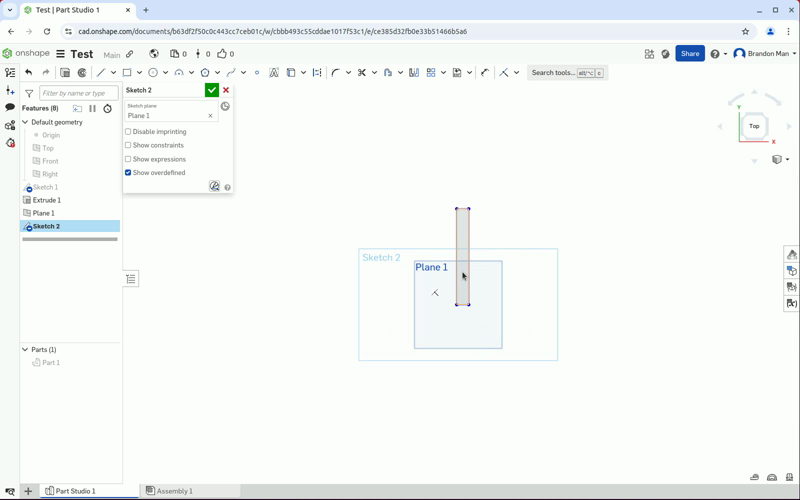
scroll(6)
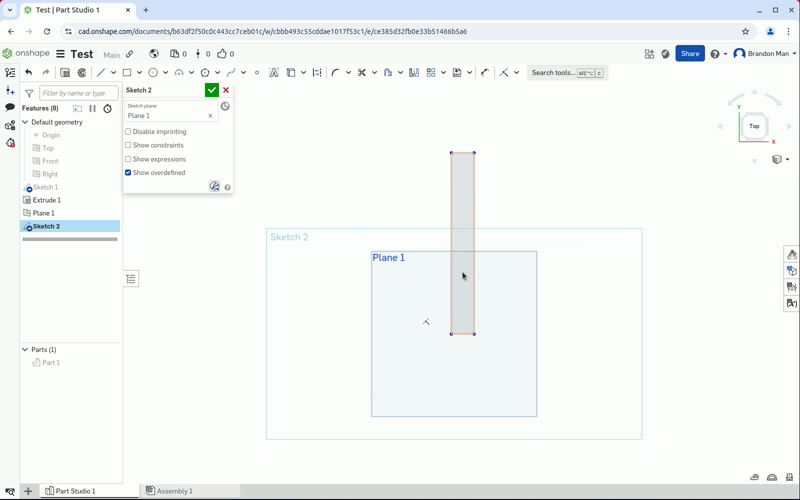
scroll(6)
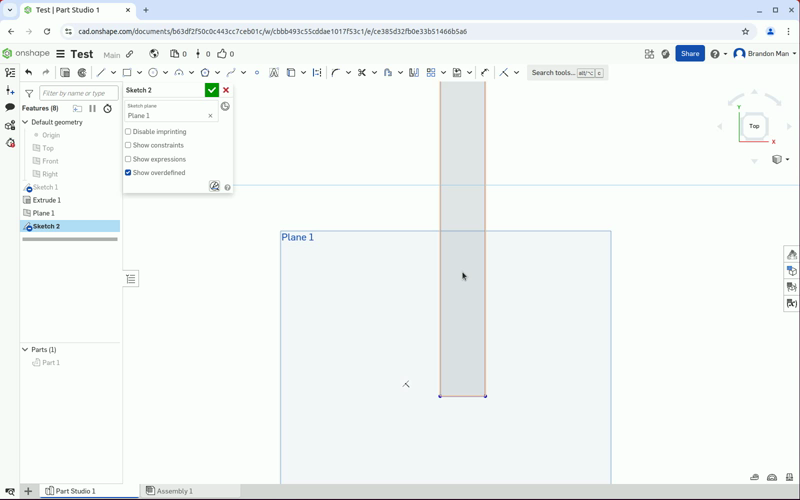
click(462, 271)
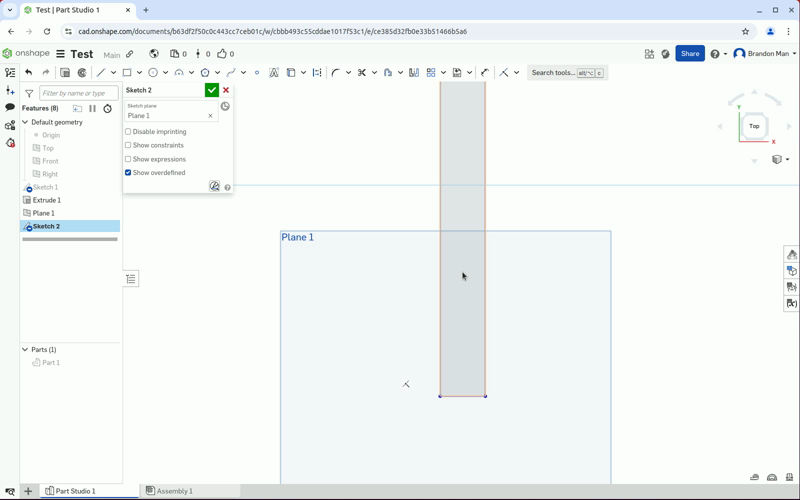
scroll(-6)
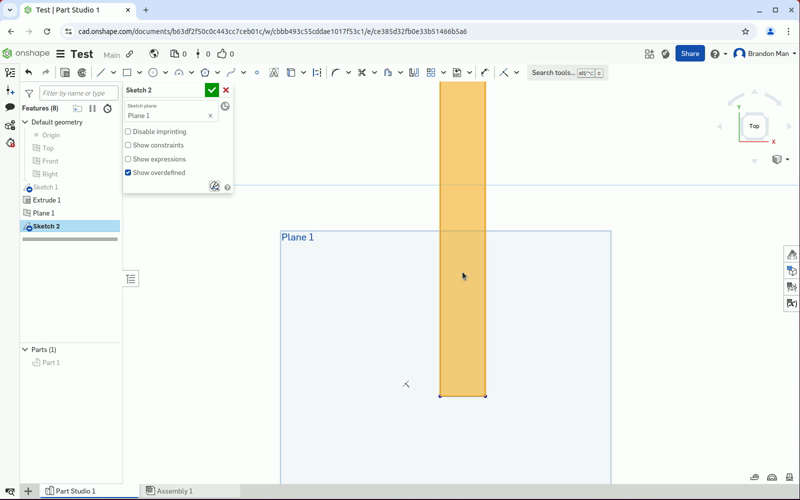
scroll(-6)
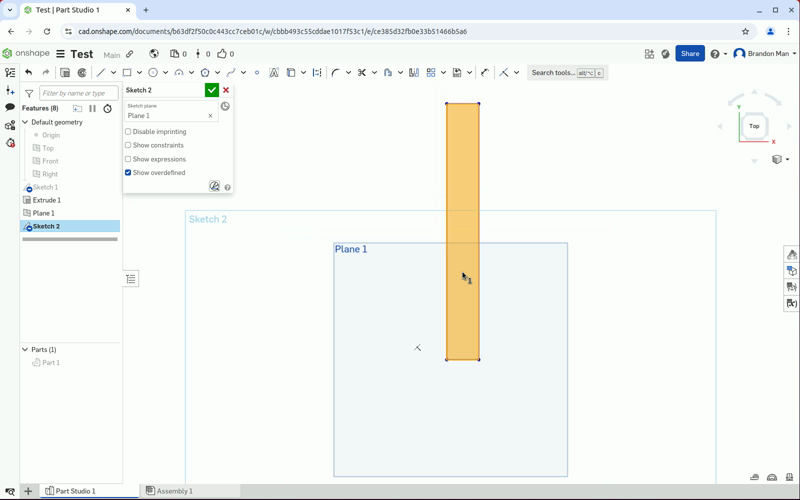
scroll(-6)
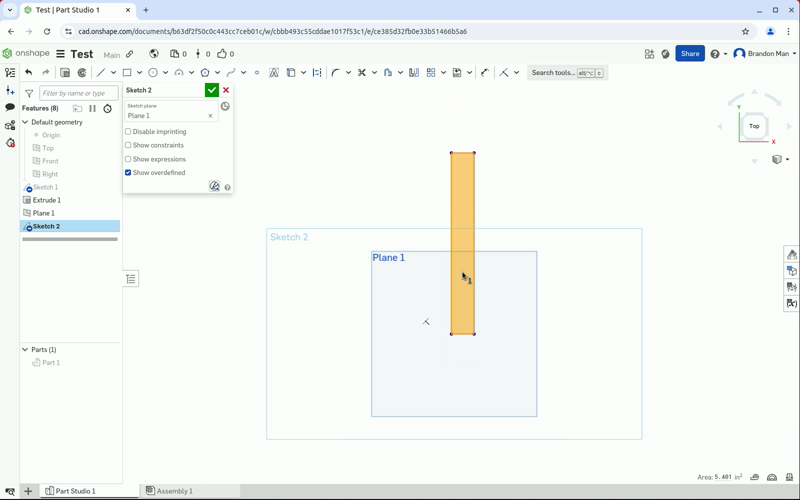
scroll(-6)
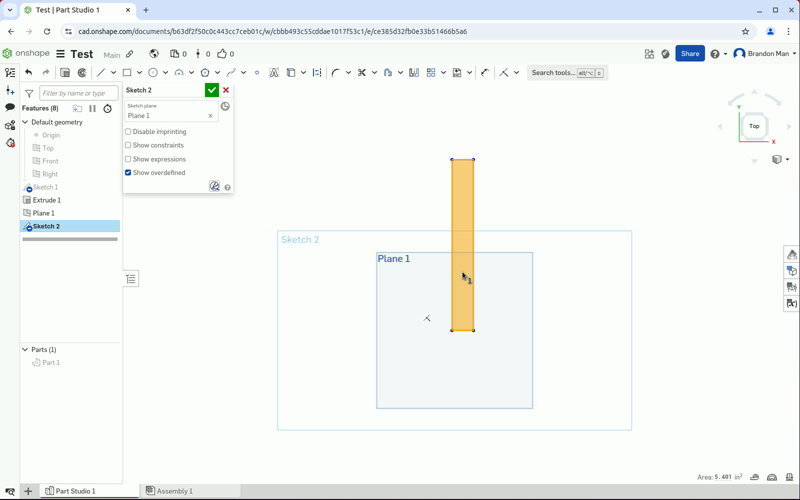
scroll(-6)
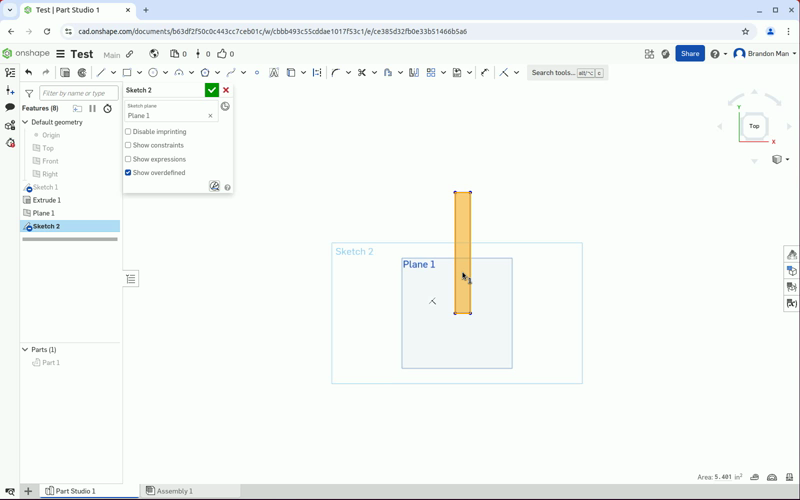
scroll(-6)
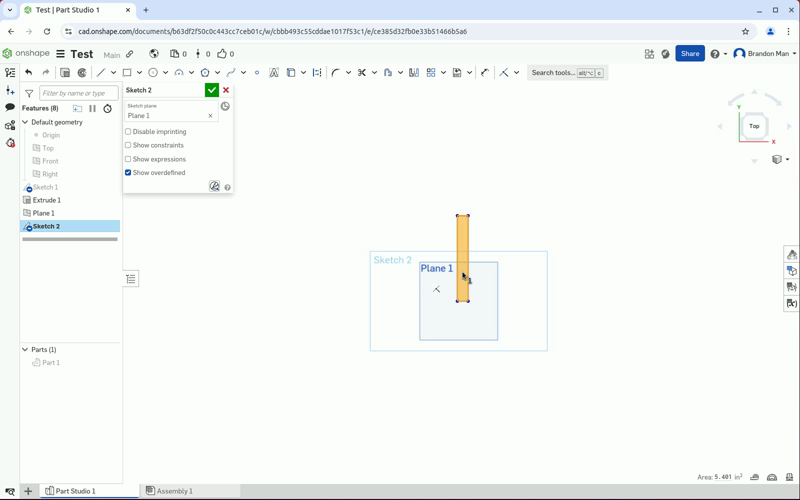
scroll(-6)
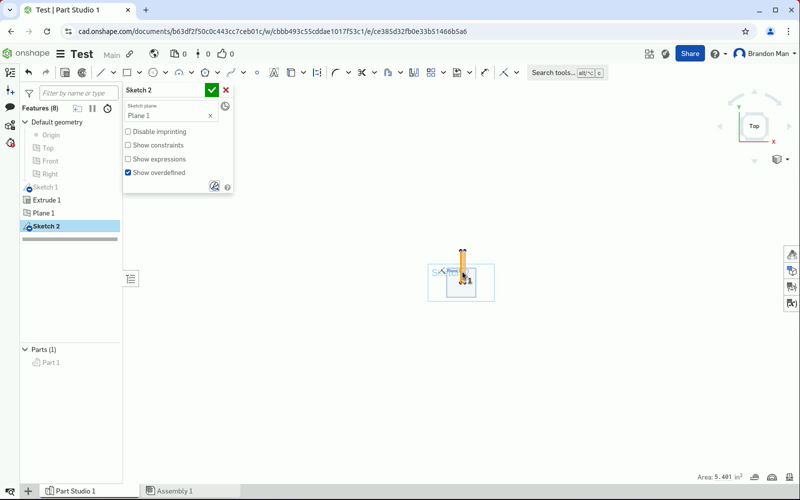
mouse_move(73, 352)
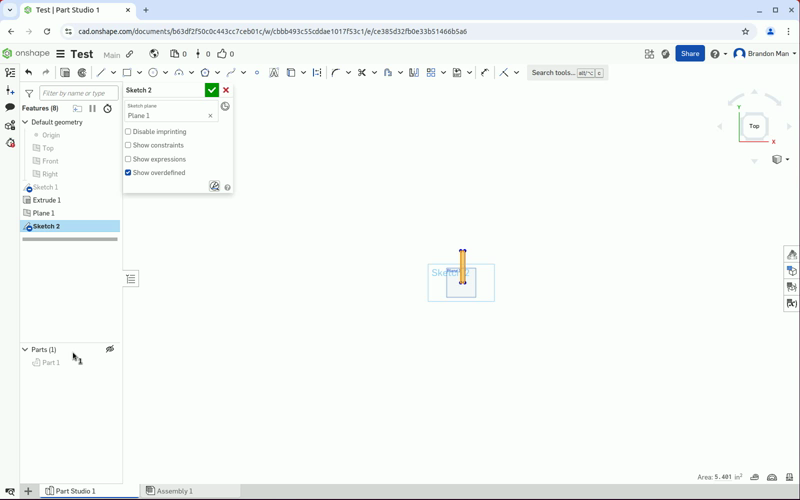
key(shift+y)
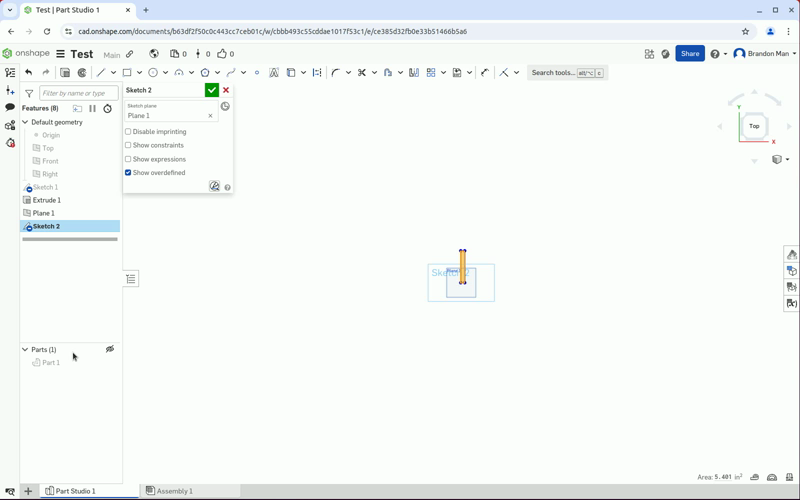
key(shift+e)
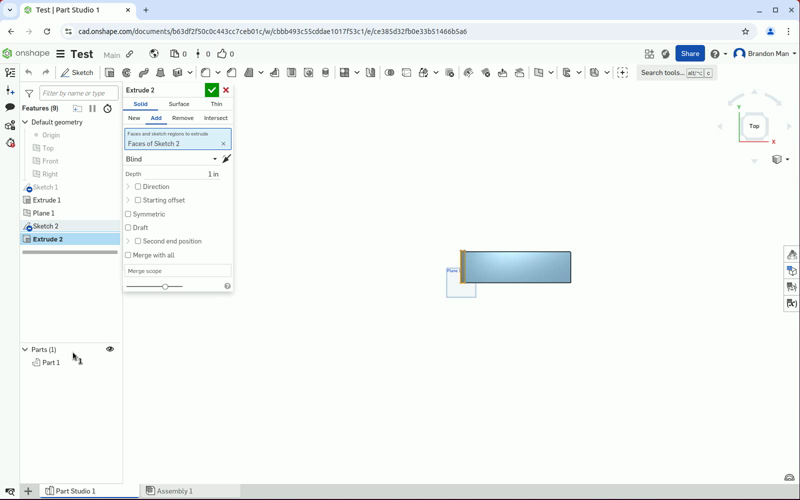
mouse_move(143, 106)
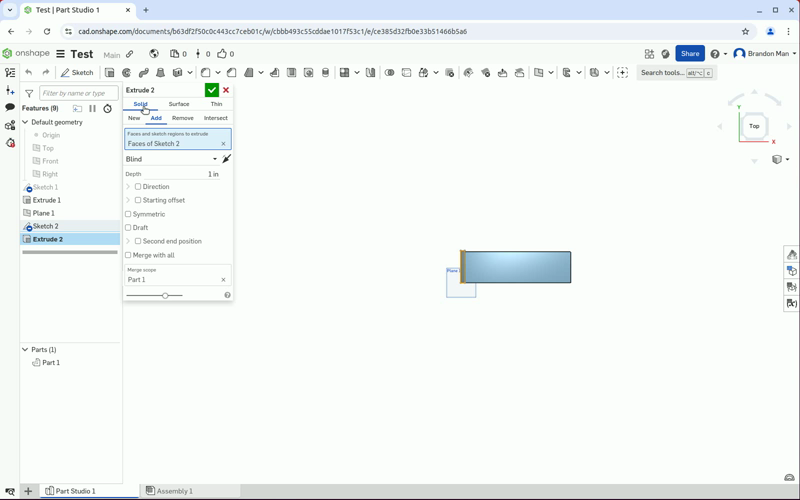
click(143, 106)
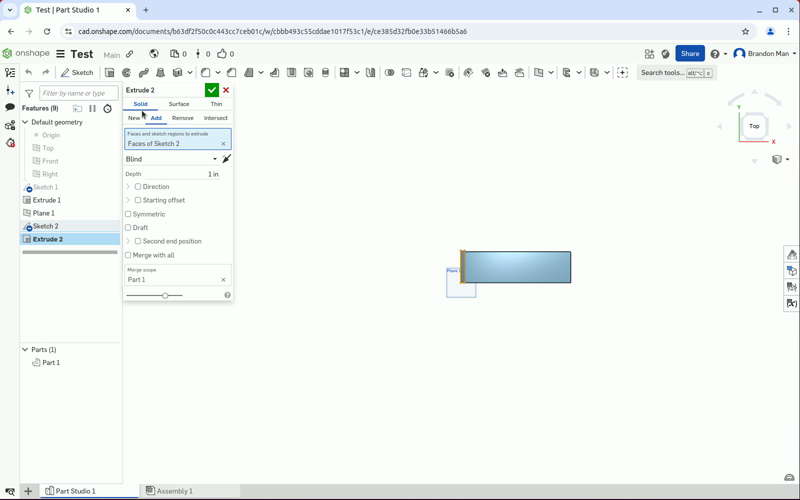
mouse_move(137, 120)
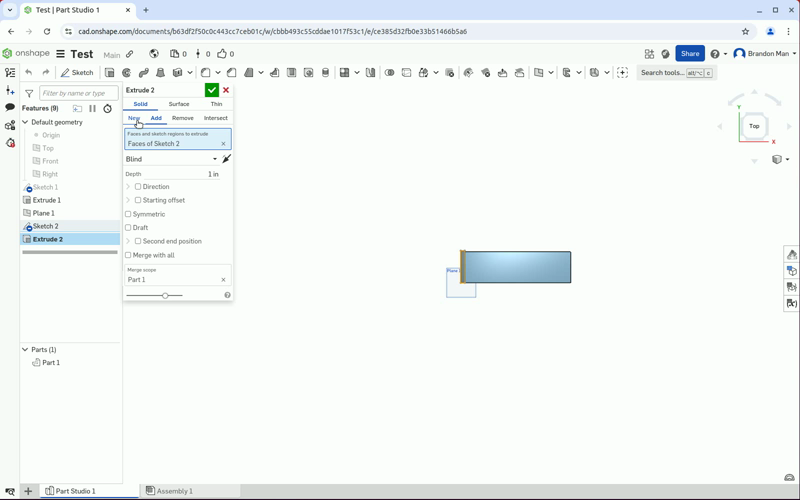
click(137, 120)
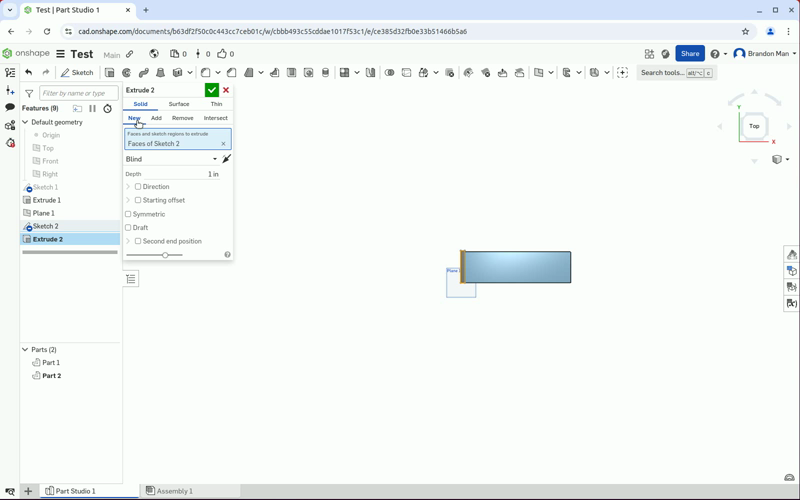
key(tab, 4)
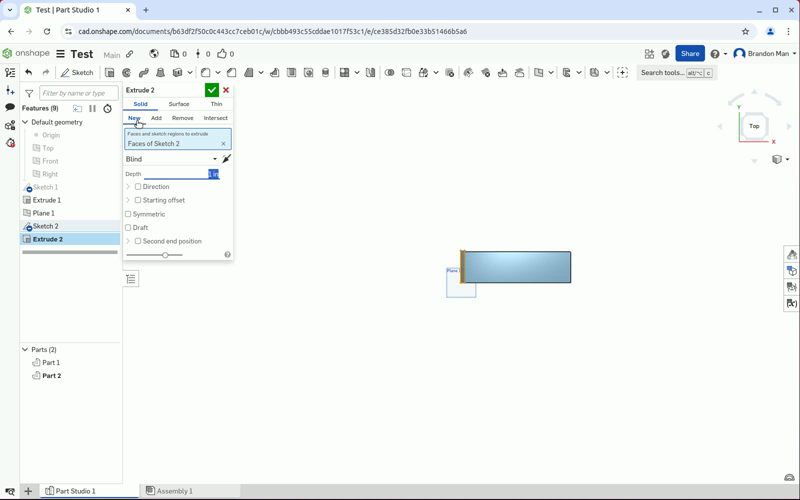
text(3.129)
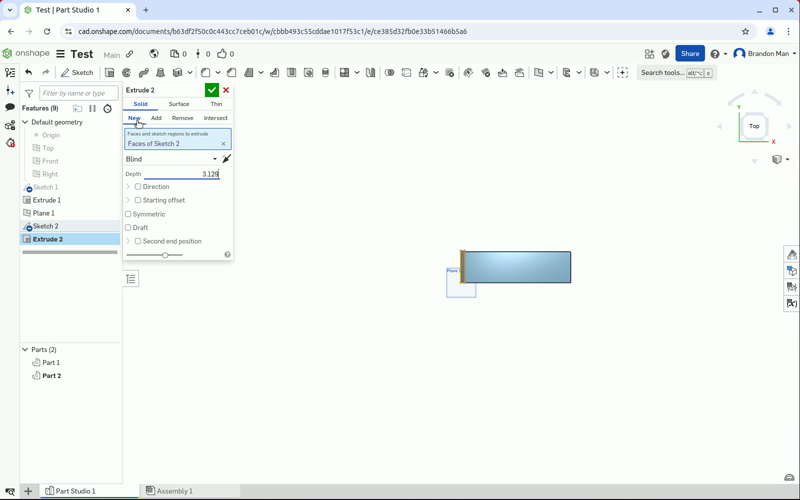
key(enter)
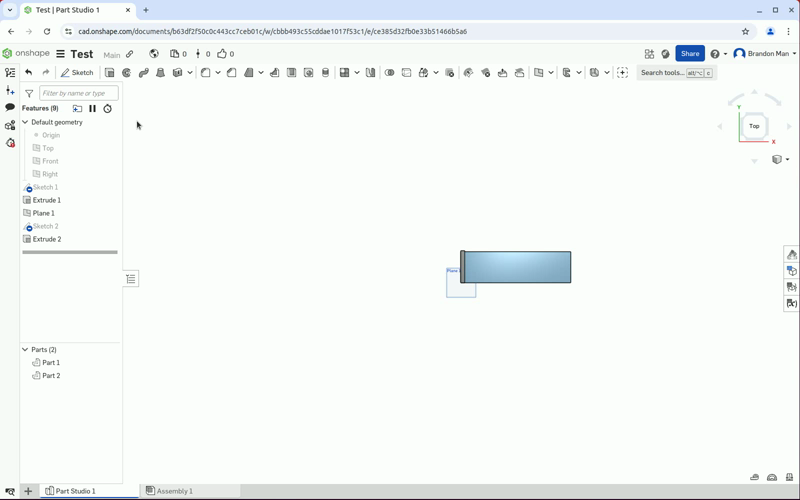
key(shift+h)
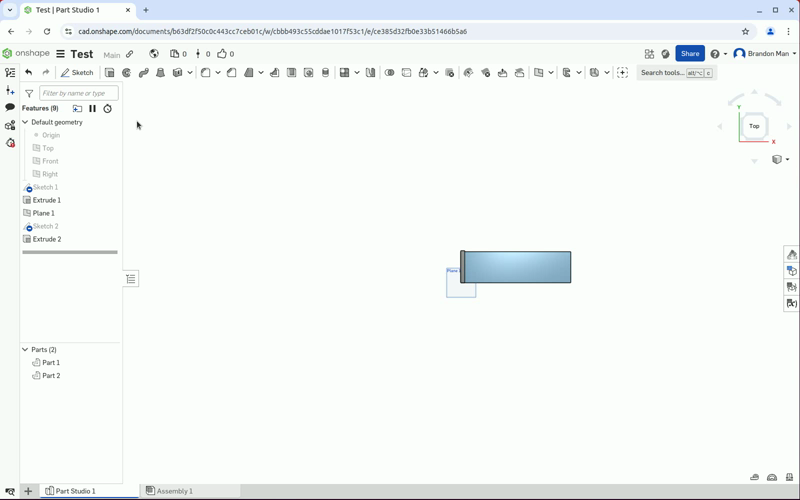
key(shift+h)
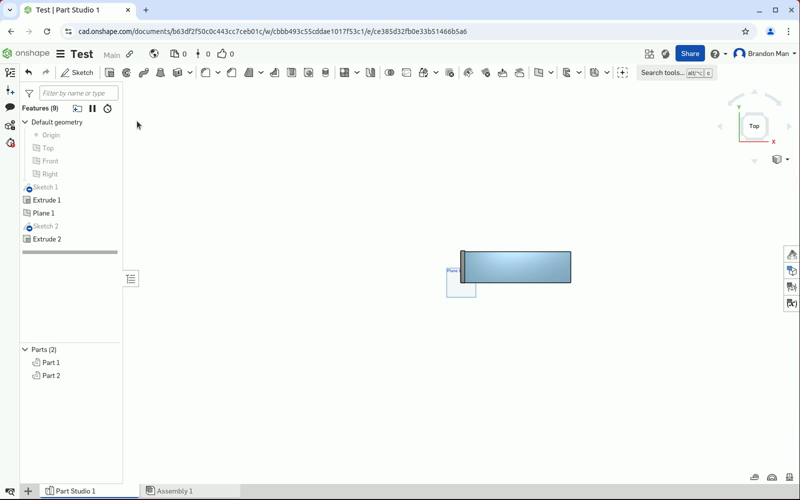
mouse_move(73, 189)
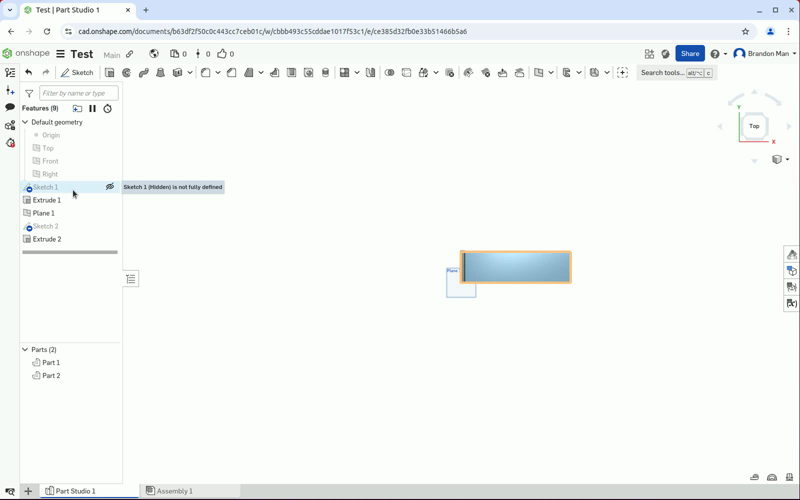
click(73, 189)
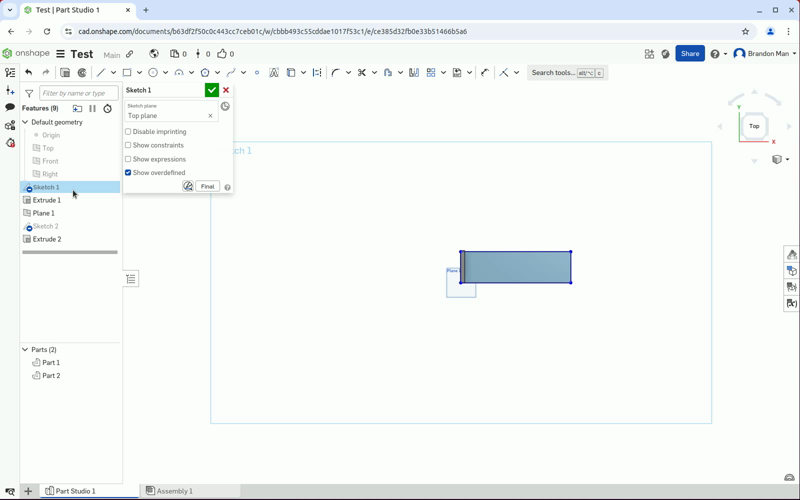
mouse_move(229, 92)
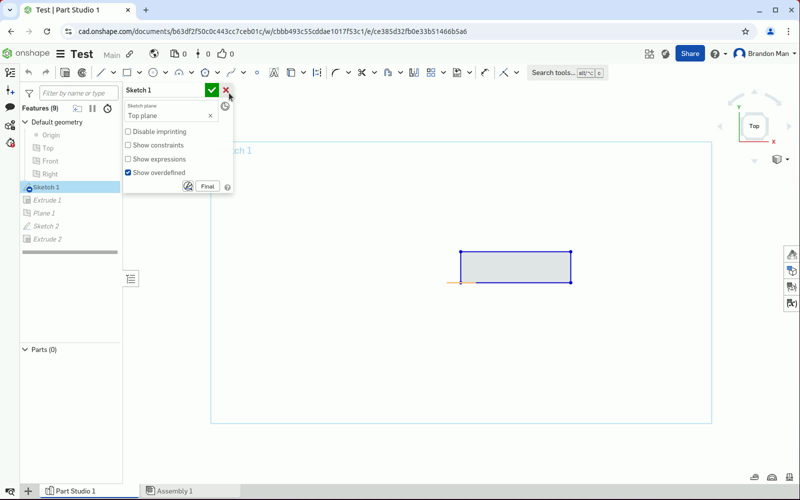
click(229, 92)
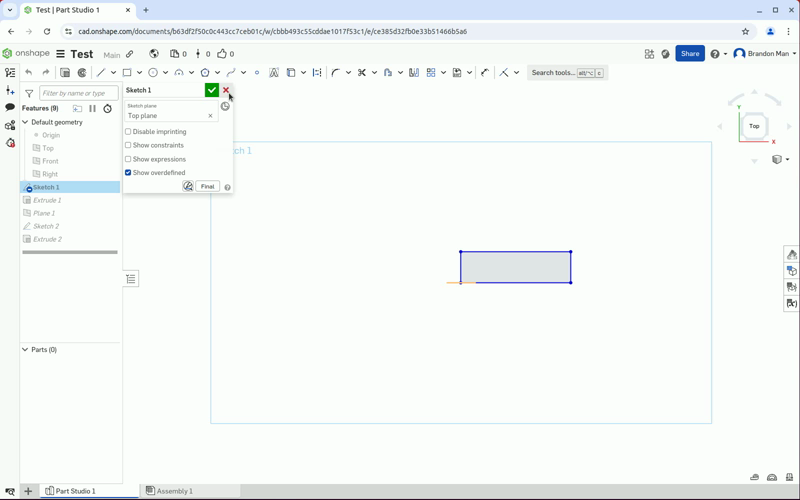
key(shift+s)
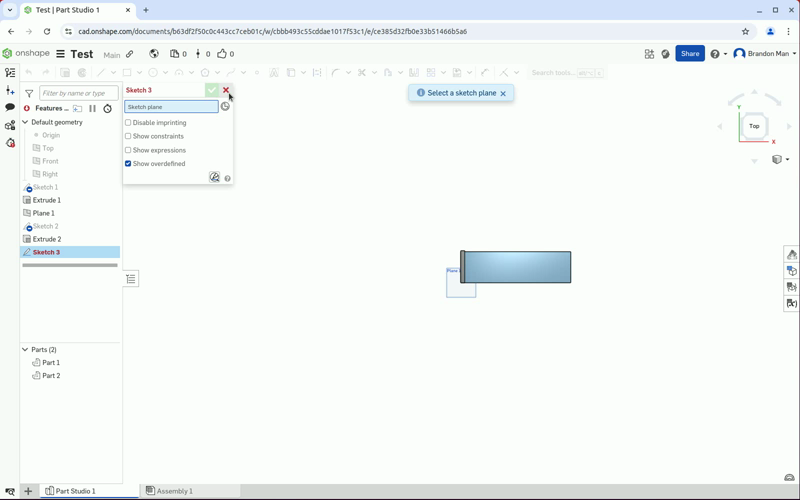
mouse_move(73, 215)
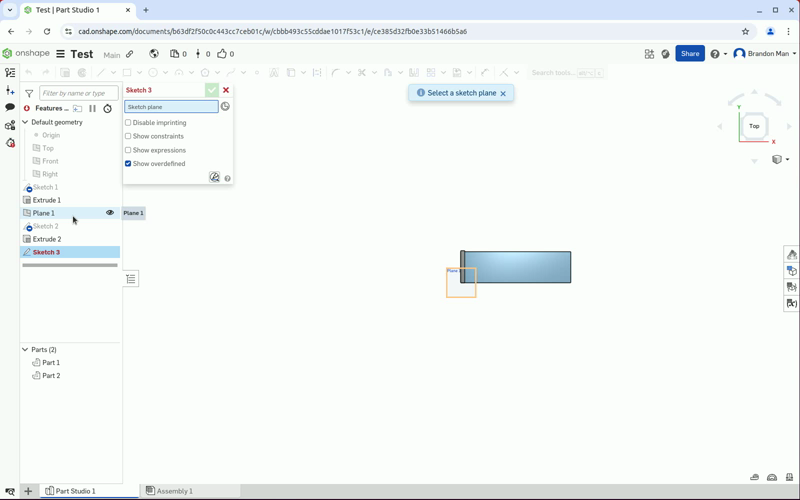
click(73, 215)
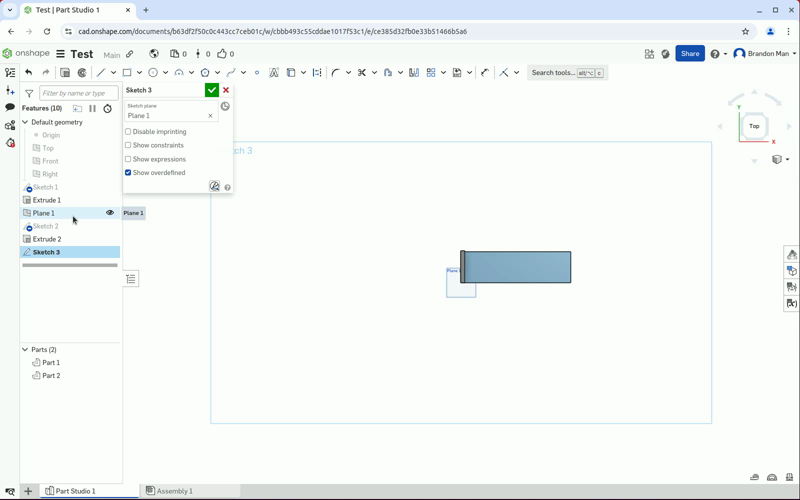
mouse_move(73, 352)
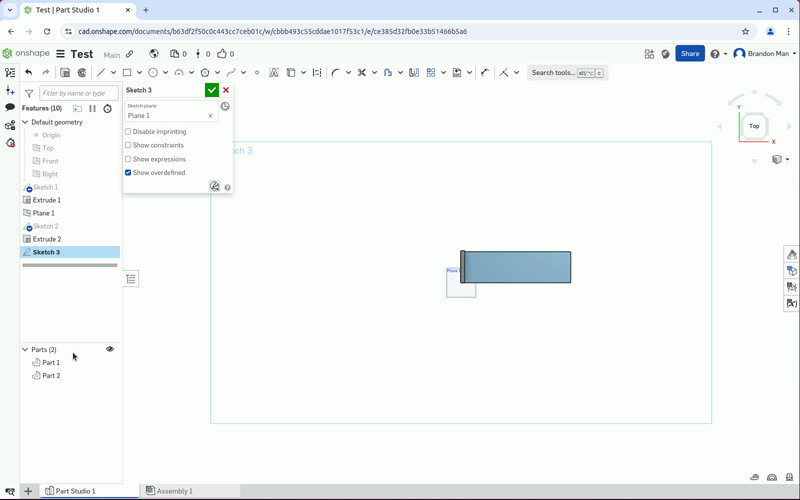
key(y)
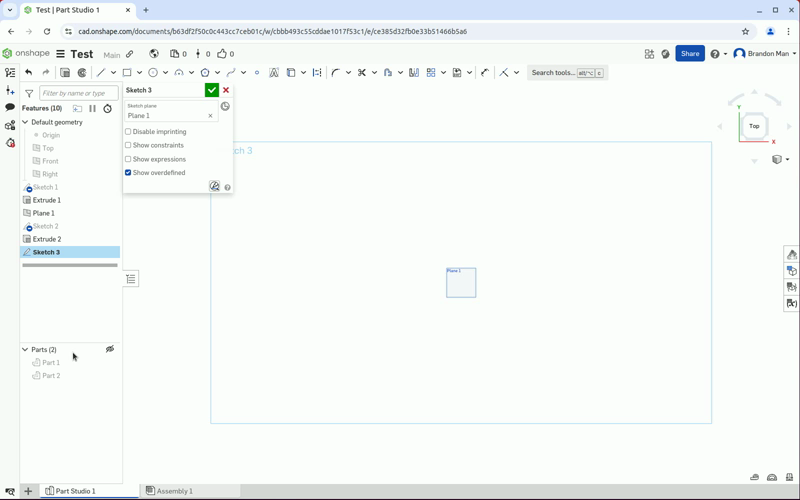
key(l)
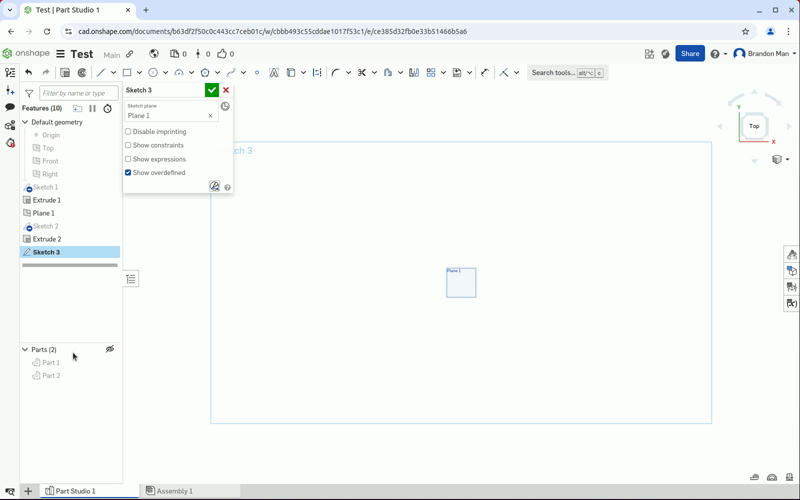
key_down(shift)
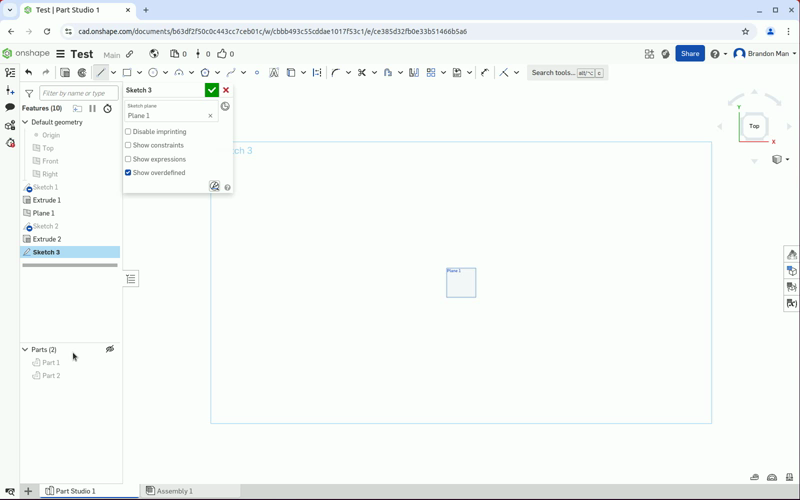
mouse_move(567, 282)
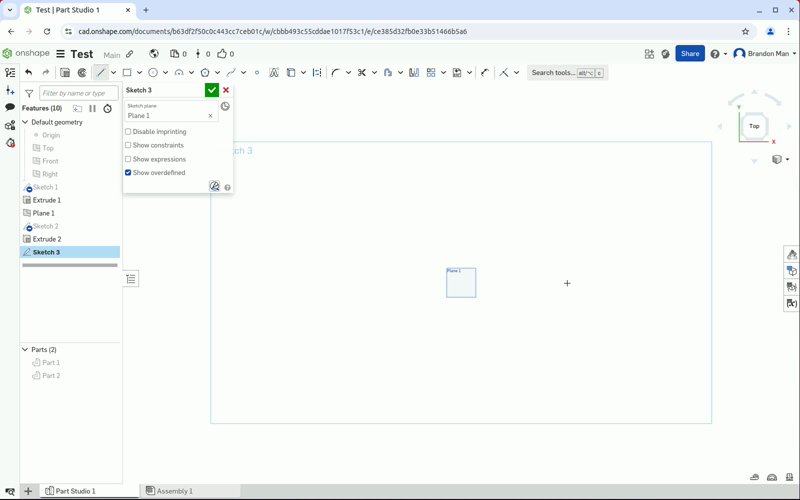
click(567, 282)
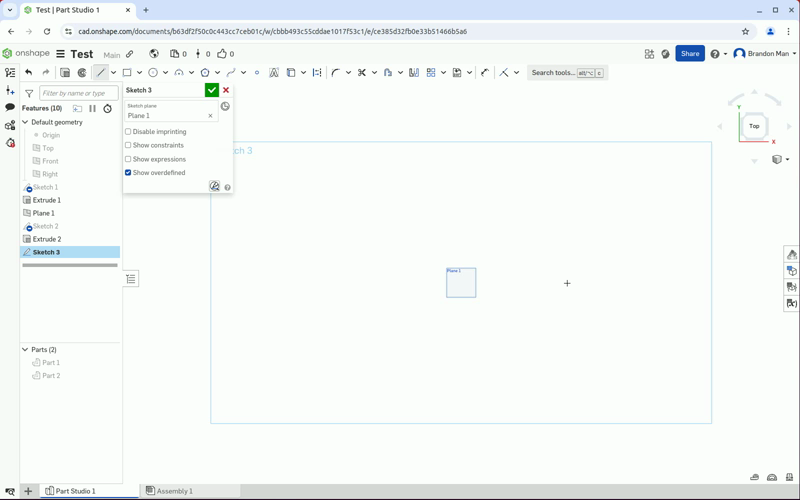
key_up(shift)
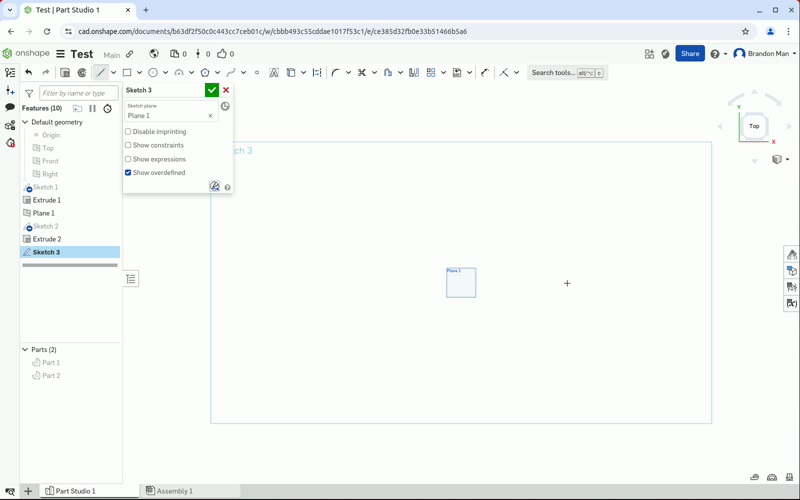
key_down(shift)
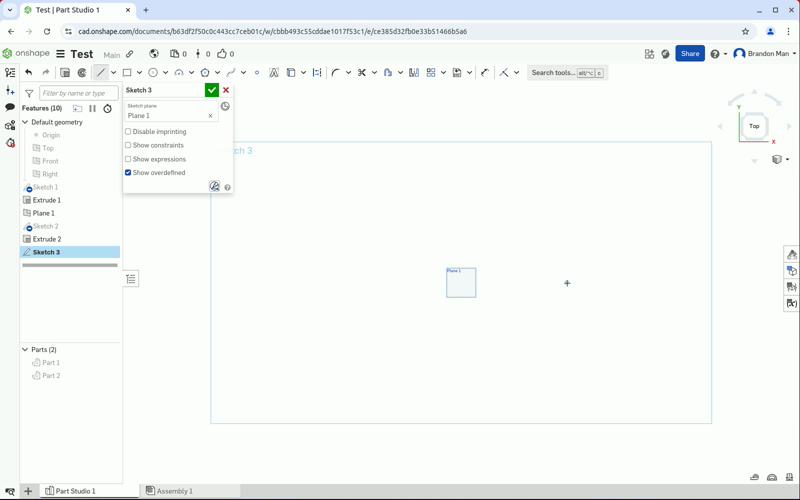
mouse_move(589, 282)
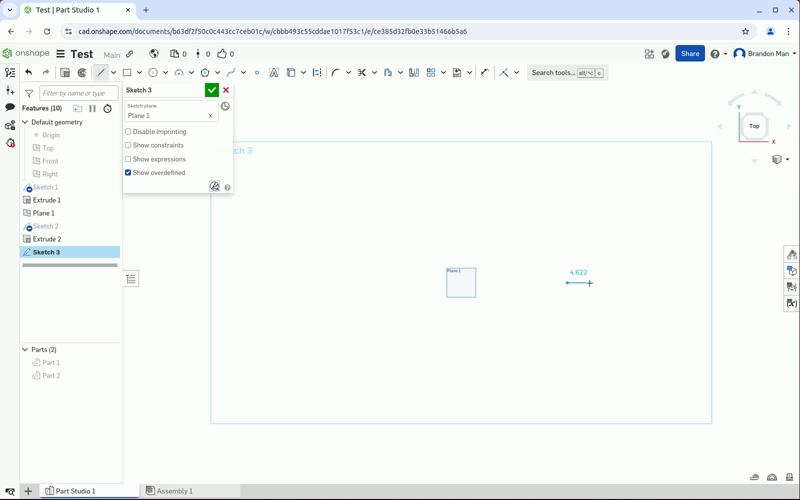
mouse_move(571, 282)
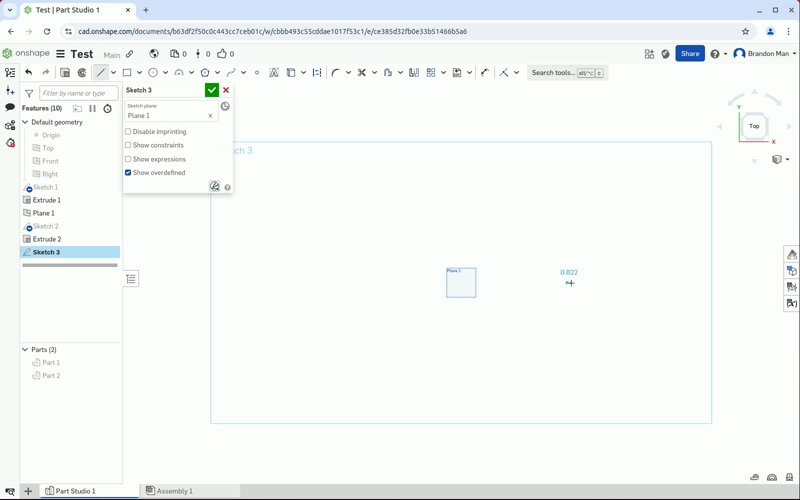
scroll(6)
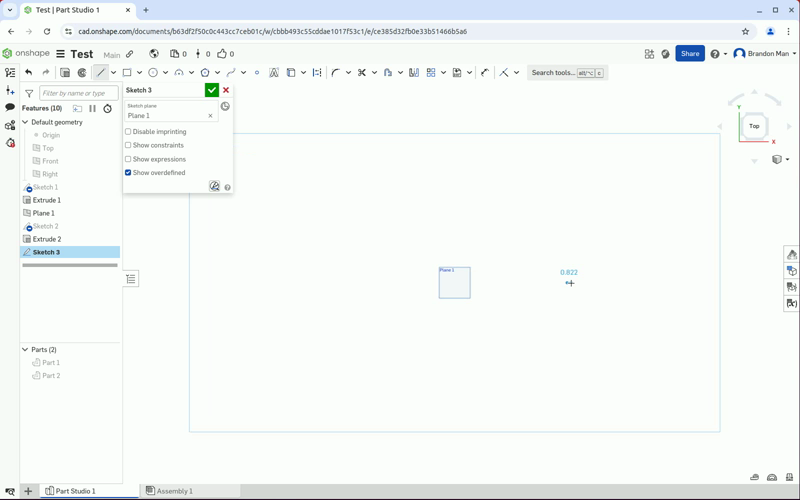
scroll(6)
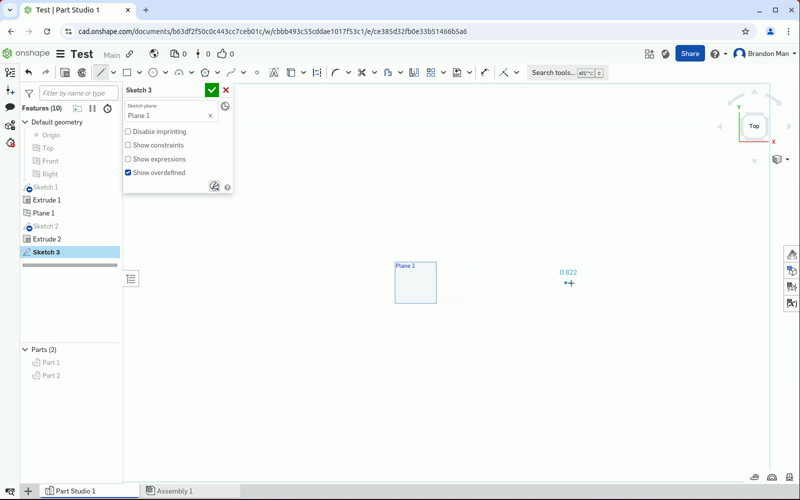
scroll(6)
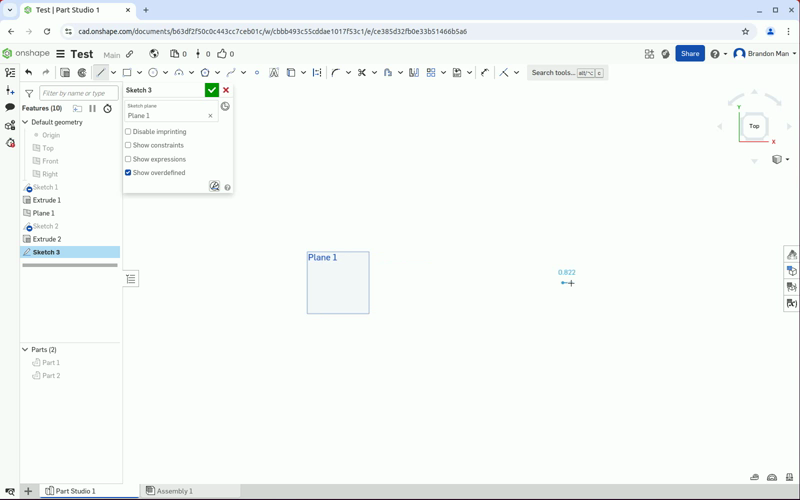
scroll(6)
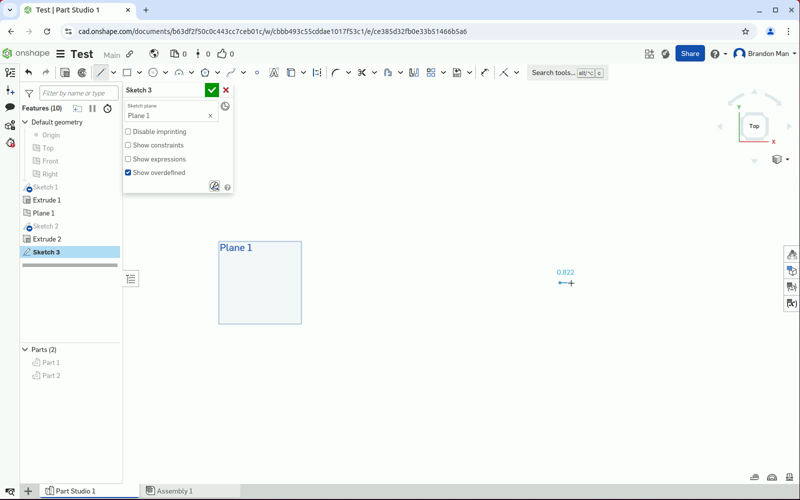
scroll(6)
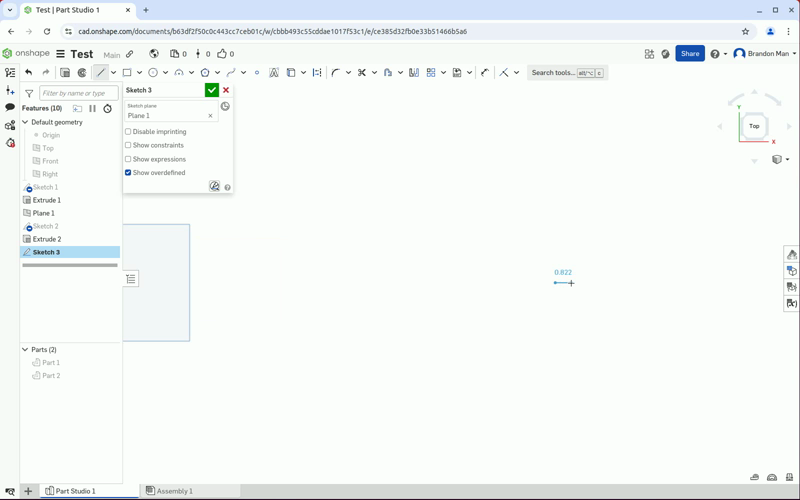
scroll(6)
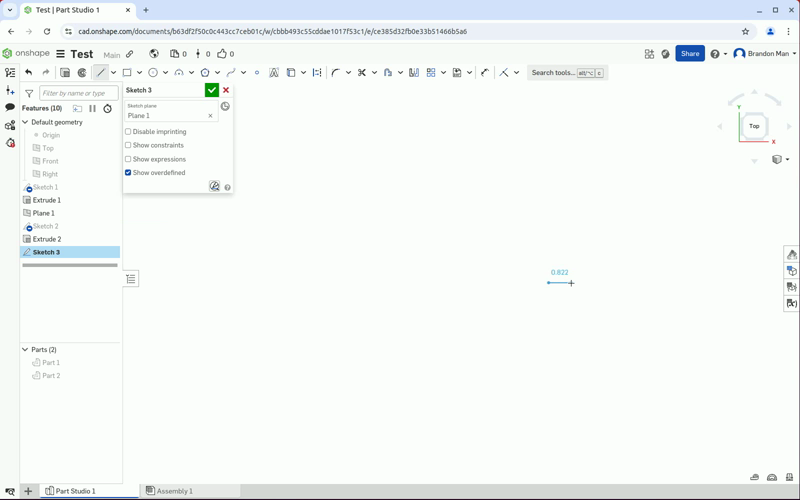
scroll(6)
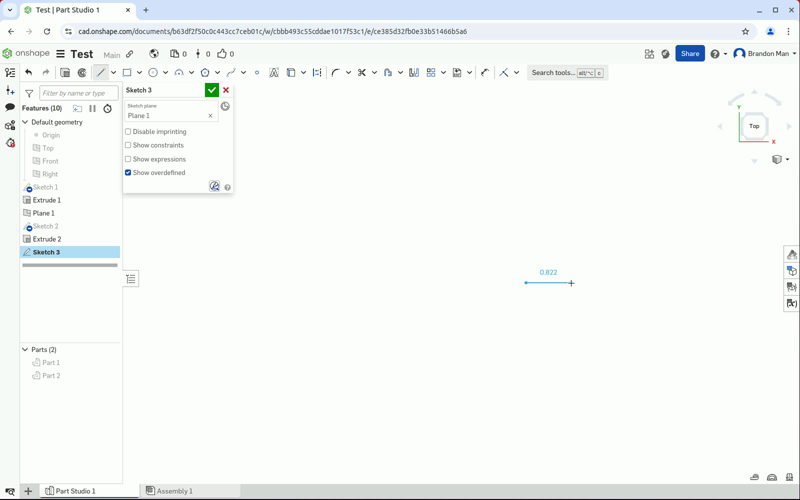
click(571, 282)
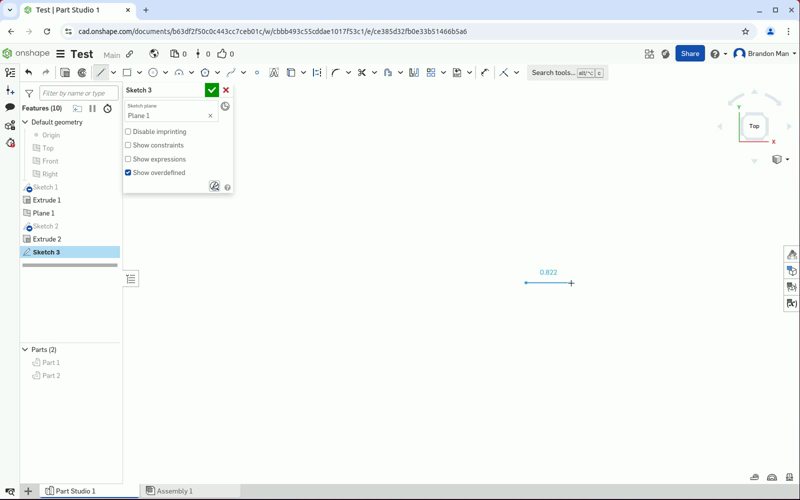
scroll(-6)
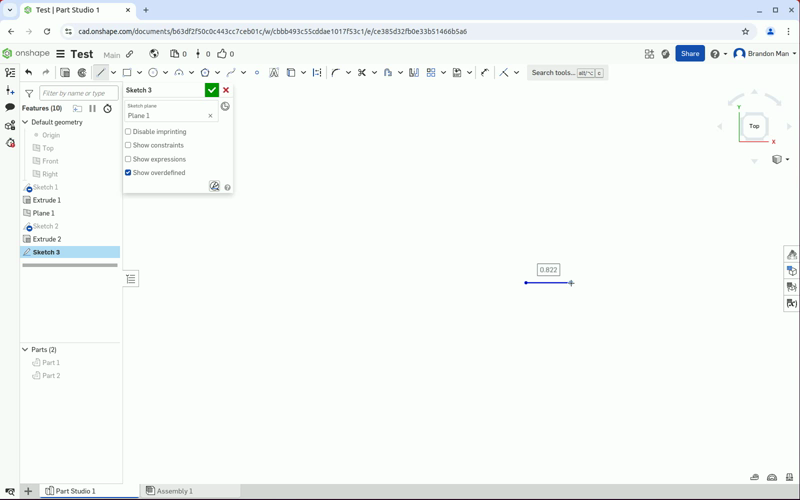
scroll(-6)
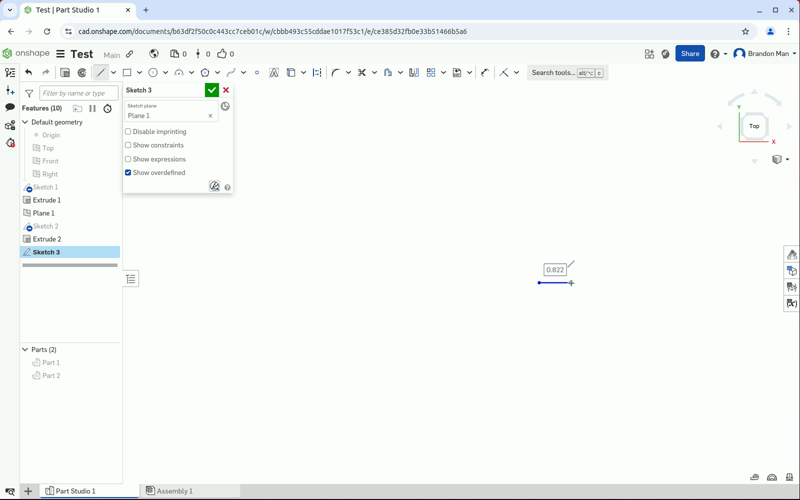
scroll(-6)
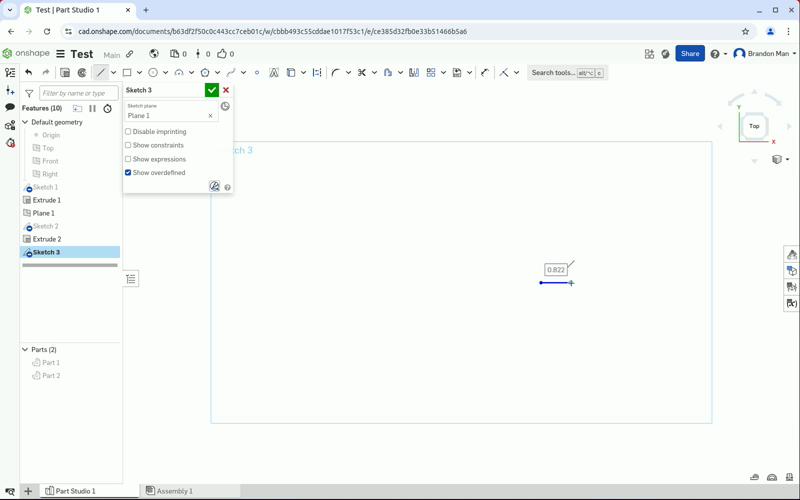
scroll(-6)
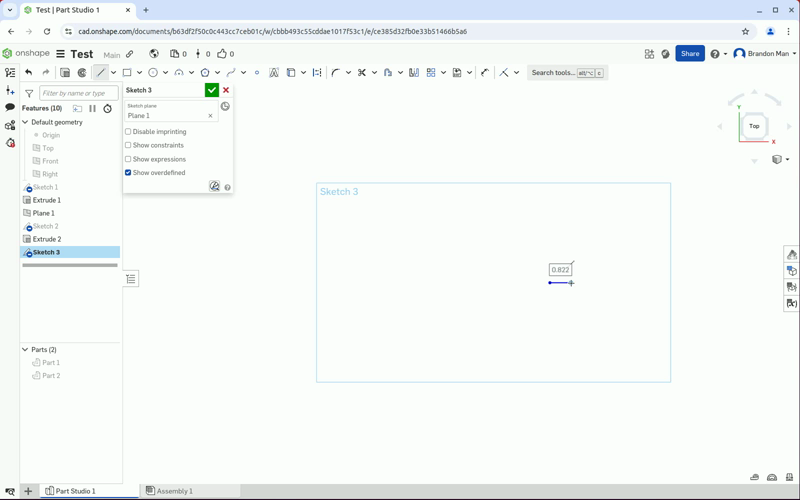
scroll(-6)
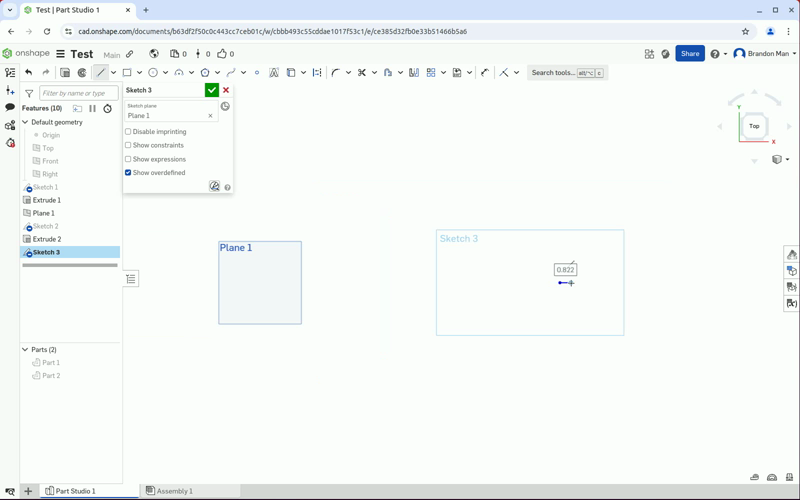
scroll(-6)
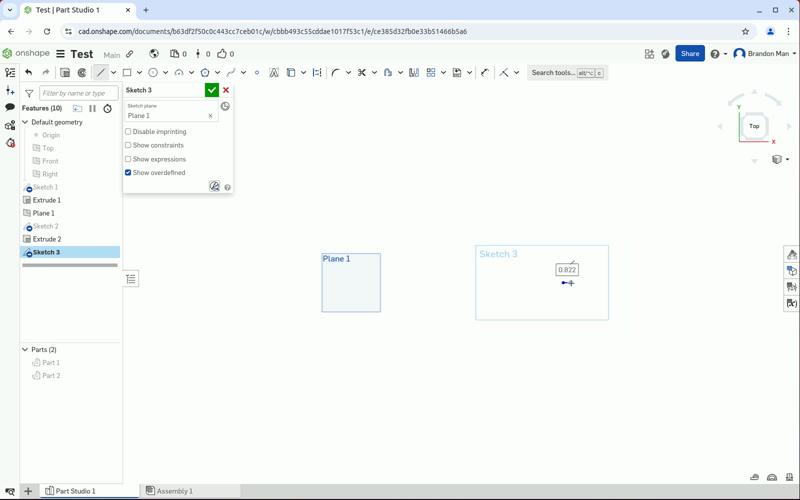
scroll(-6)
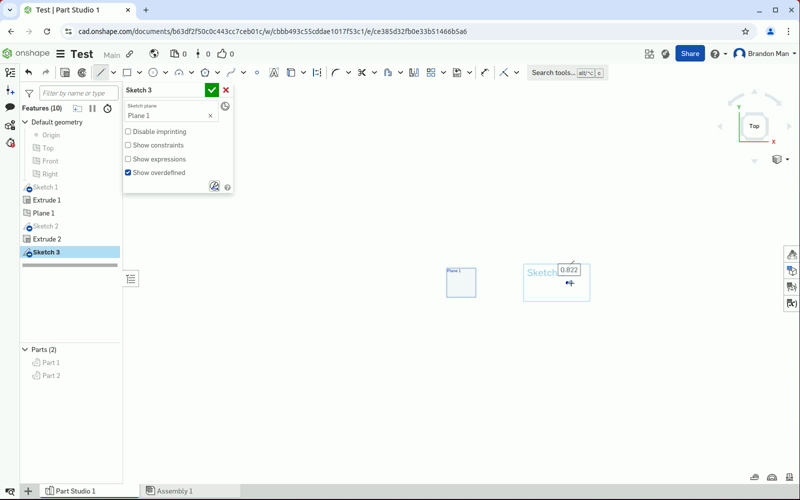
key_up(shift)
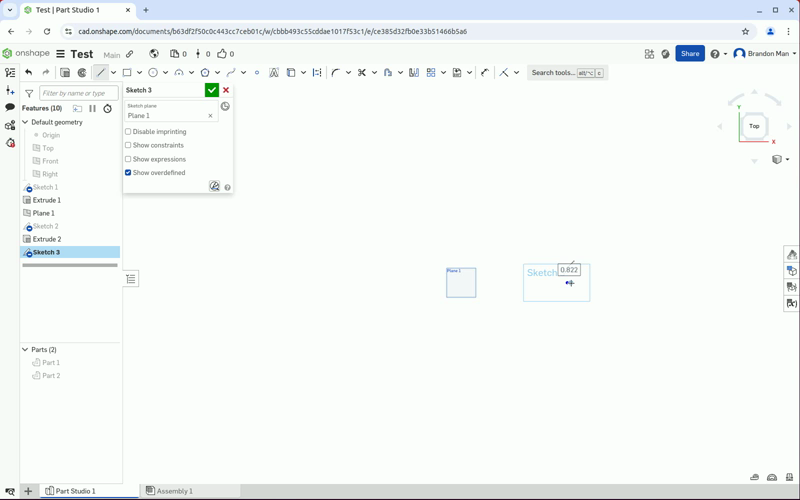
key_down(shift)
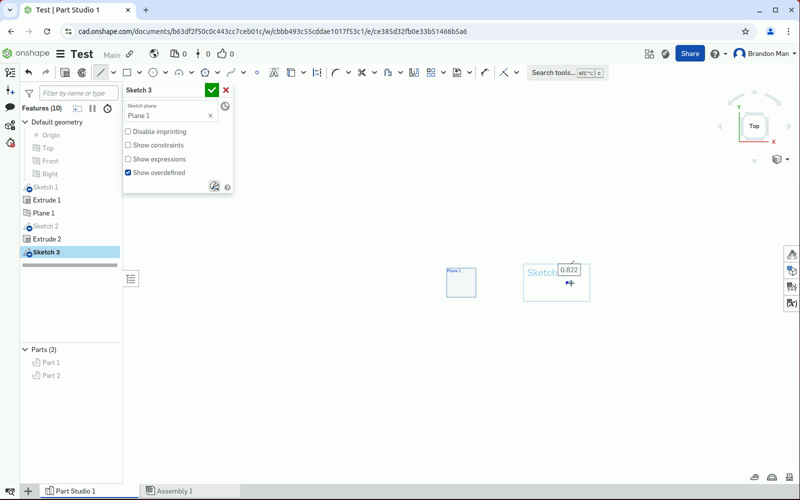
mouse_move(589, 282)
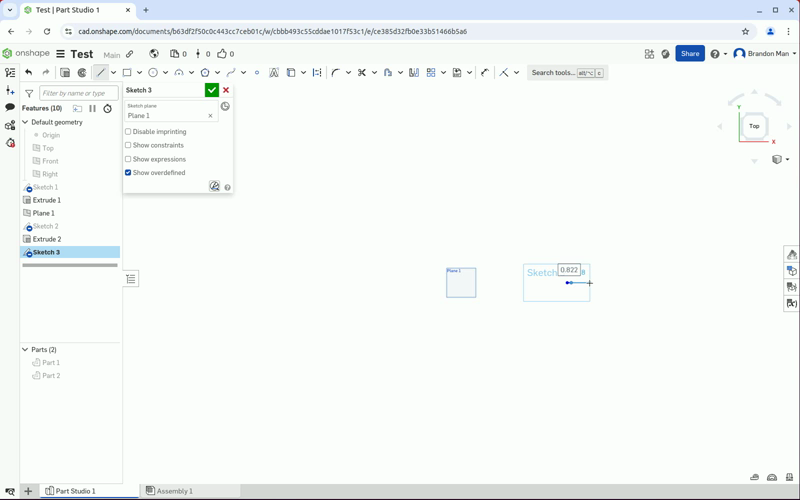
mouse_move(571, 250)
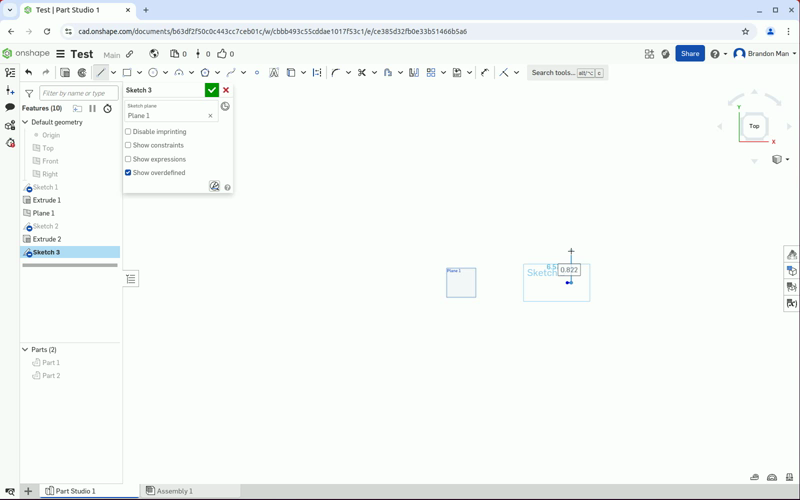
click(571, 250)
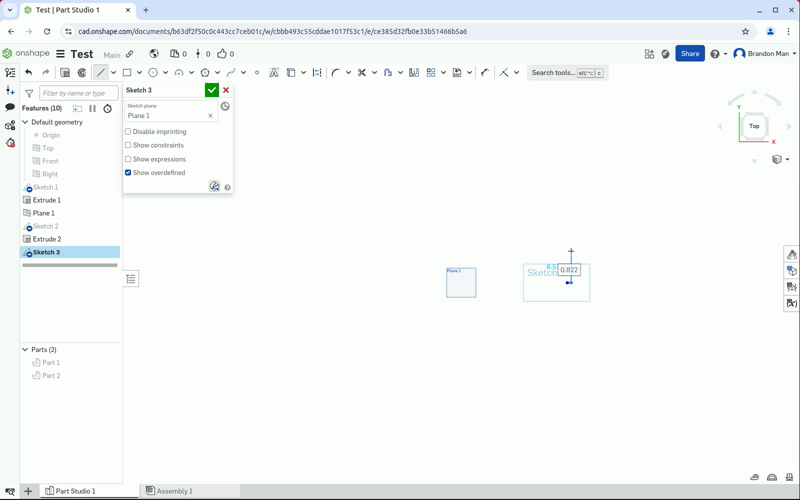
key_up(shift)
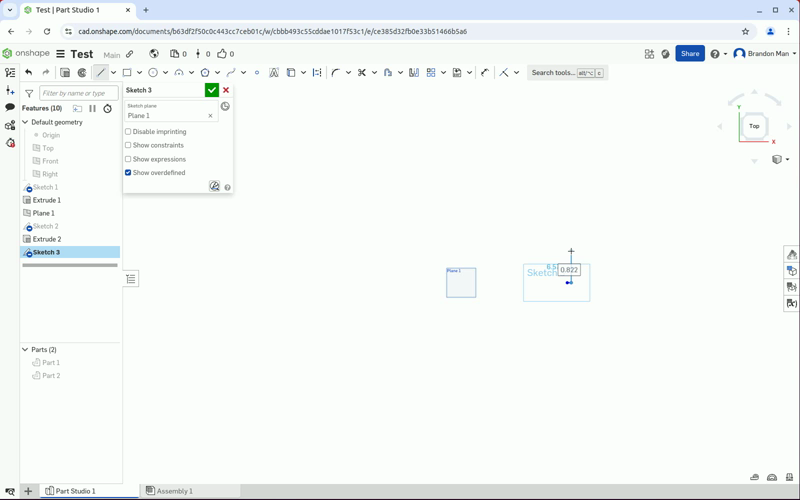
key_down(shift)
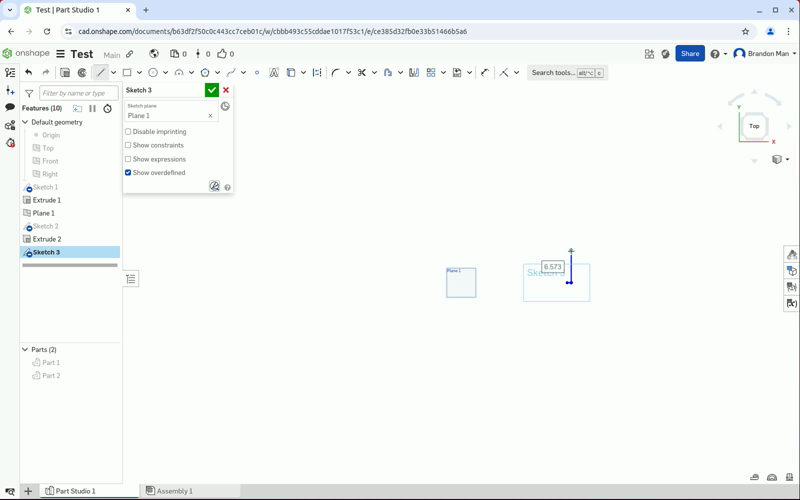
mouse_move(589, 250)
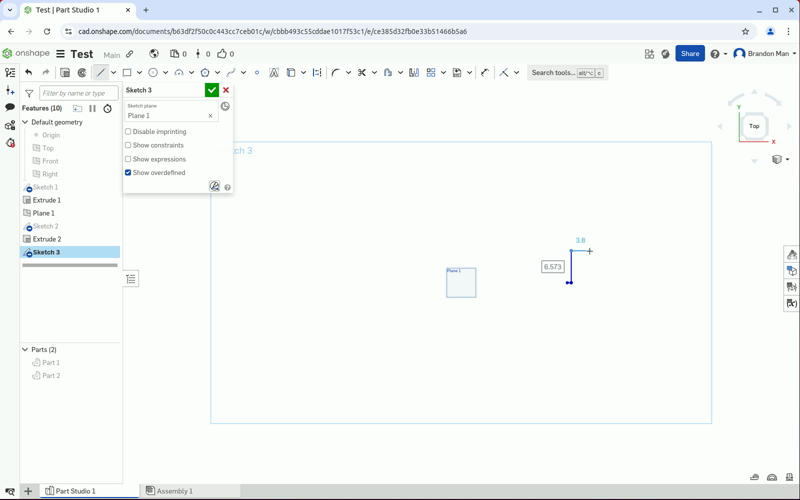
mouse_move(567, 250)
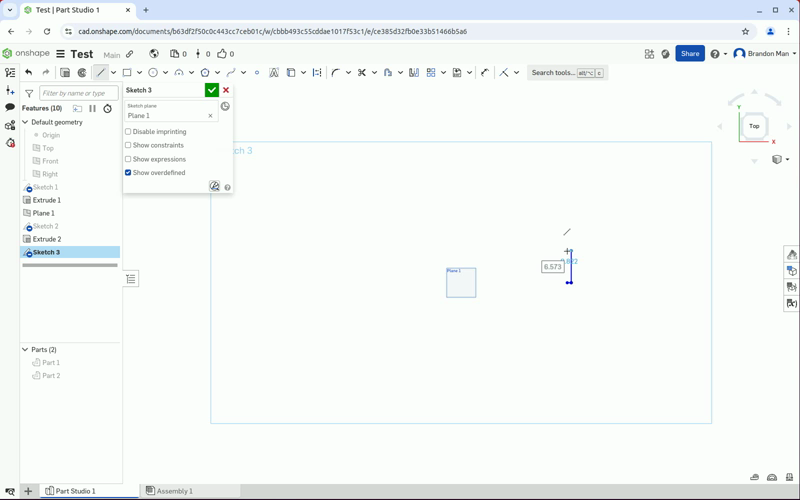
scroll(6)
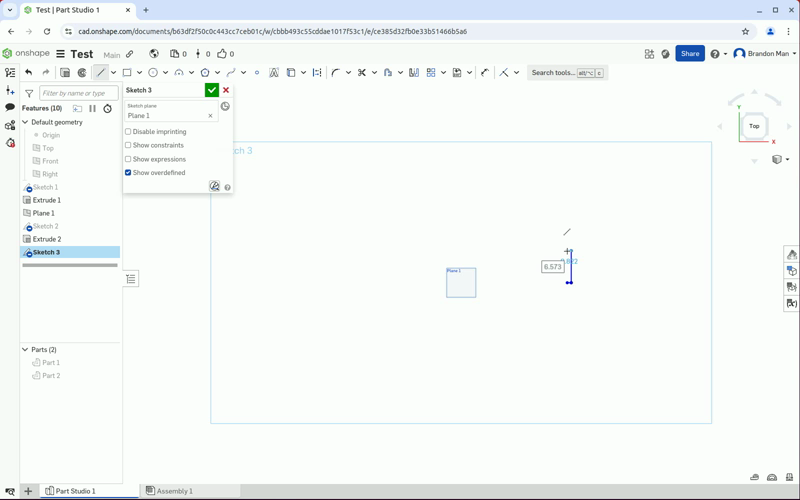
scroll(6)
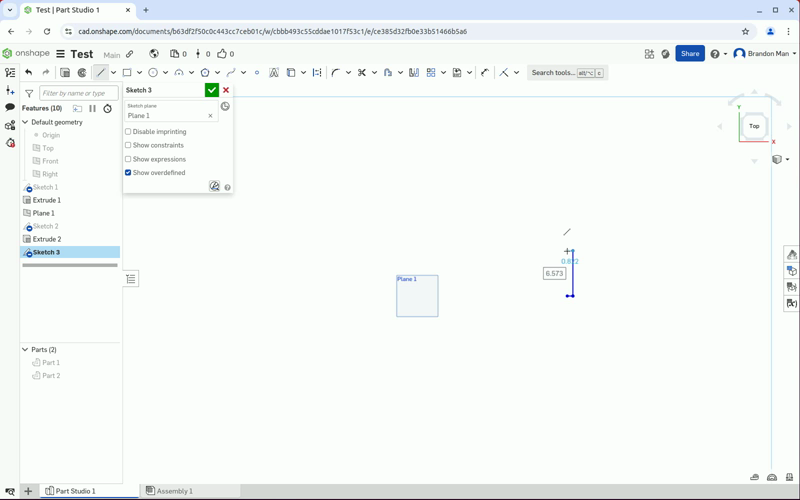
scroll(6)
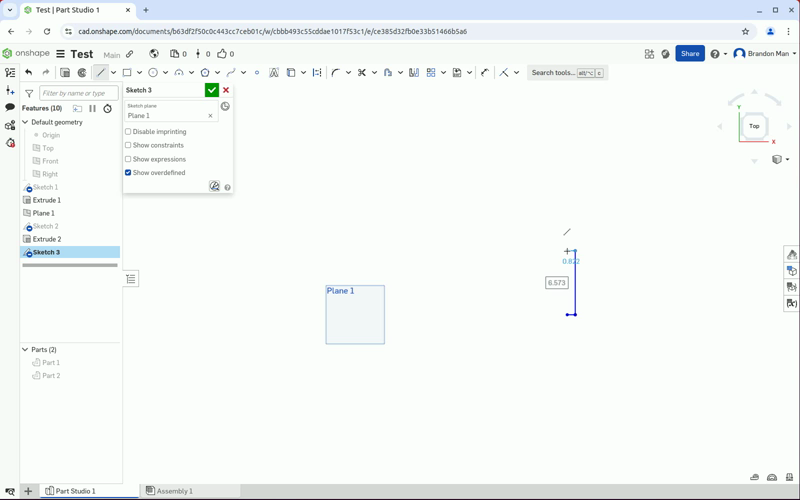
scroll(6)
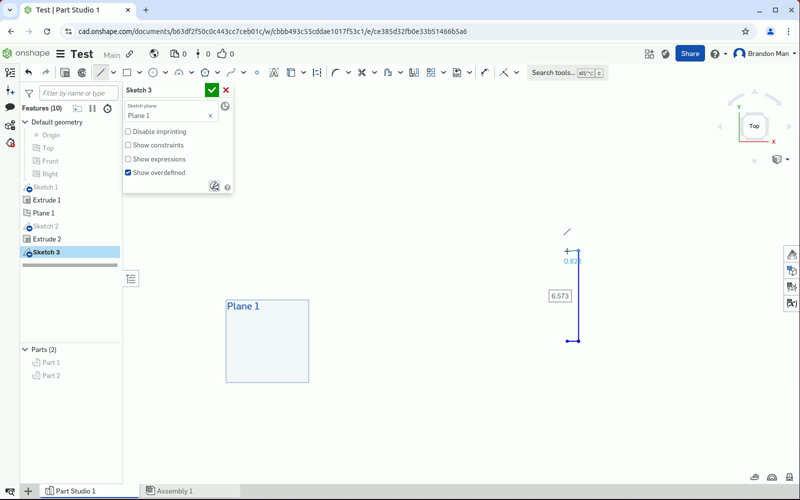
scroll(6)
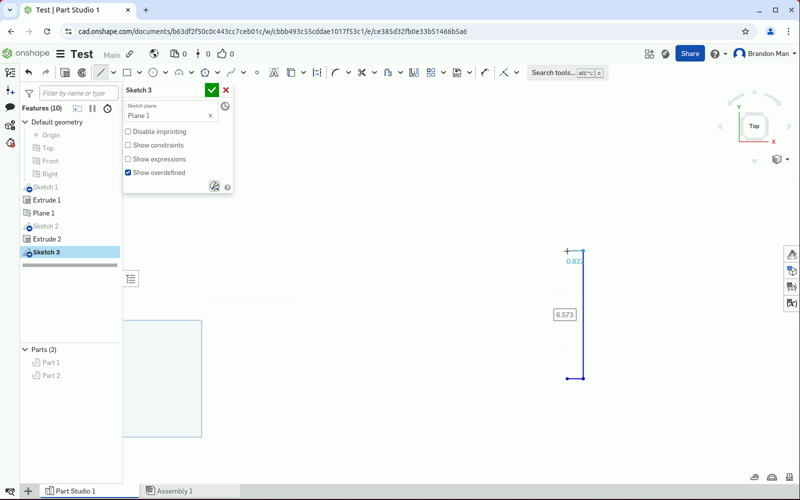
scroll(6)
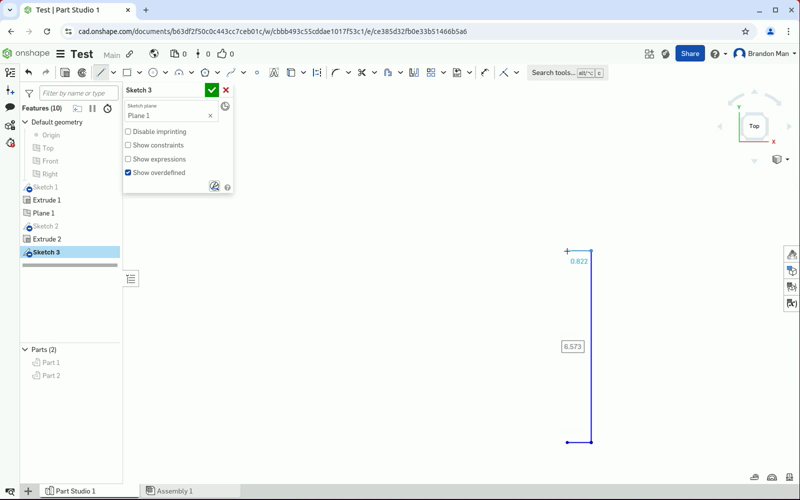
scroll(6)
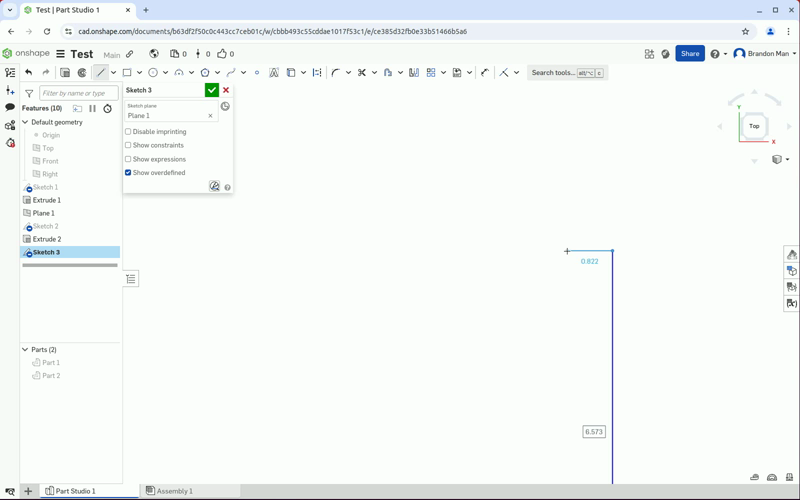
click(567, 250)
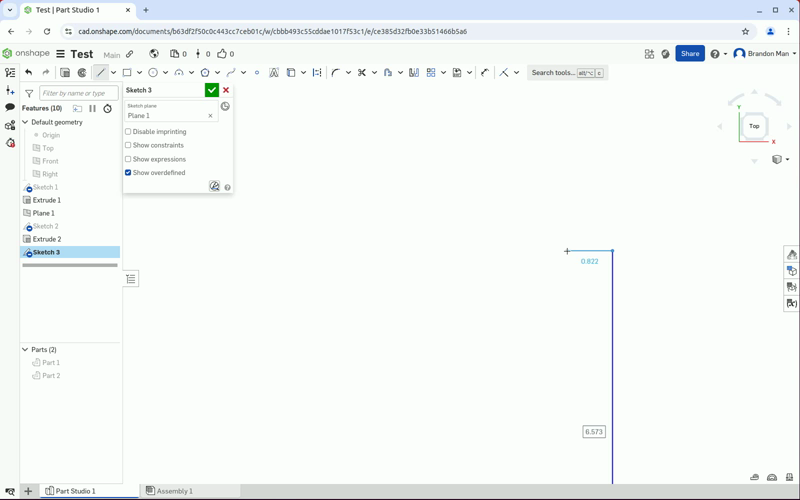
scroll(-6)
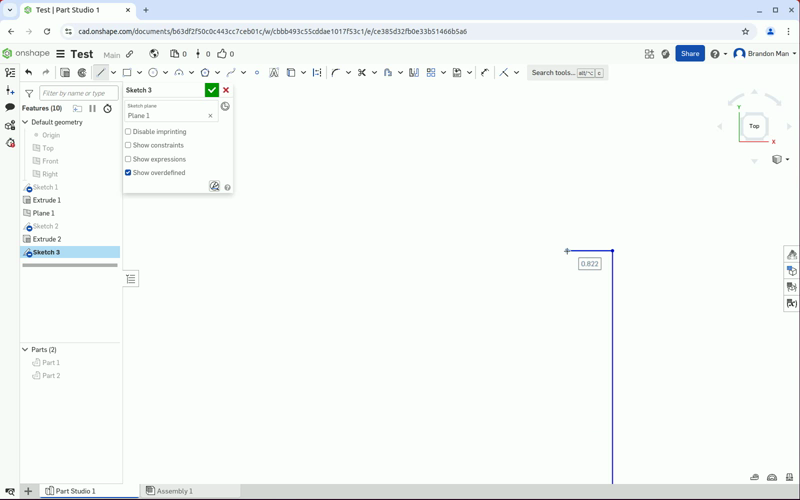
scroll(-6)
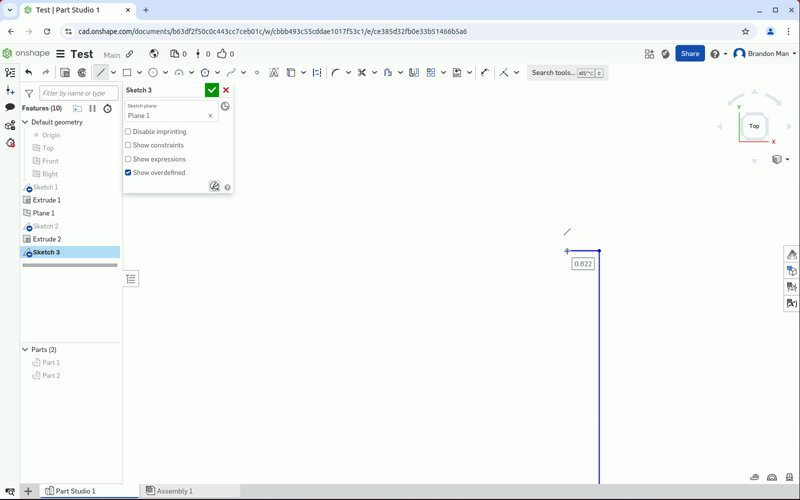
scroll(-6)
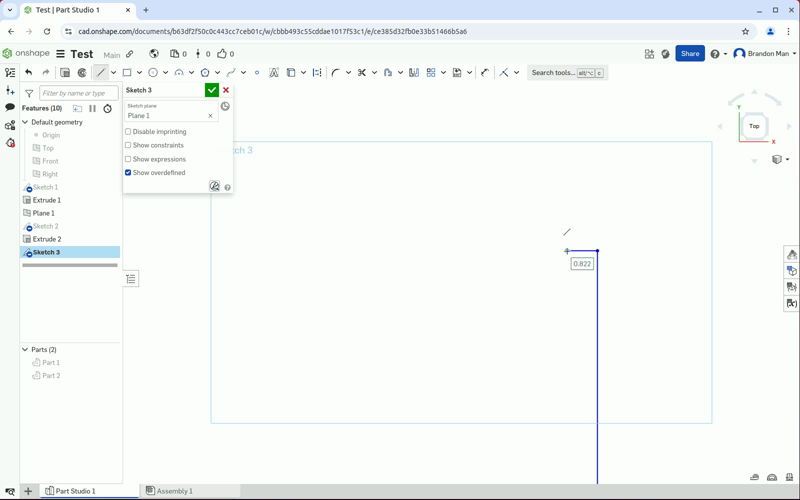
scroll(-6)
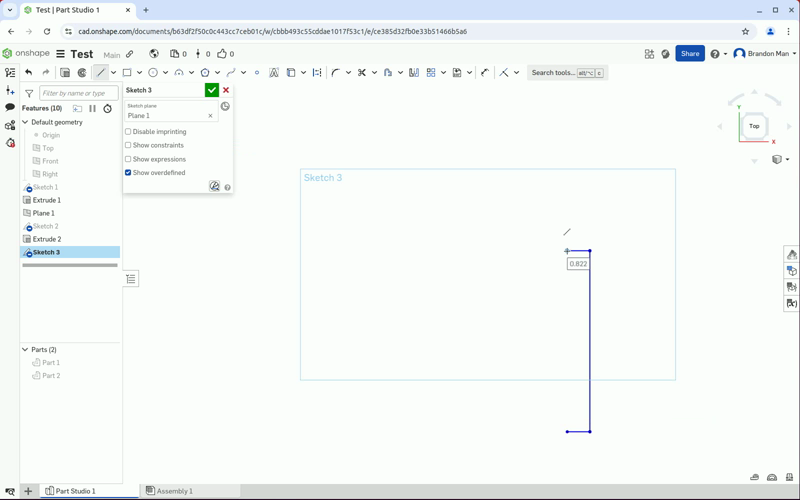
scroll(-6)
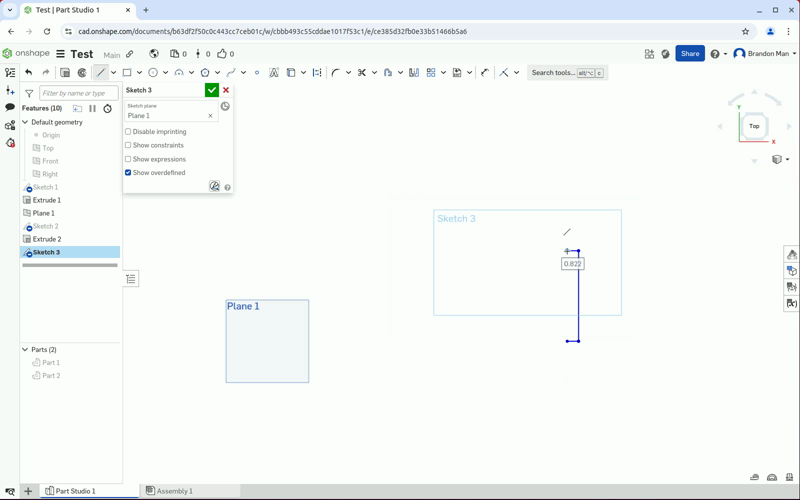
scroll(-6)
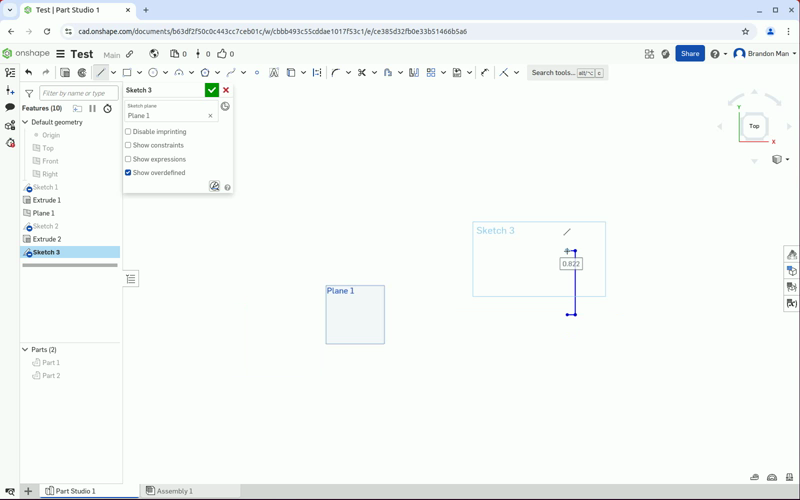
scroll(-6)
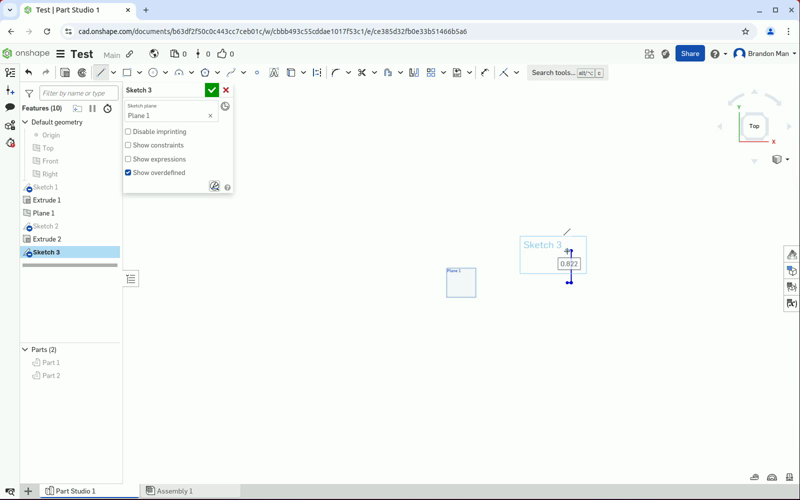
key_up(shift)
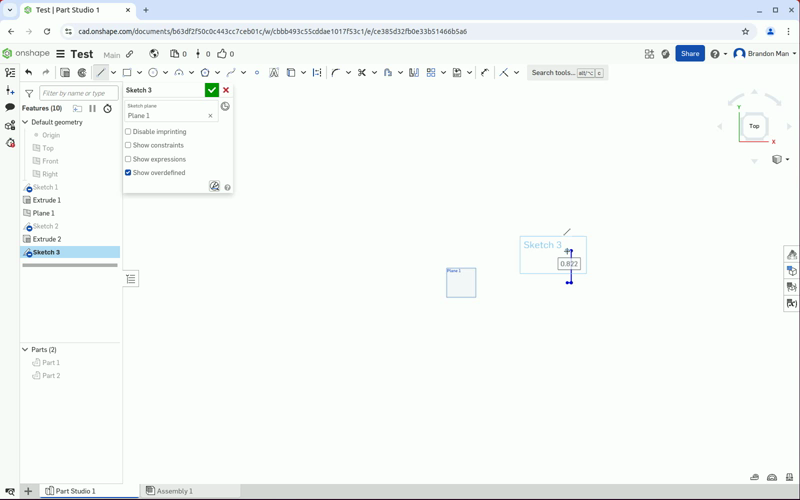
mouse_move(589, 250)
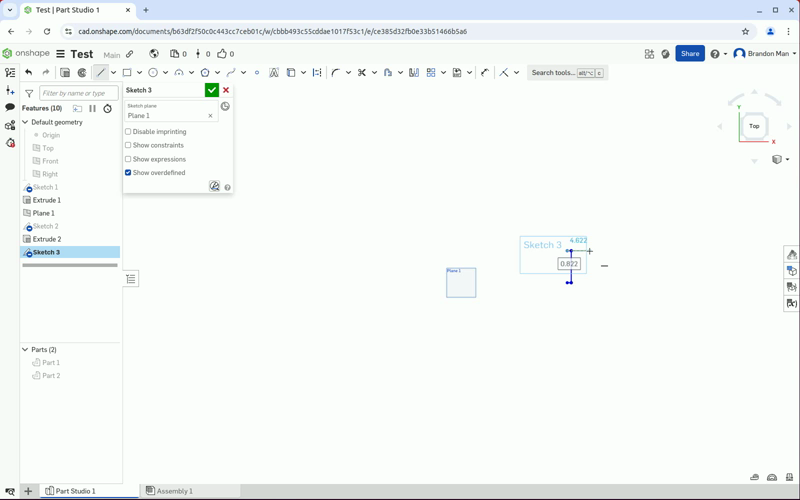
key_down(shift)
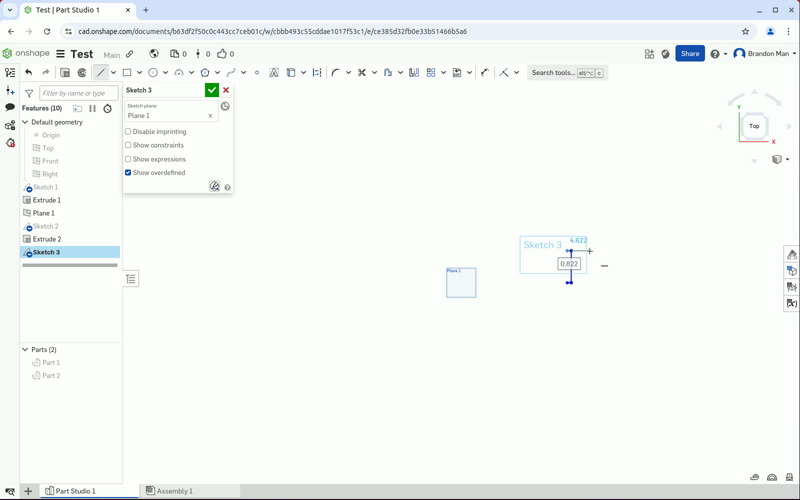
mouse_move(567, 282)
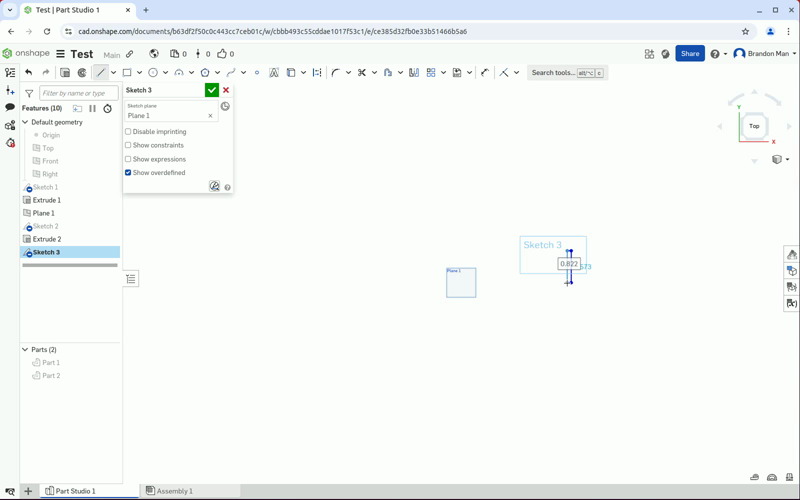
scroll(6)
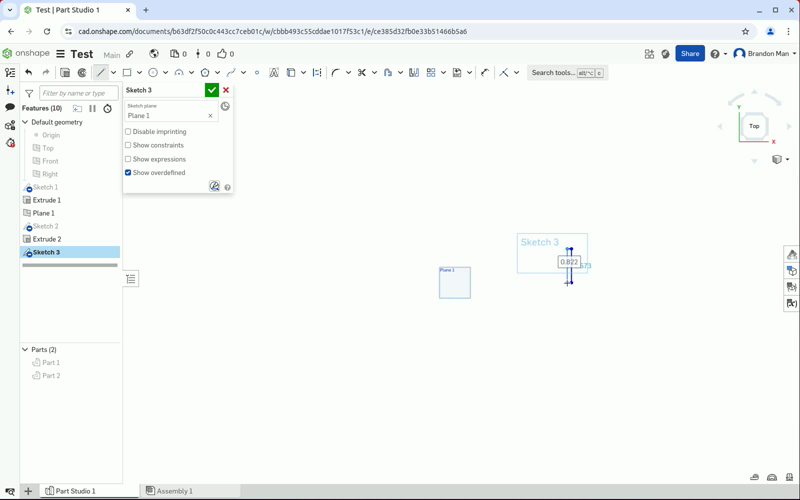
scroll(6)
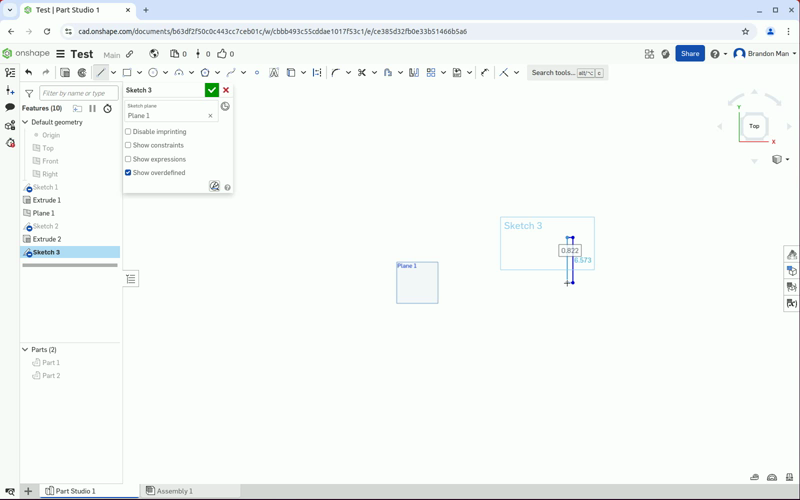
scroll(6)
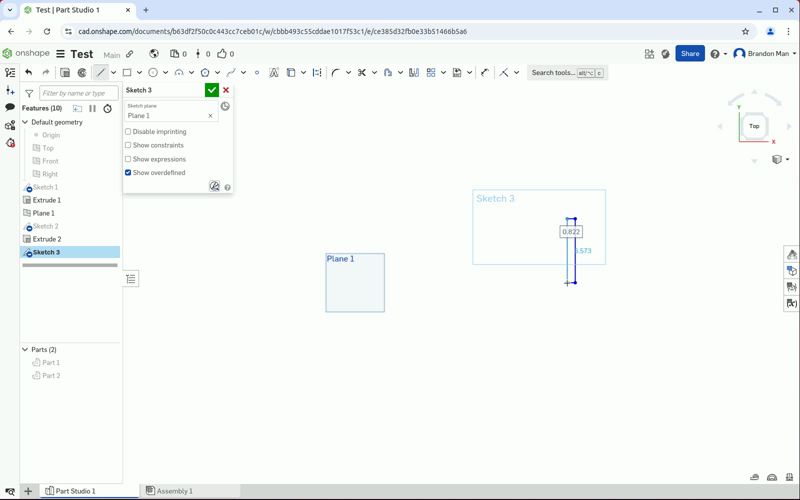
scroll(6)
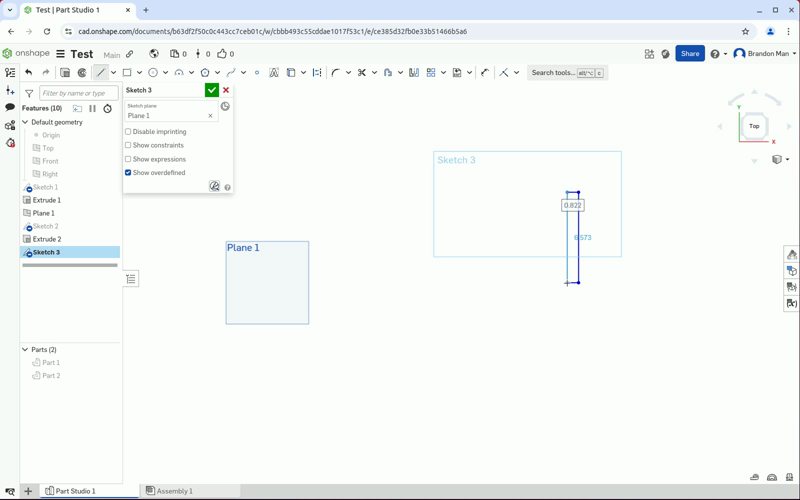
scroll(6)
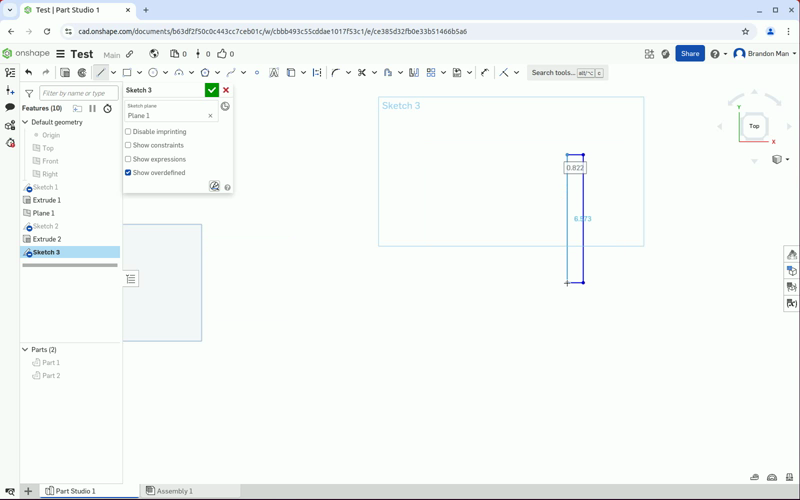
scroll(6)
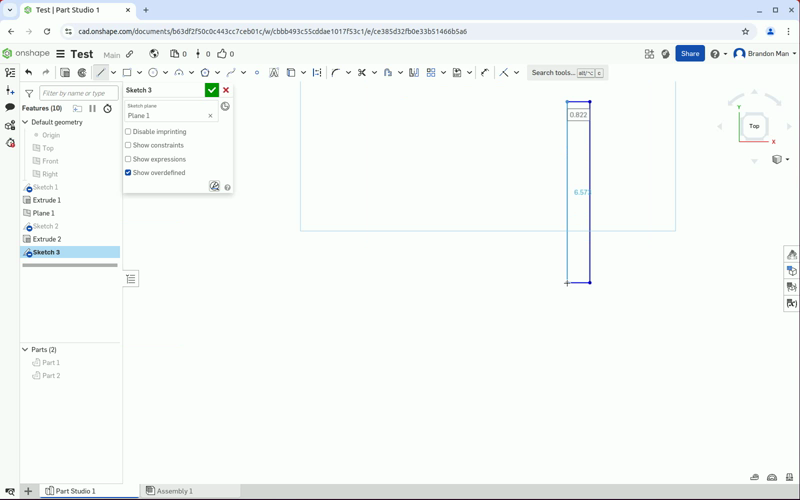
scroll(6)
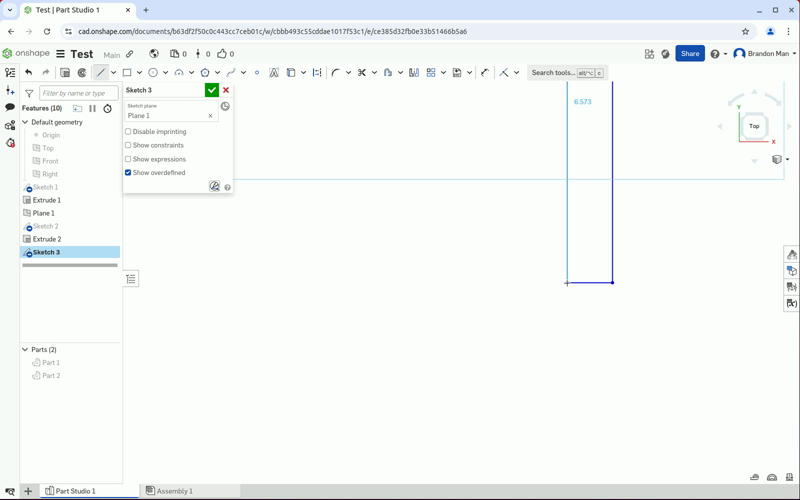
key_up(shift)
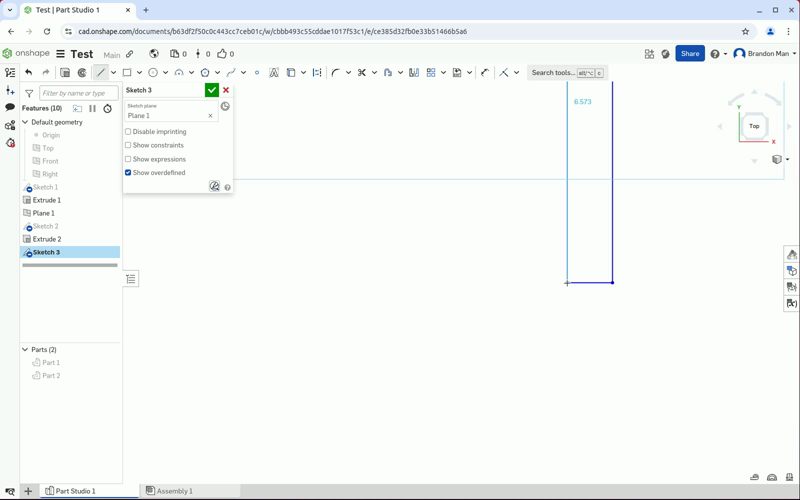
click(567, 282)
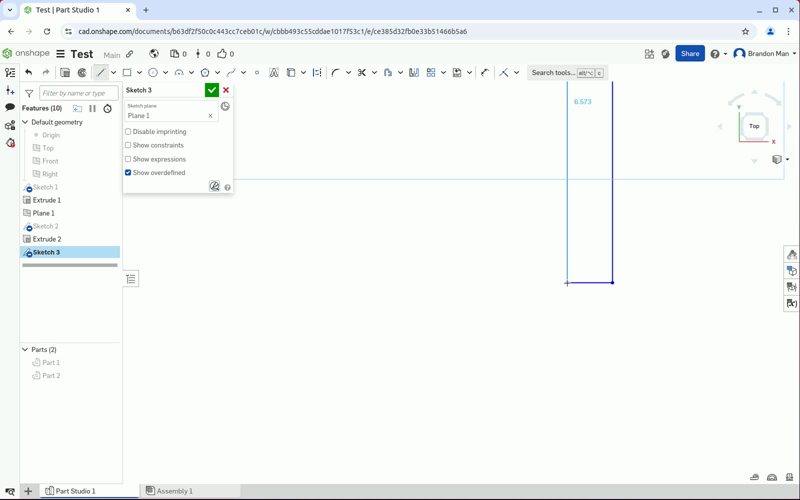
scroll(-6)
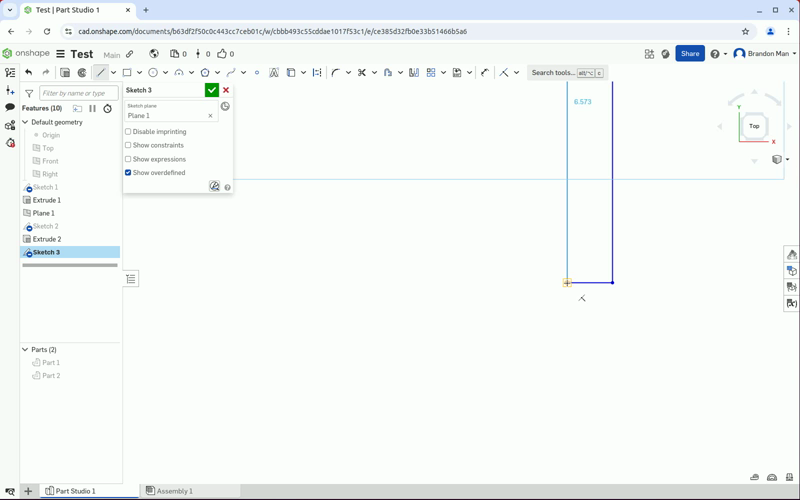
scroll(-6)
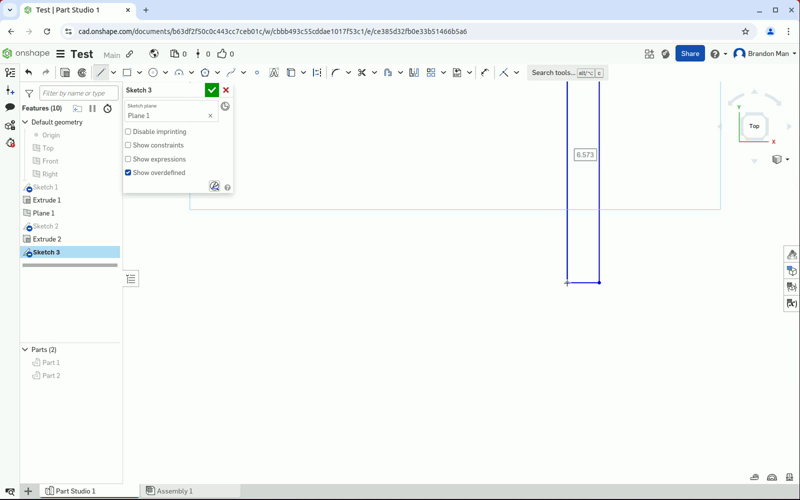
scroll(-6)
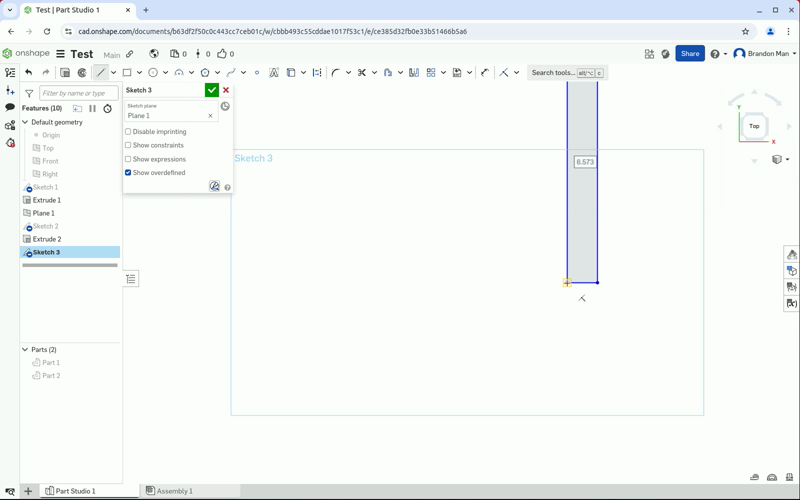
scroll(-6)
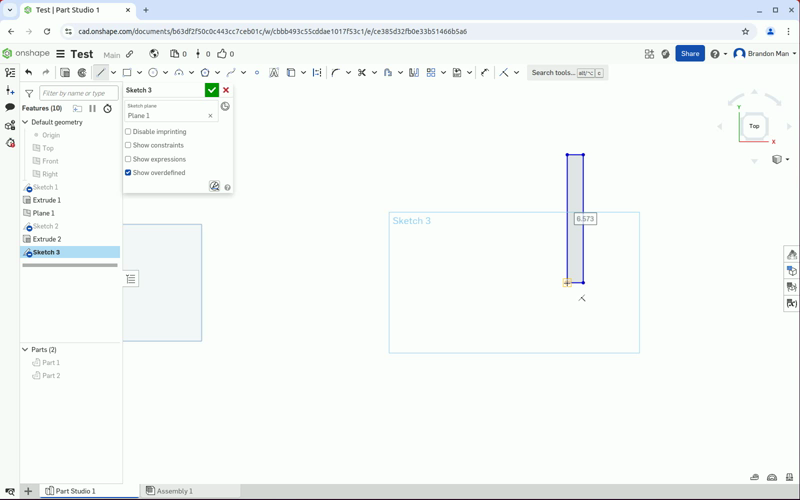
scroll(-6)
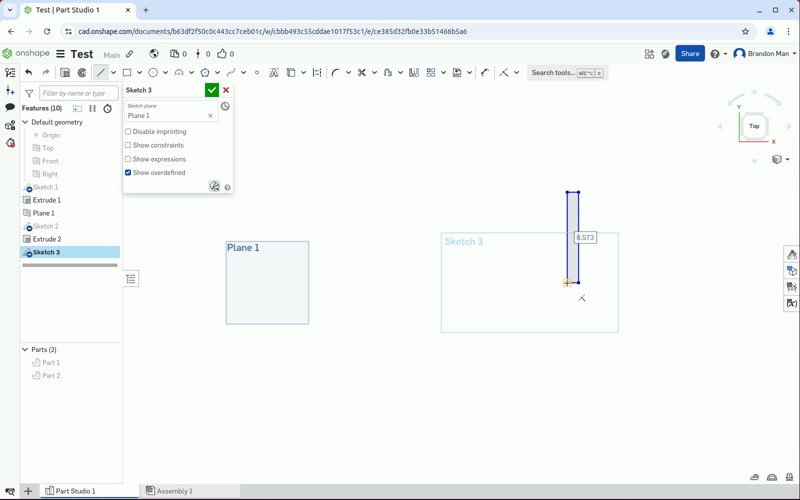
scroll(-6)
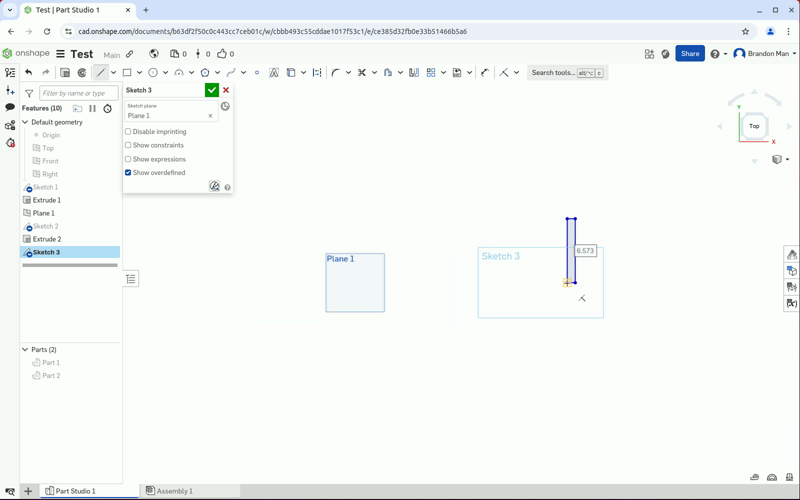
scroll(-6)
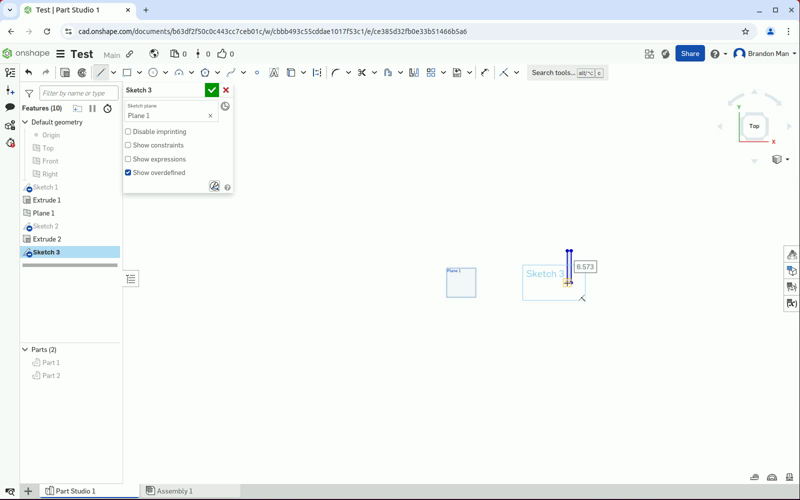
key(esc)
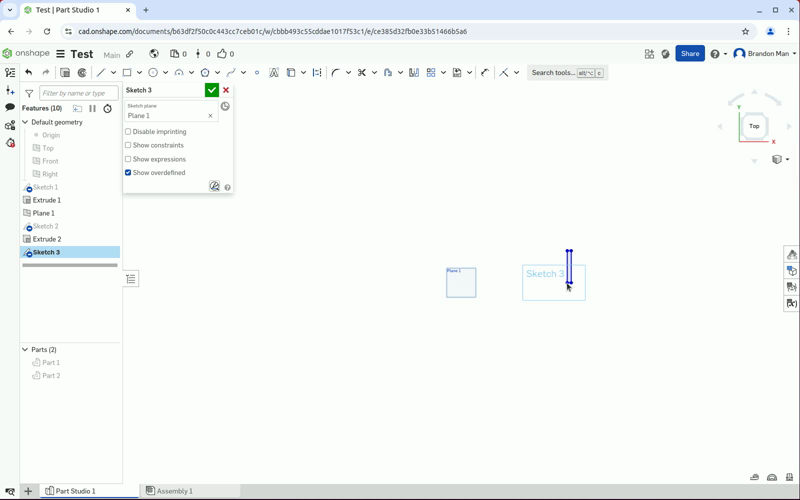
mouse_move(570, 282)
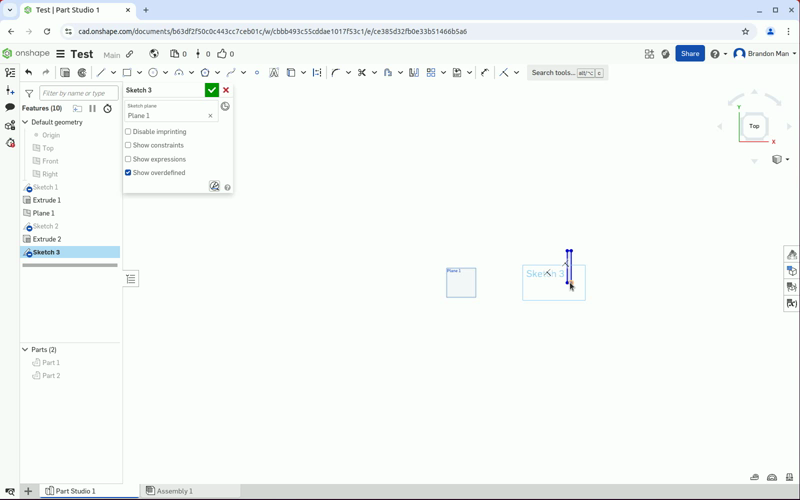
scroll(6)
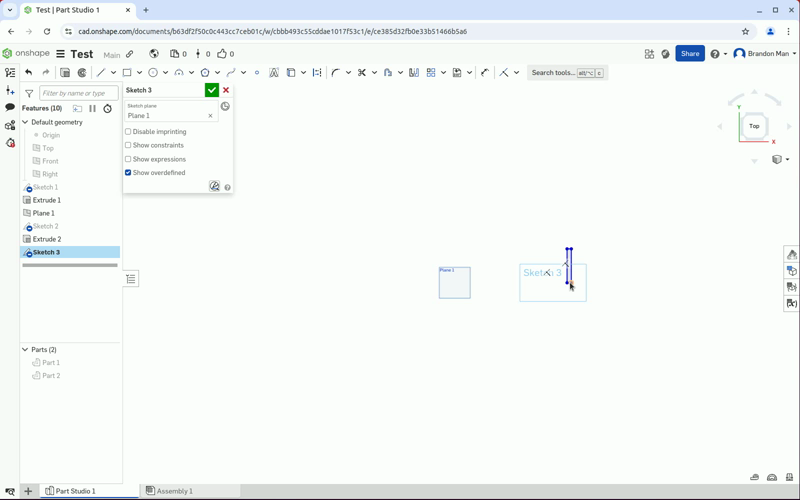
scroll(6)
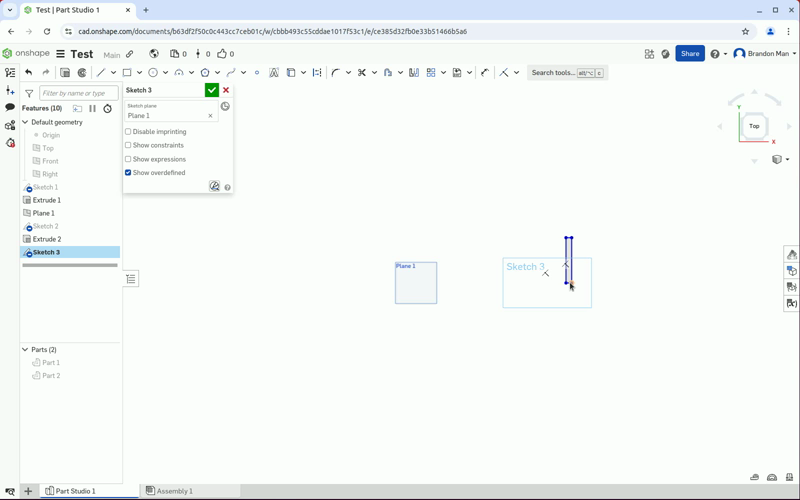
scroll(6)
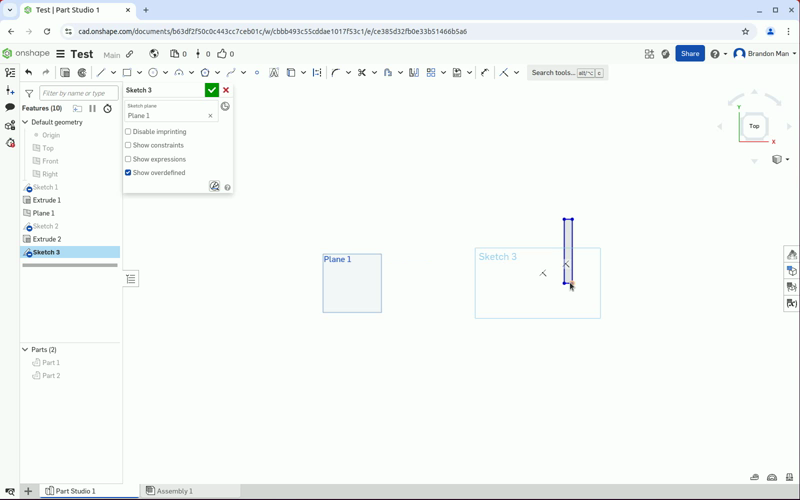
scroll(6)
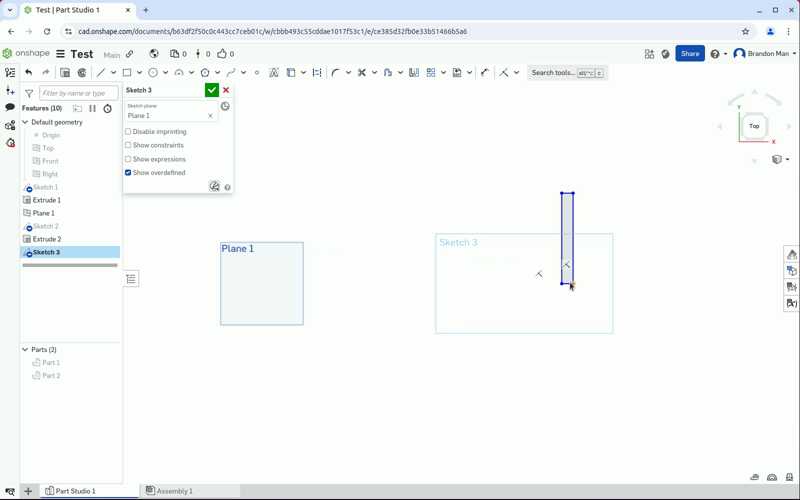
scroll(6)
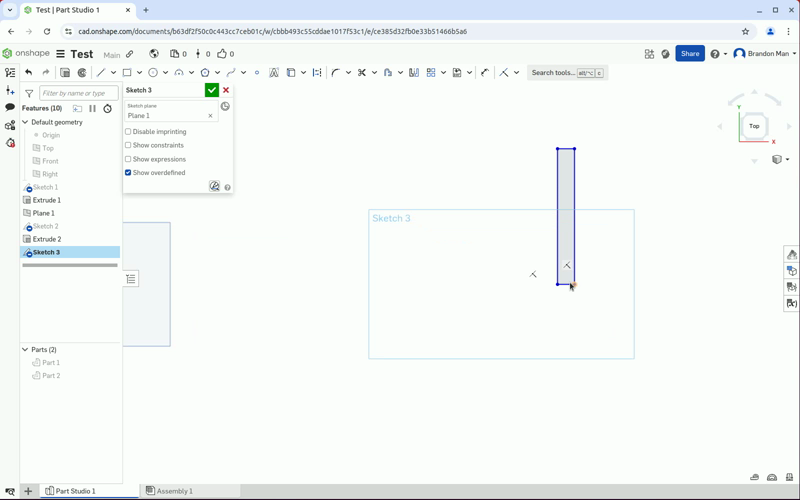
scroll(6)
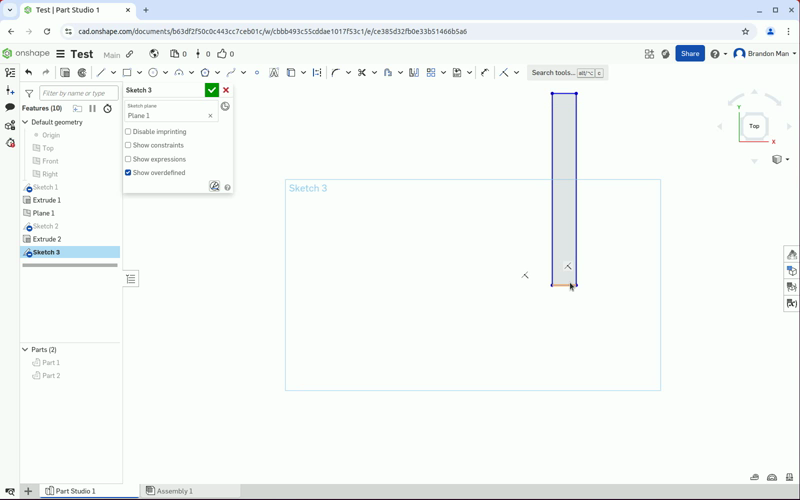
scroll(6)
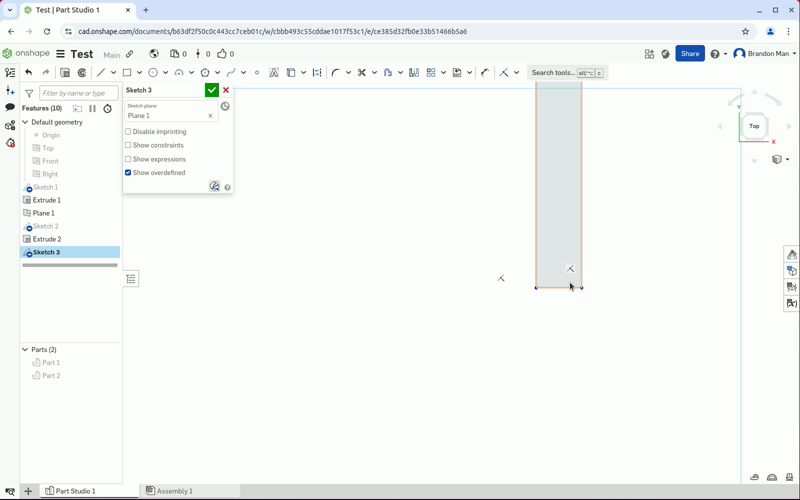
click(570, 282)
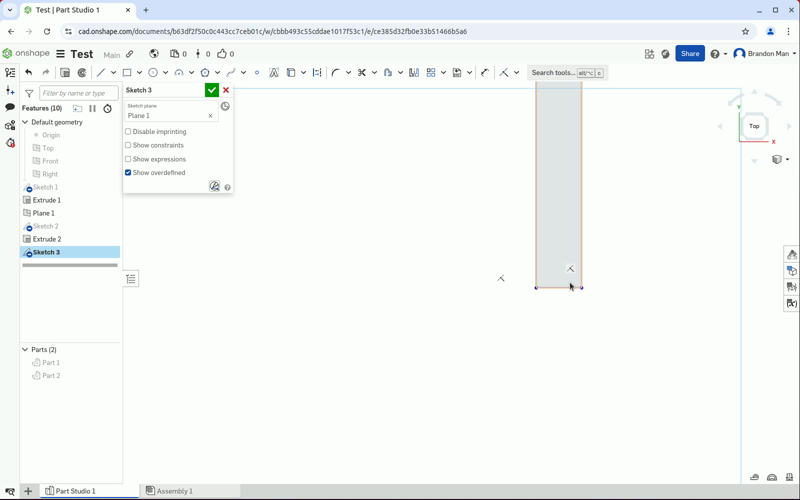
scroll(-6)
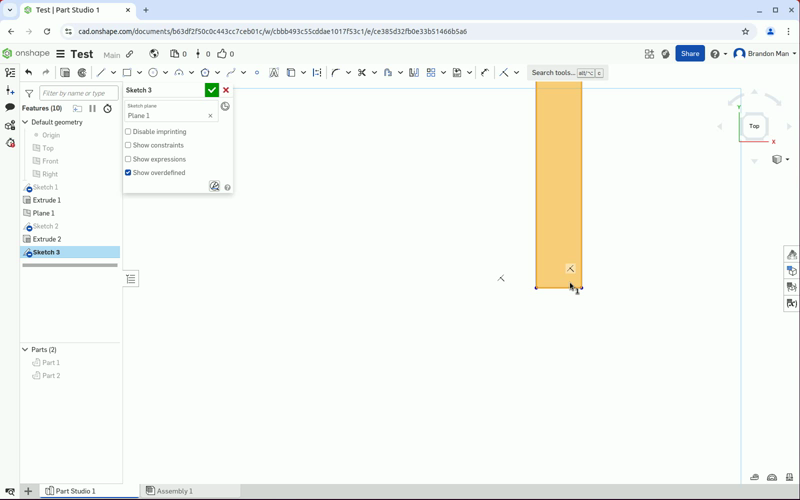
scroll(-6)
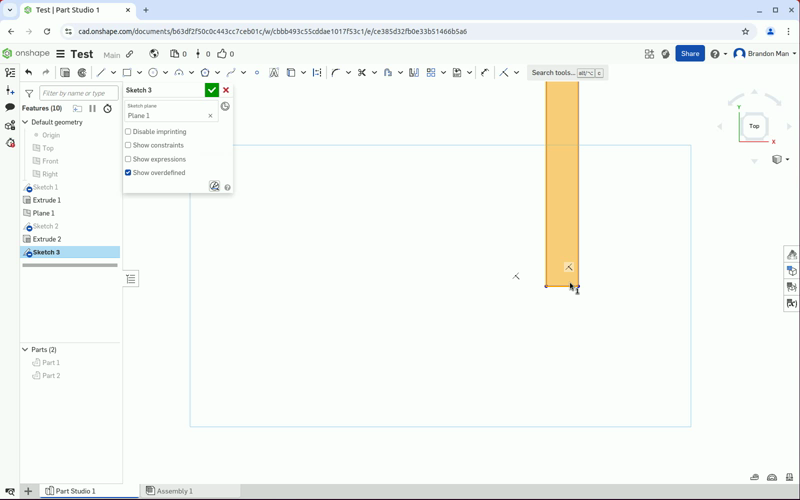
scroll(-6)
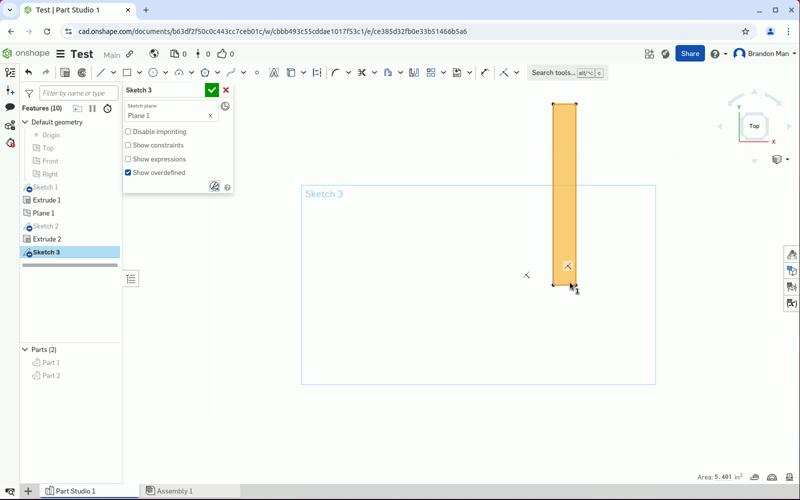
scroll(-6)
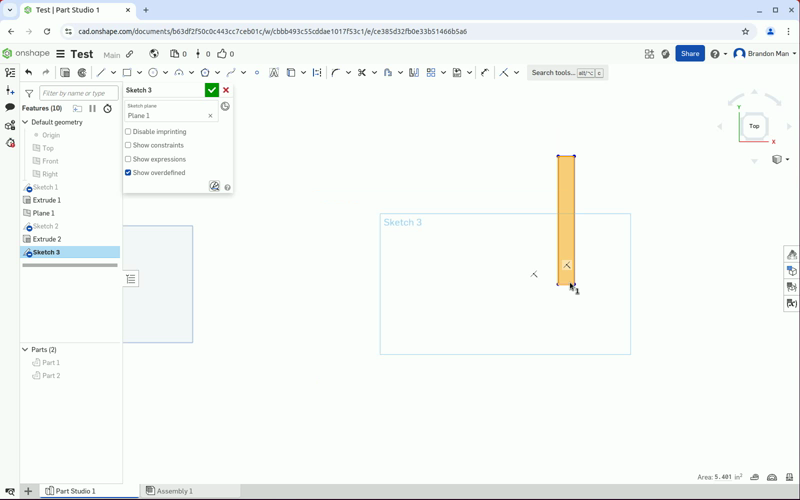
scroll(-6)
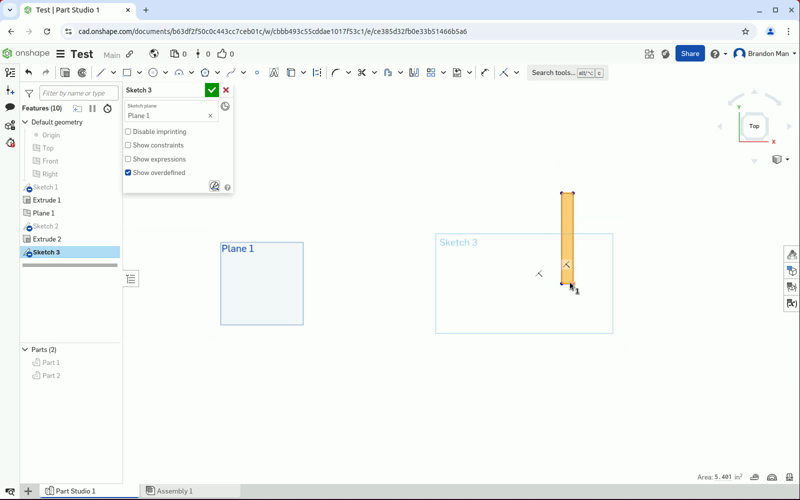
scroll(-6)
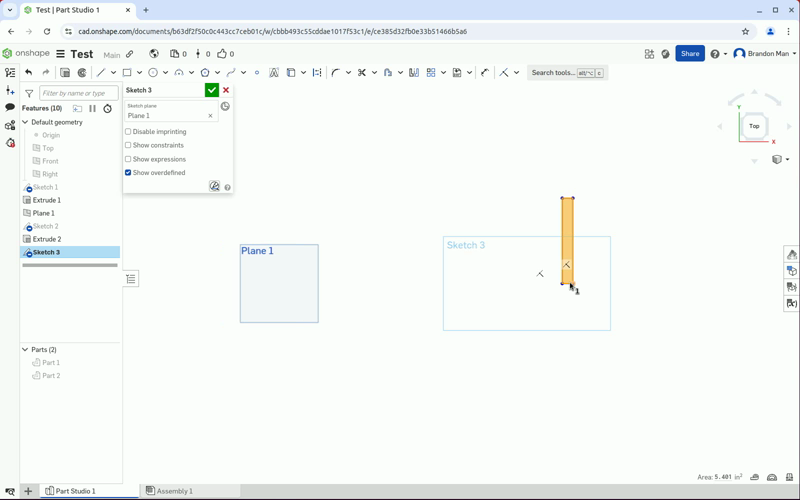
scroll(-6)
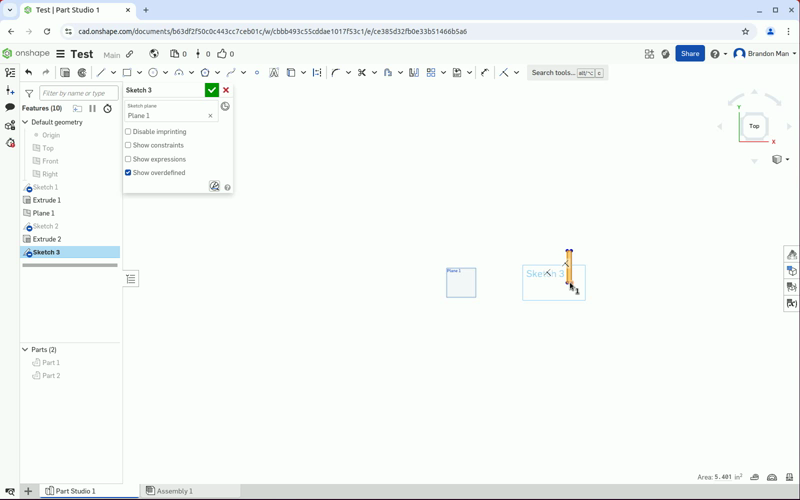
mouse_move(73, 352)
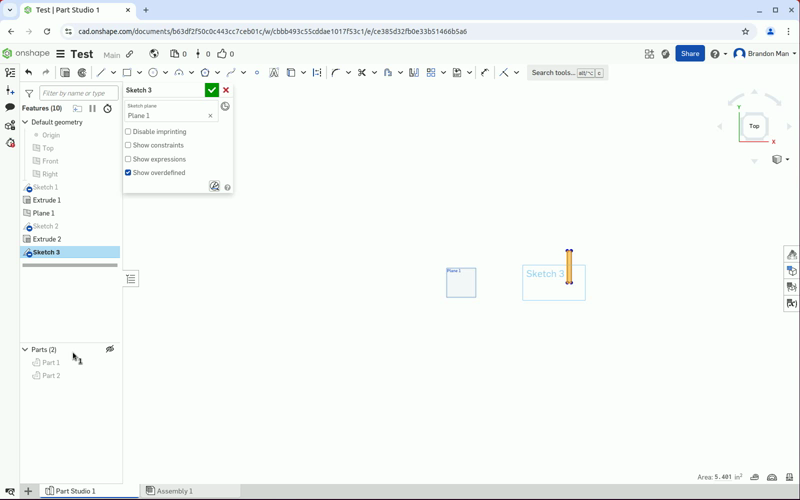
key(shift+y)
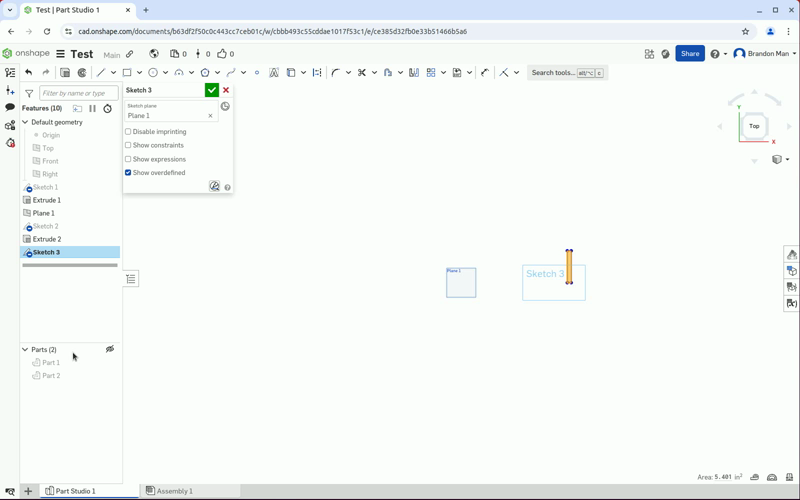
key(shift+e)
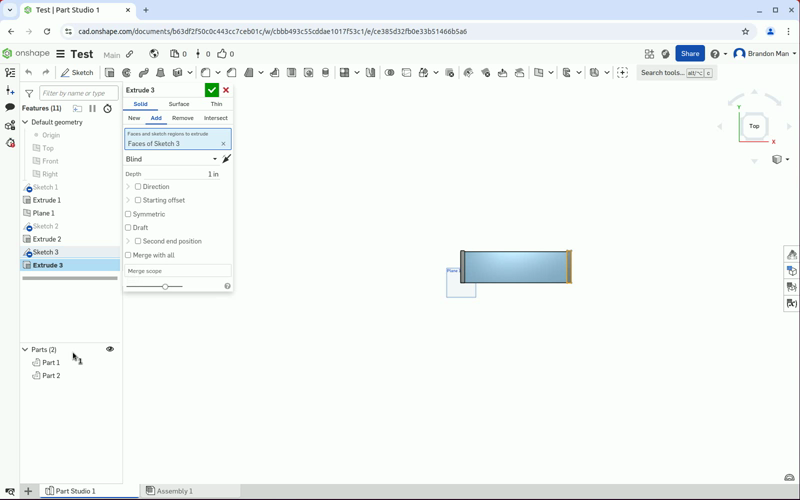
mouse_move(143, 106)
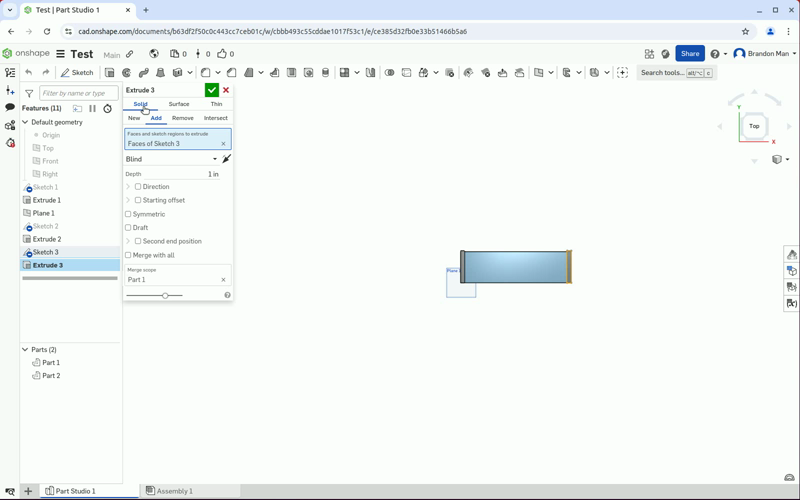
click(143, 106)
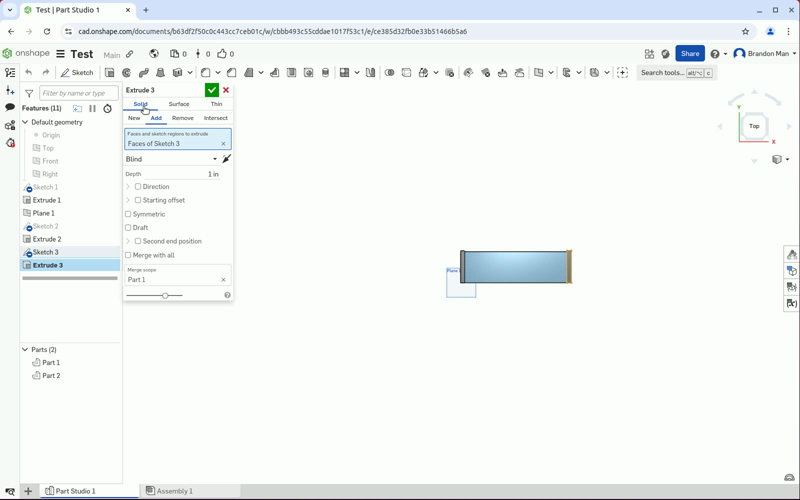
mouse_move(137, 120)
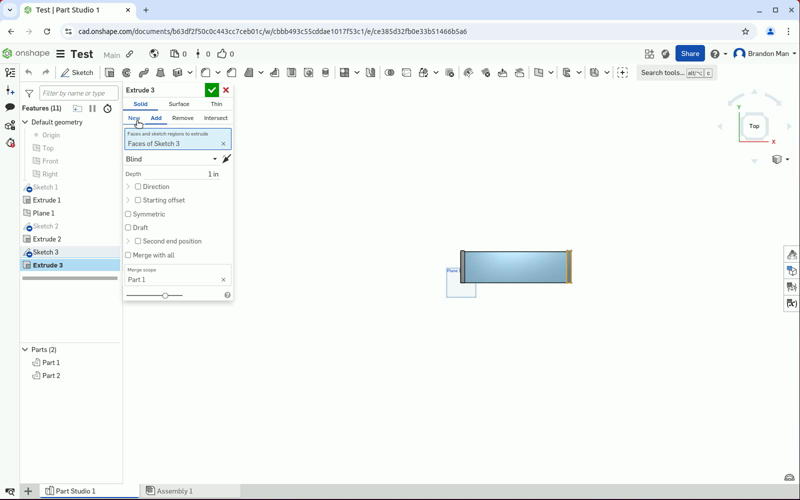
click(137, 120)
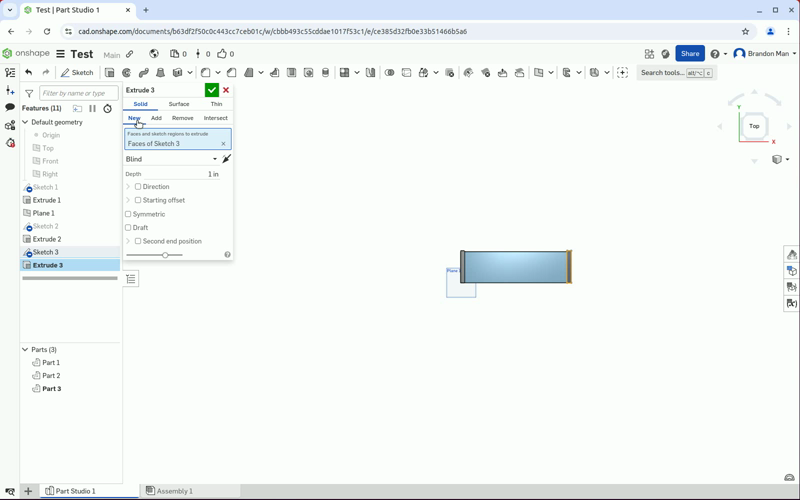
key(tab, 4)
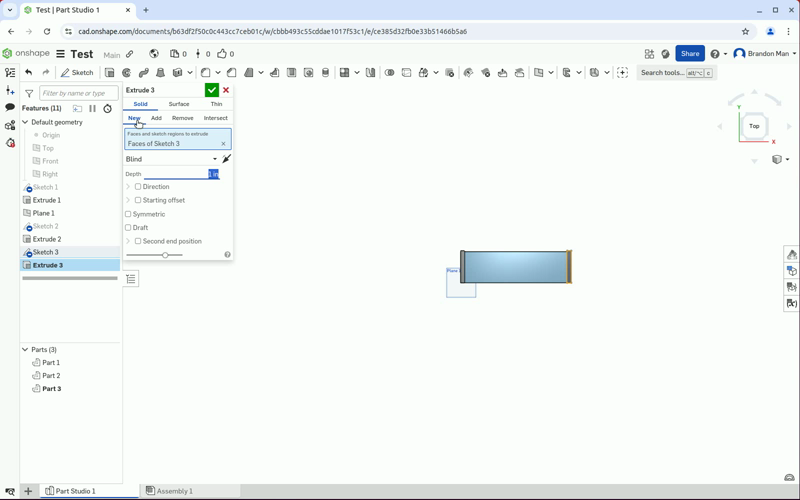
text(3.129)
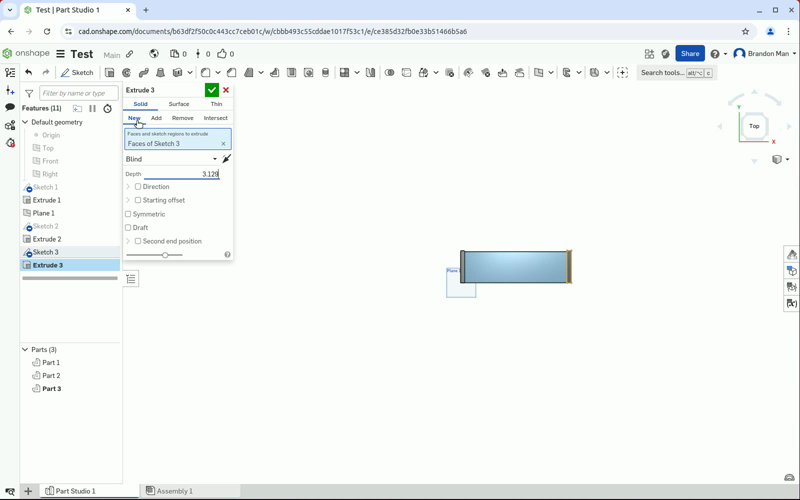
key(enter)
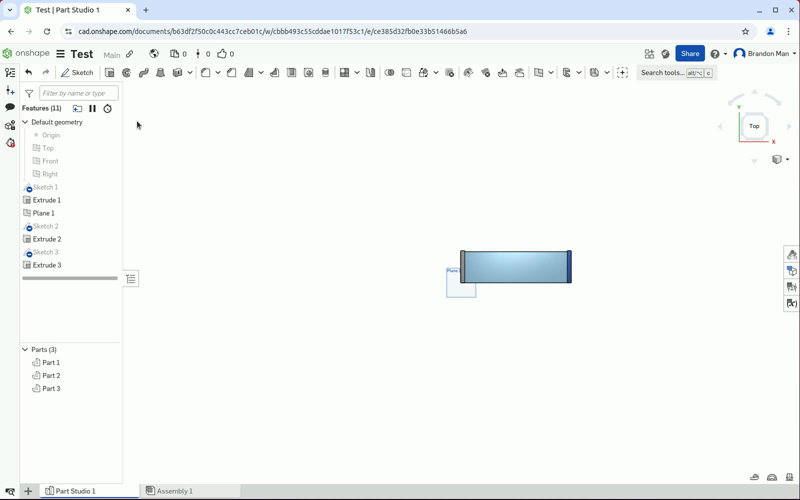
key(shift+h)
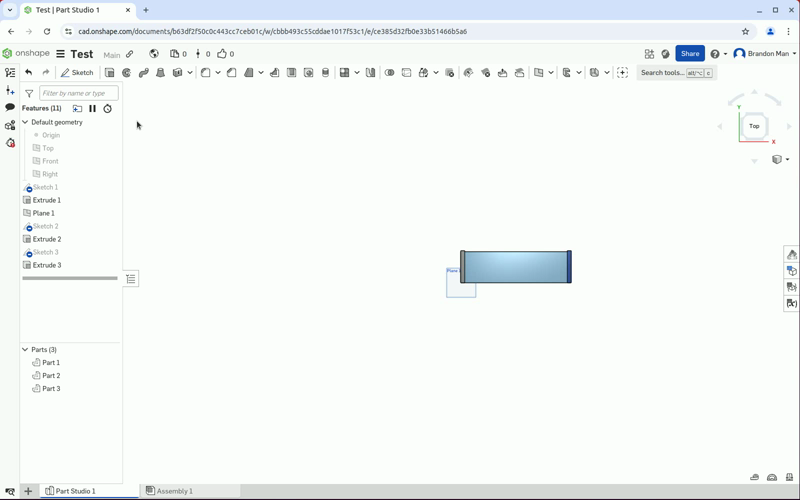
key(shift+h)
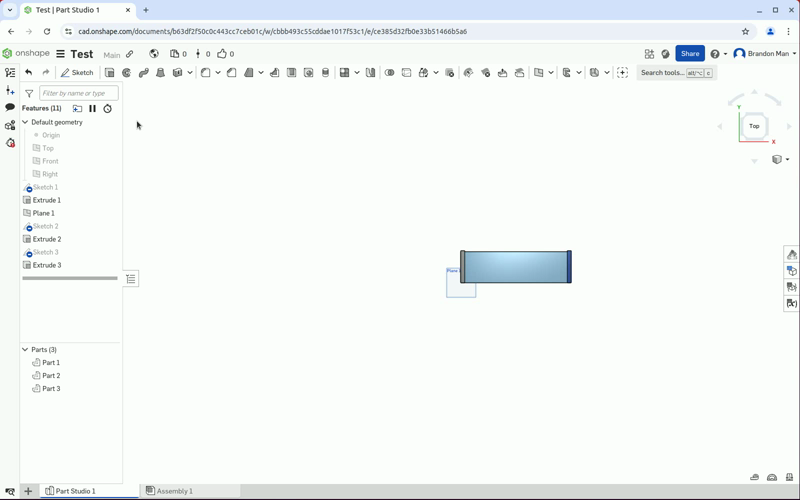
mouse_move(73, 189)
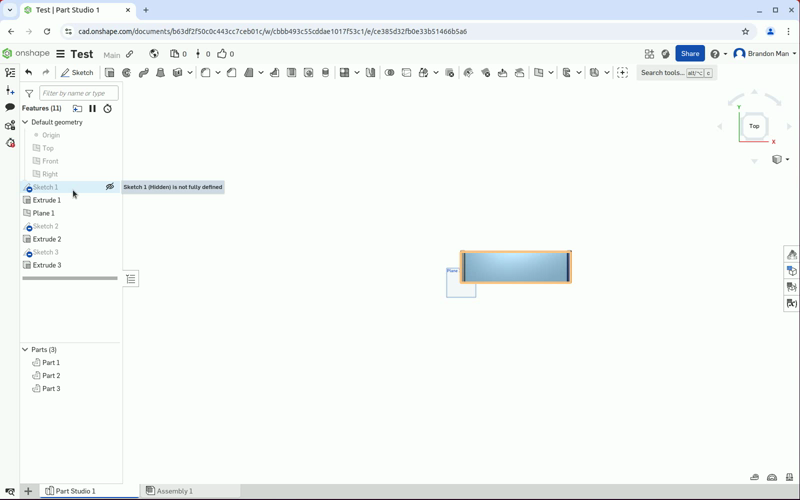
click(73, 189)
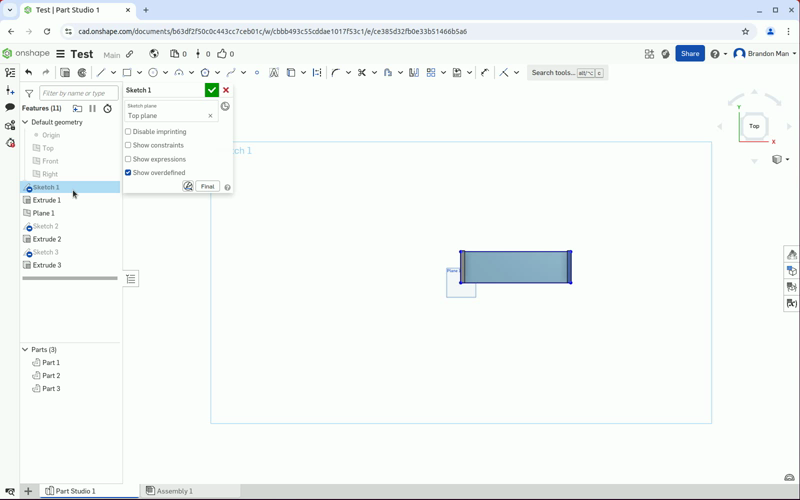
mouse_move(229, 92)
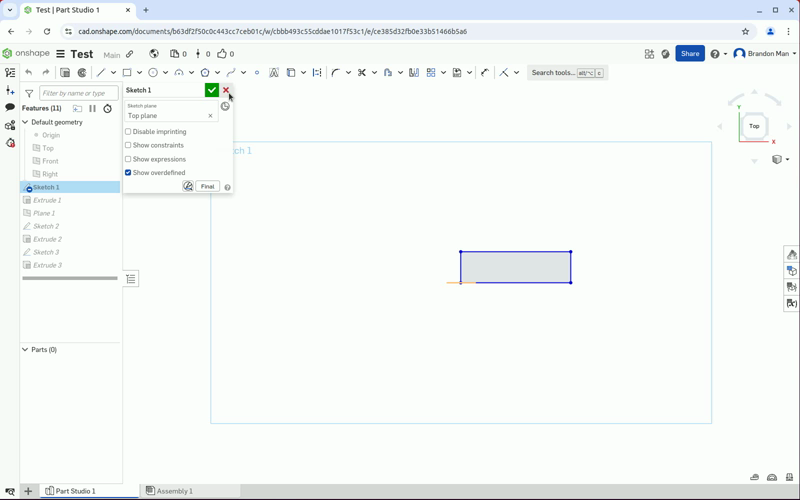
click(229, 92)
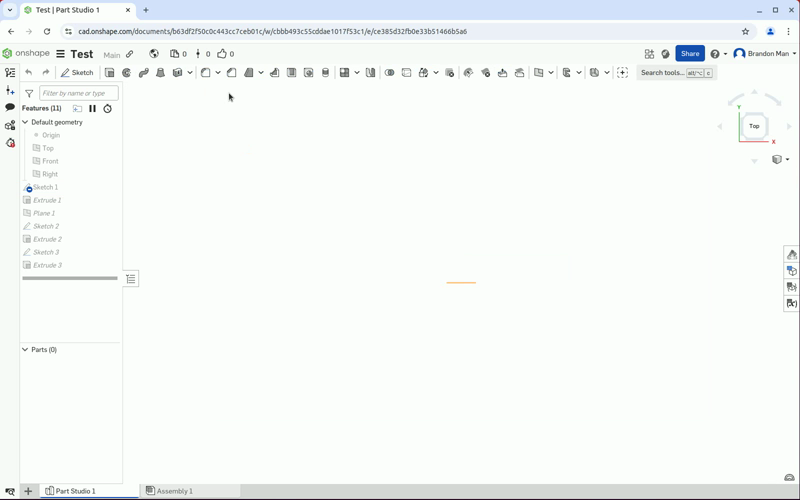
key(shift+s)
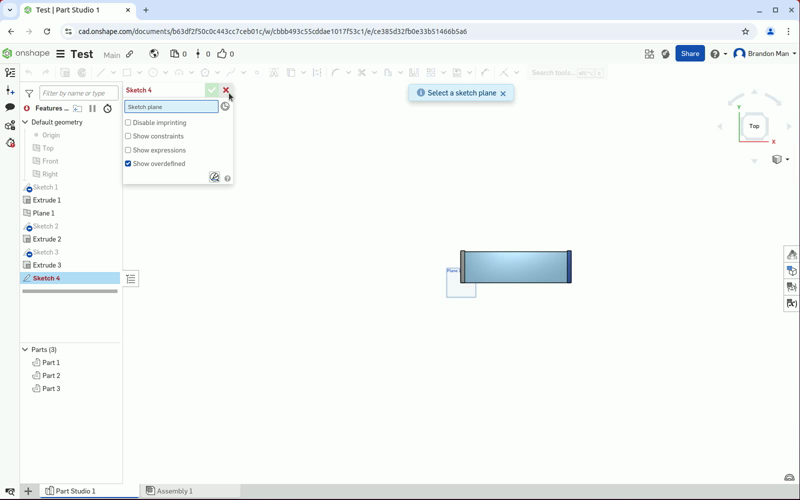
mouse_move(73, 215)
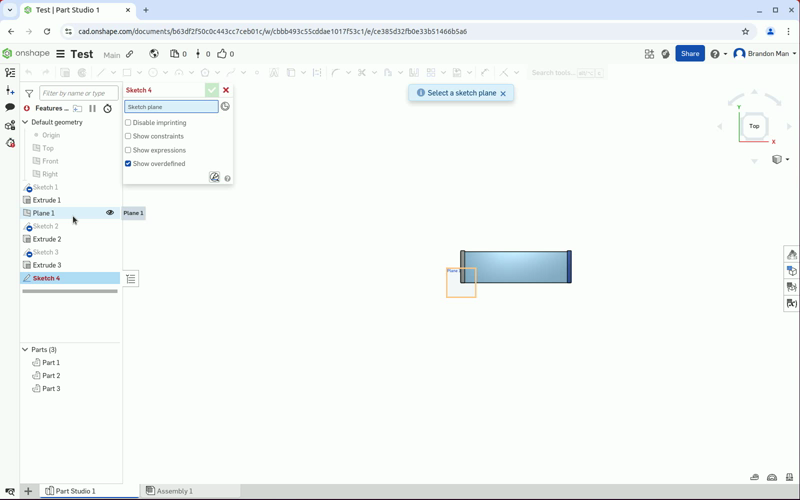
click(73, 215)
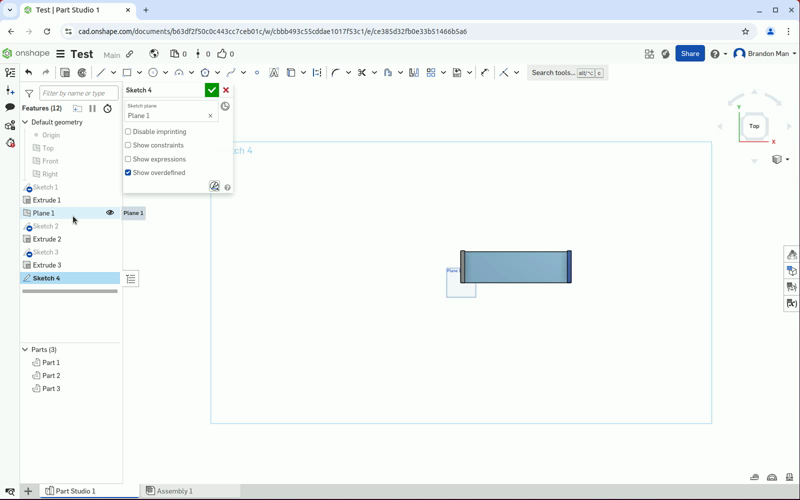
mouse_move(73, 352)
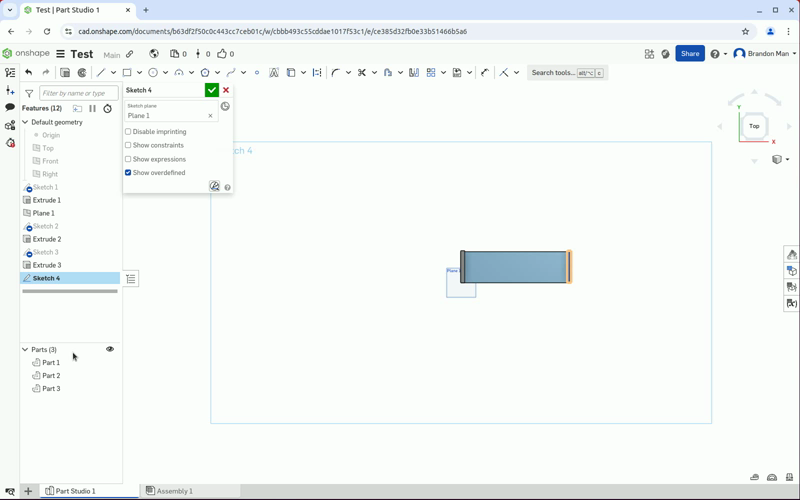
key(y)
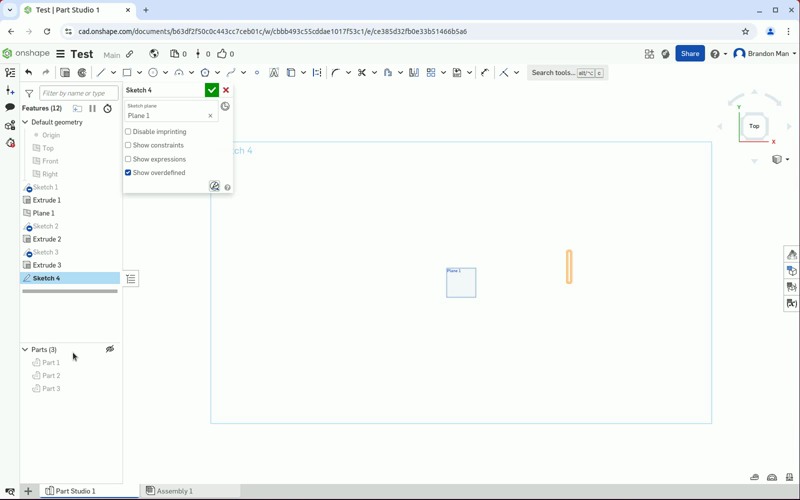
key(l)
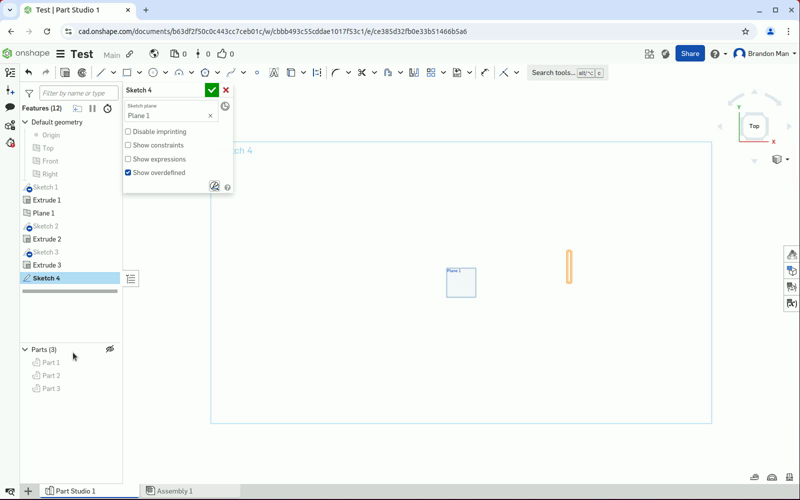
key_down(shift)
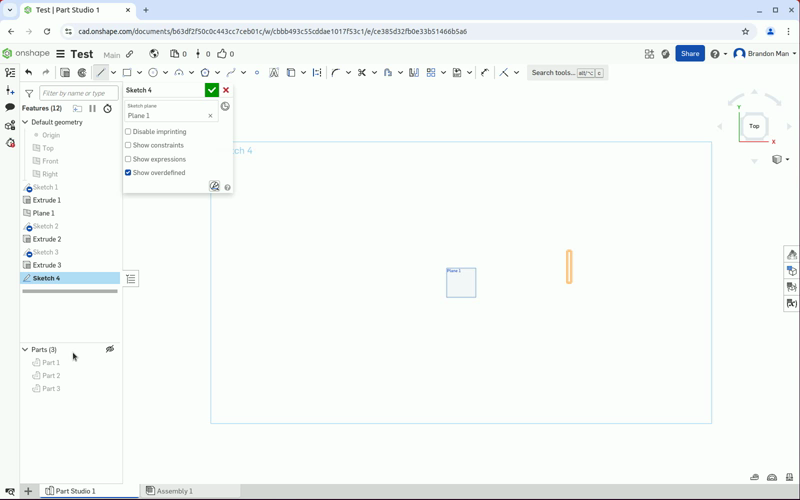
mouse_move(502, 251)
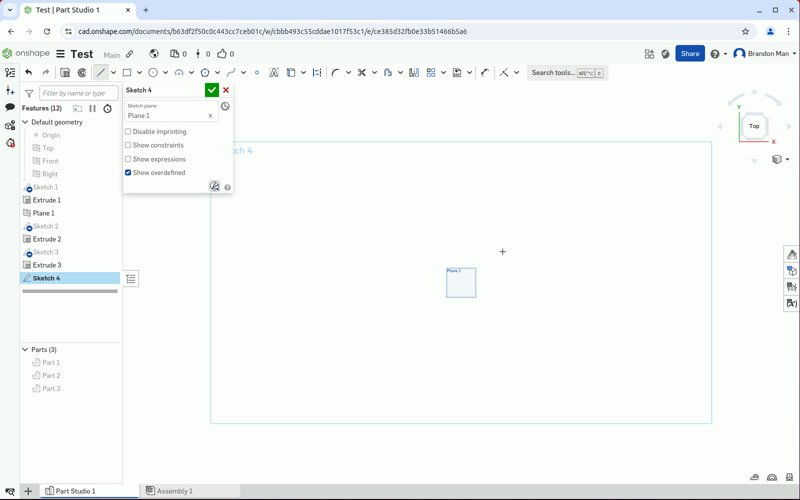
click(502, 251)
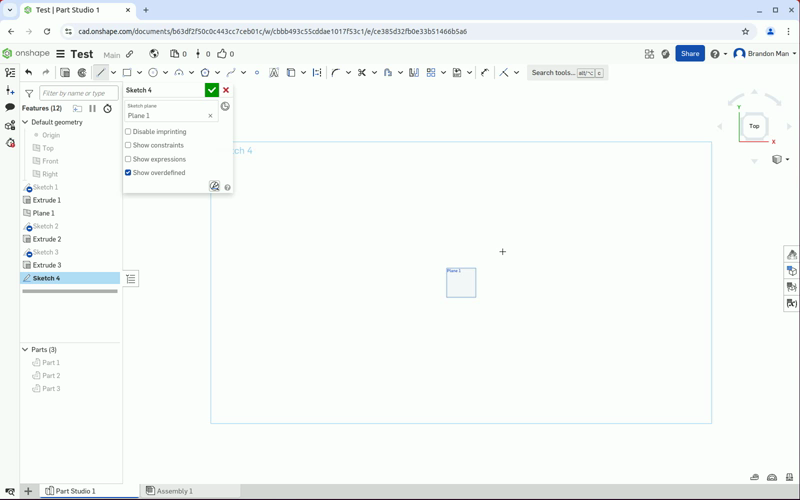
key_up(shift)
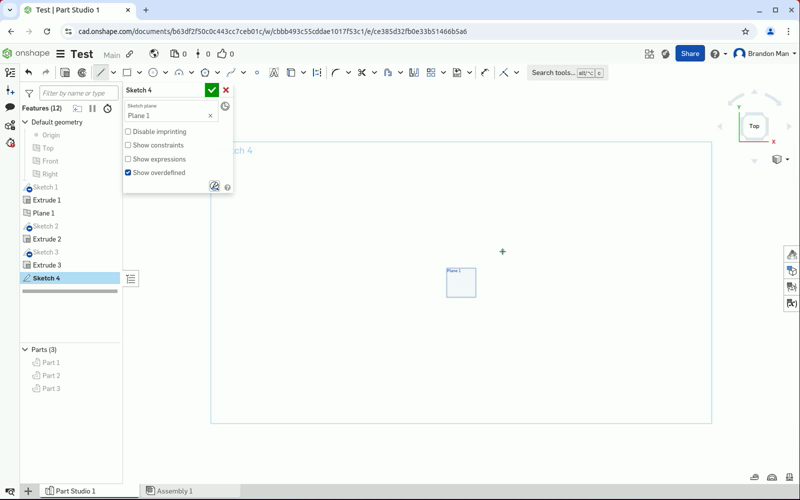
key_down(shift)
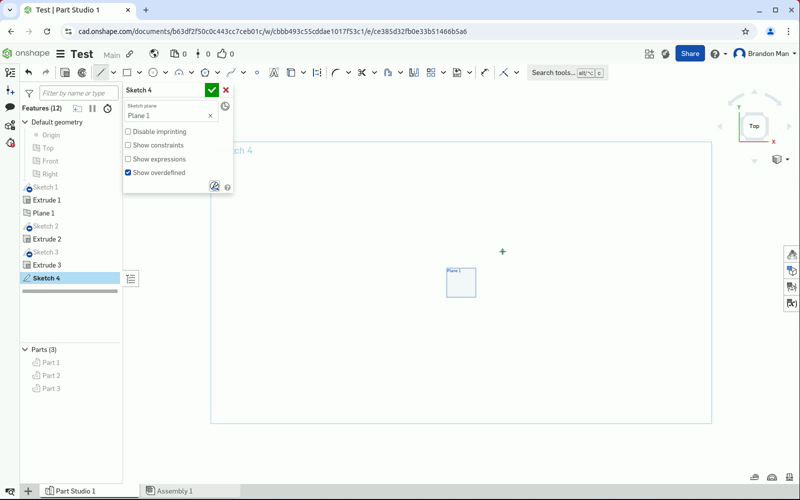
mouse_move(532, 251)
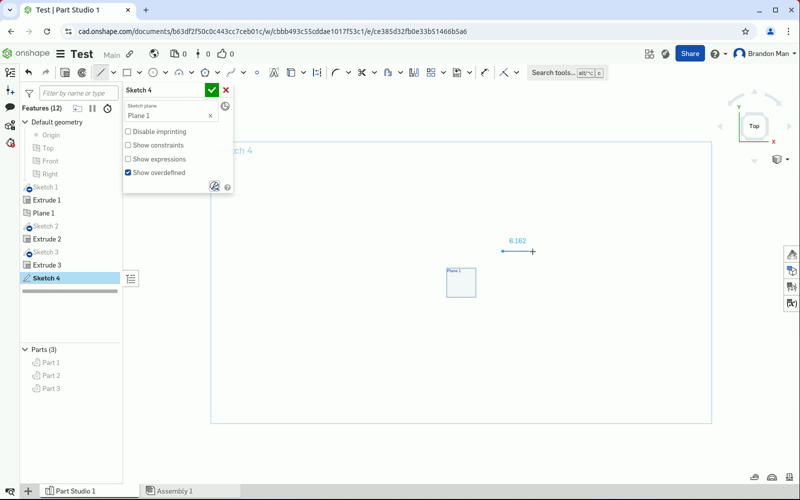
mouse_move(529, 251)
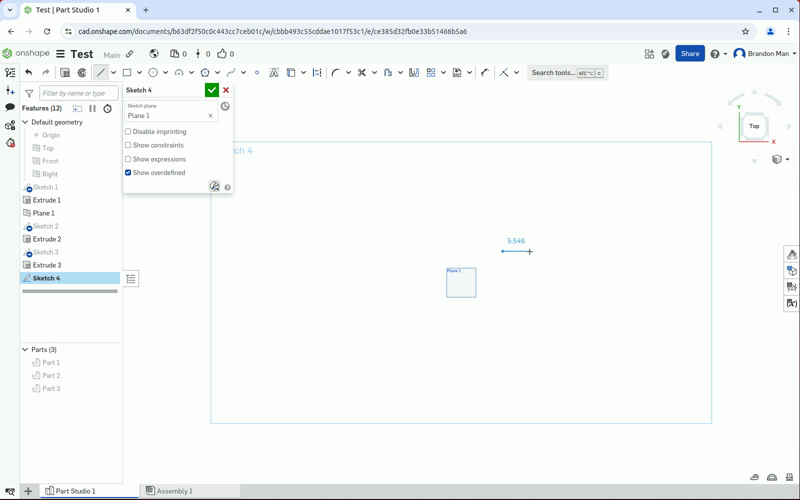
click(529, 251)
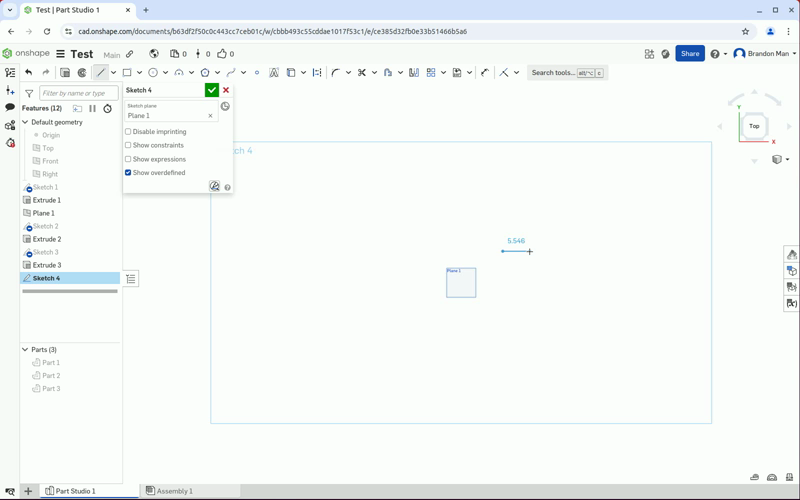
key_up(shift)
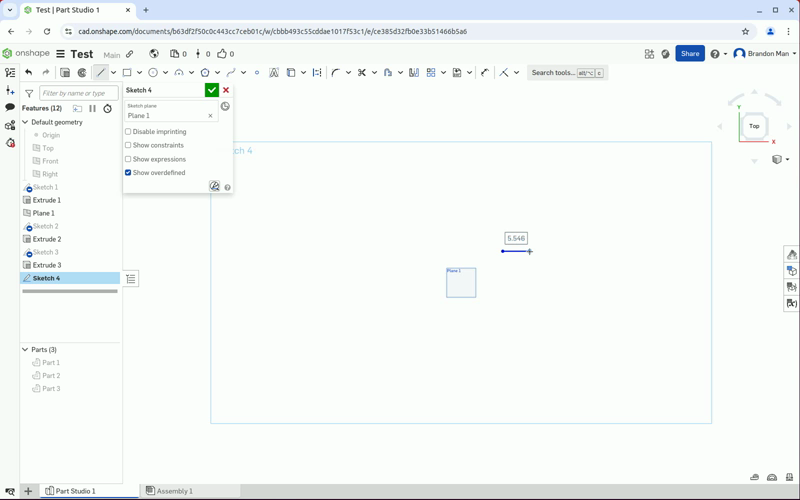
key(esc)
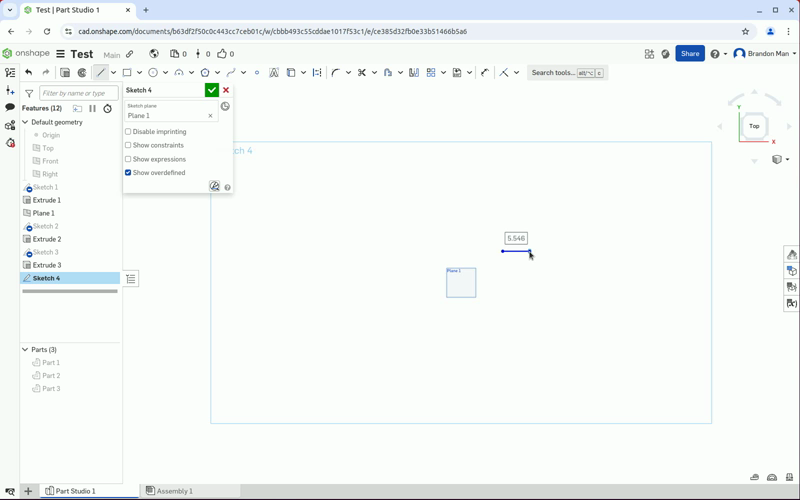
key(a)
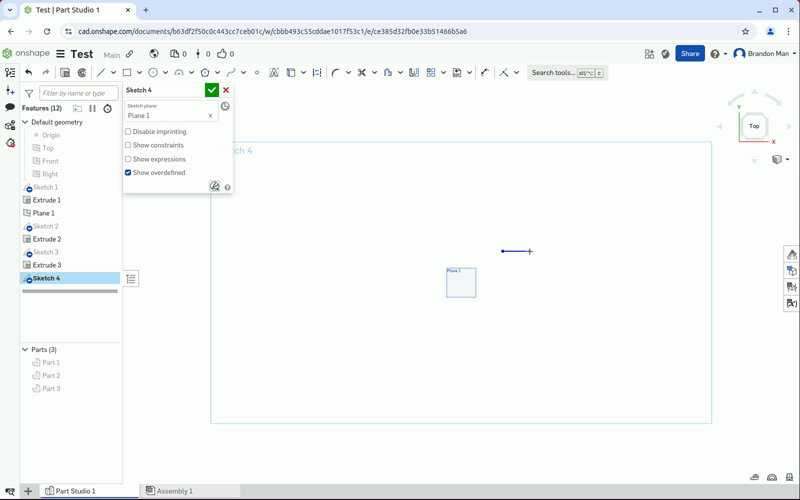
mouse_move(529, 251)
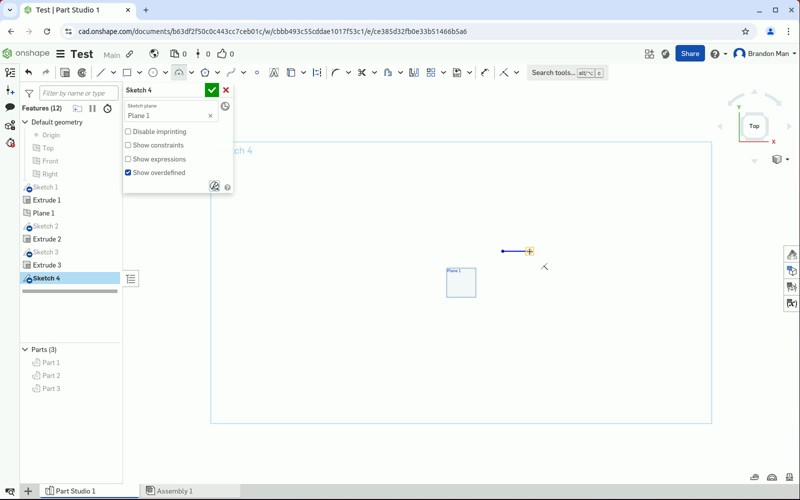
click(529, 251)
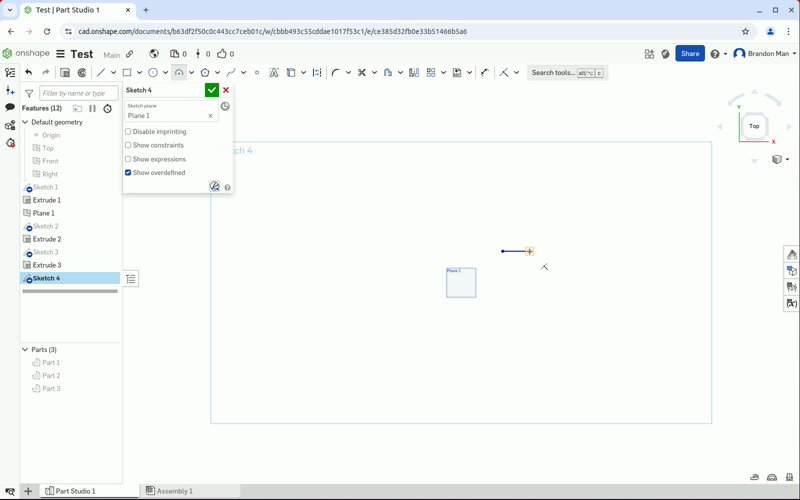
mouse_move(502, 251)
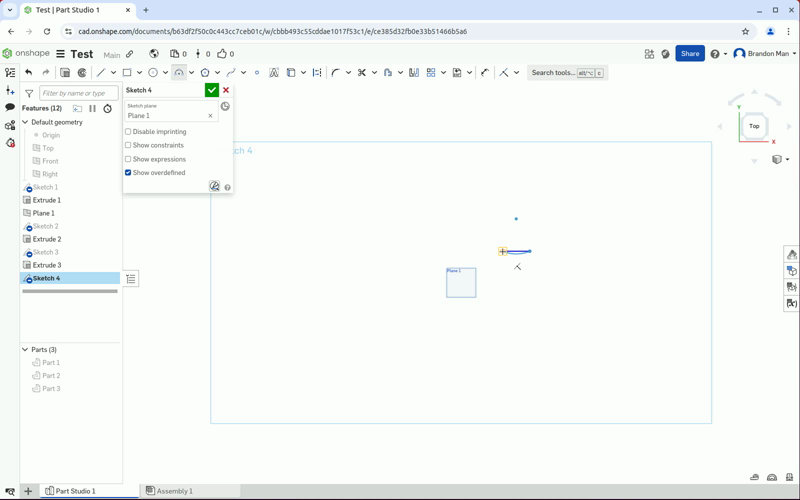
click(502, 251)
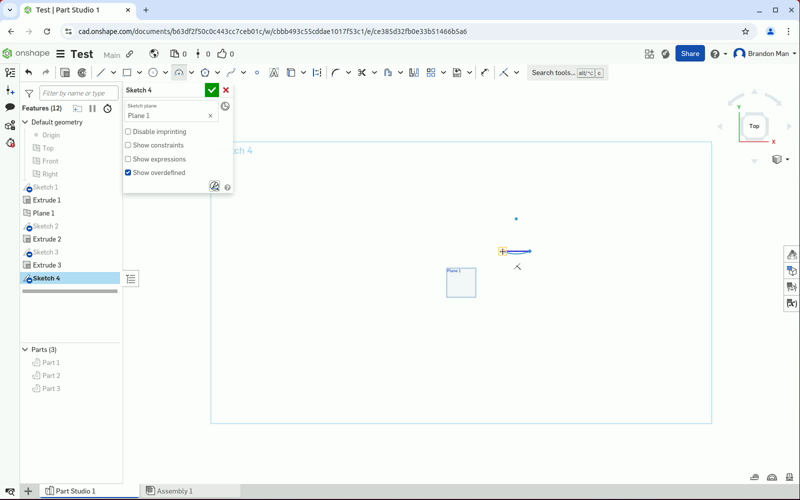
key_down(shift)
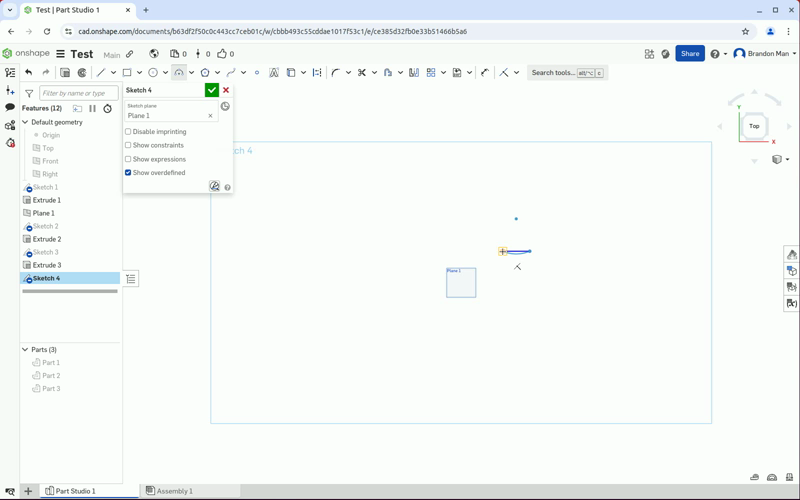
mouse_move(516, 237)
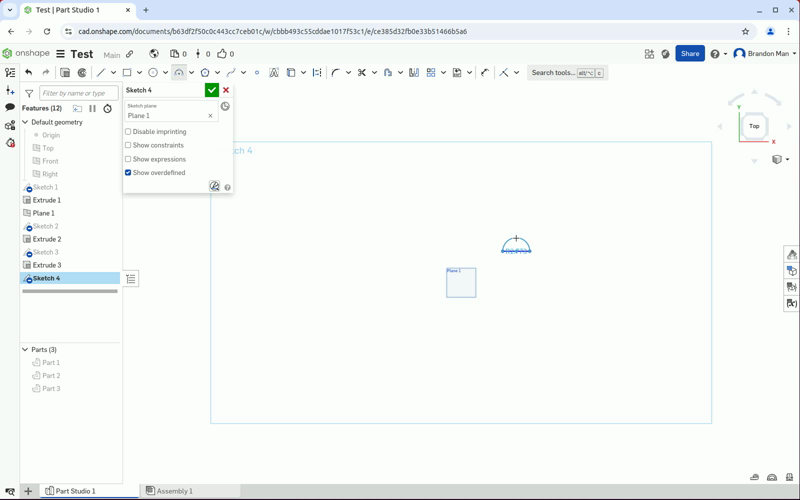
click(516, 237)
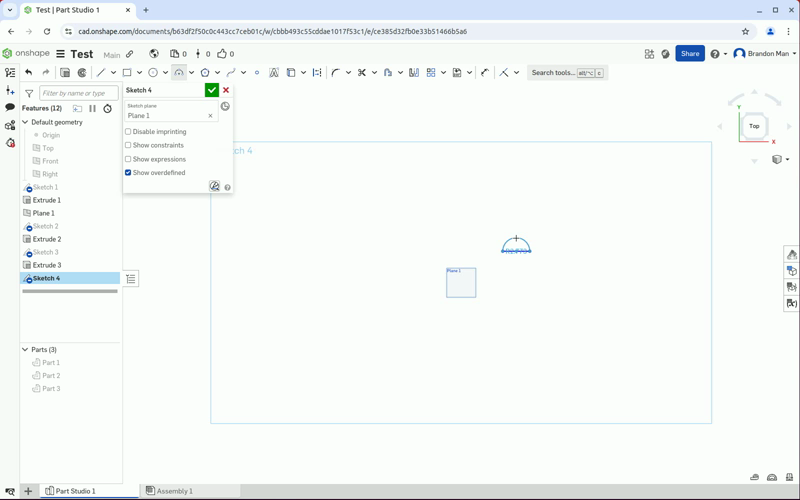
key_up(shift)
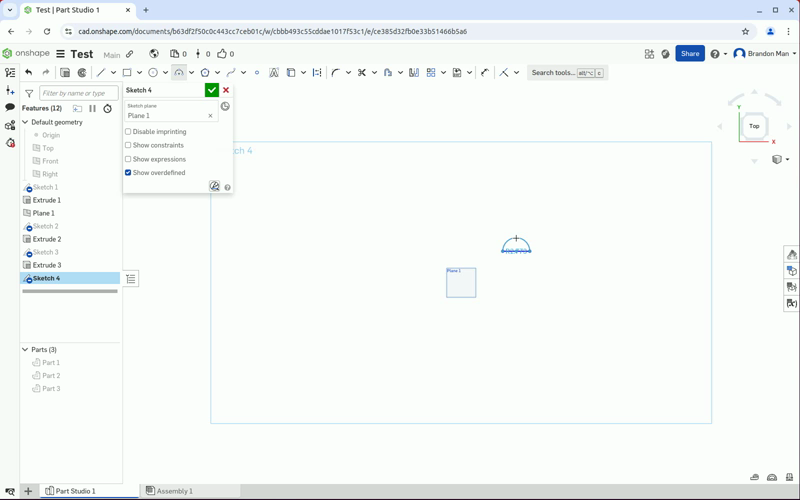
key(esc)
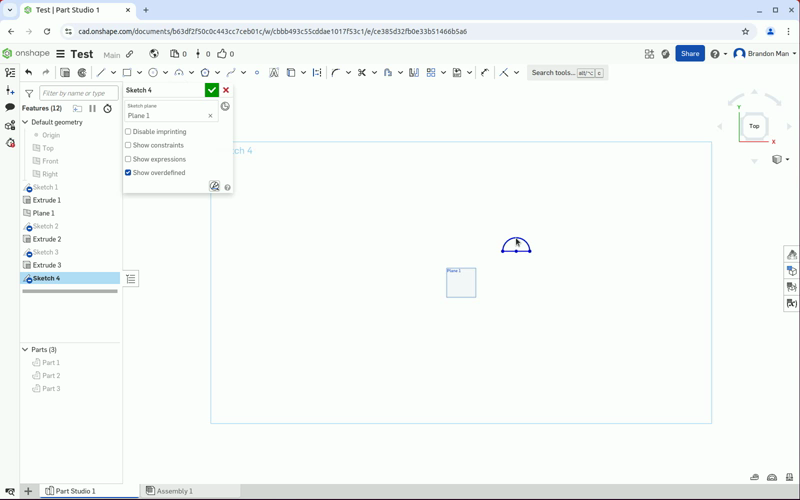
mouse_move(521, 244)
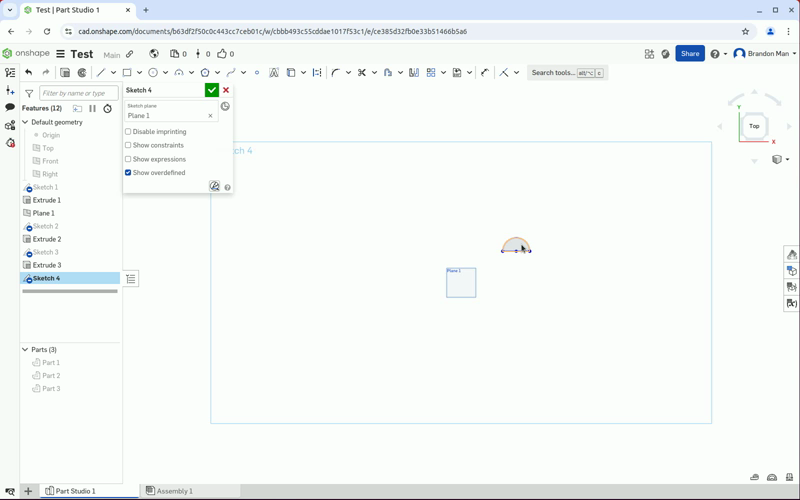
scroll(6)
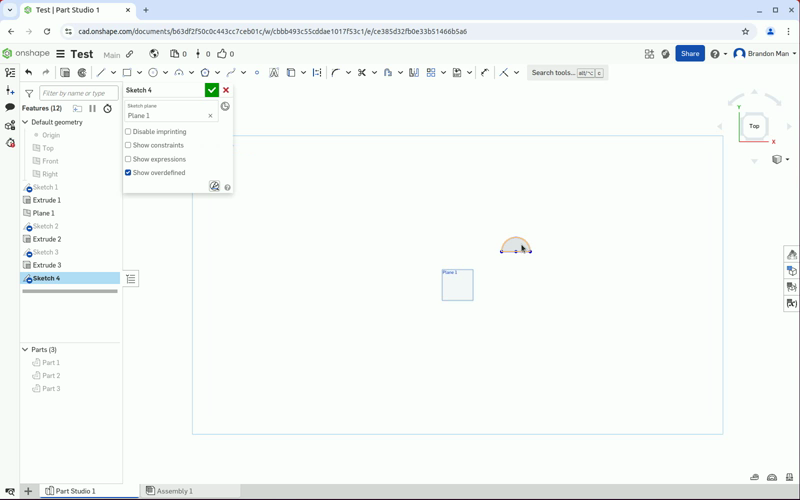
scroll(6)
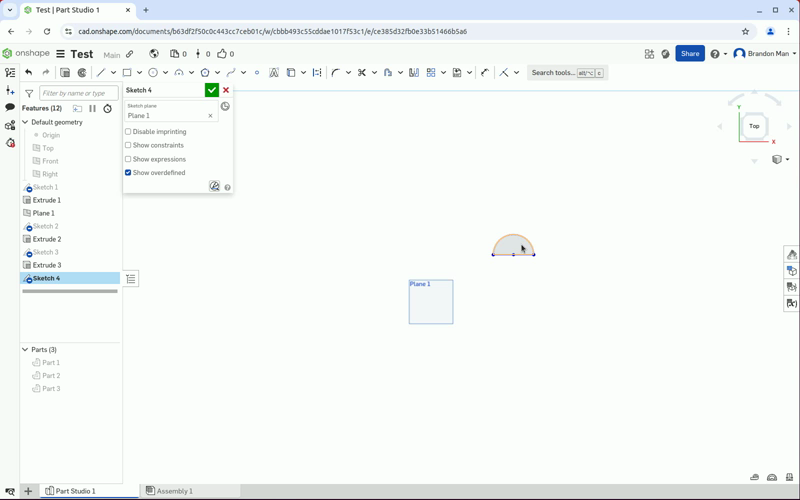
scroll(6)
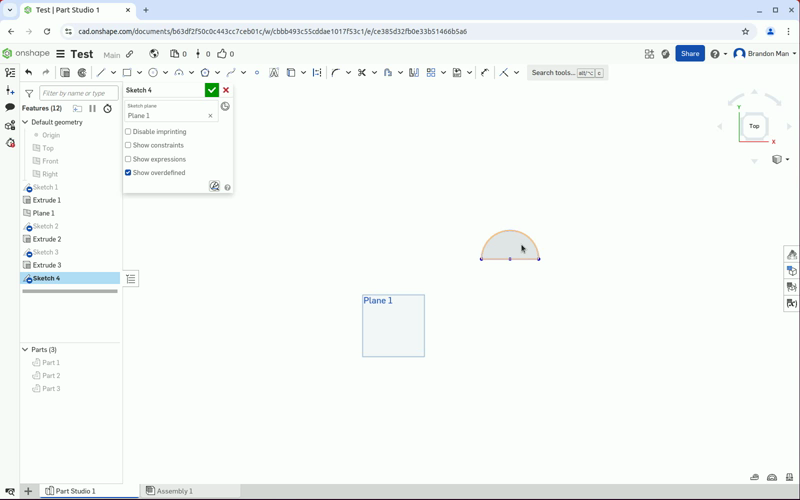
scroll(6)
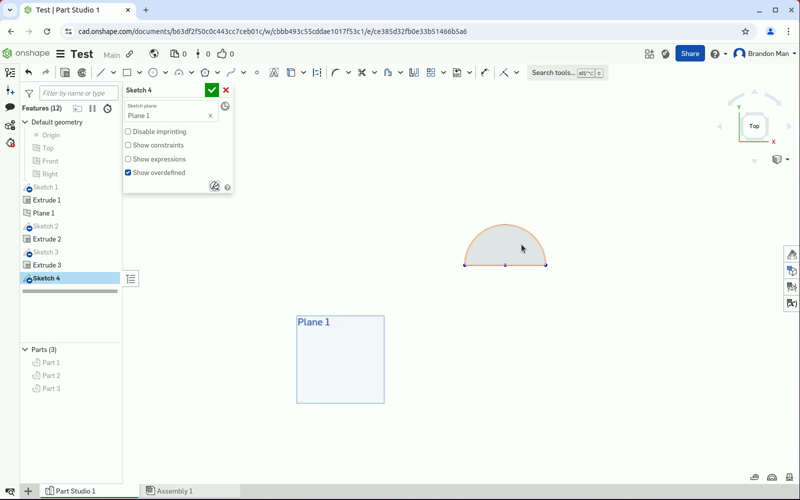
scroll(6)
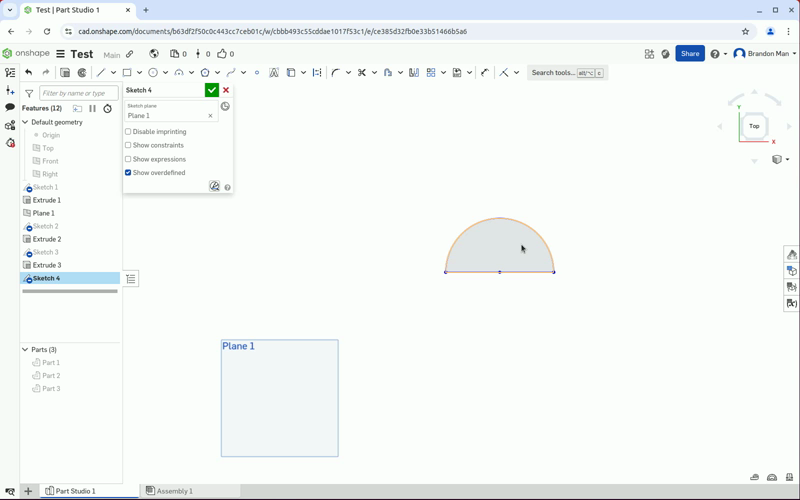
scroll(6)
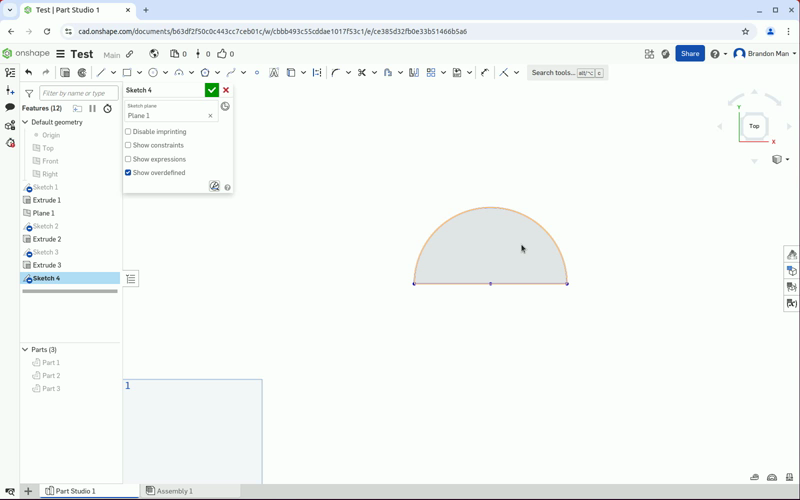
scroll(6)
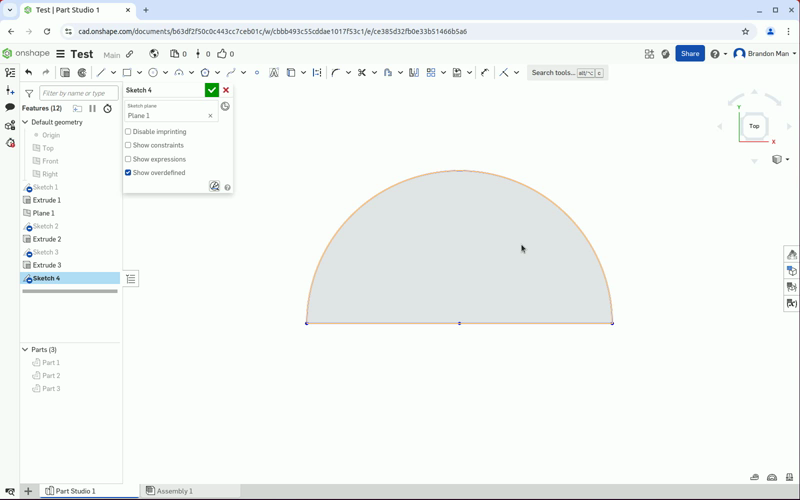
click(521, 244)
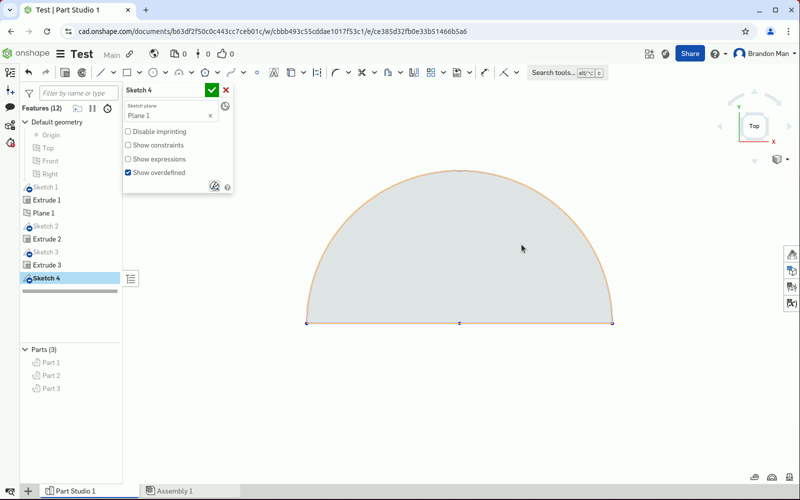
scroll(-6)
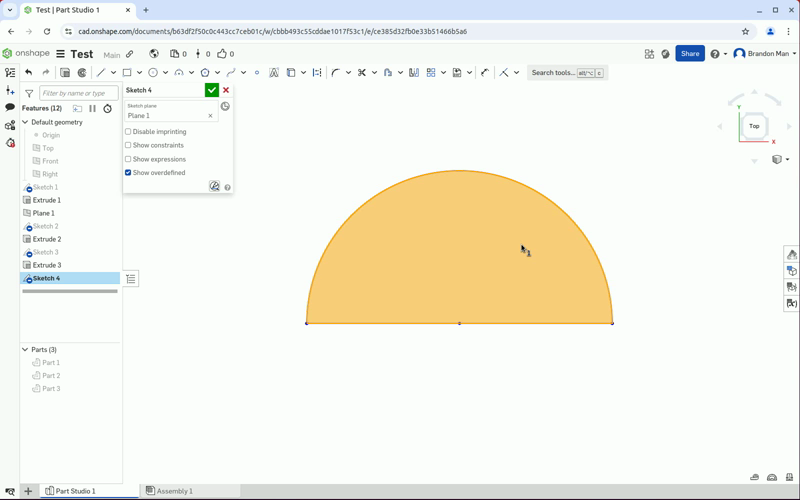
scroll(-6)
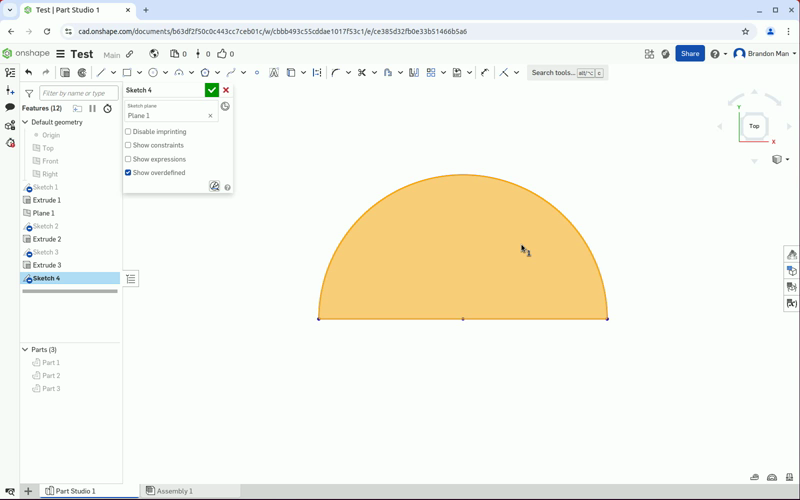
scroll(-6)
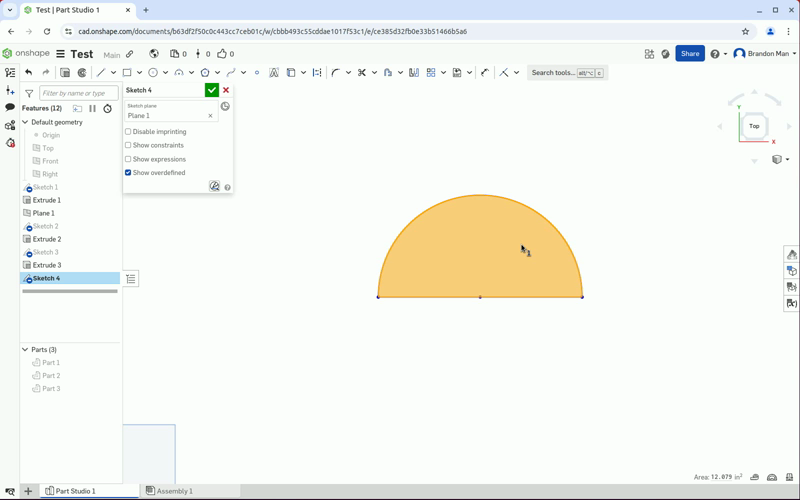
scroll(-6)
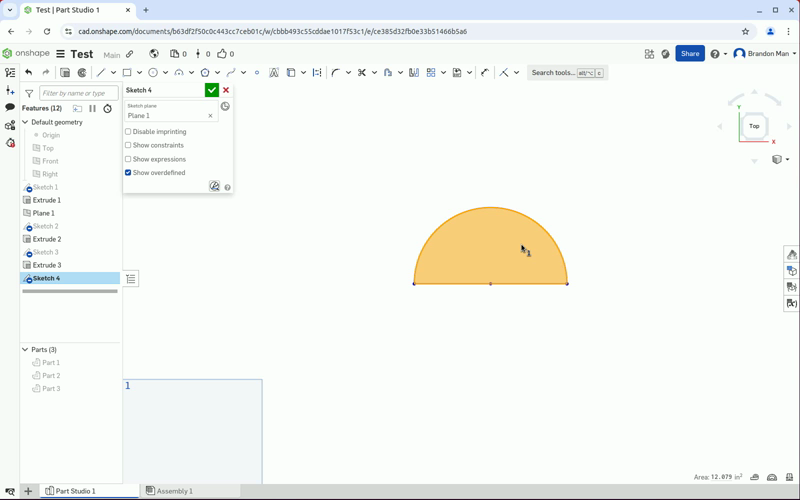
scroll(-6)
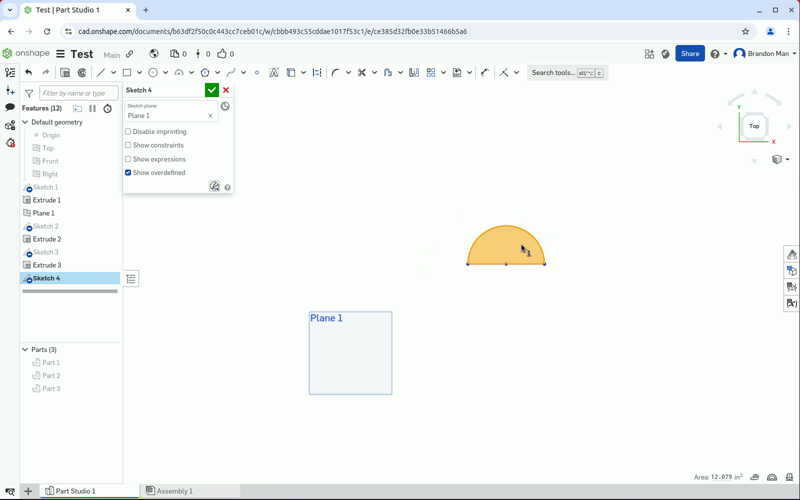
scroll(-6)
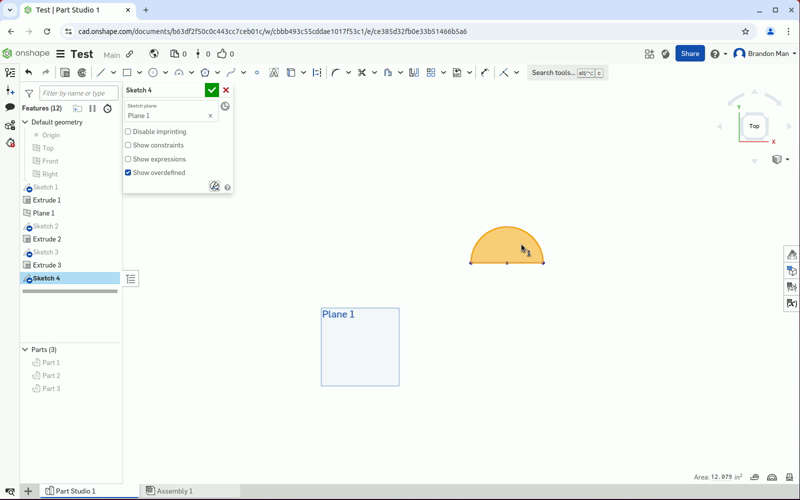
scroll(-6)
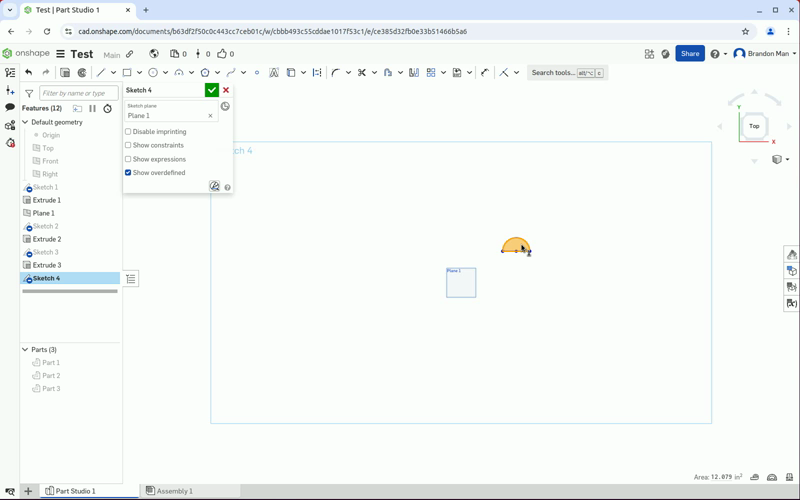
mouse_move(73, 352)
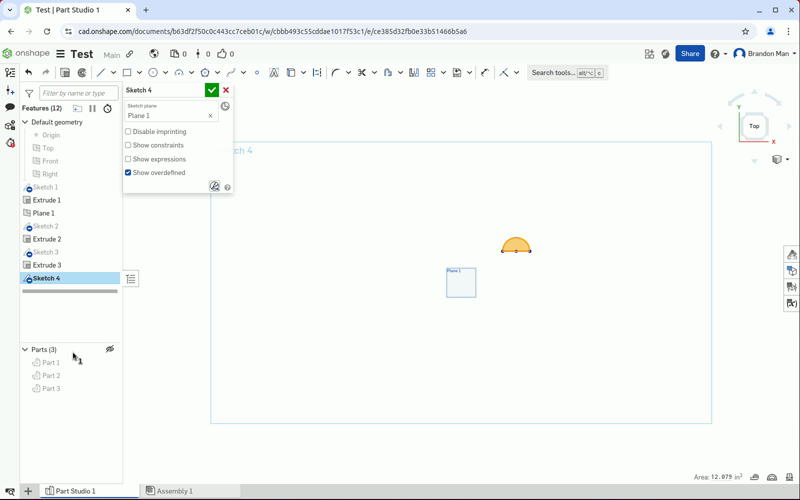
key(shift+y)
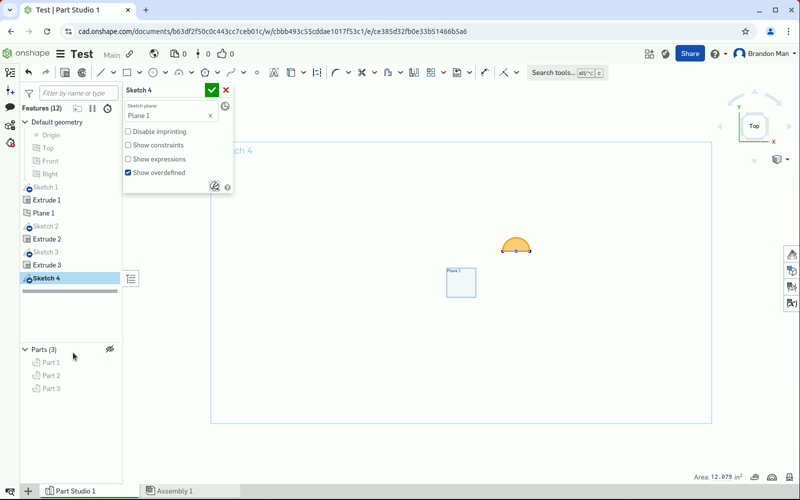
key(shift+e)
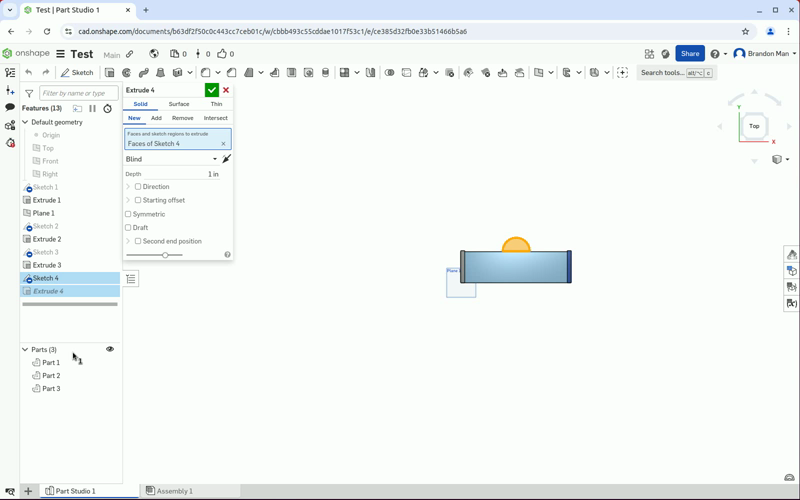
mouse_move(143, 106)
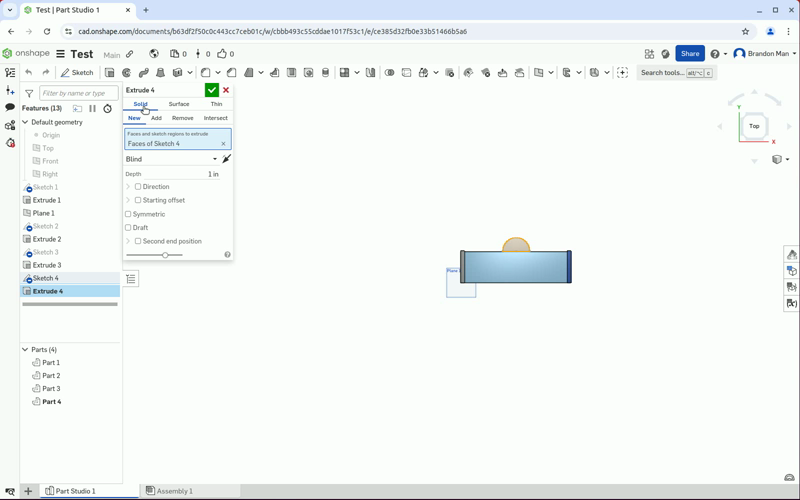
click(143, 106)
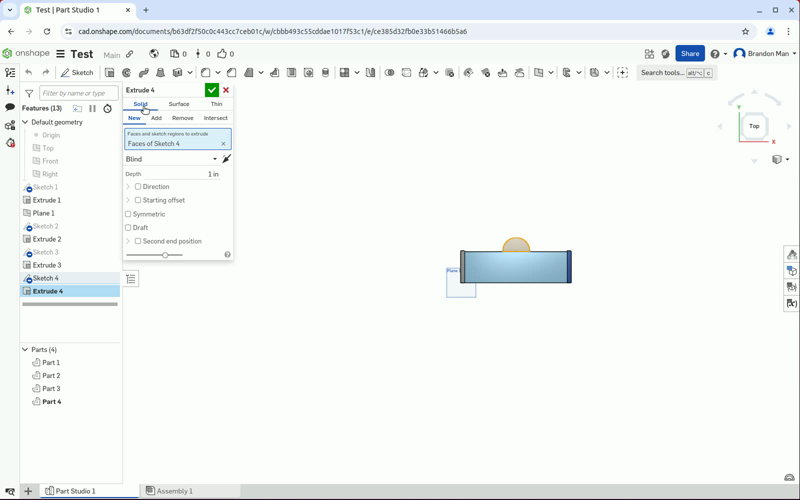
mouse_move(186, 120)
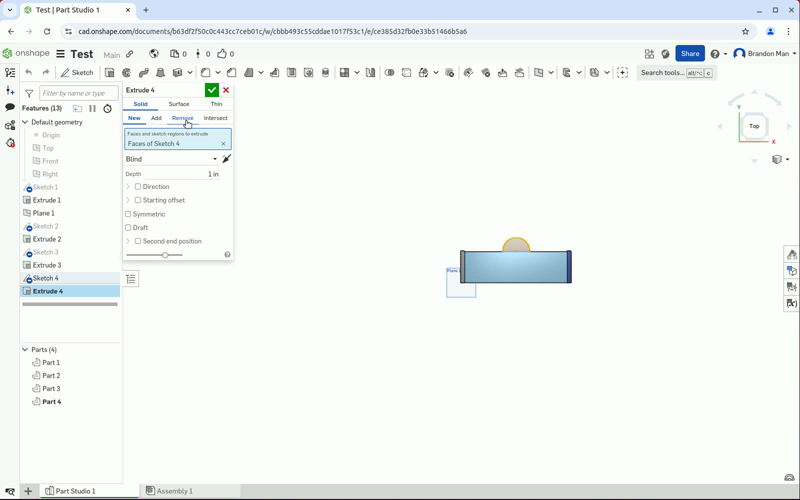
click(186, 120)
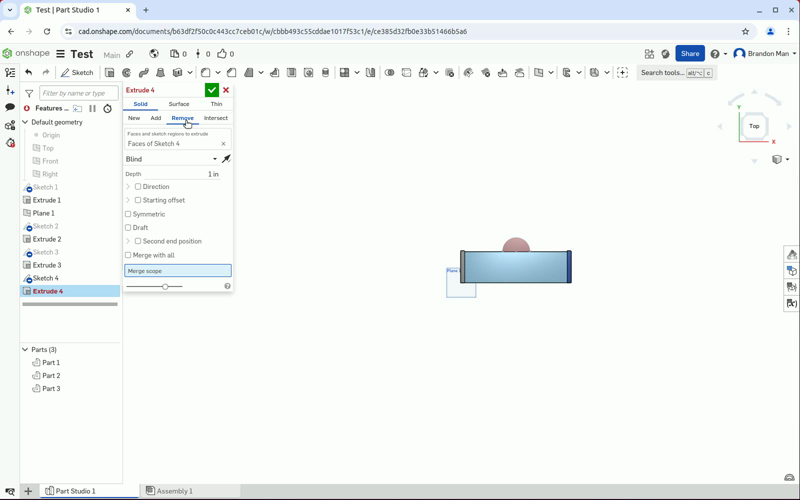
key(tab, 4)
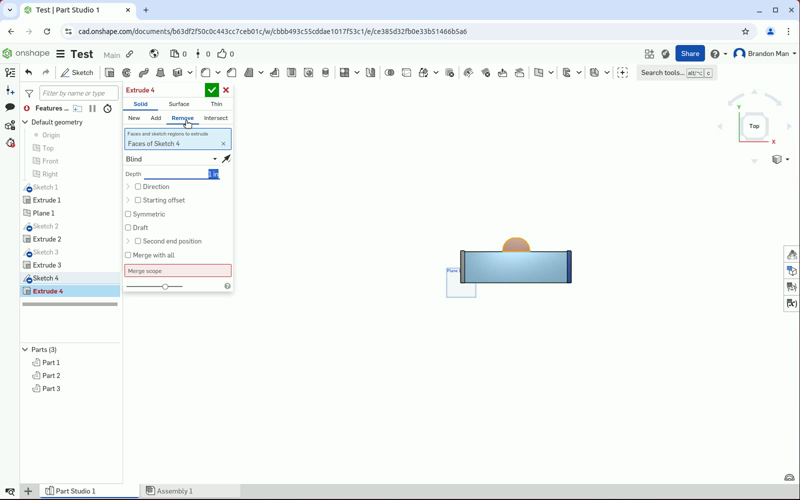
text(7.462)
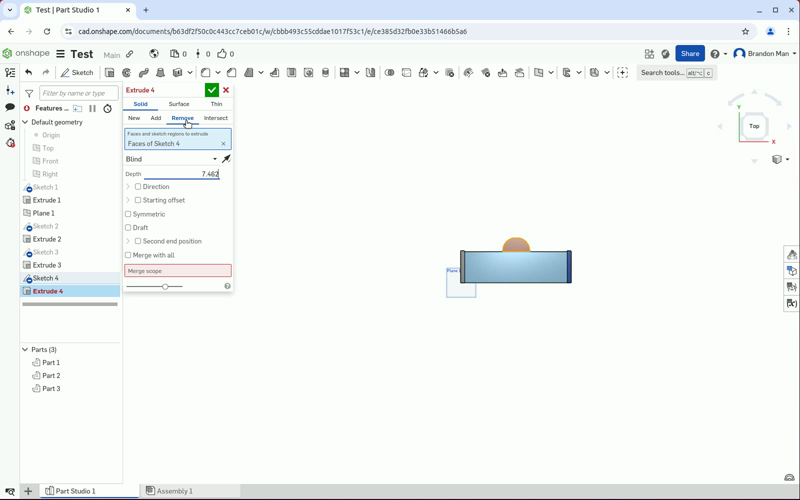
key(tab, 6)
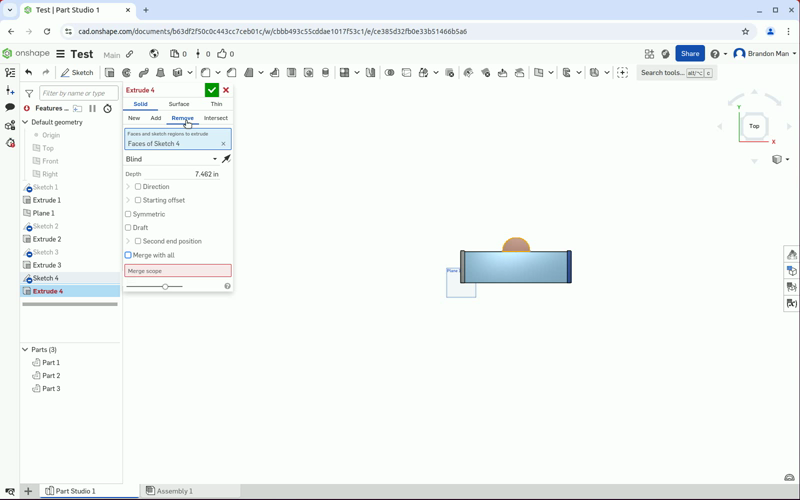
key(space)
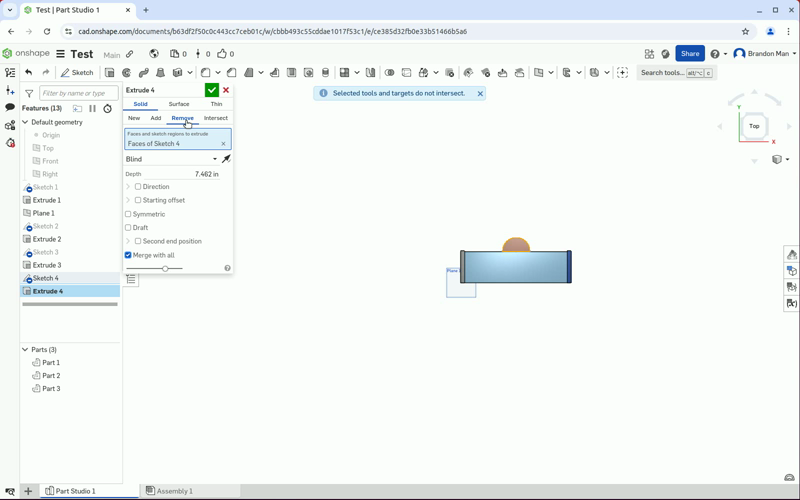
key(enter)
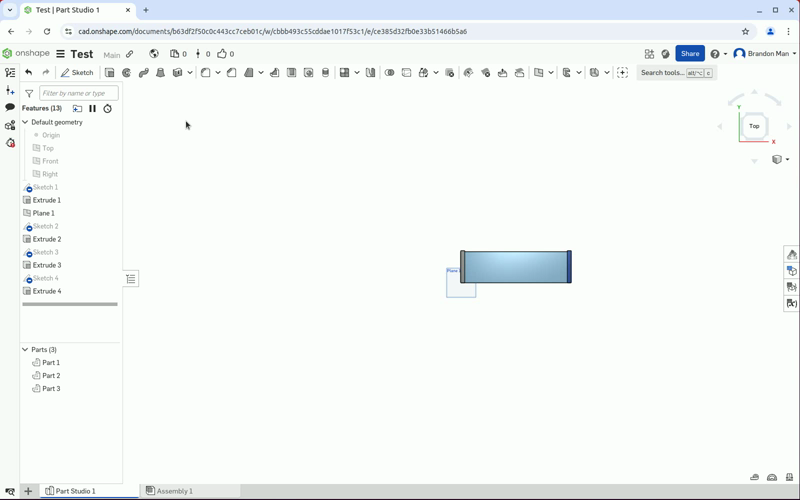
key(shift+h)
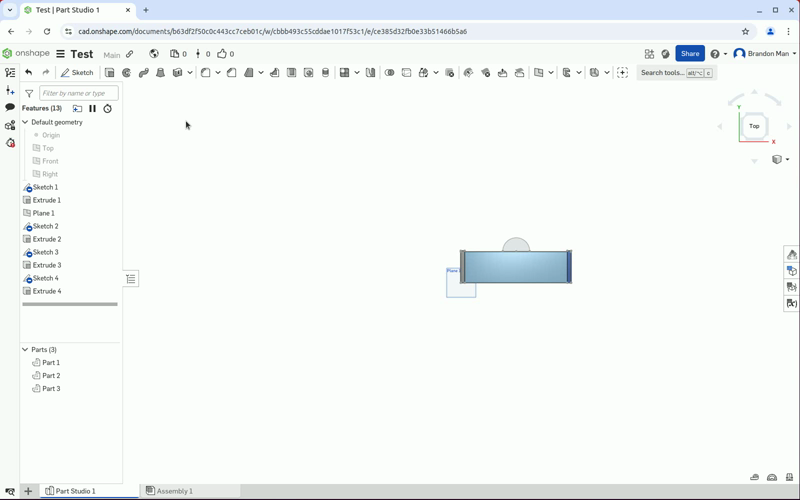
key(shift+h)
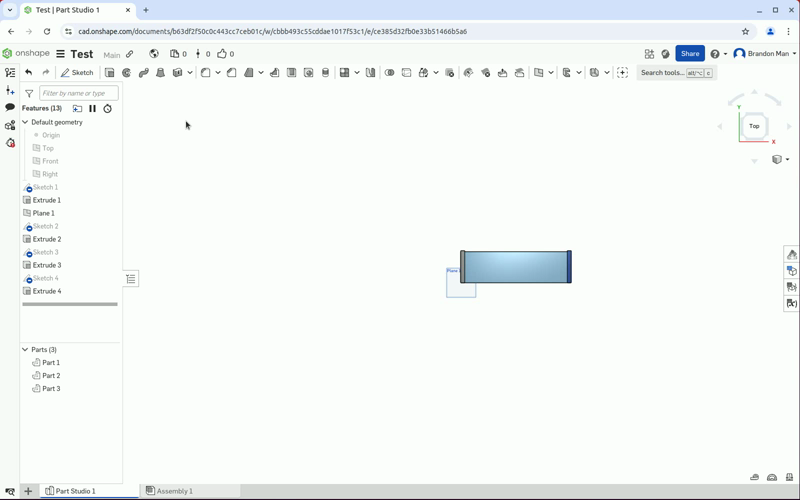
mouse_move(73, 189)
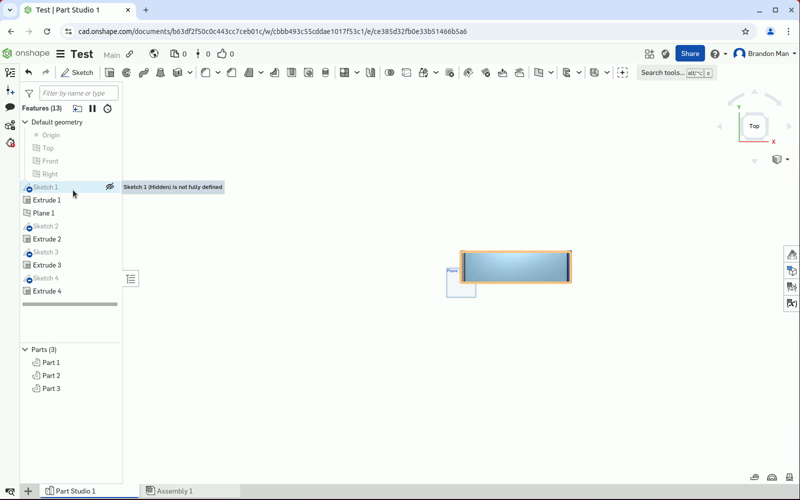
click(73, 189)
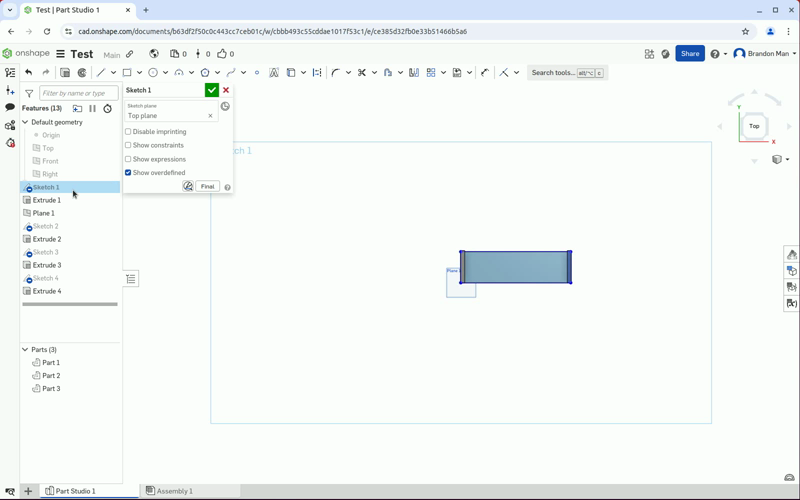
mouse_move(229, 92)
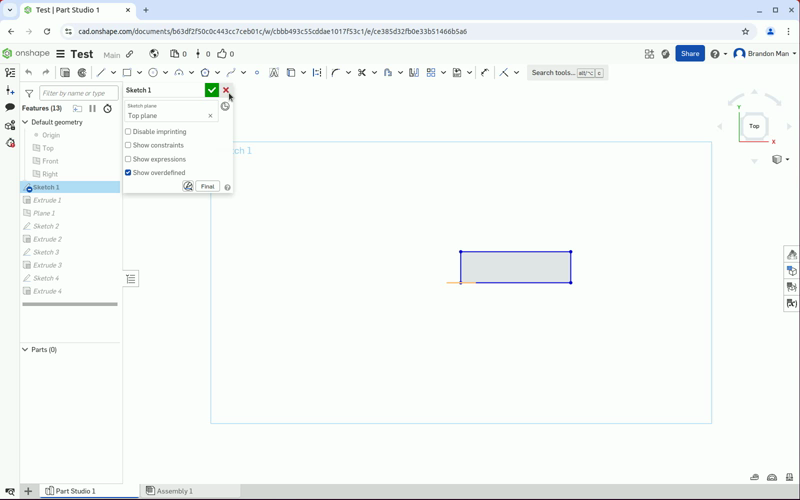
click(229, 92)
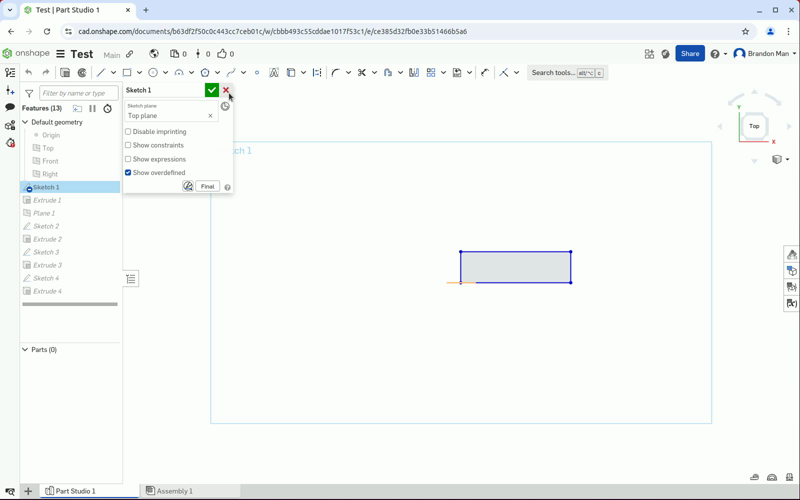
key(shift+s)
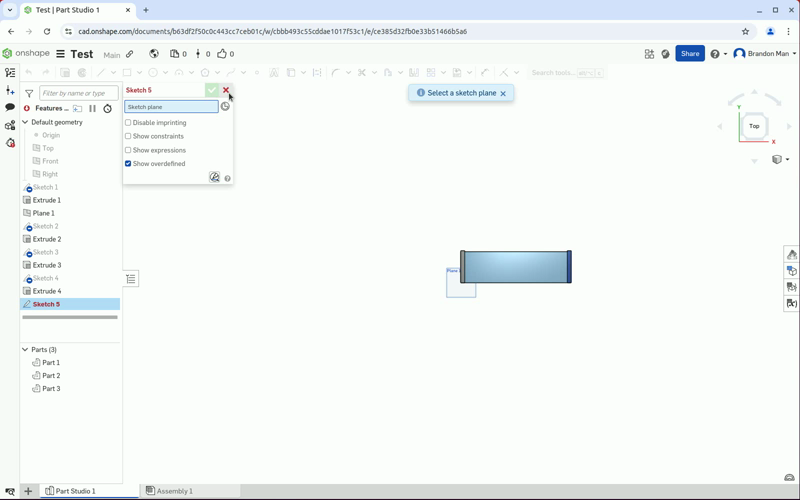
mouse_move(73, 215)
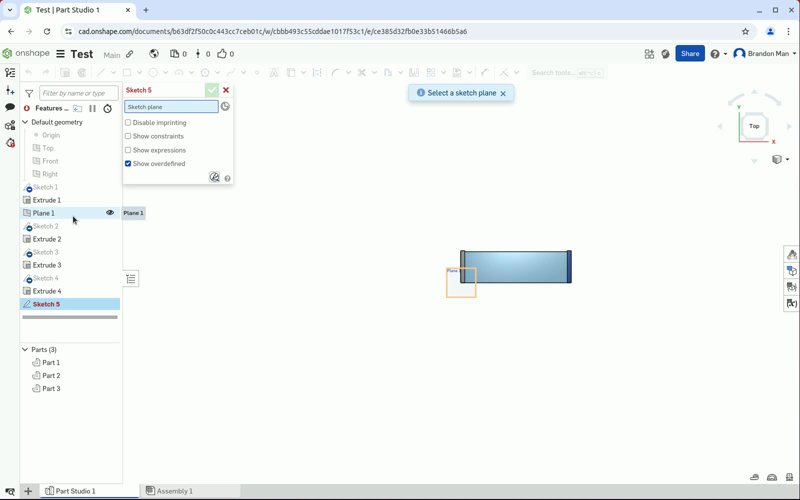
click(73, 215)
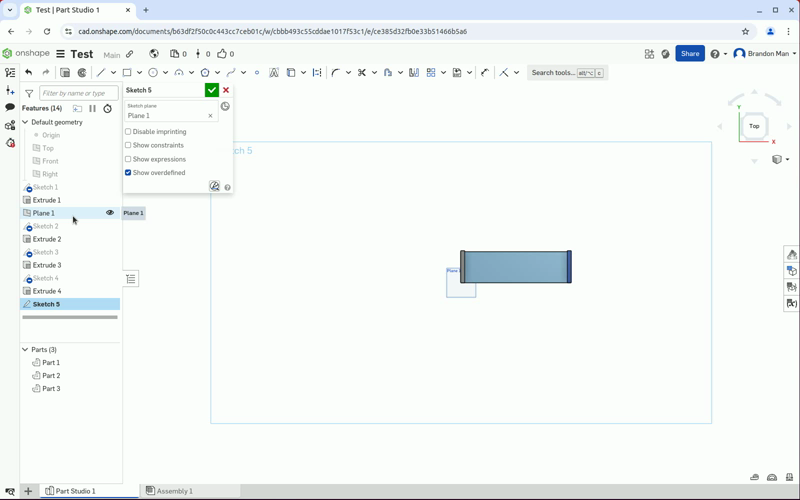
mouse_move(73, 352)
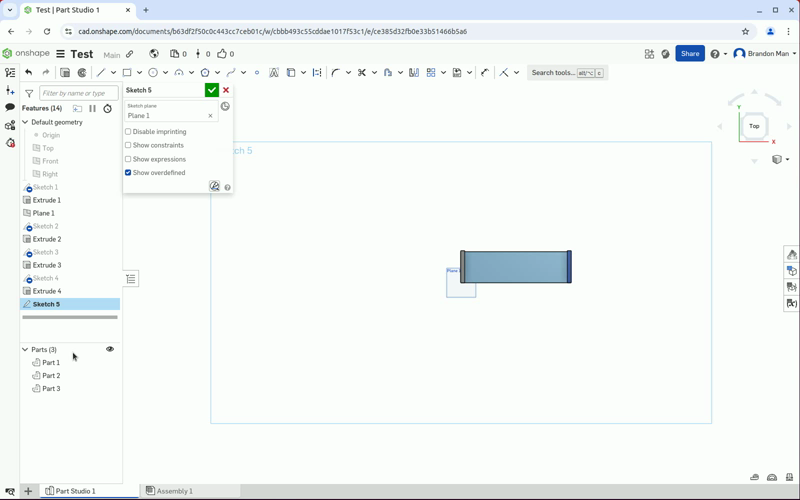
key(y)
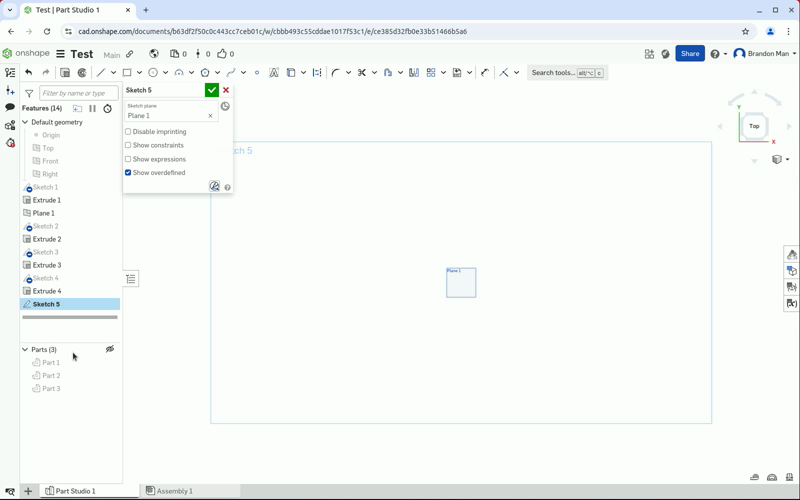
key(a)
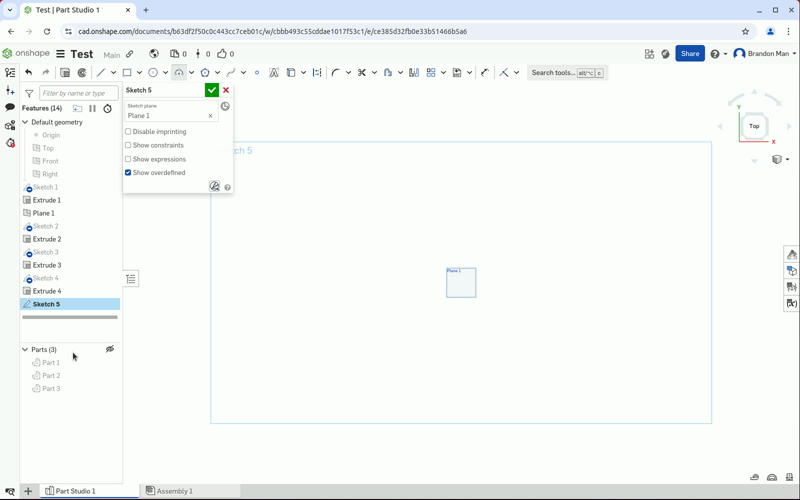
key_down(shift)
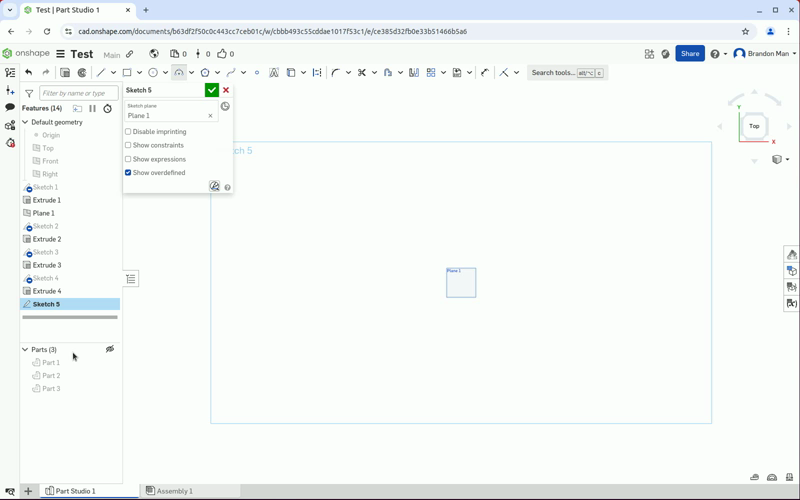
mouse_move(502, 251)
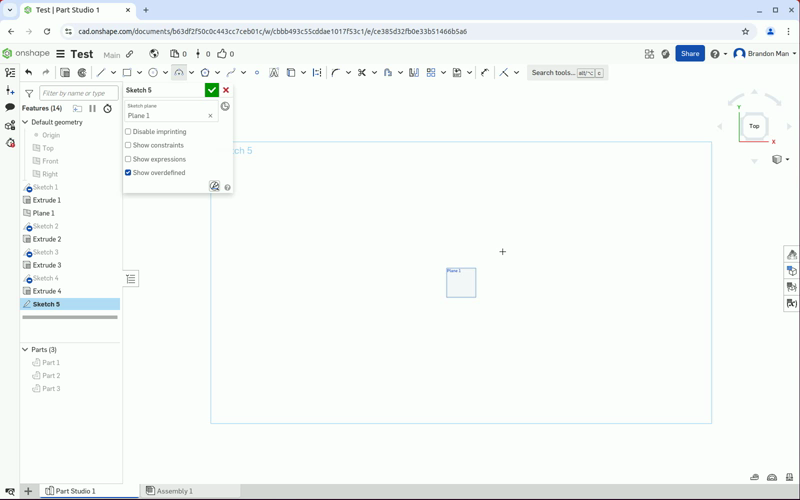
click(502, 251)
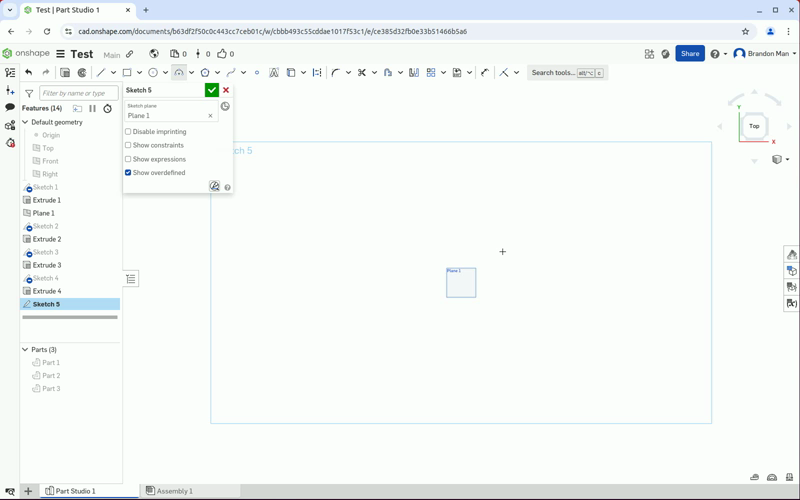
key_up(shift)
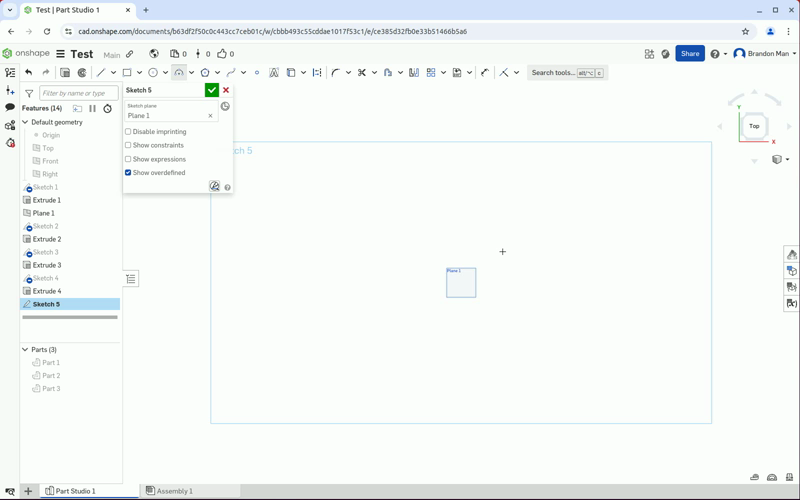
key_down(shift)
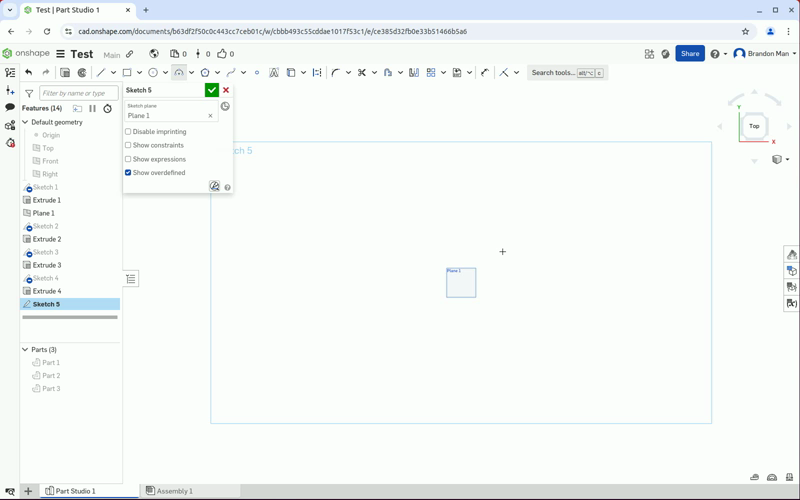
mouse_move(529, 251)
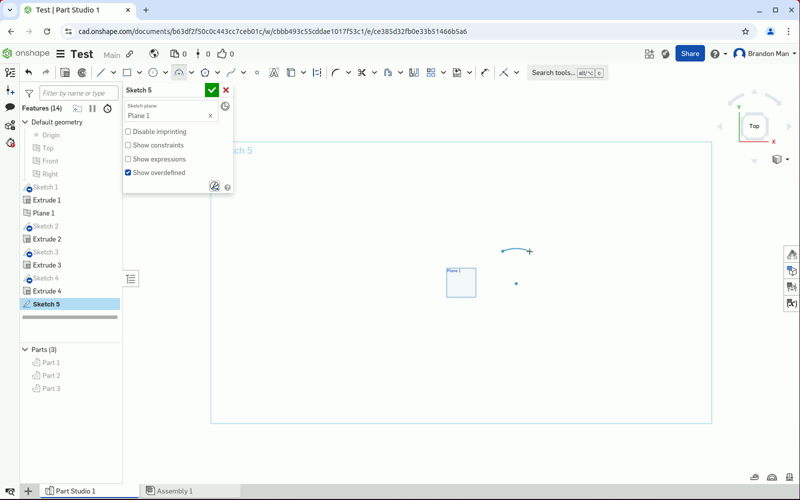
click(529, 251)
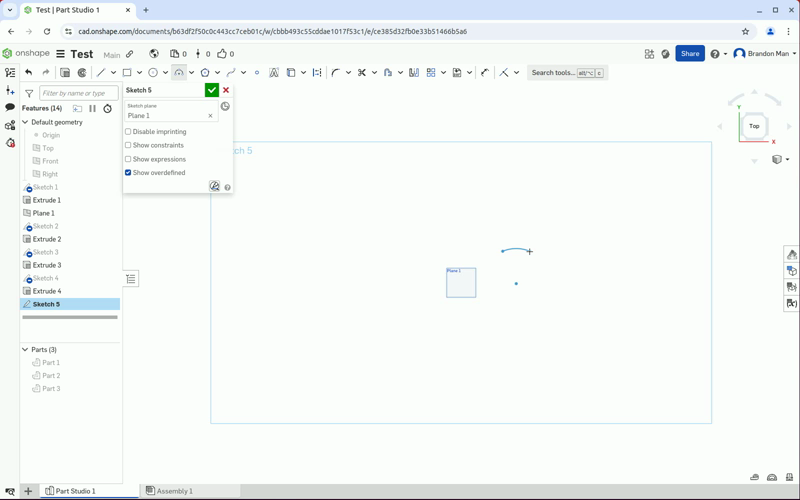
mouse_move(516, 264)
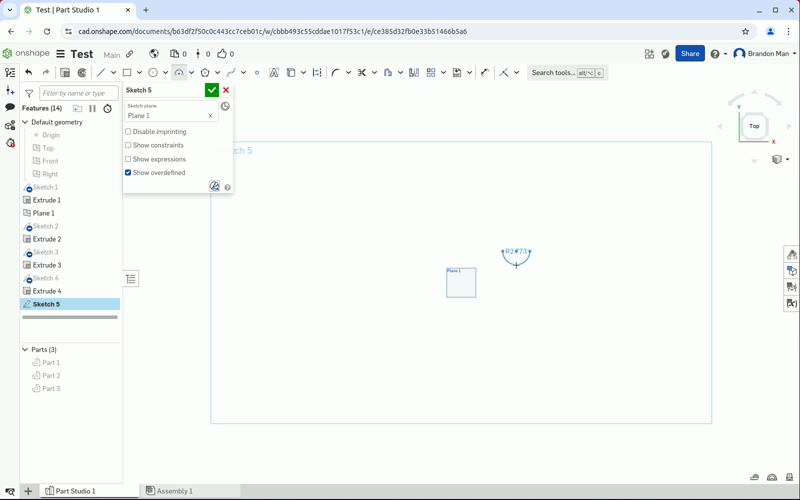
click(516, 264)
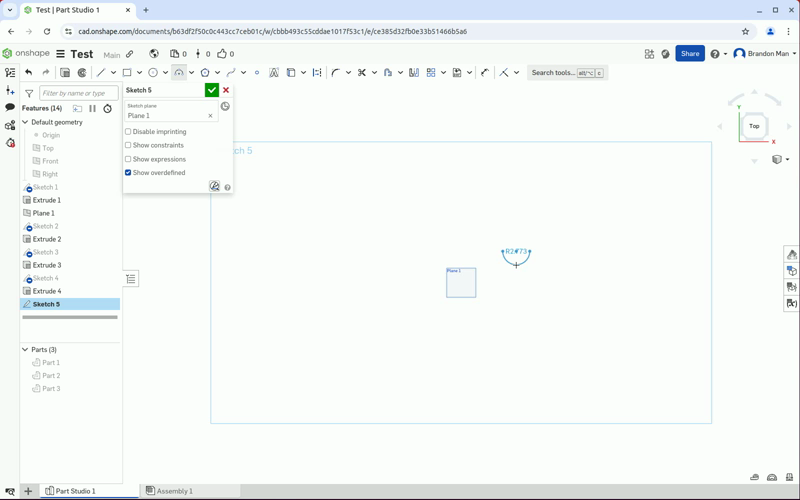
key_up(shift)
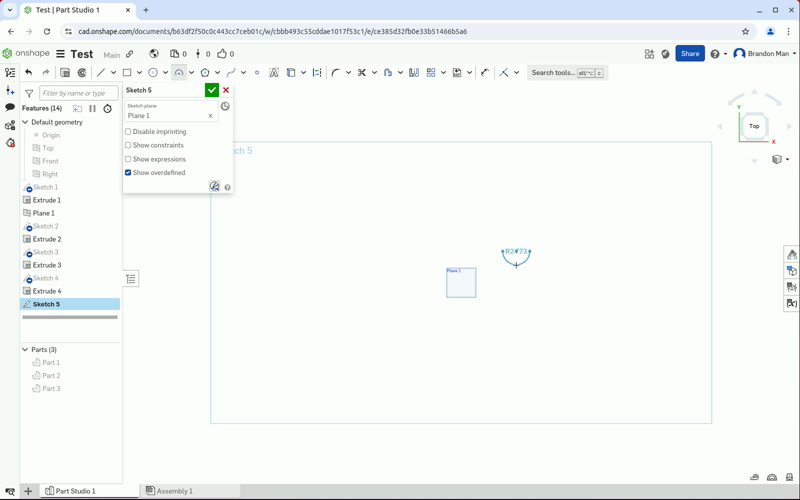
key(esc)
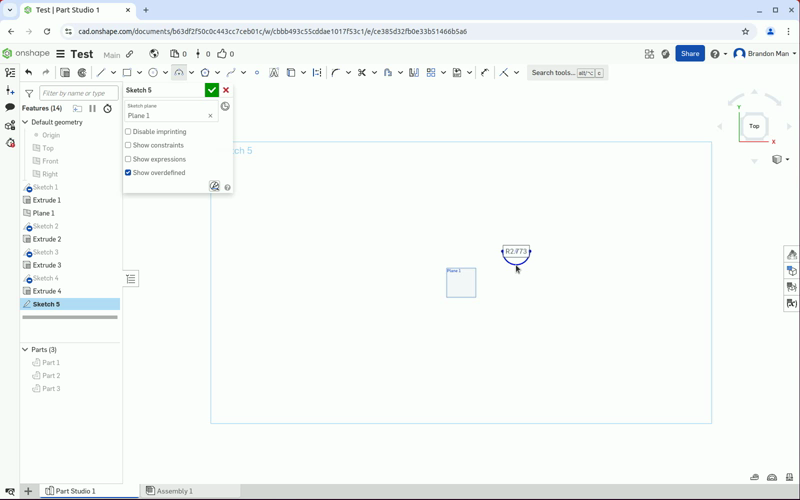
key(l)
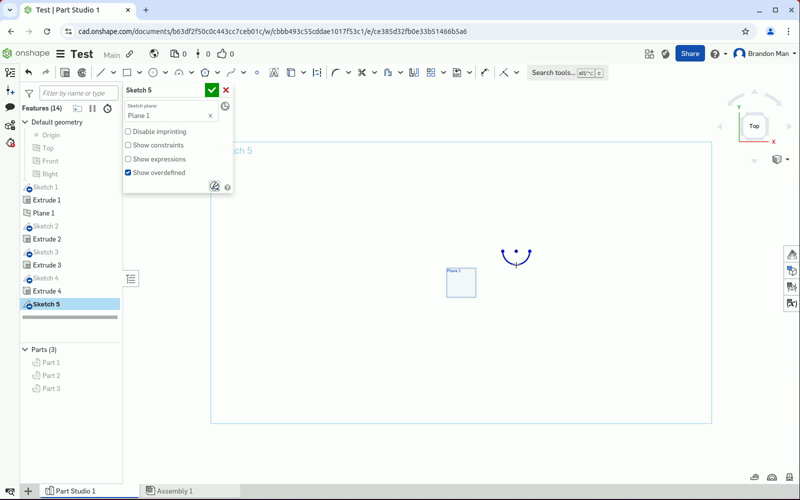
mouse_move(529, 251)
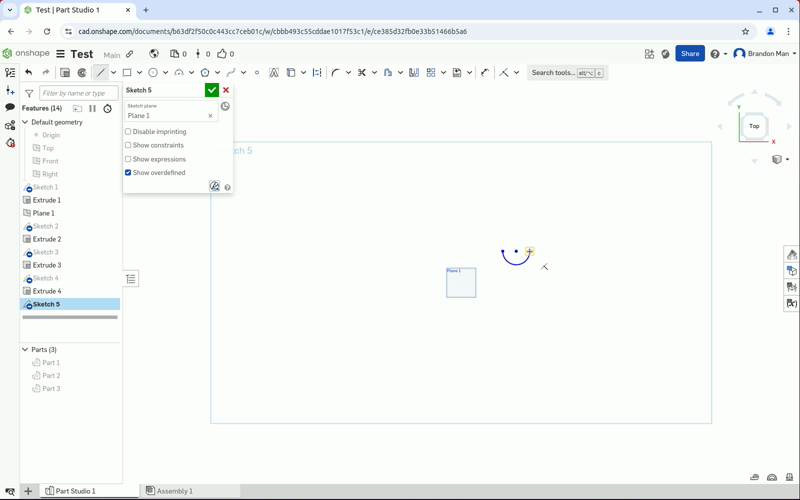
click(529, 251)
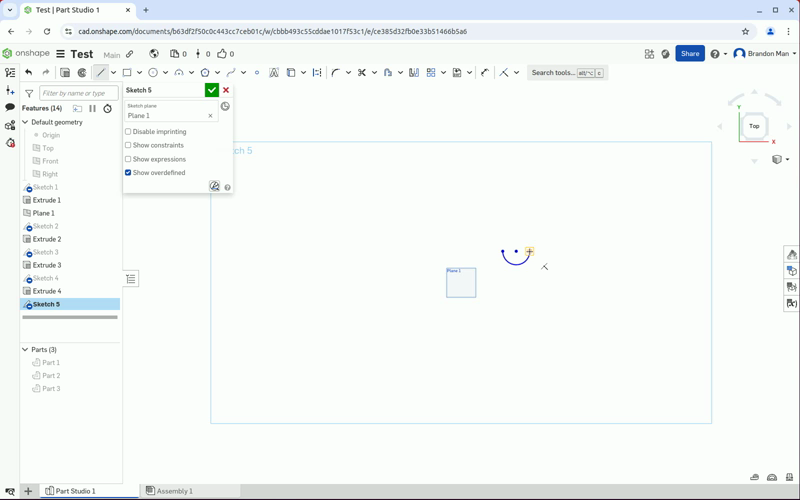
mouse_move(559, 251)
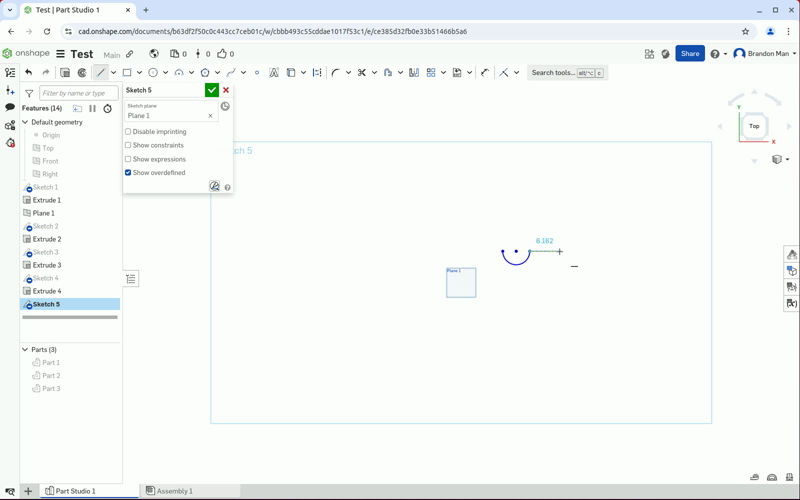
key_down(shift)
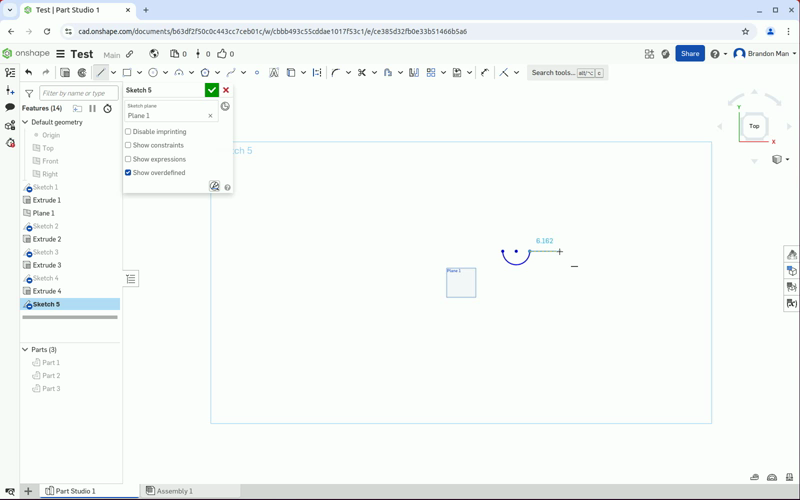
mouse_move(502, 251)
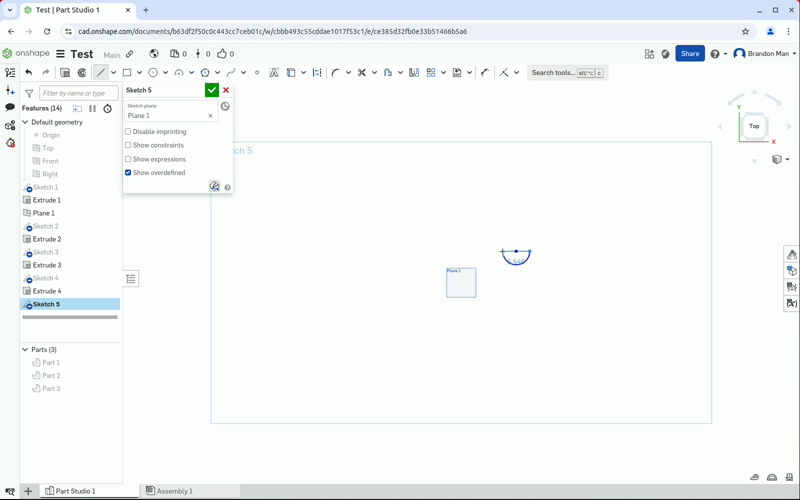
key_up(shift)
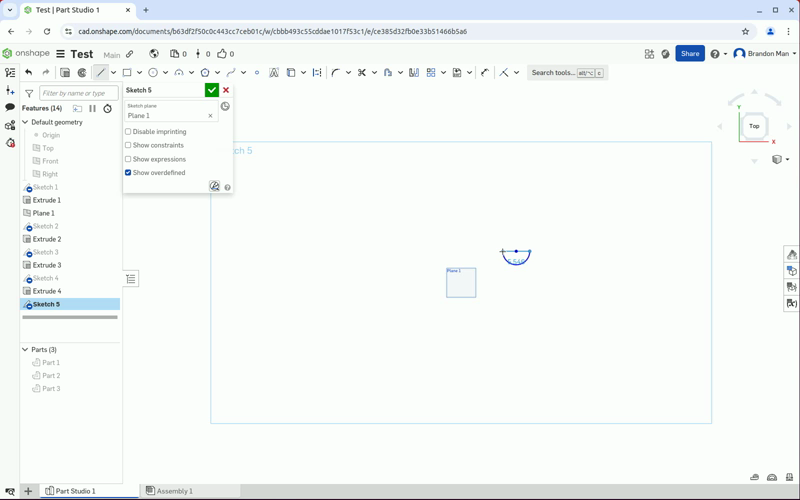
click(502, 251)
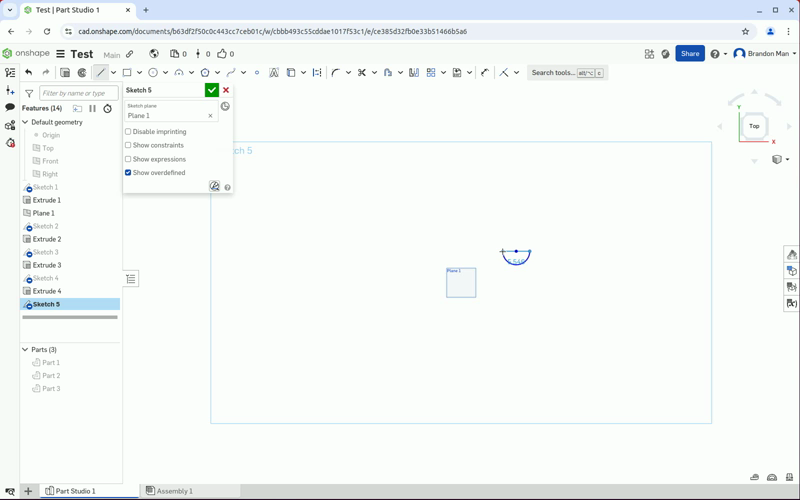
key(esc)
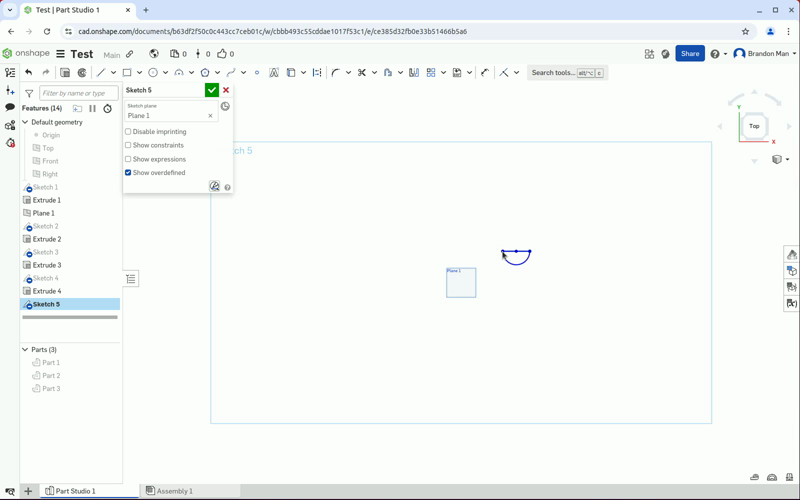
mouse_move(510, 254)
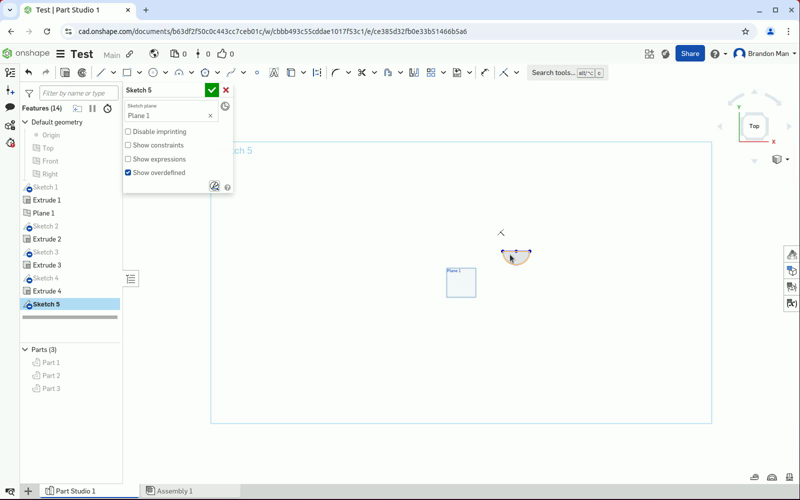
scroll(6)
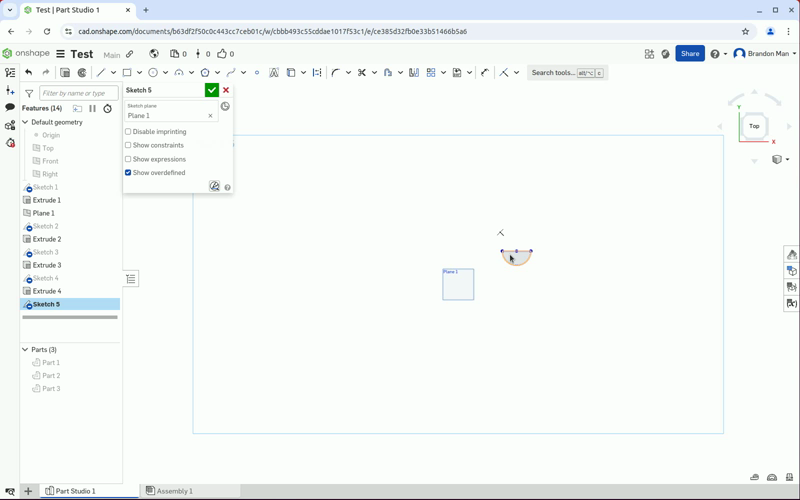
scroll(6)
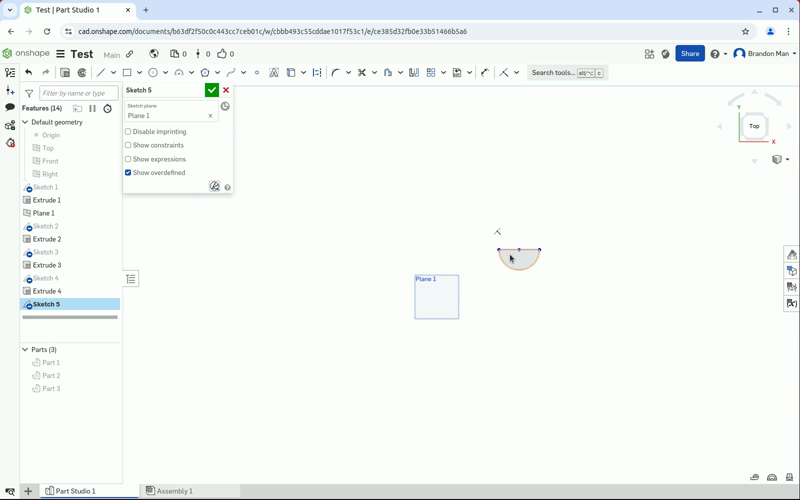
scroll(6)
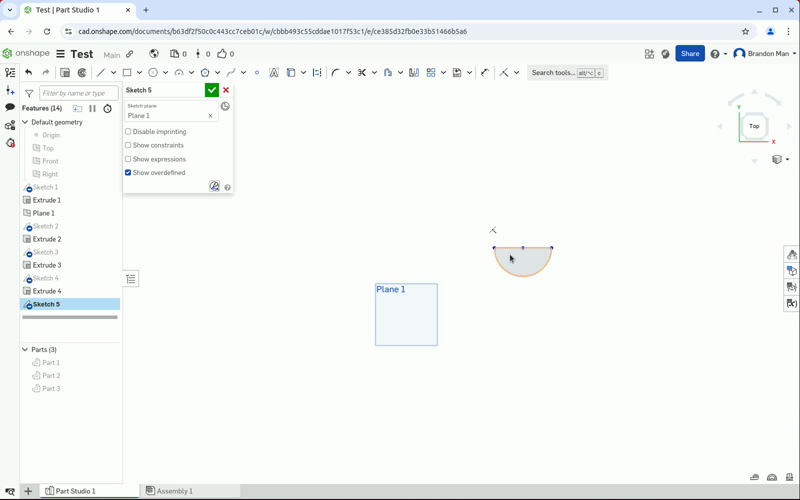
scroll(6)
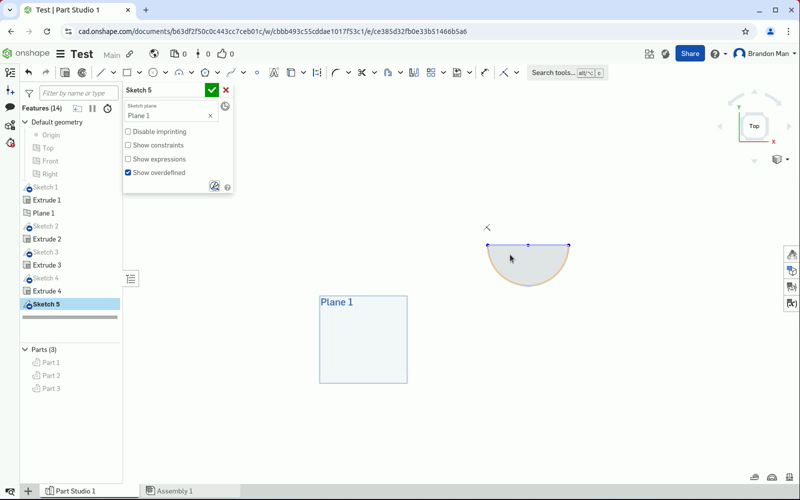
scroll(6)
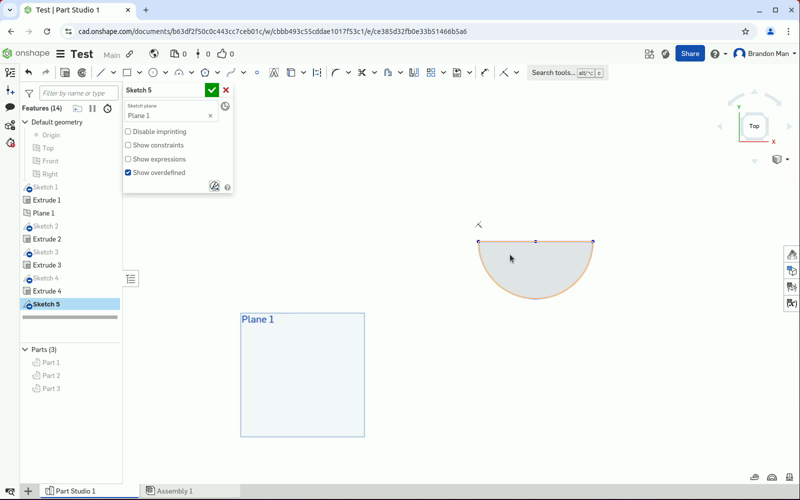
scroll(6)
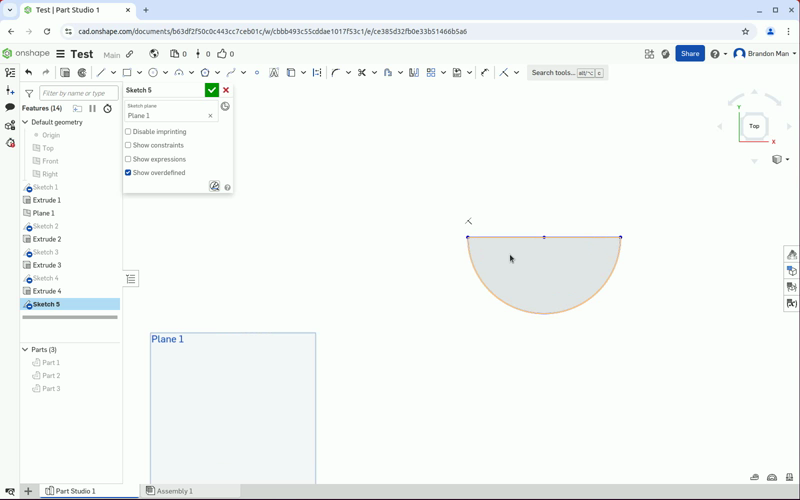
scroll(6)
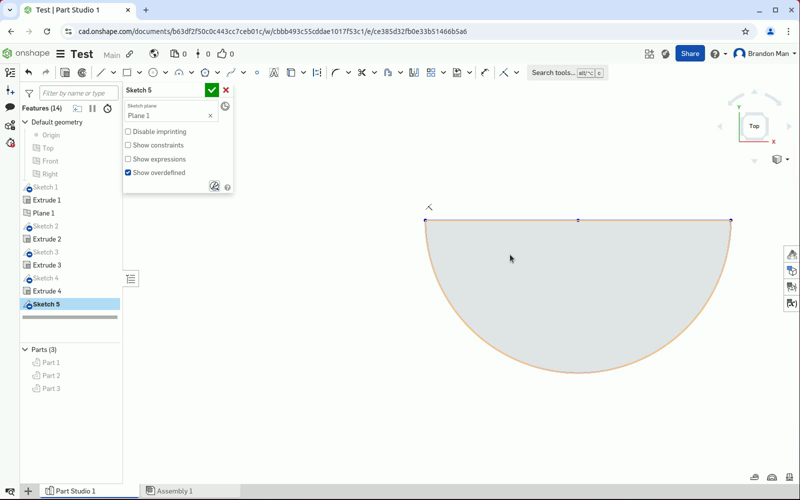
click(510, 254)
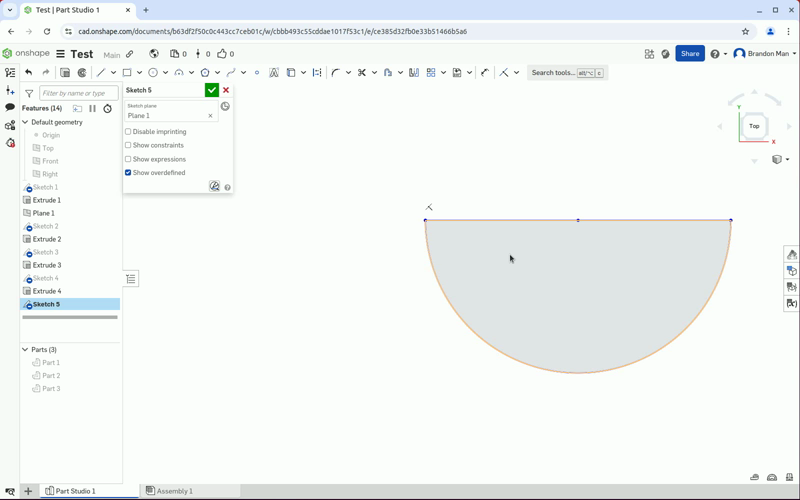
scroll(-6)
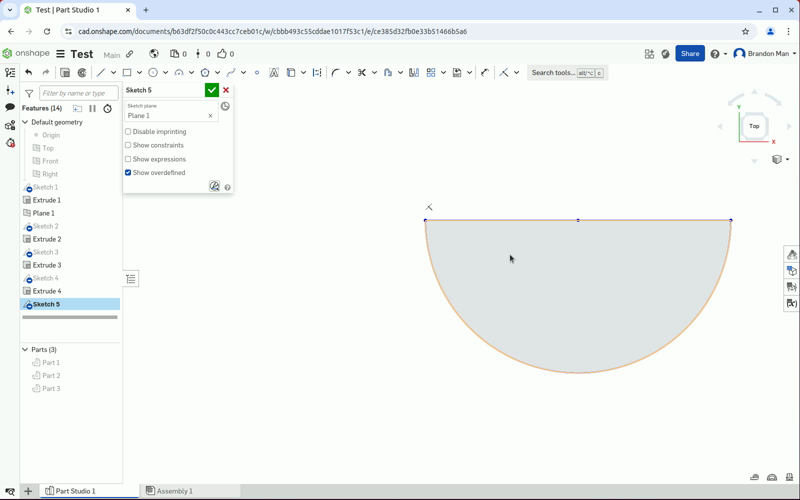
scroll(-6)
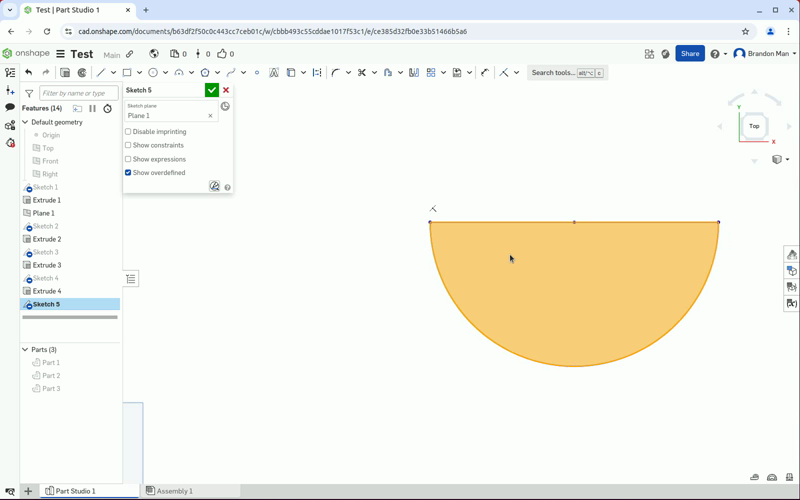
scroll(-6)
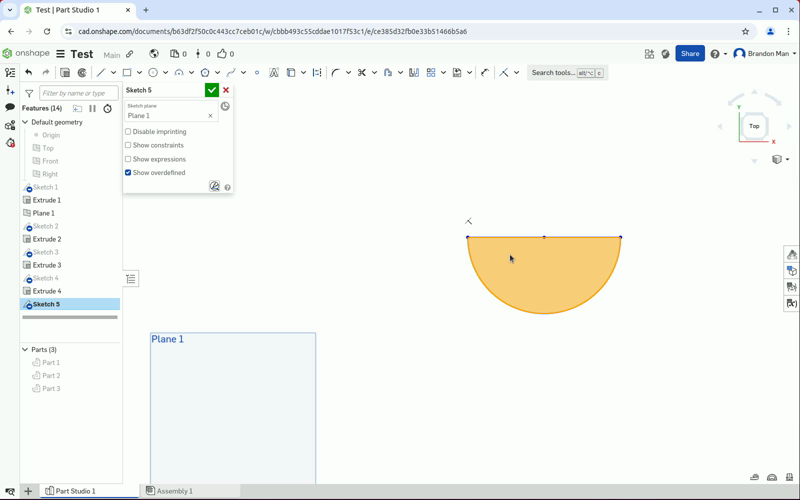
scroll(-6)
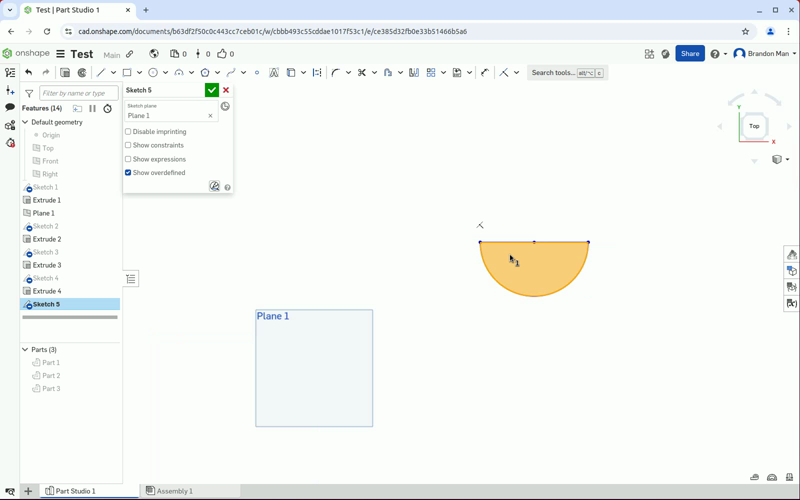
scroll(-6)
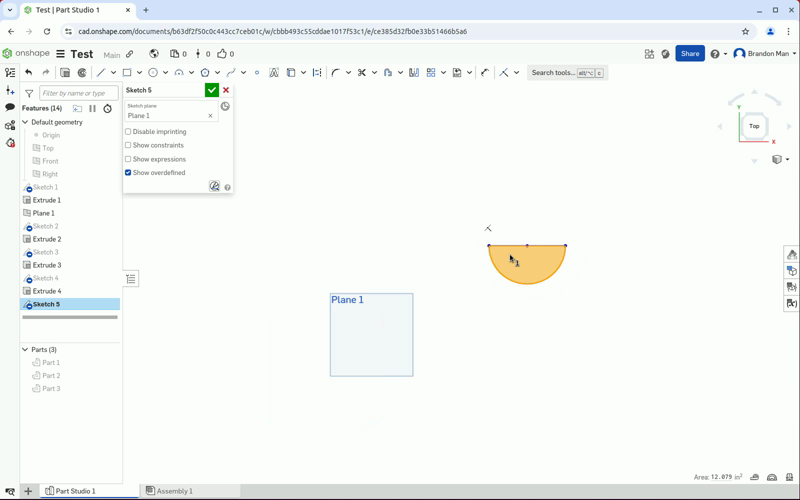
scroll(-6)
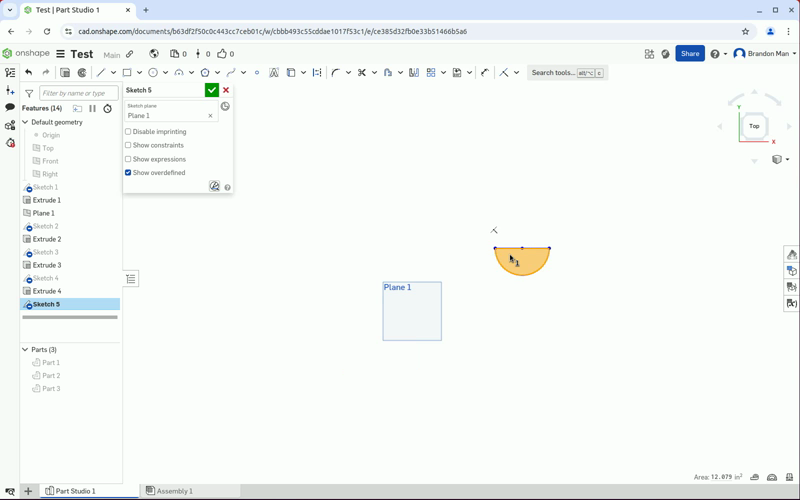
scroll(-6)
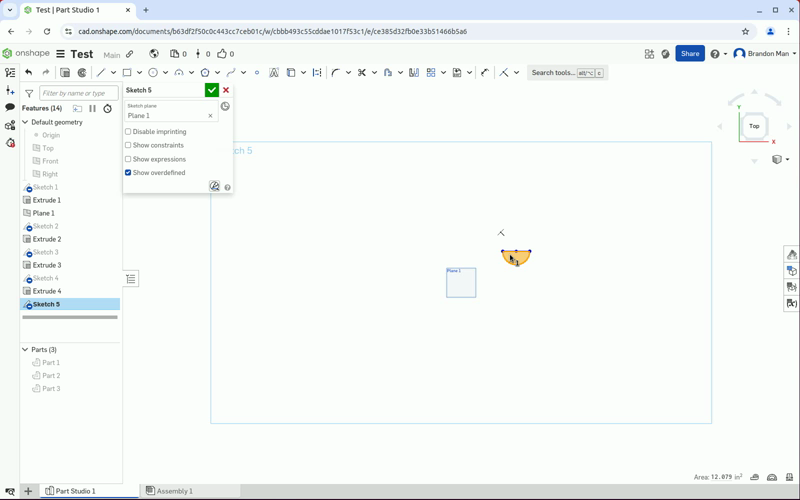
mouse_move(73, 352)
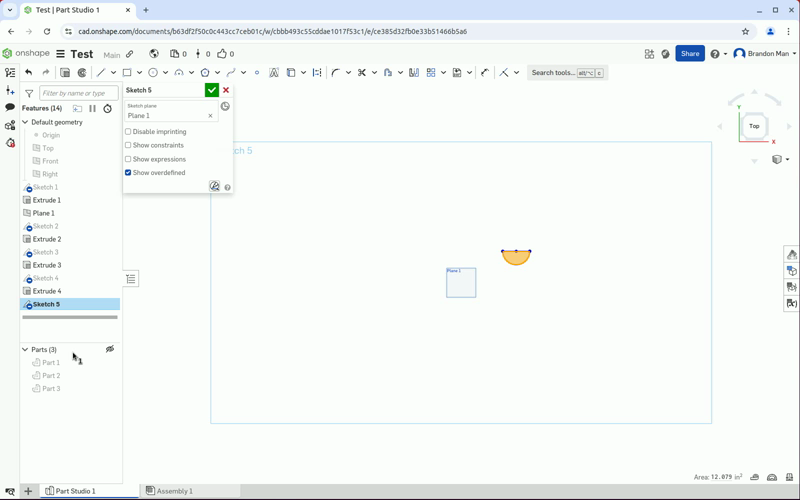
key(shift+y)
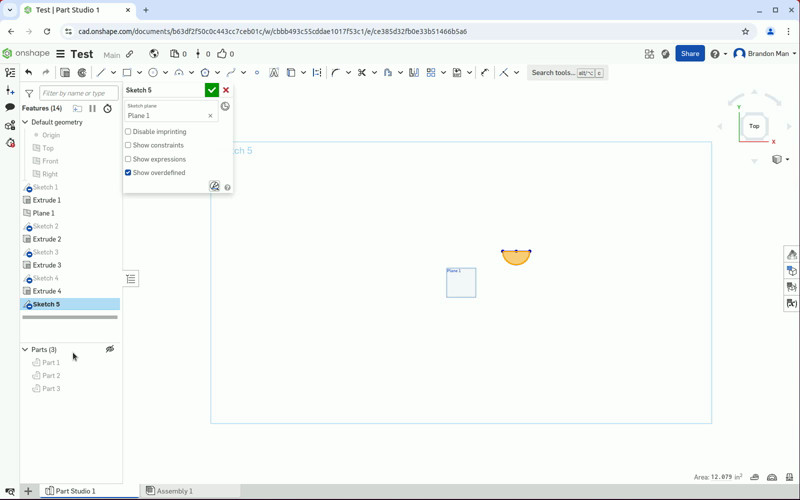
key(shift+e)
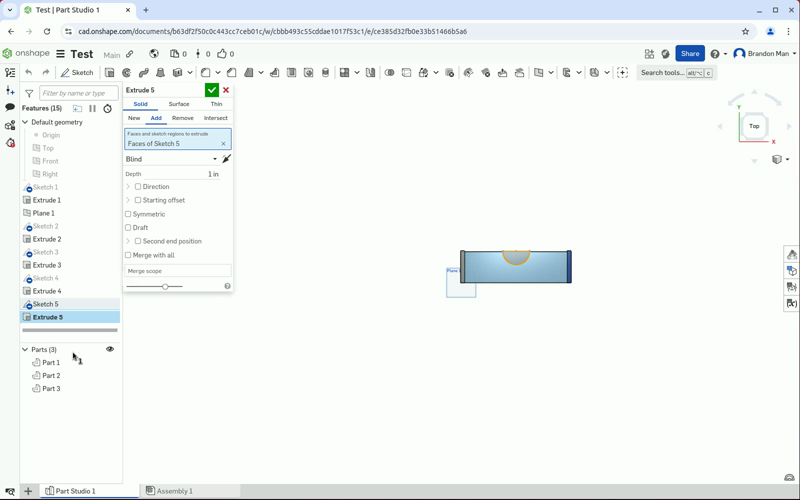
mouse_move(143, 106)
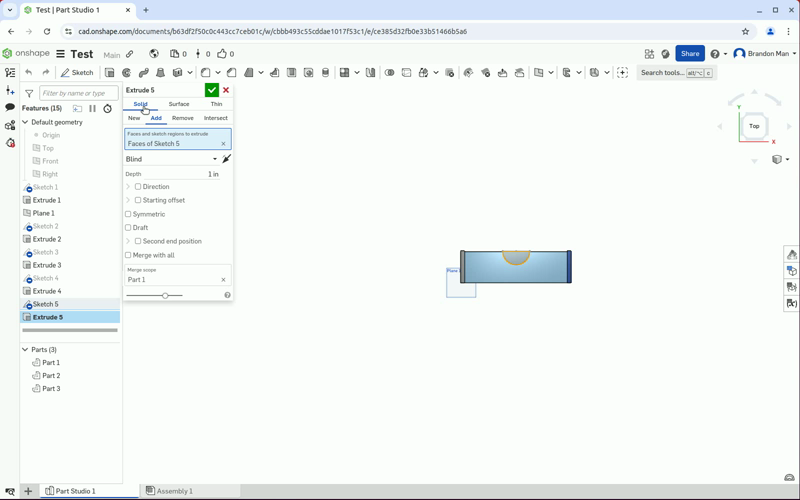
click(143, 106)
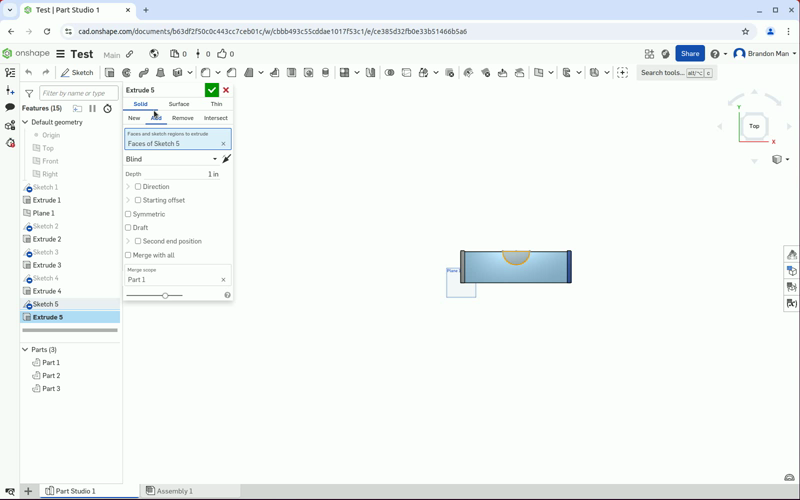
mouse_move(186, 120)
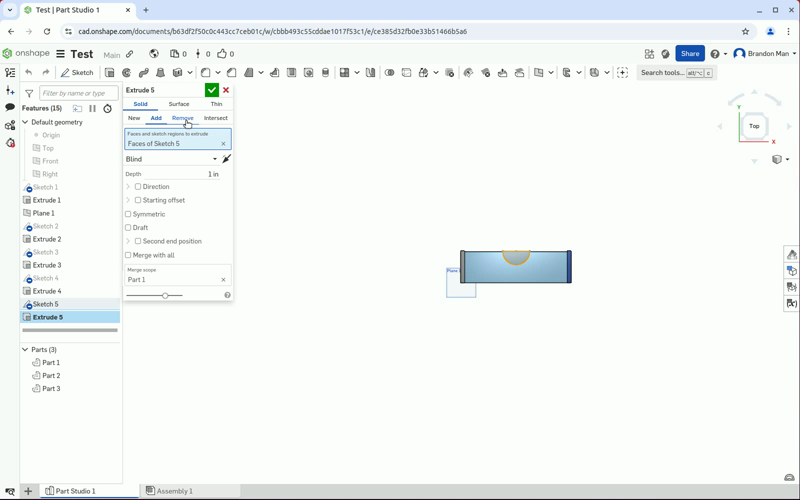
click(186, 120)
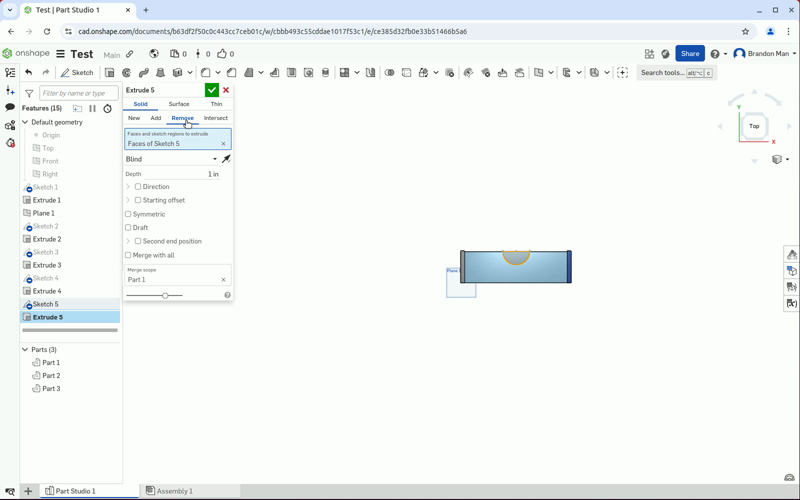
key(tab, 4)
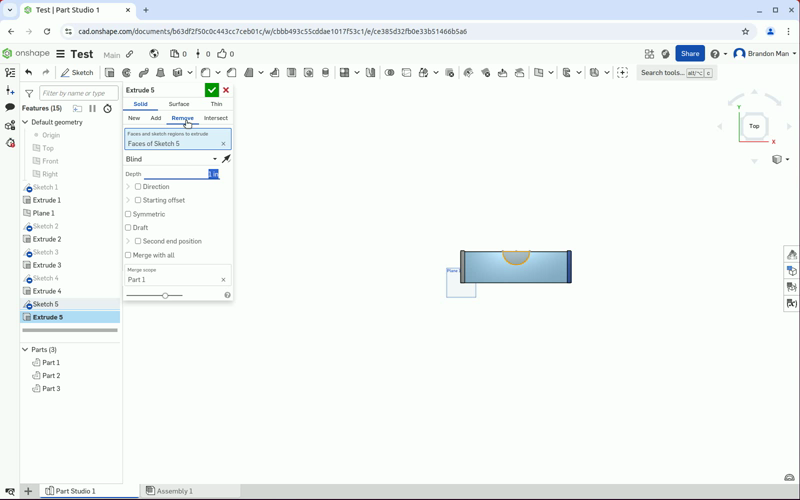
text(7.462)
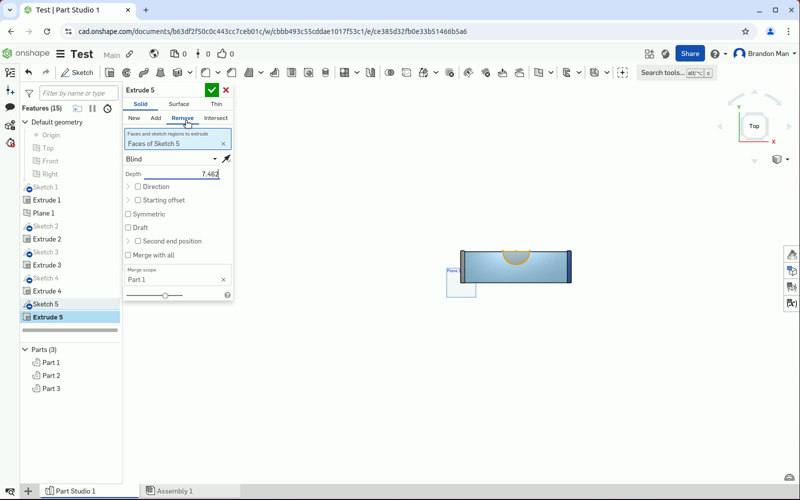
key(tab, 6)
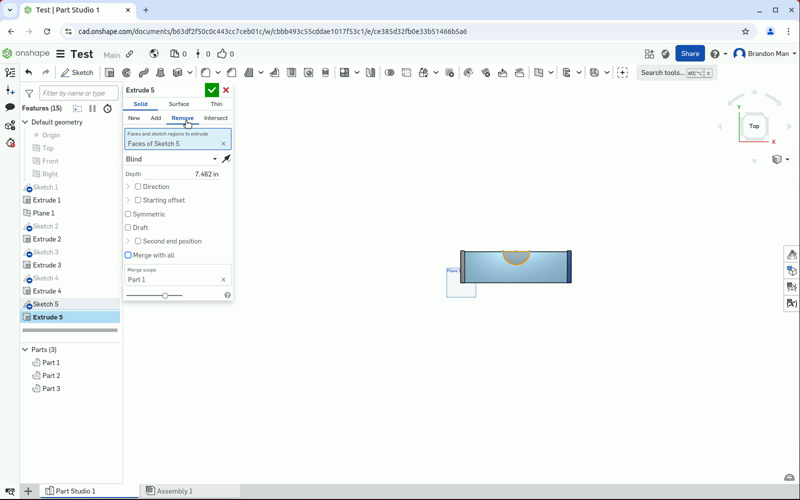
key(space)
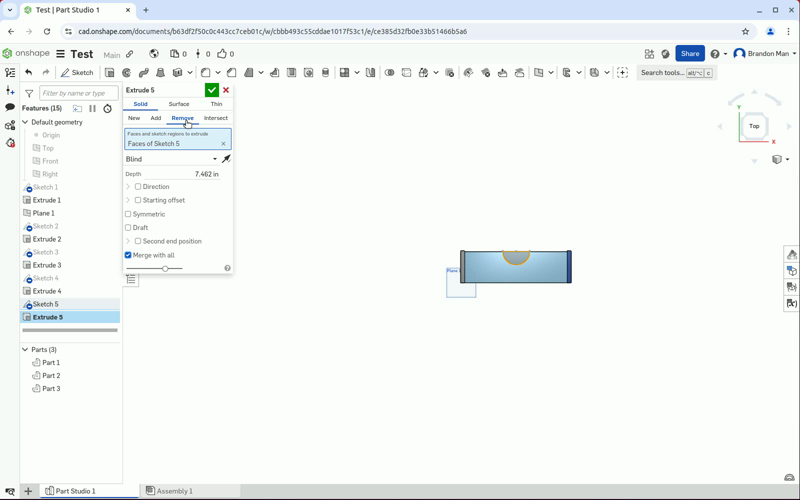
key(enter)
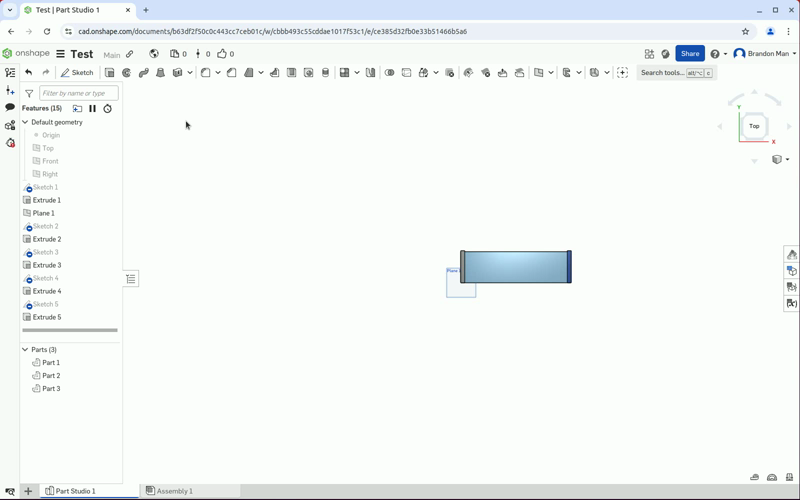
key(shift+h)
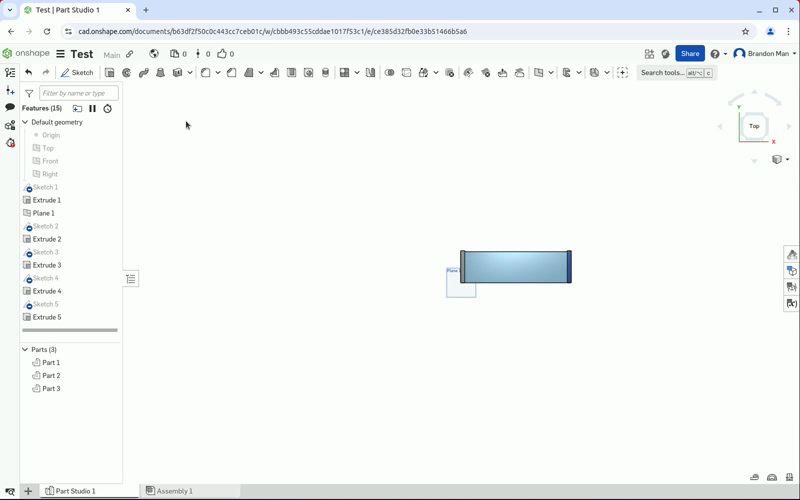
key(shift+h)
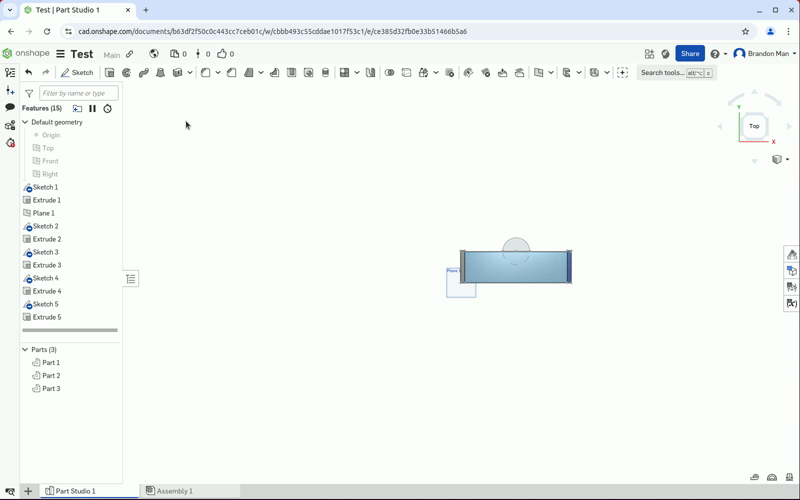
key(shift+7)
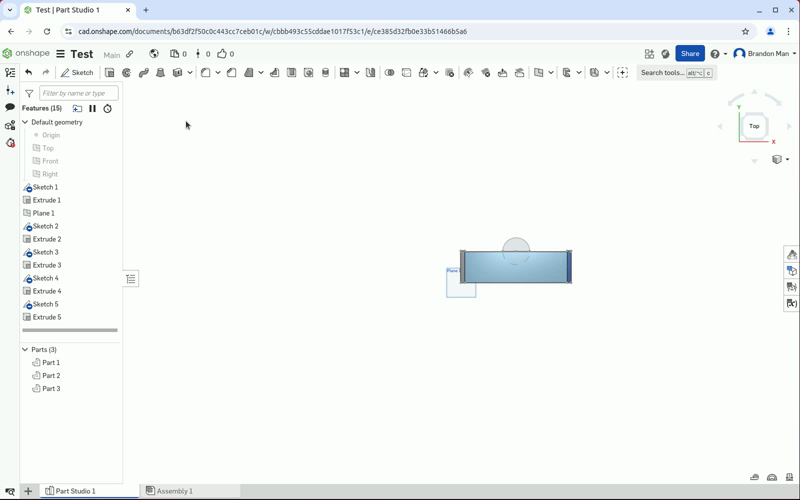
key(up, 3)
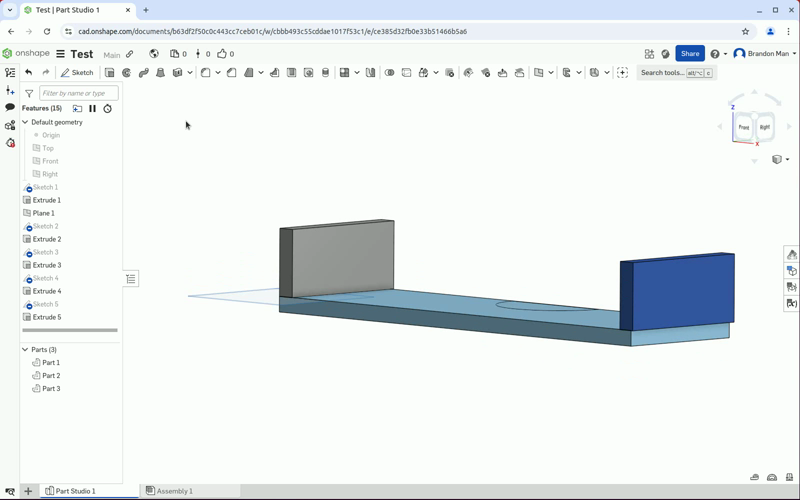
key(left, 3)
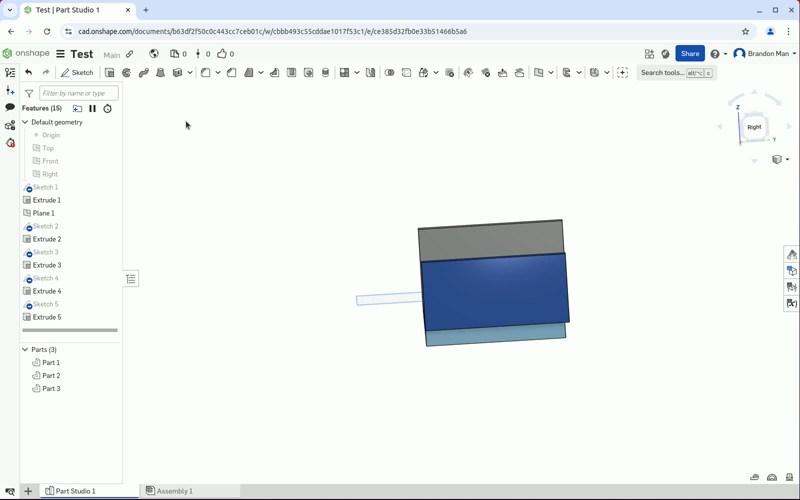
key(right, 3)
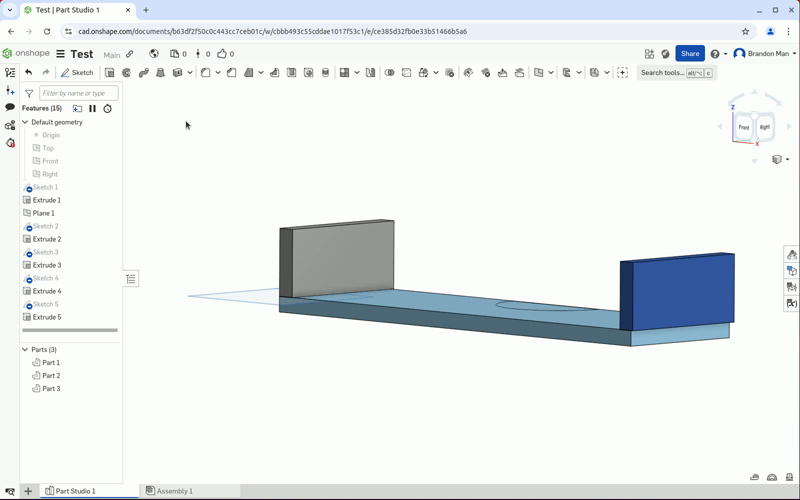
key(down, 3)
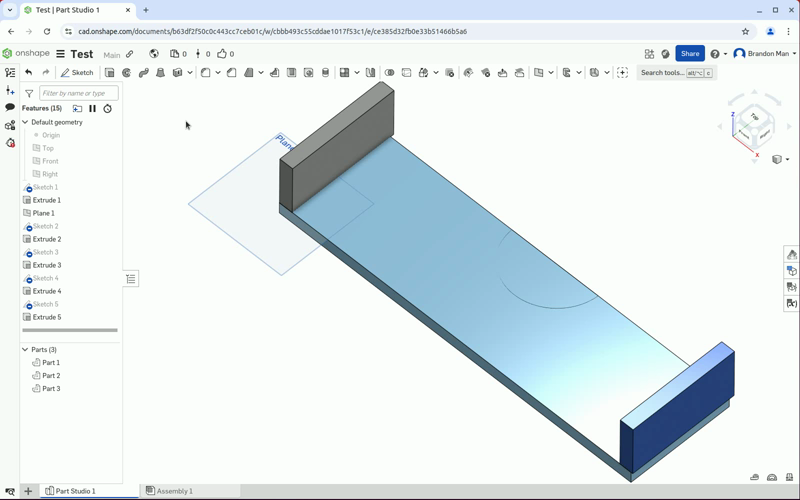
mouse_move(73, 189)
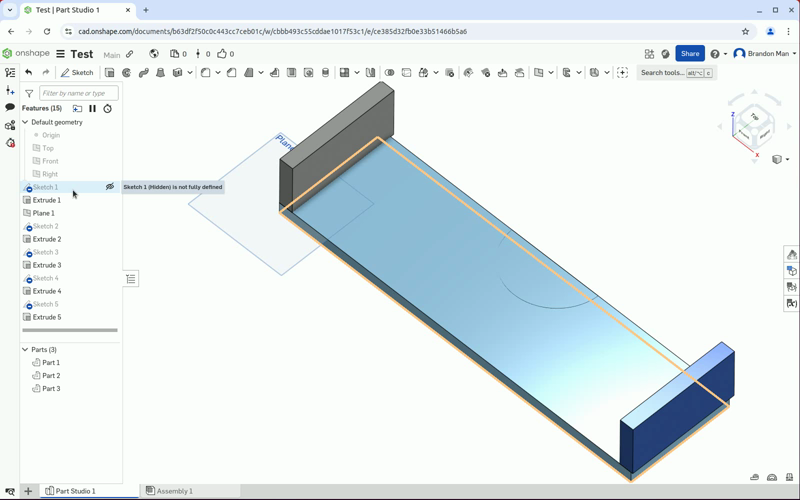
click(73, 189)